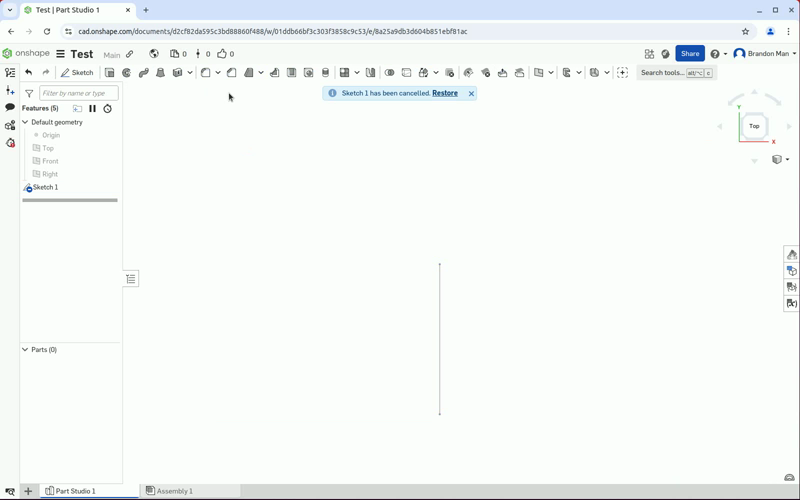
key(shift+h)
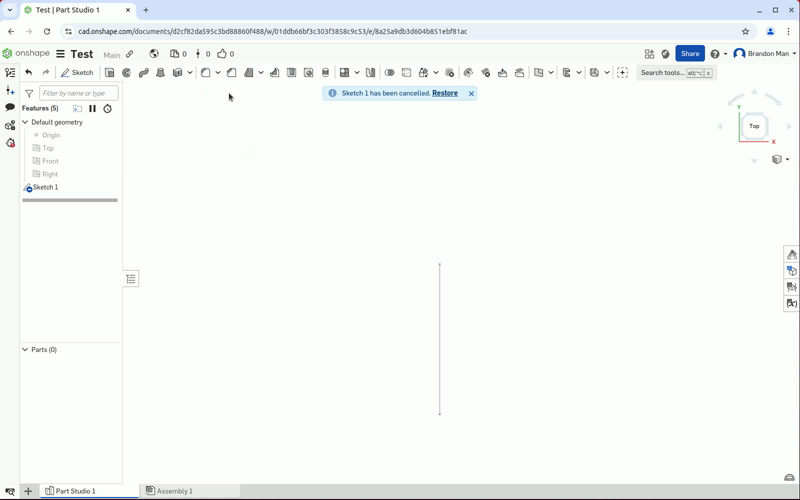
key(shift+s)
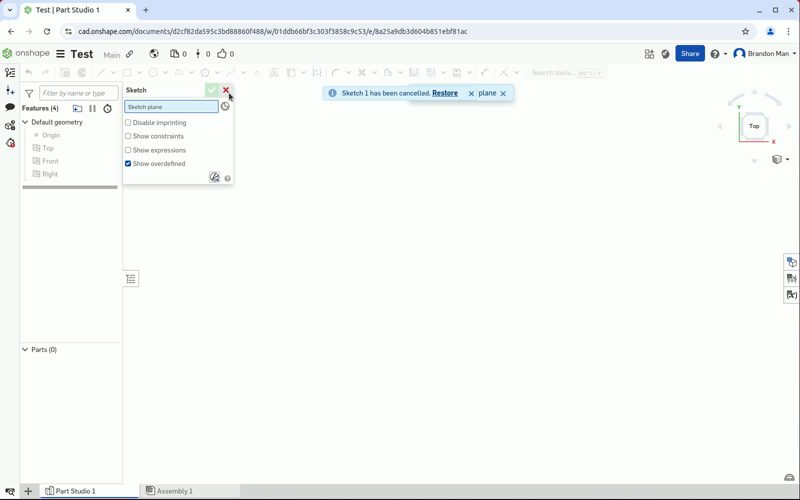
mouse_move(73, 150)
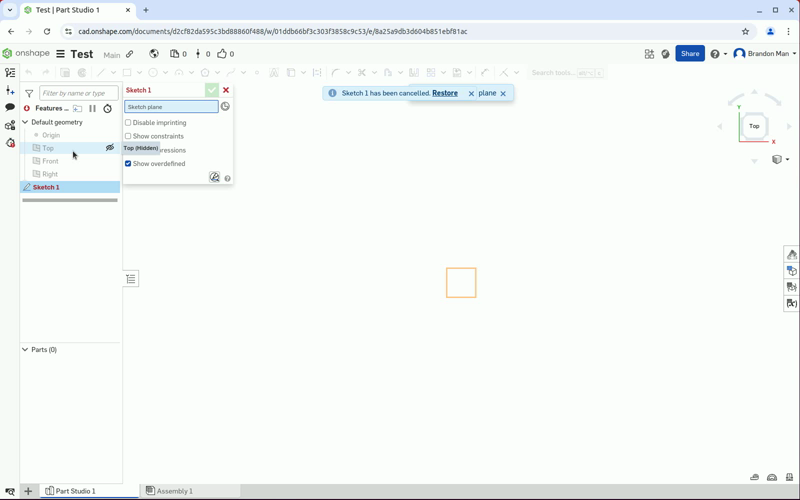
click(73, 150)
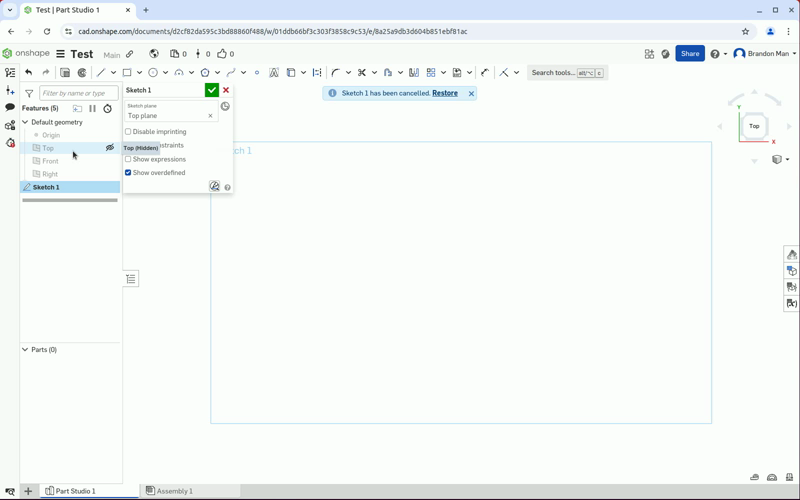
mouse_move(73, 352)
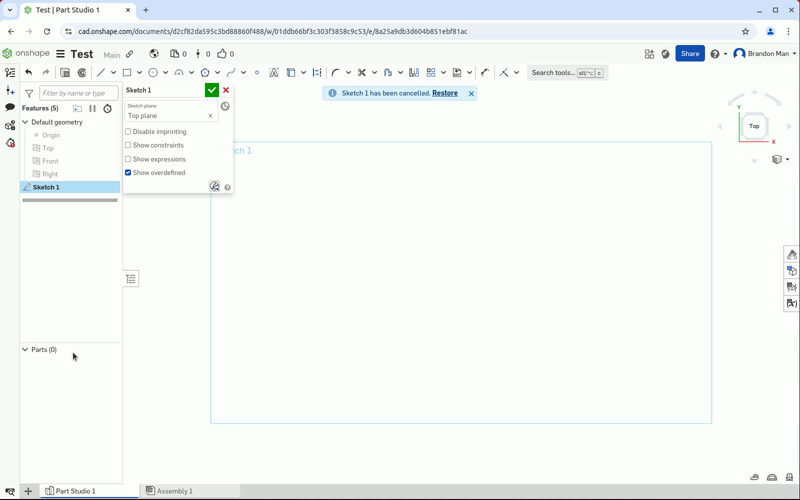
key(y)
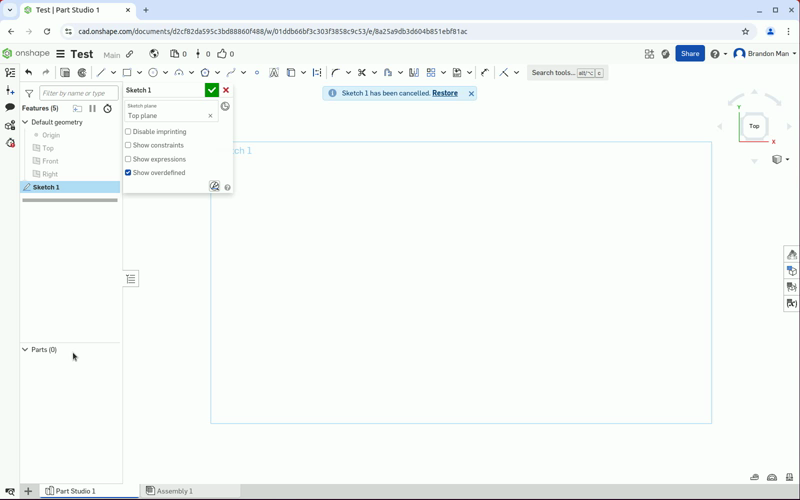
key(c)
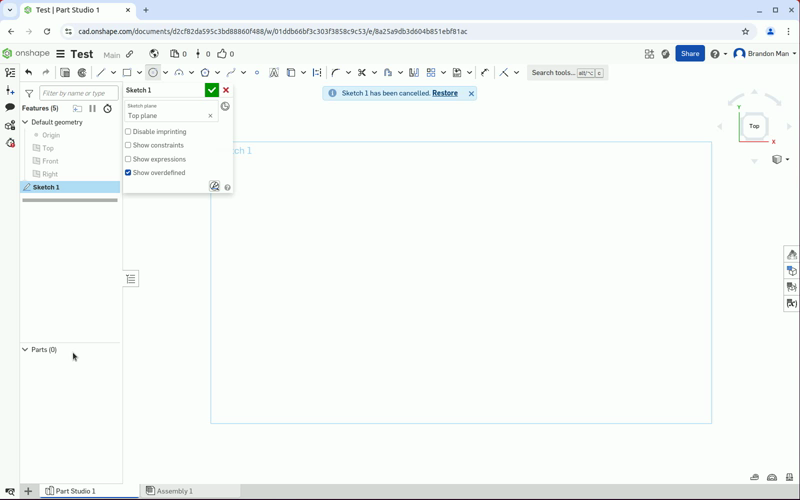
key_down(shift)
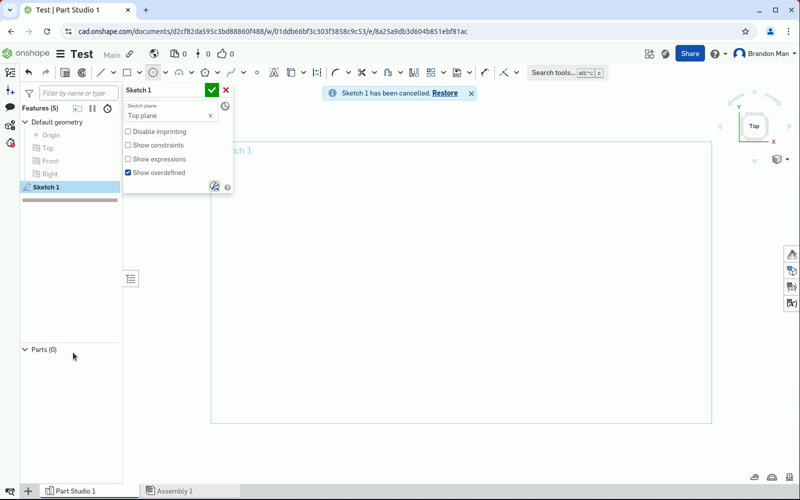
mouse_move(461, 282)
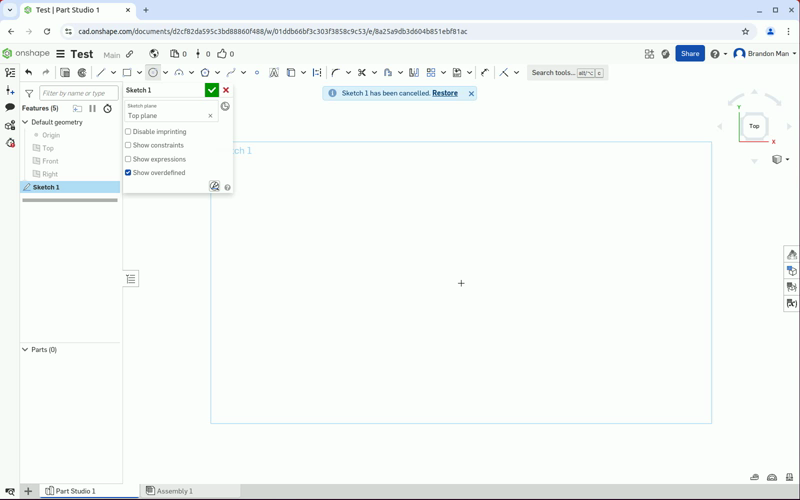
click(461, 282)
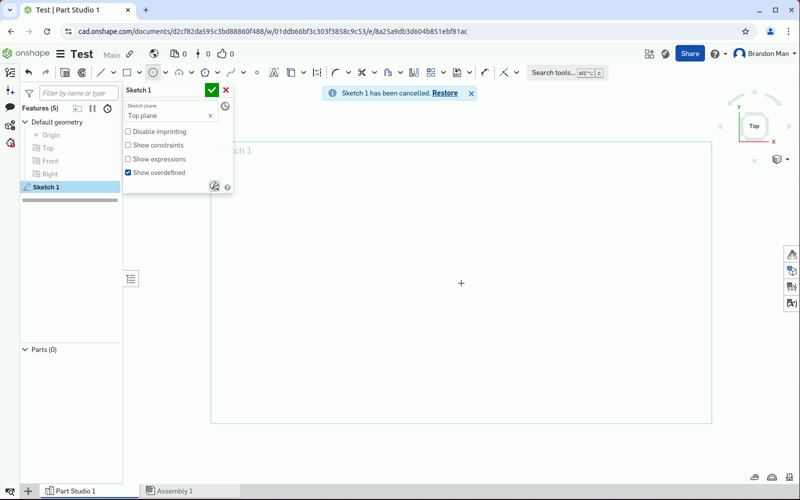
key_up(shift)
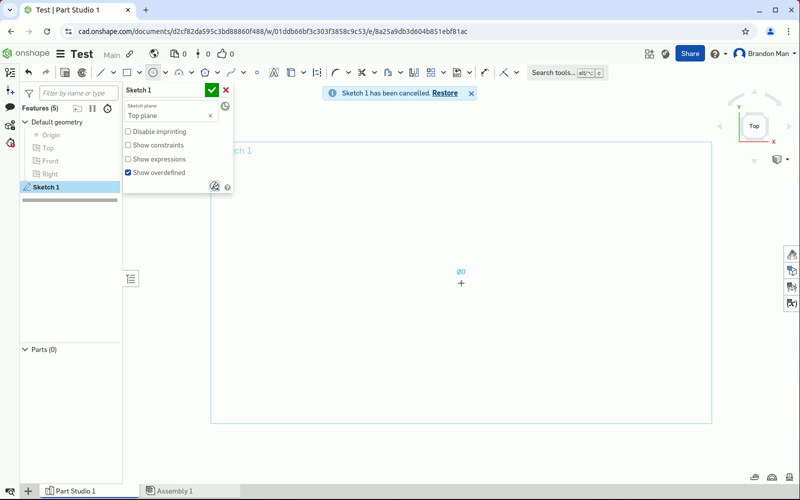
mouse_move(467, 282)
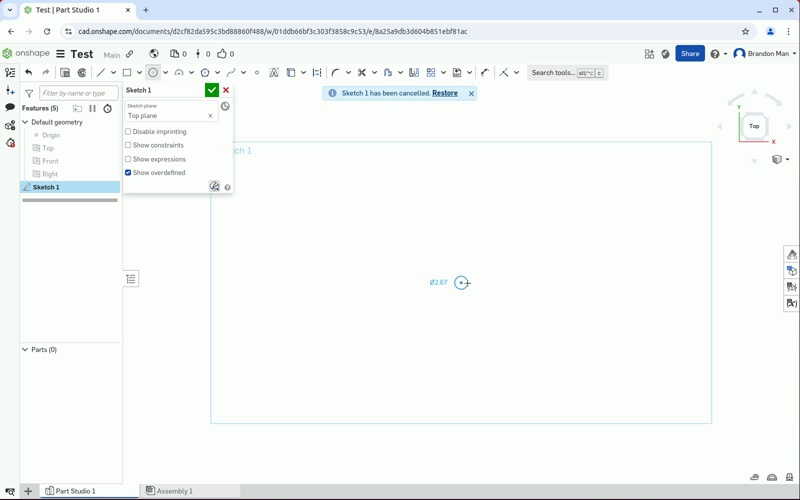
click(467, 282)
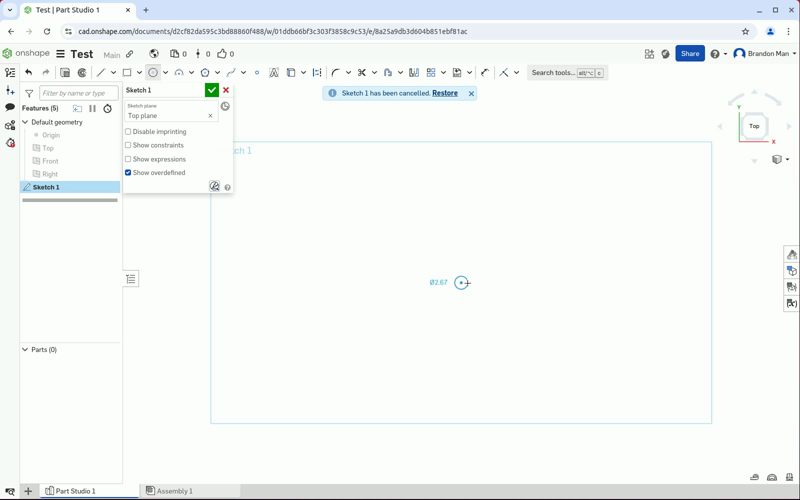
key(esc)
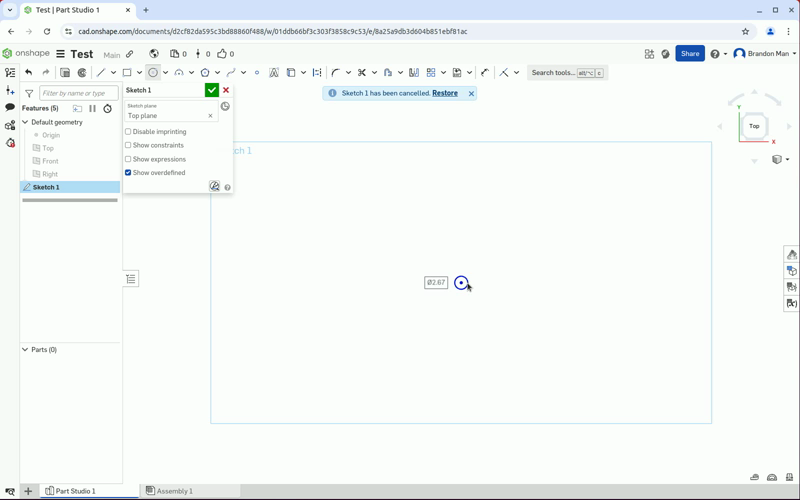
mouse_move(467, 284)
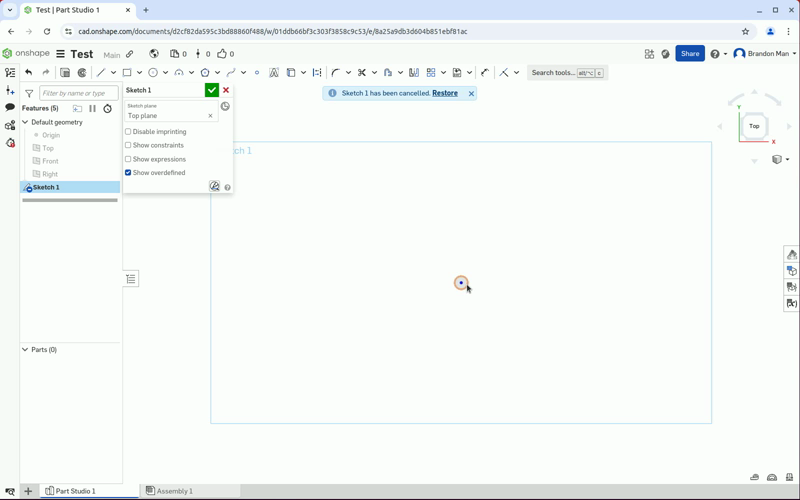
scroll(6)
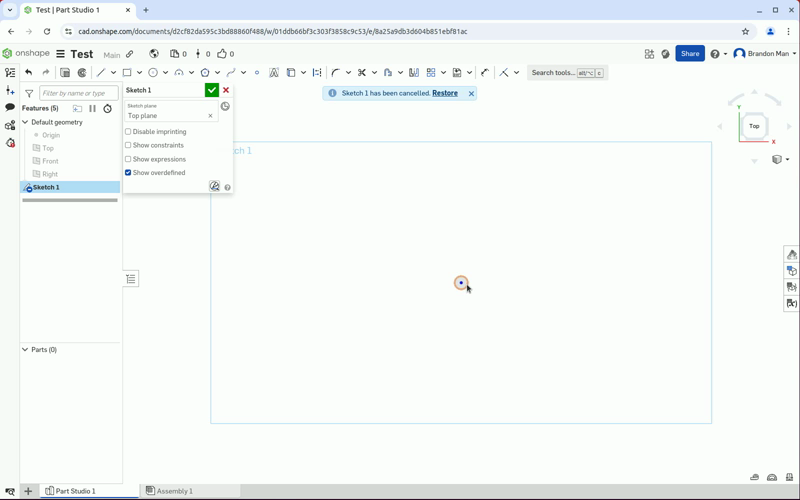
scroll(6)
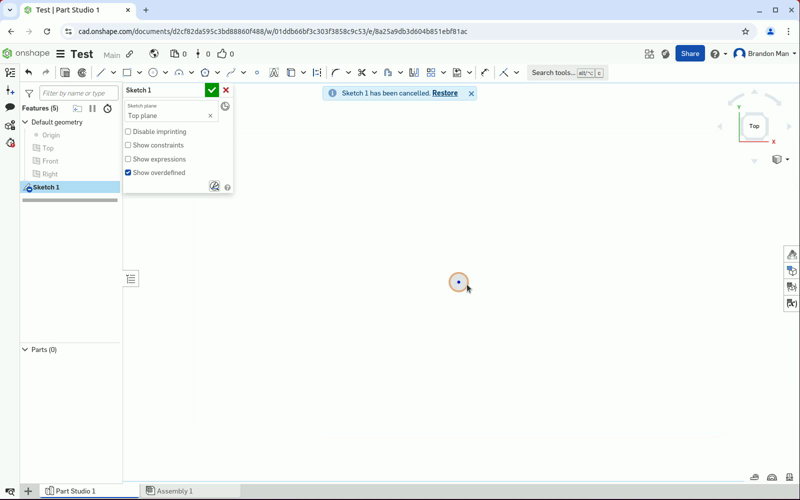
scroll(6)
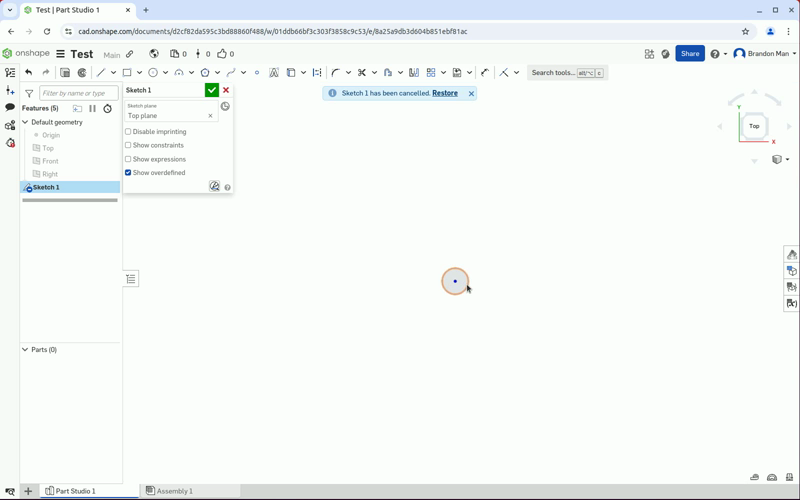
scroll(6)
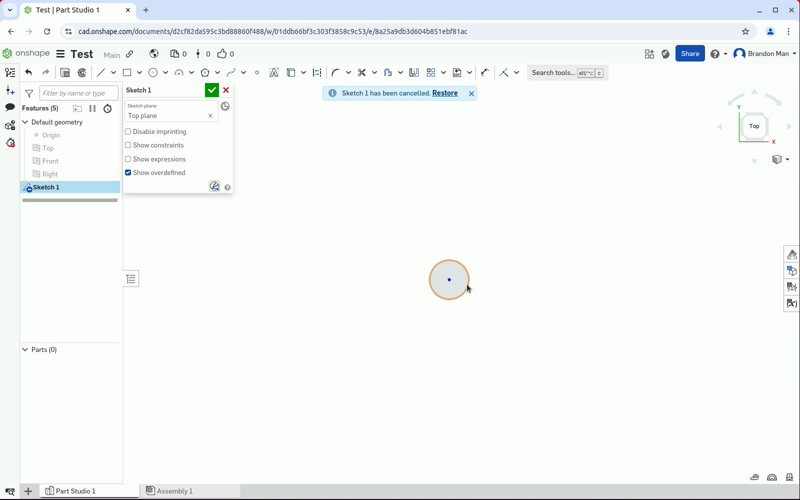
scroll(6)
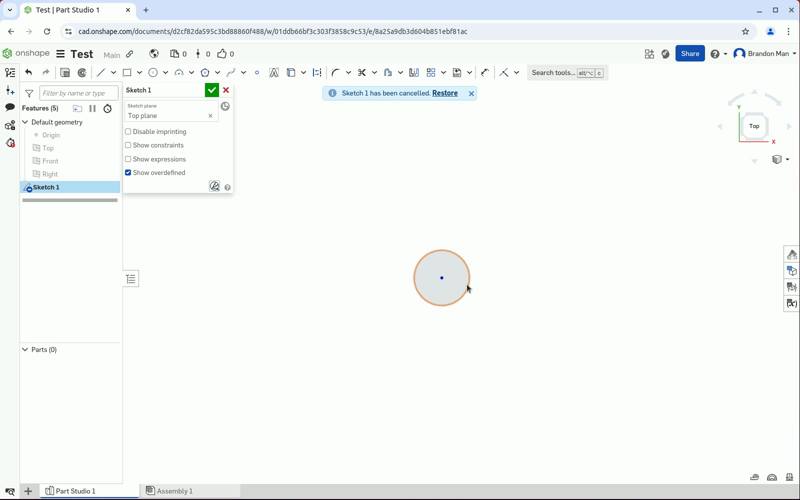
scroll(6)
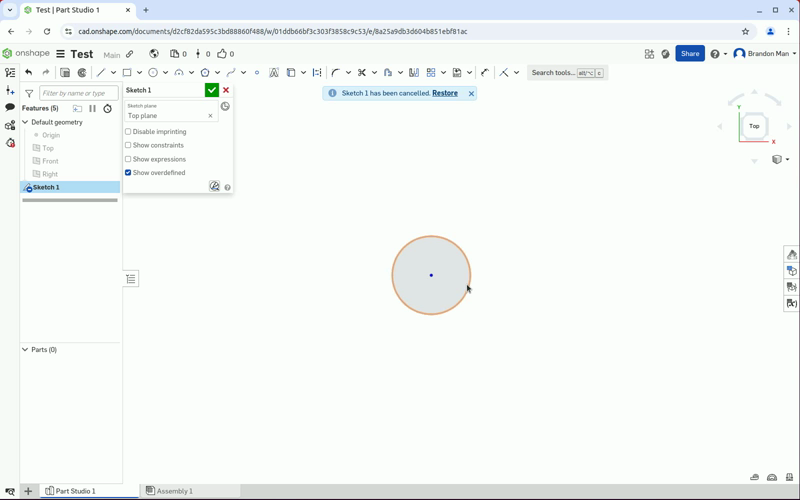
scroll(6)
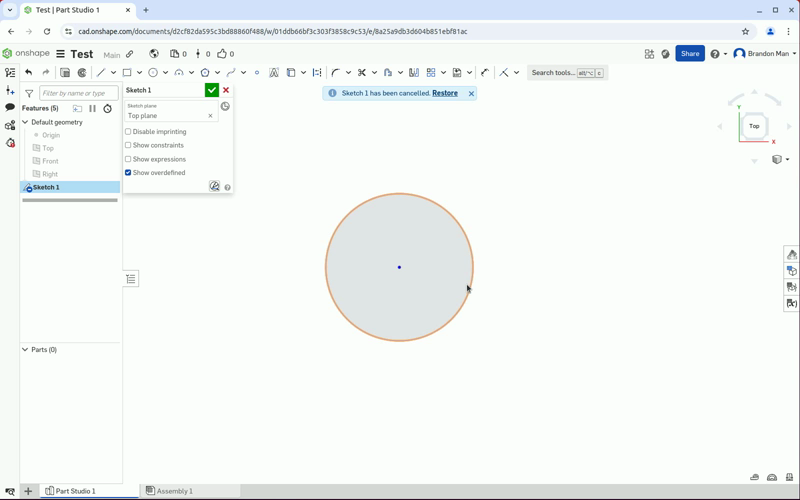
click(467, 284)
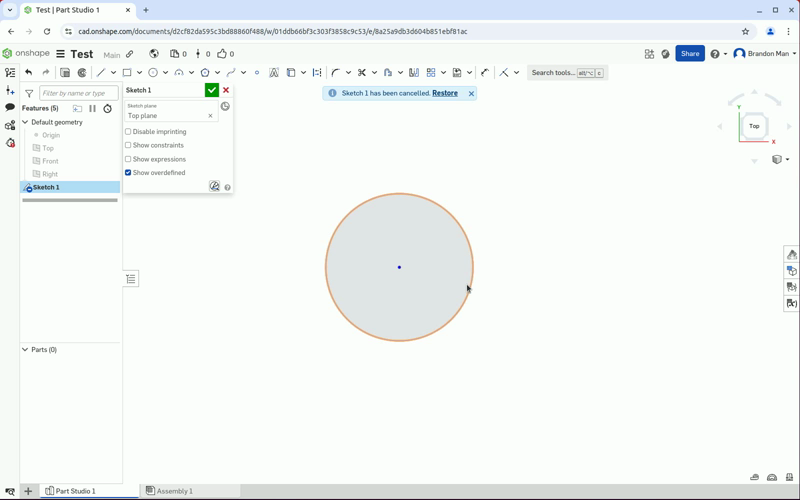
scroll(-6)
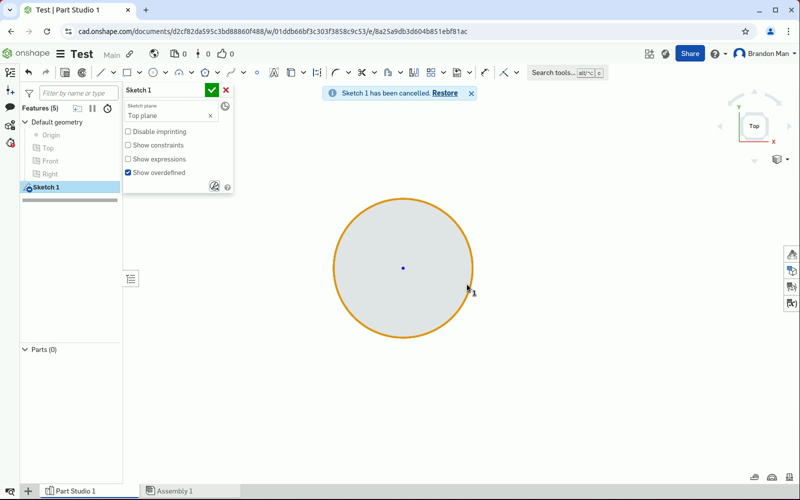
scroll(-6)
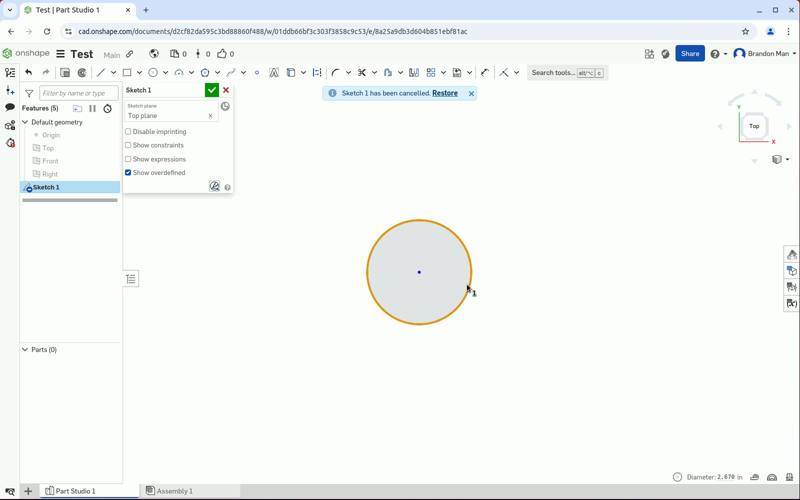
scroll(-6)
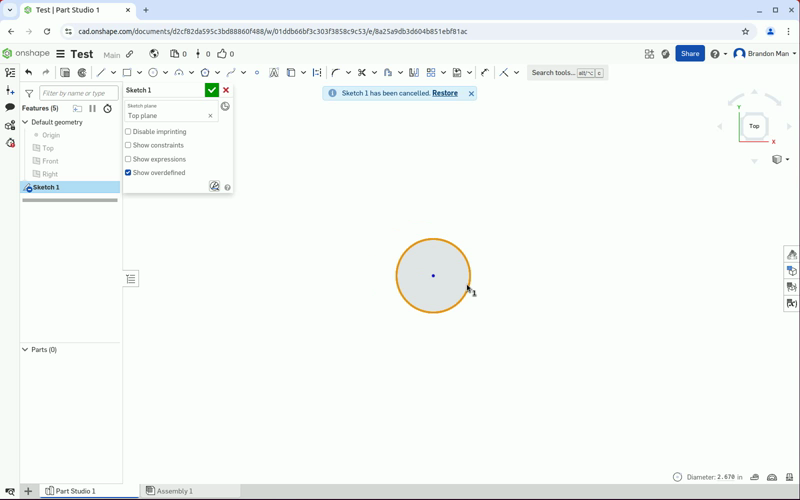
scroll(-6)
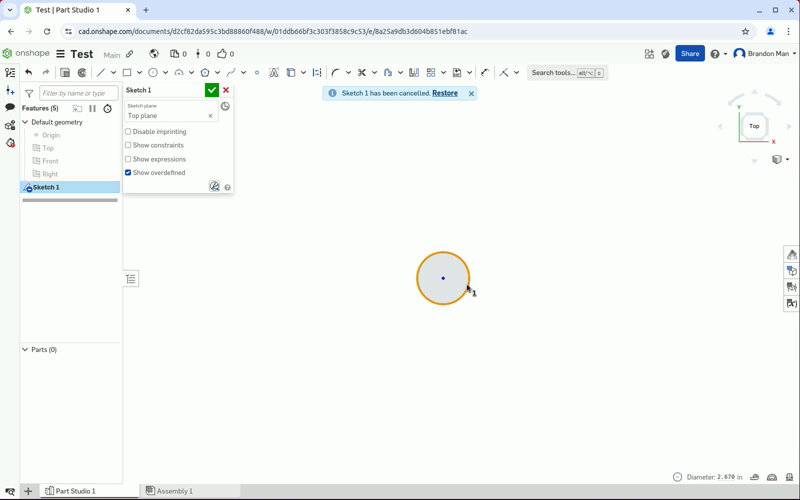
scroll(-6)
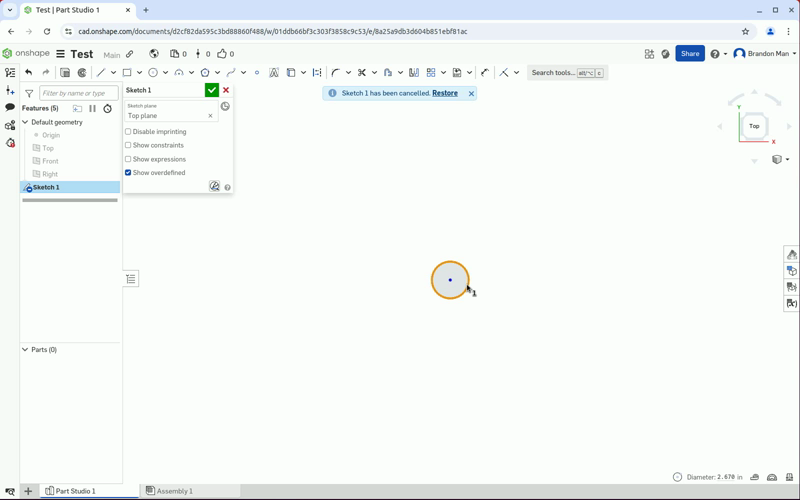
scroll(-6)
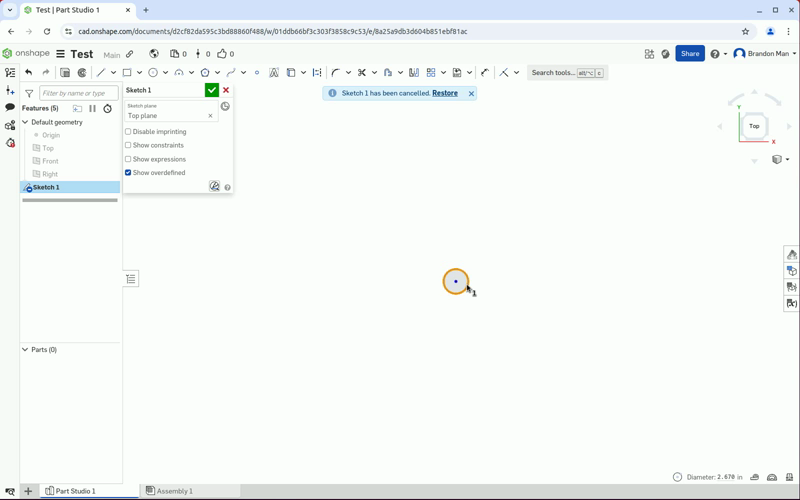
scroll(-6)
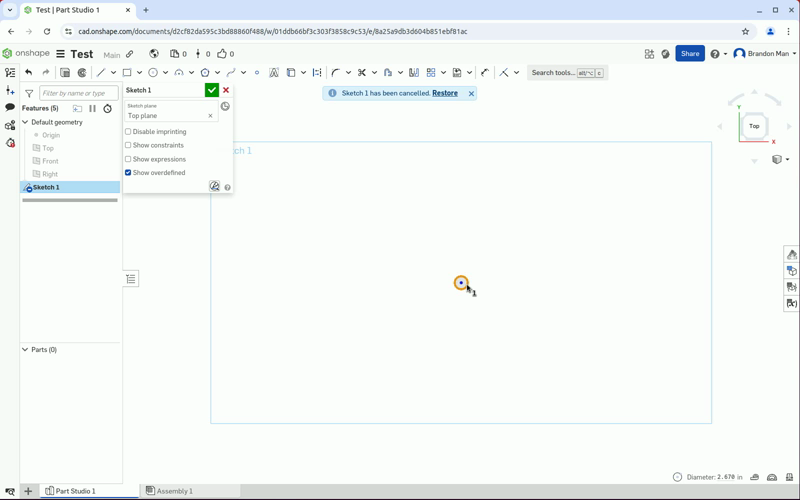
mouse_move(73, 352)
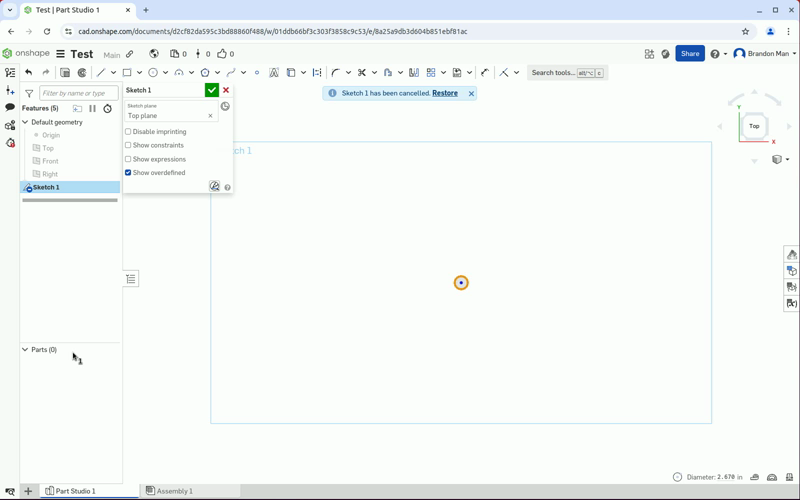
key(shift+y)
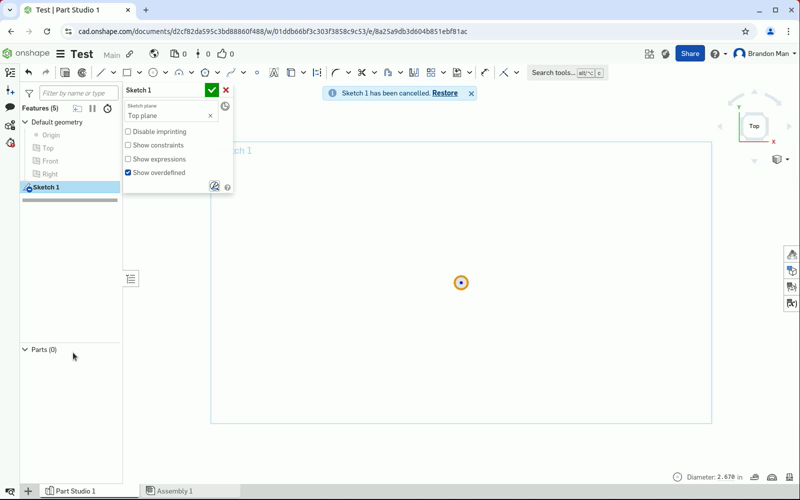
key(shift+e)
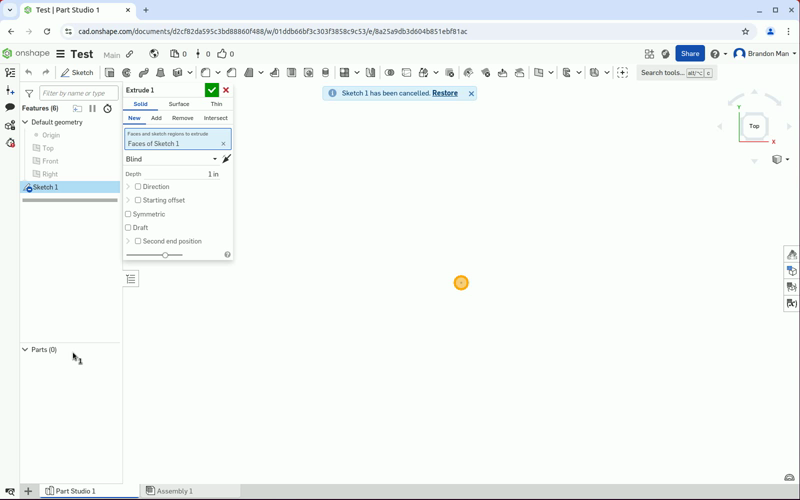
mouse_move(143, 106)
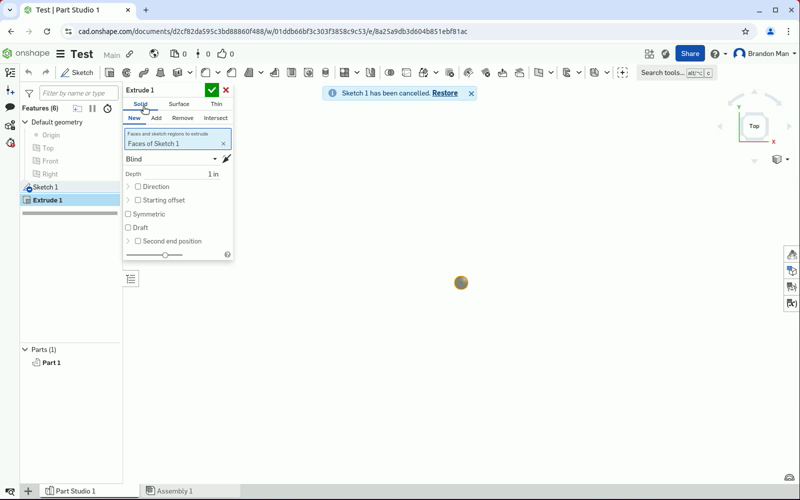
click(143, 106)
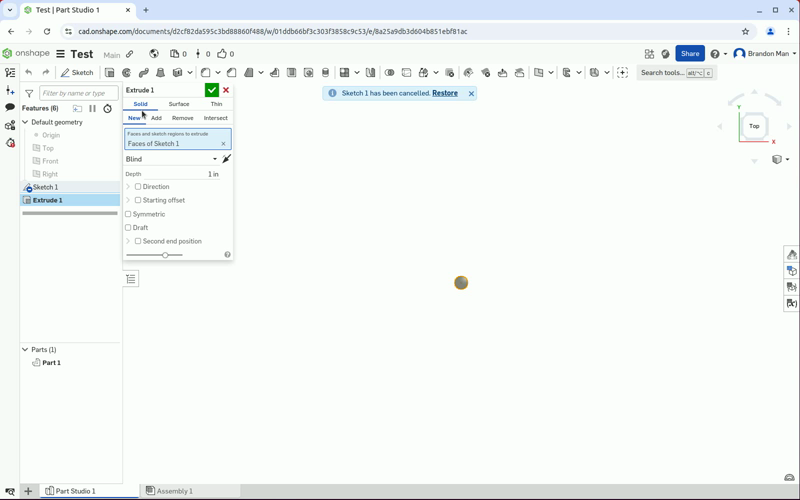
mouse_move(137, 120)
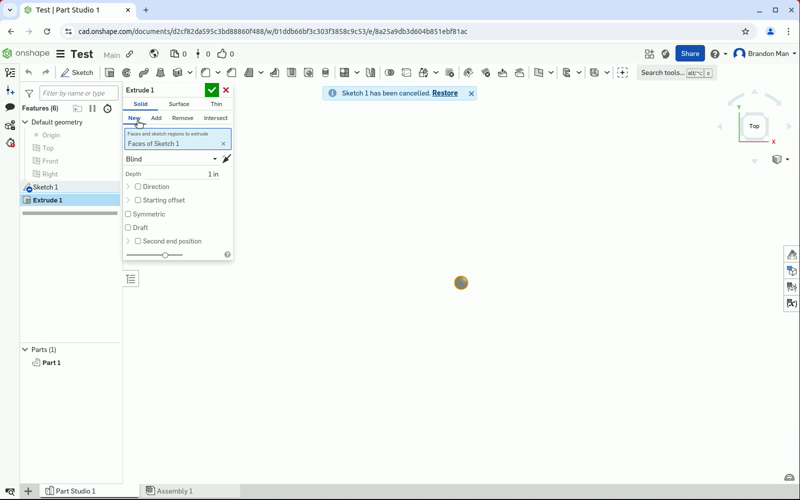
click(137, 120)
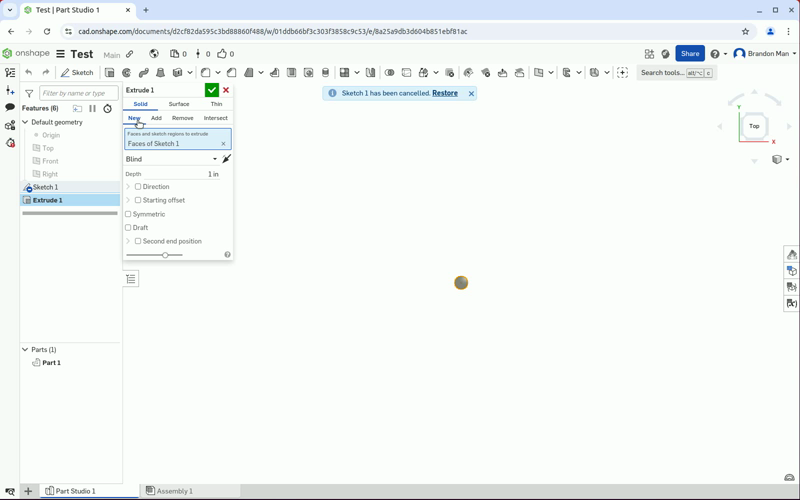
key(tab, 4)
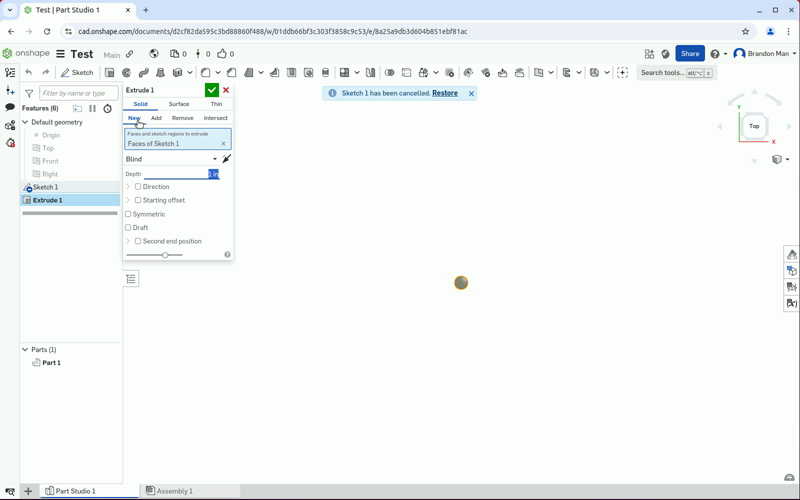
text(0.722)
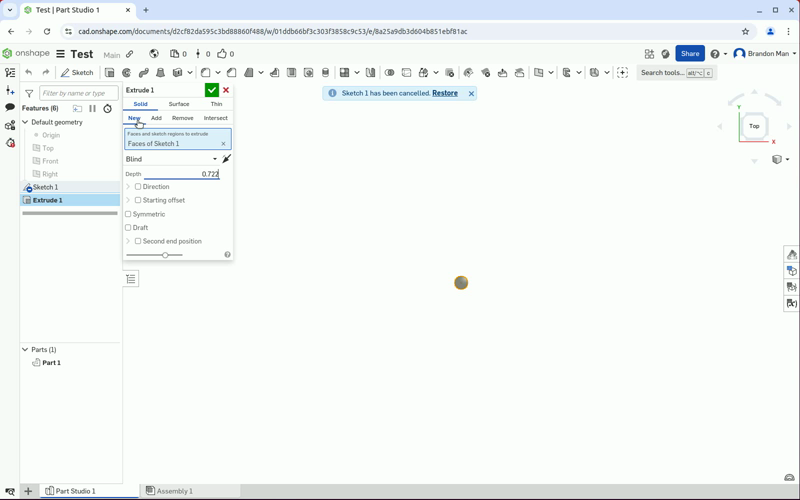
key(enter)
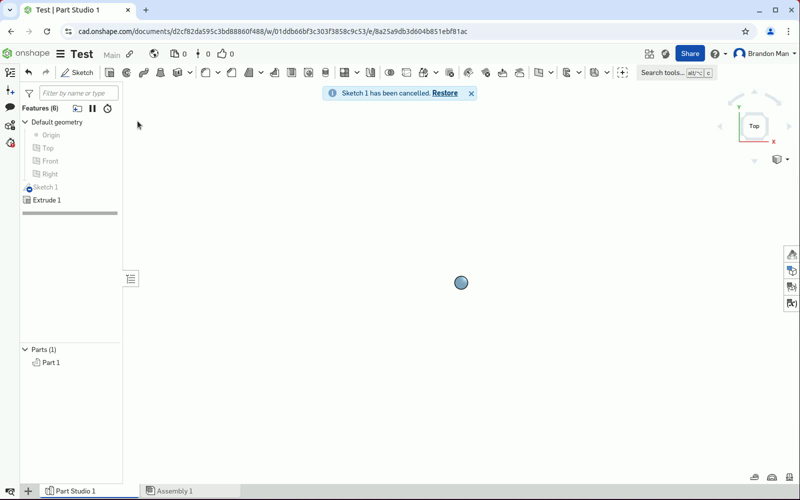
key(shift+h)
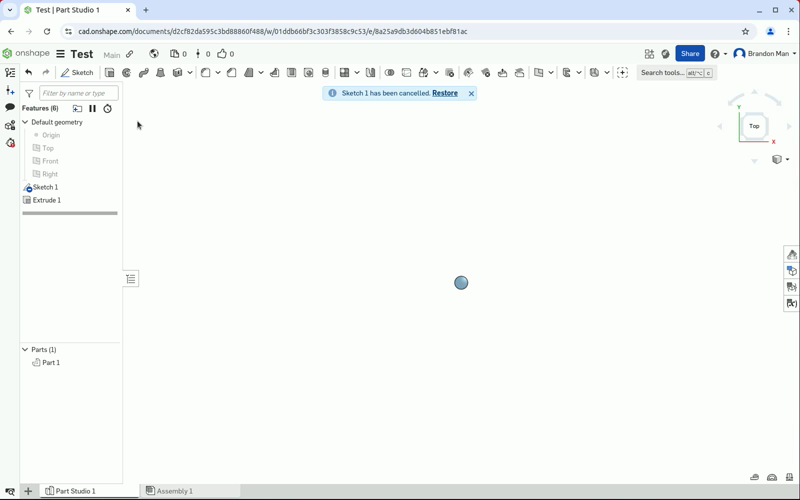
key(shift+h)
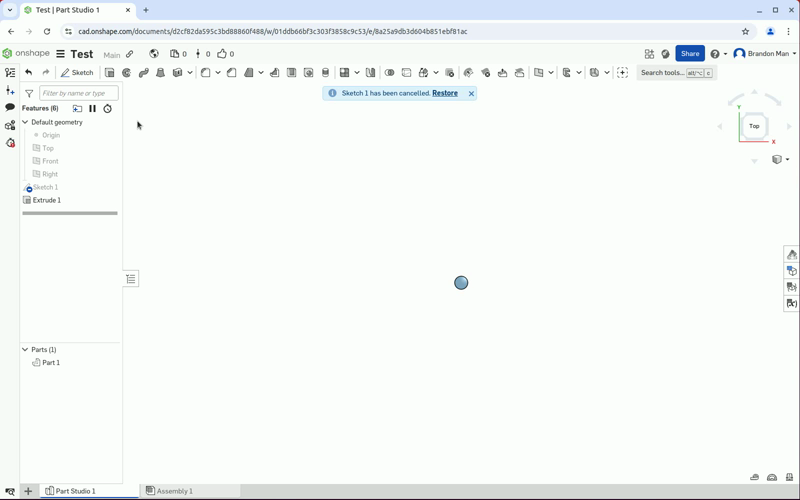
mouse_move(73, 189)
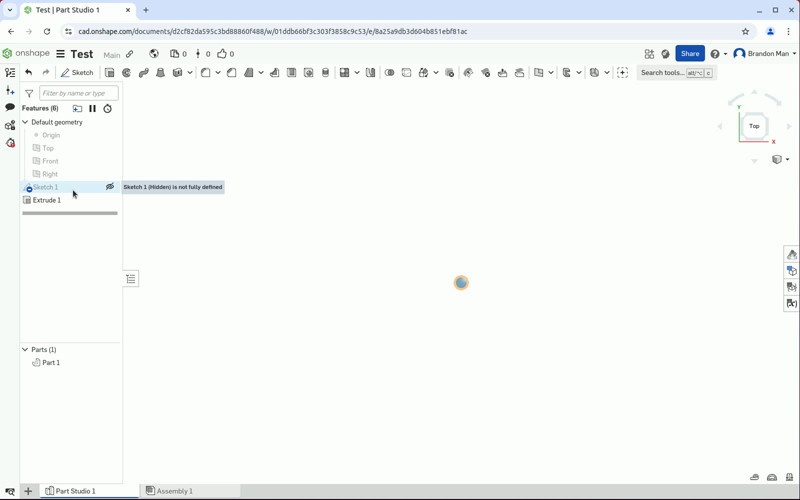
click(73, 189)
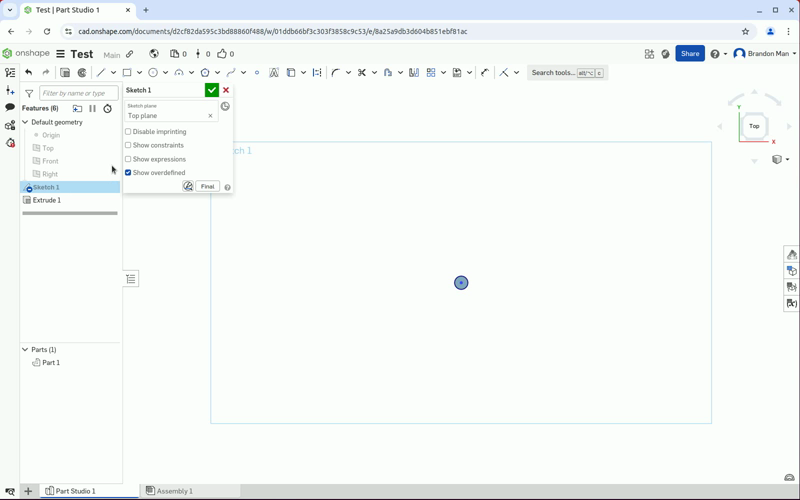
mouse_move(229, 92)
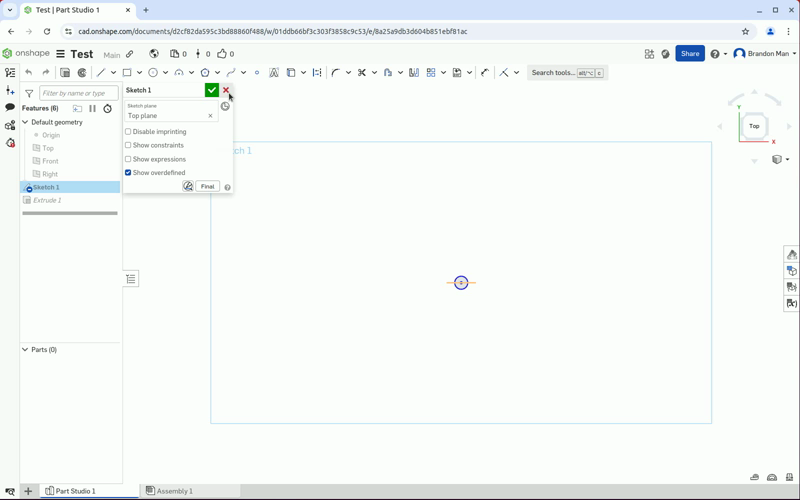
click(229, 92)
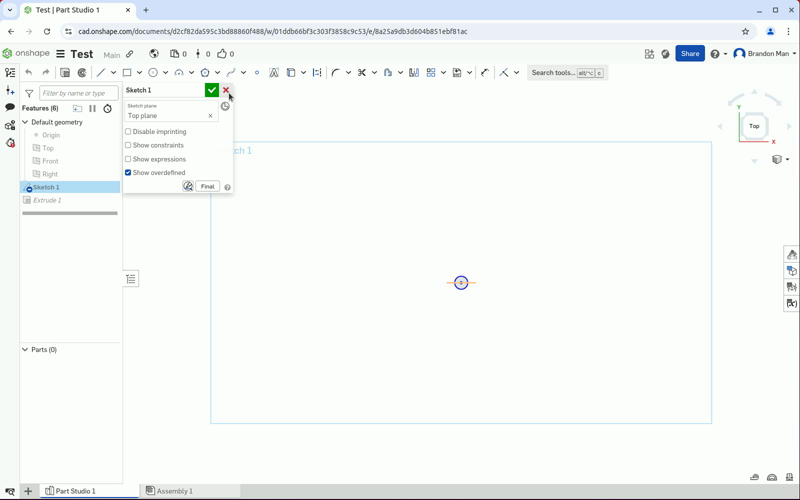
key(shift+s)
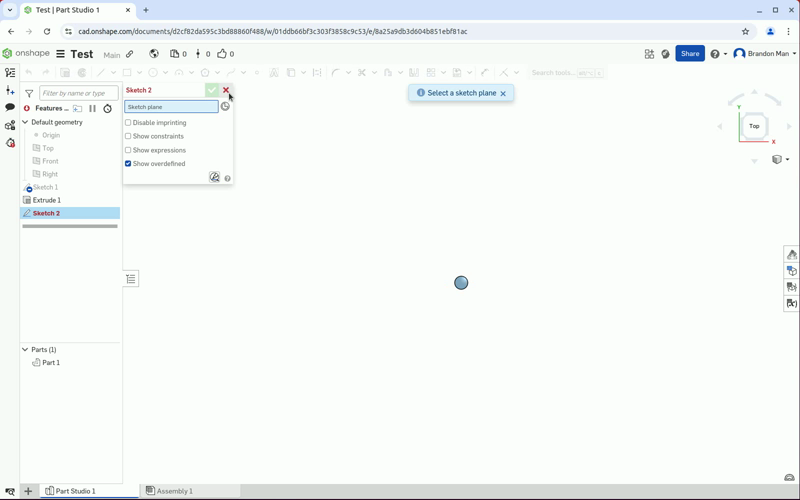
mouse_move(73, 150)
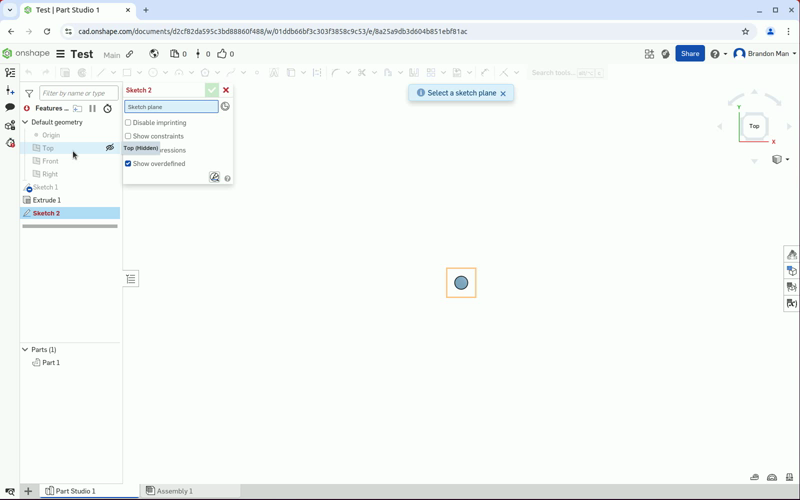
click(73, 150)
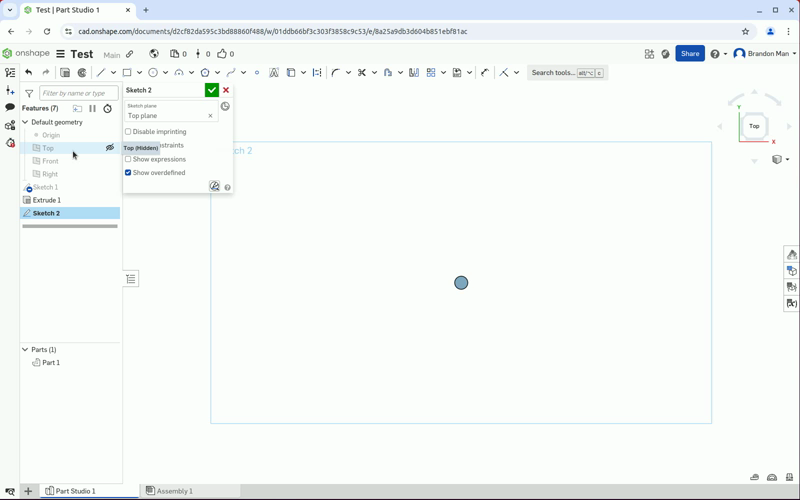
mouse_move(73, 352)
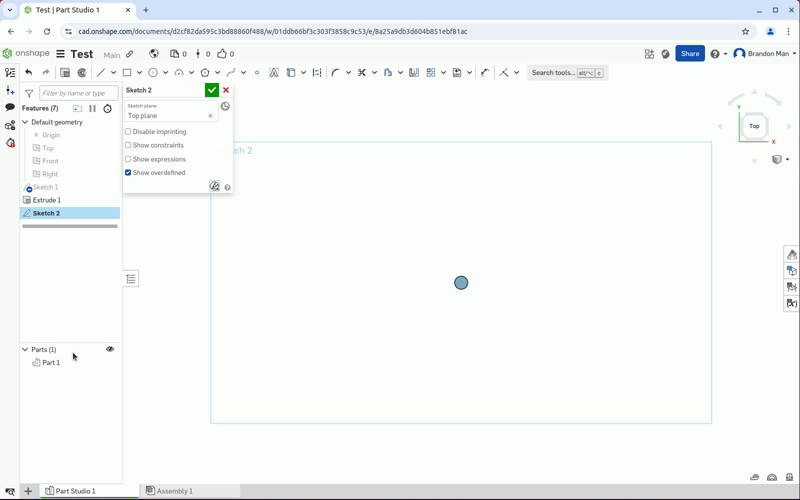
key(y)
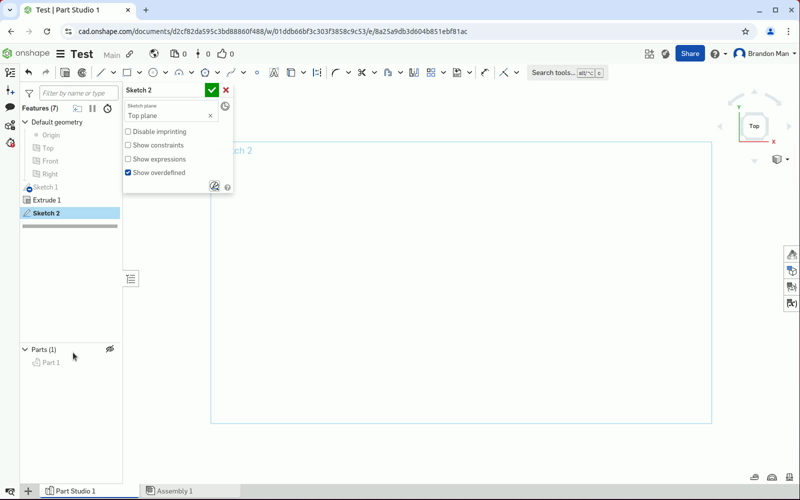
key(c)
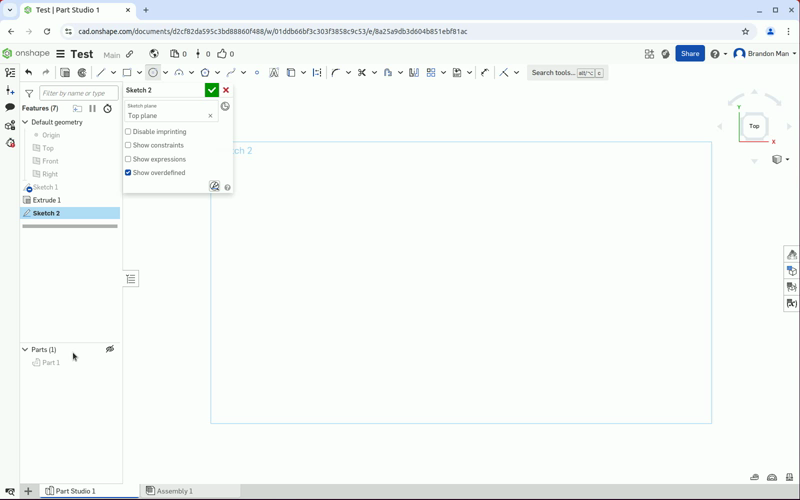
key_down(shift)
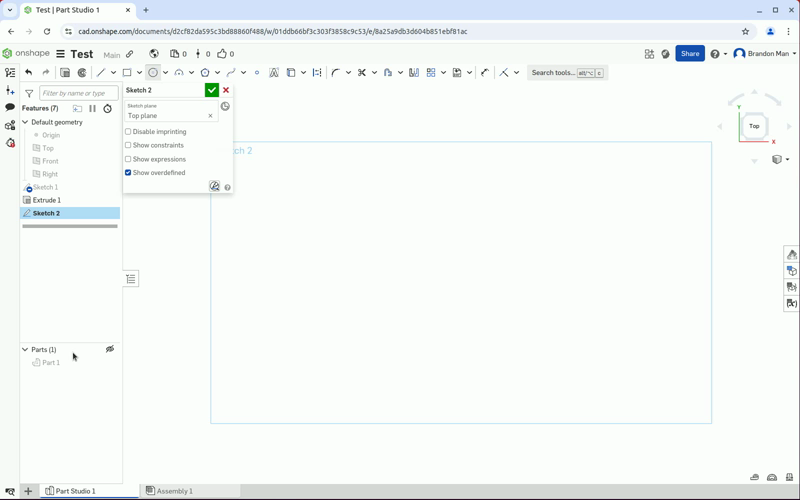
mouse_move(461, 282)
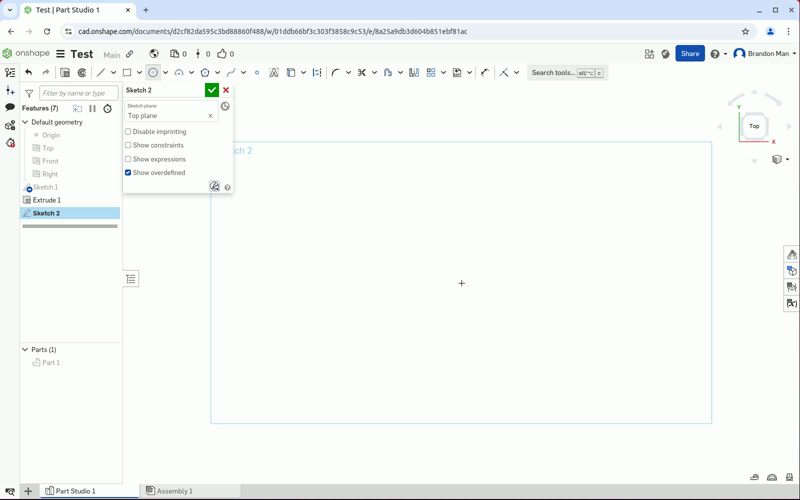
click(461, 282)
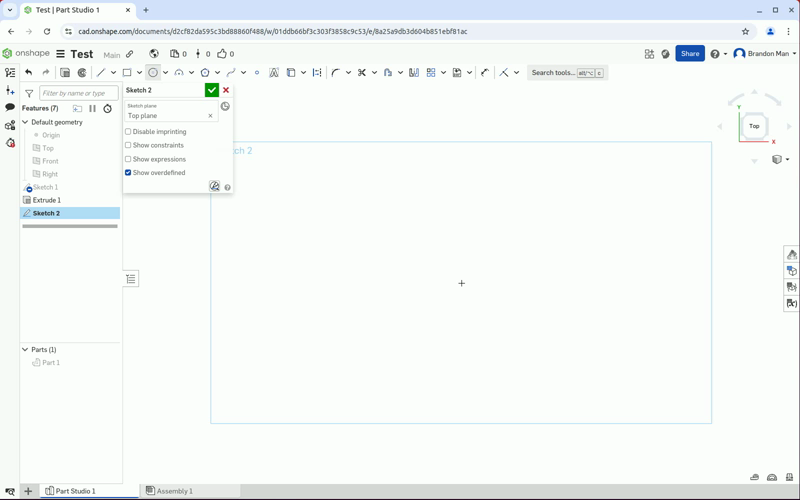
key_up(shift)
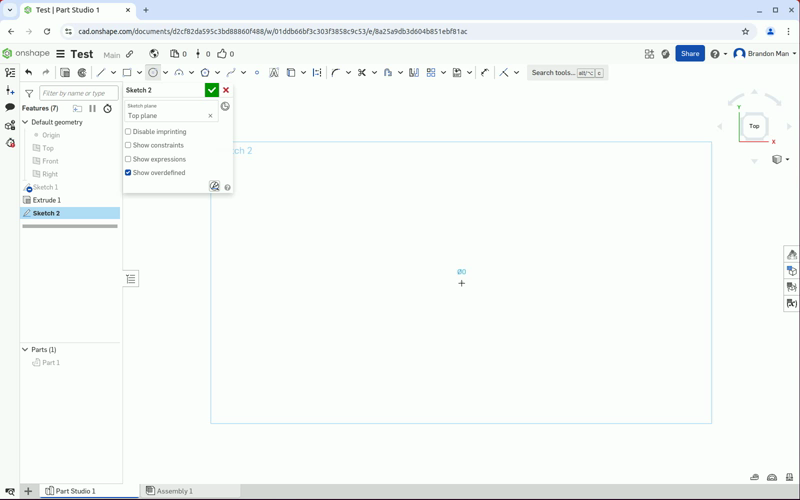
mouse_move(466, 282)
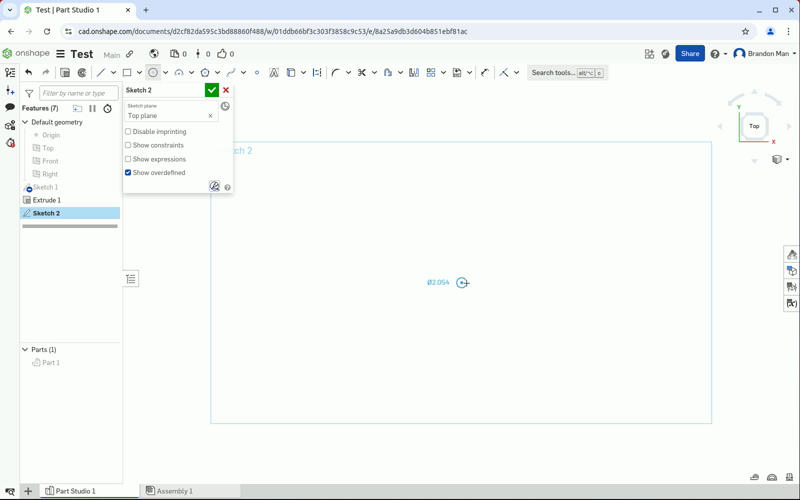
click(466, 282)
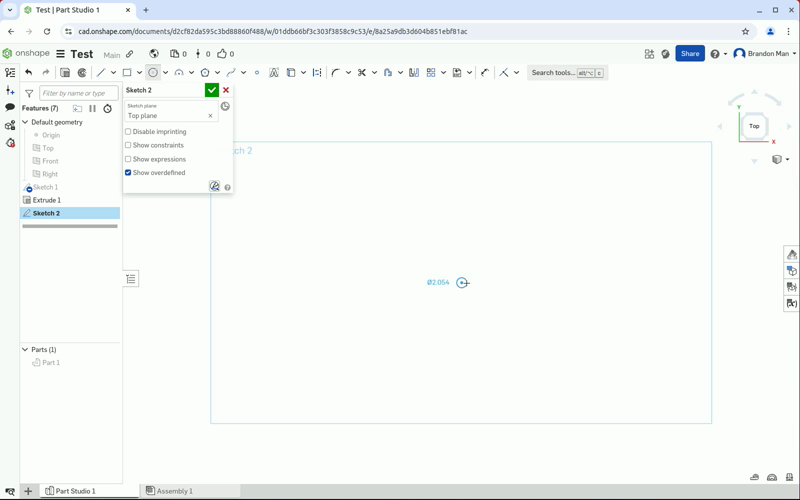
key(esc)
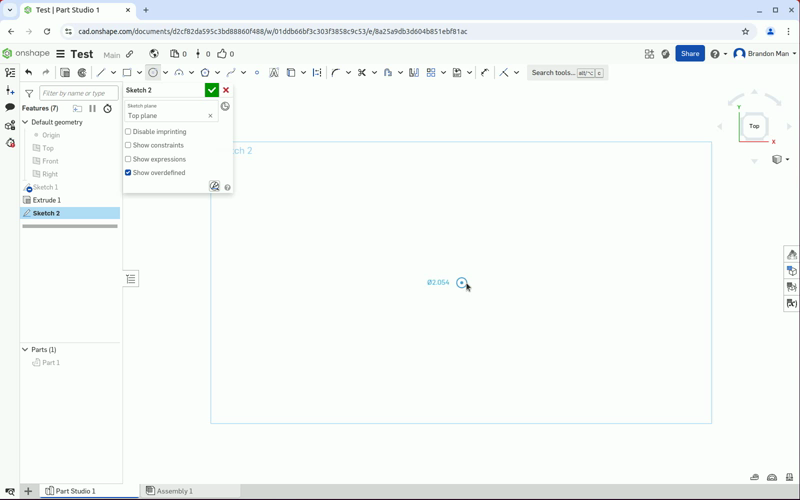
mouse_move(460, 279)
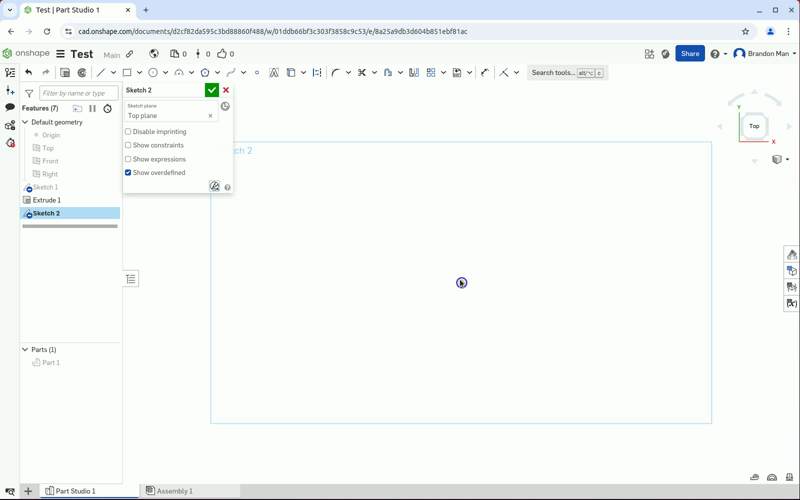
scroll(6)
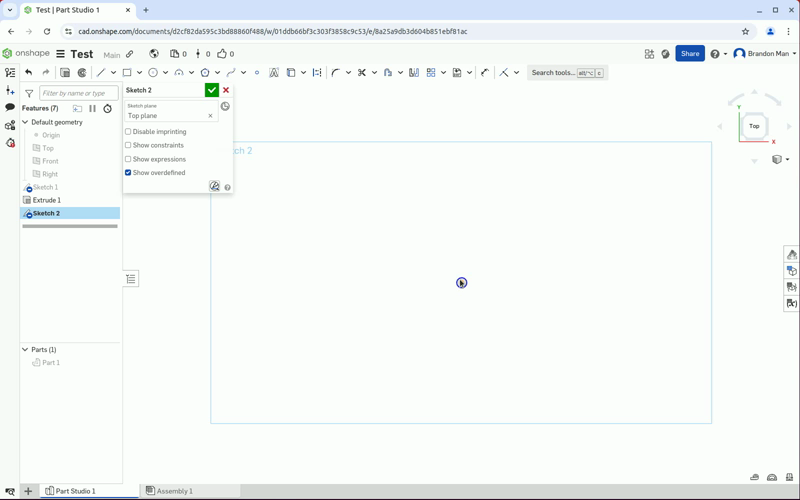
scroll(6)
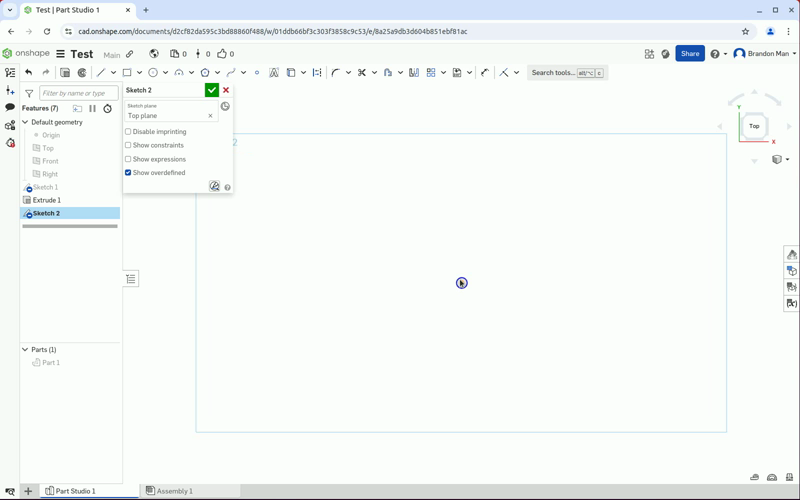
scroll(6)
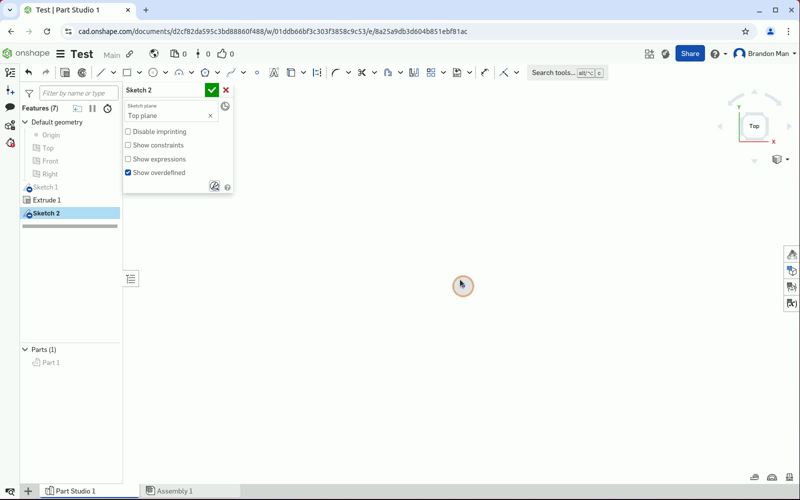
scroll(6)
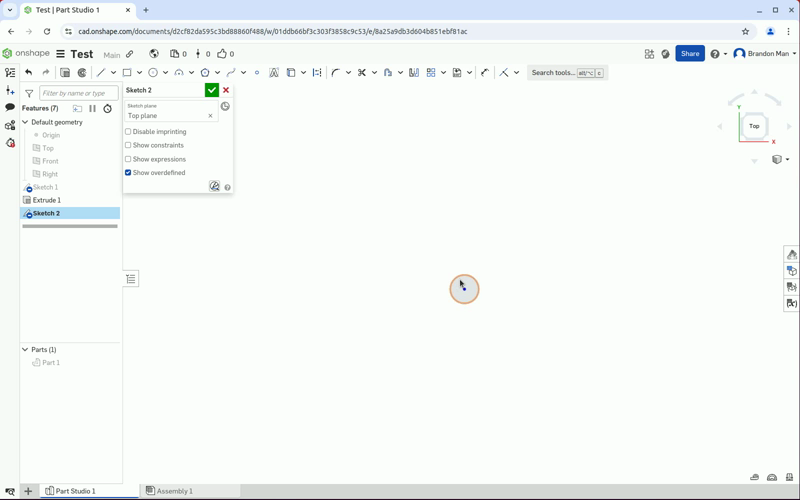
scroll(6)
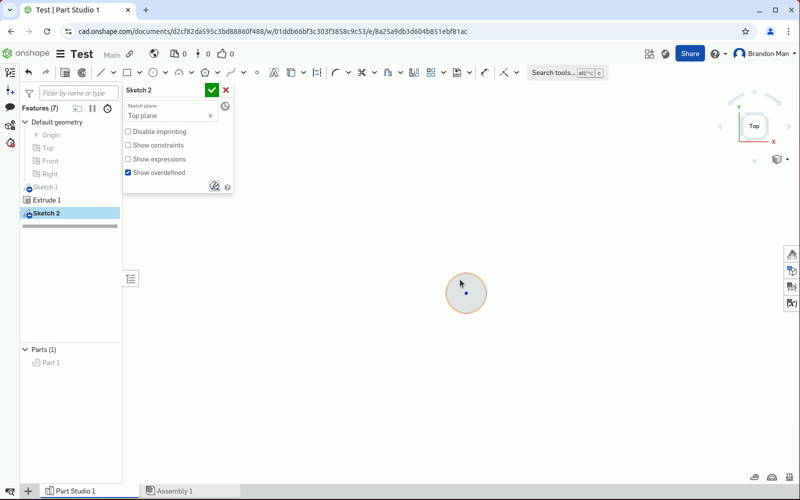
scroll(6)
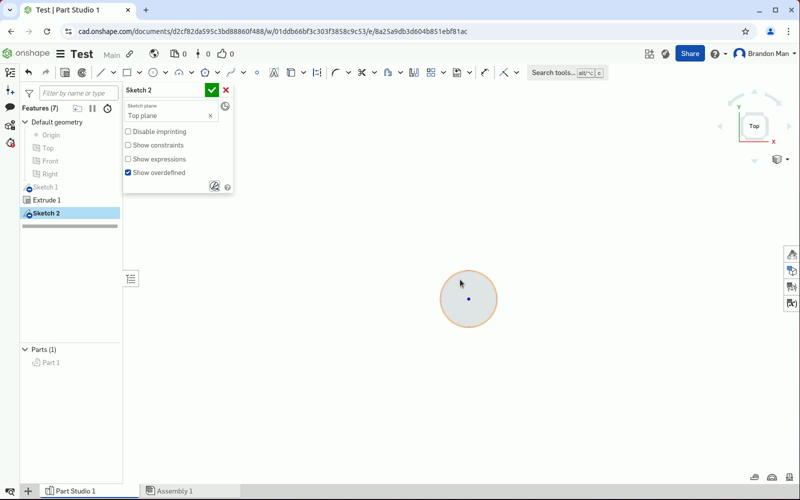
scroll(6)
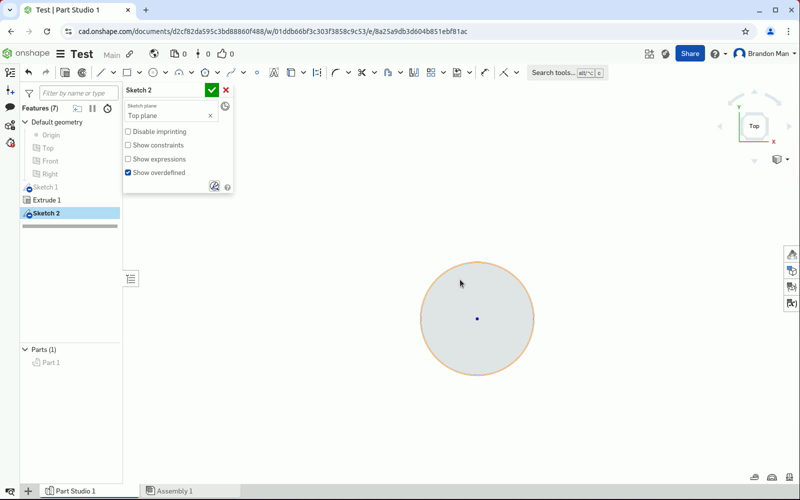
click(460, 279)
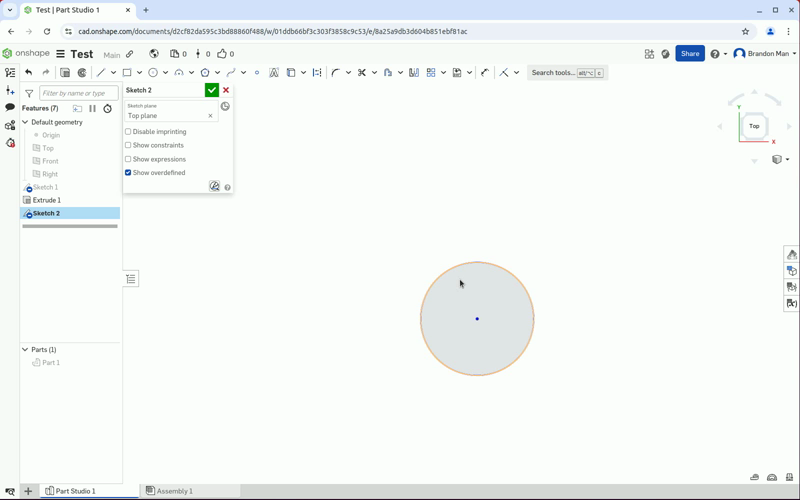
scroll(-6)
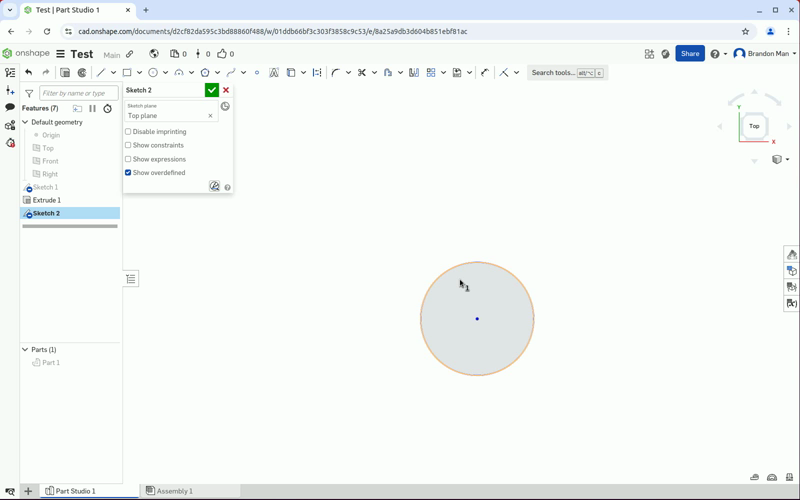
scroll(-6)
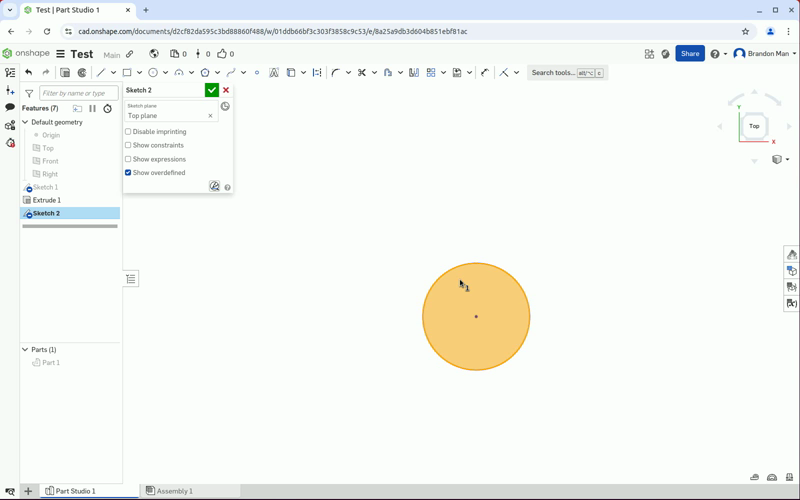
scroll(-6)
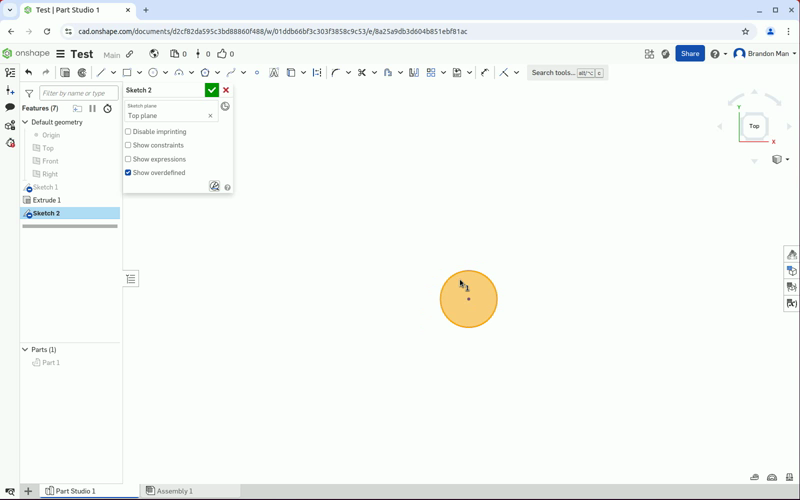
scroll(-6)
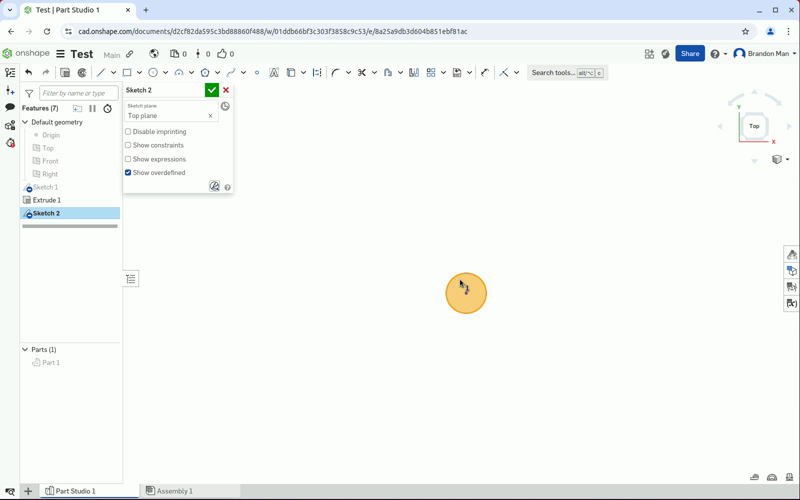
scroll(-6)
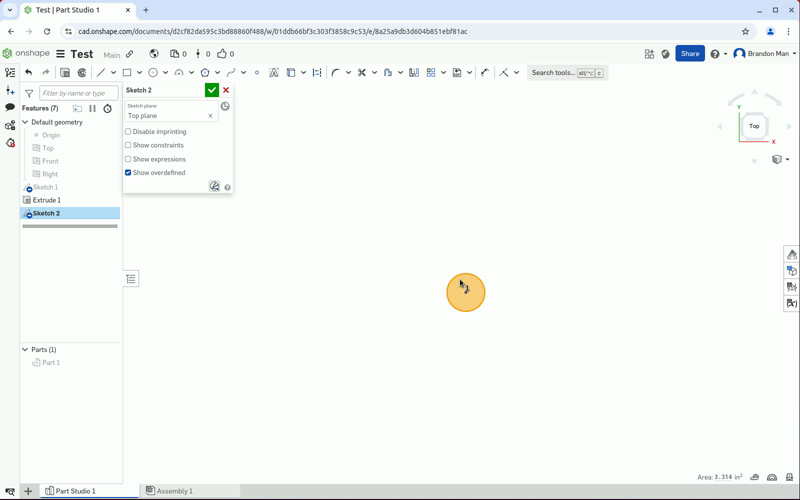
scroll(-6)
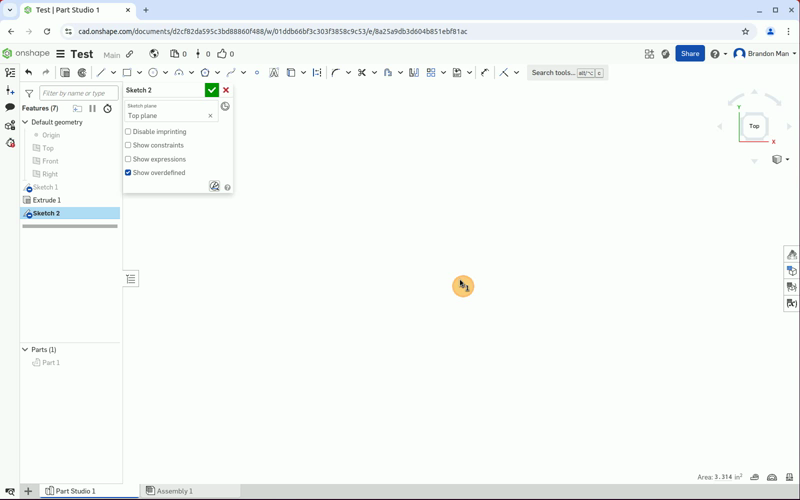
scroll(-6)
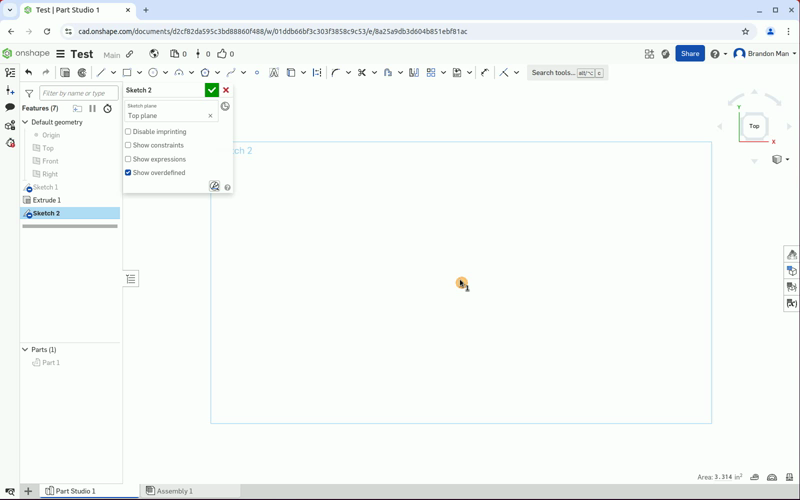
mouse_move(73, 352)
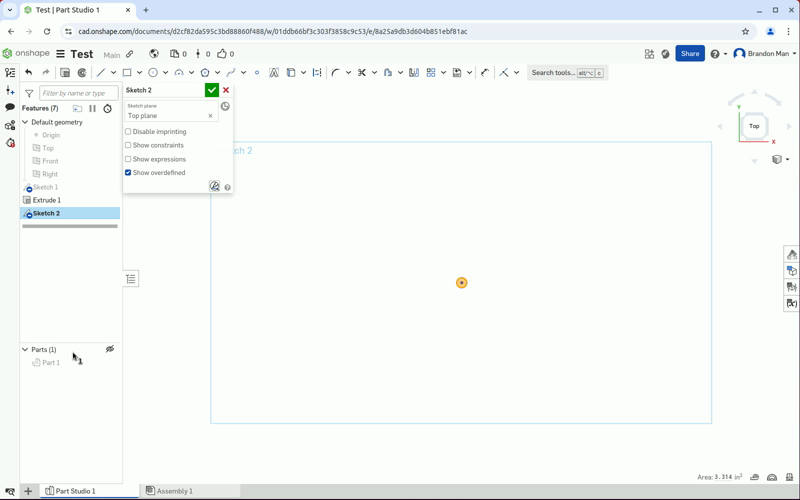
key(shift+y)
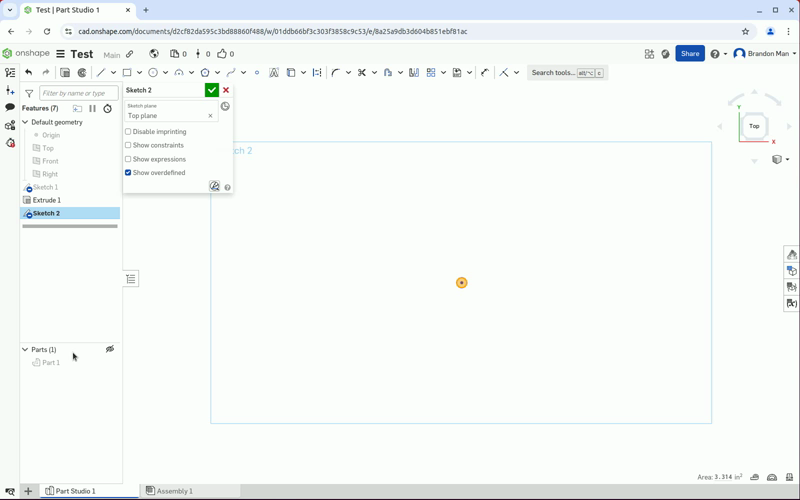
key(shift+e)
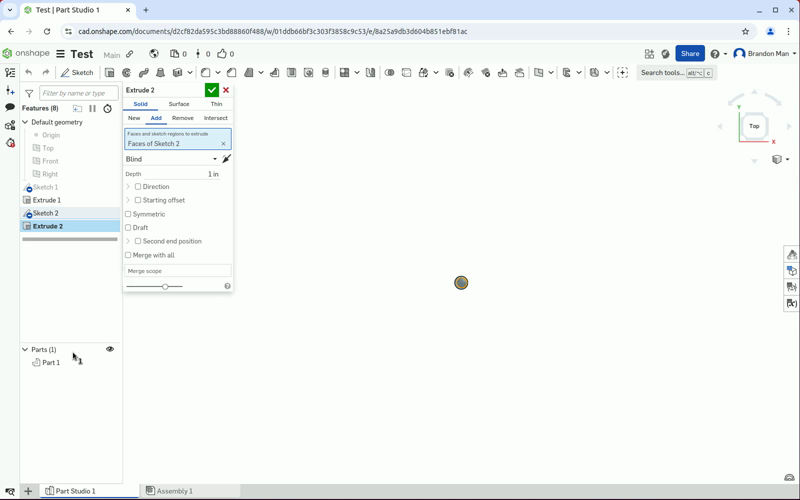
mouse_move(143, 106)
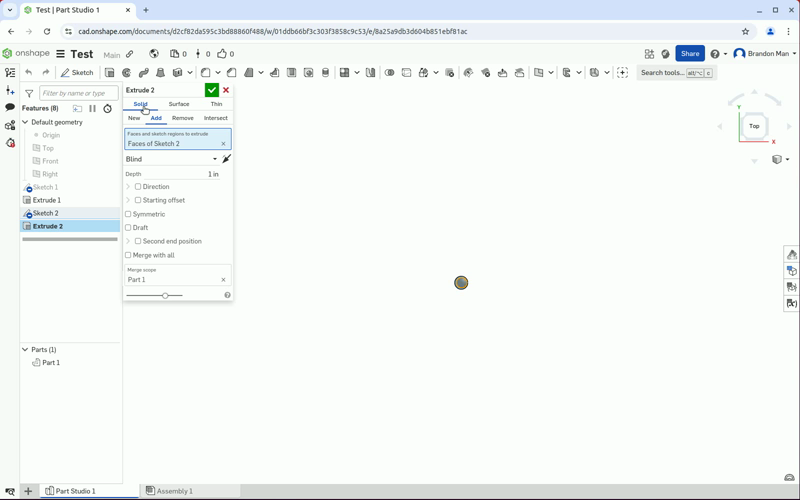
click(143, 106)
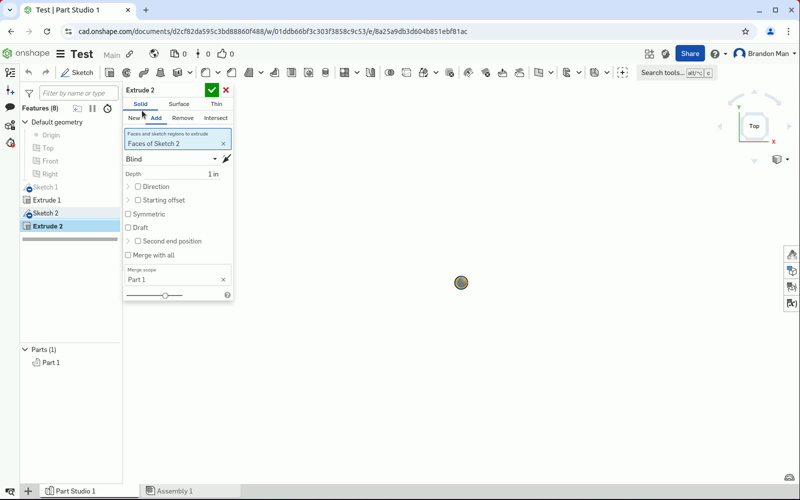
mouse_move(137, 120)
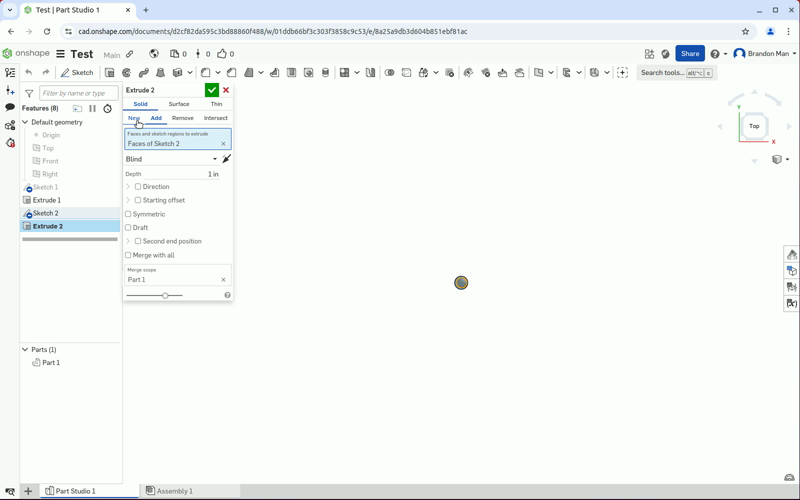
click(137, 120)
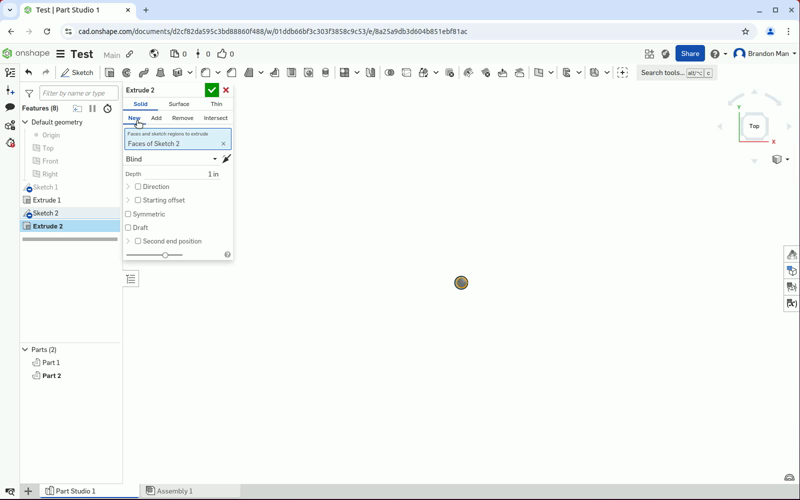
key(tab, 4)
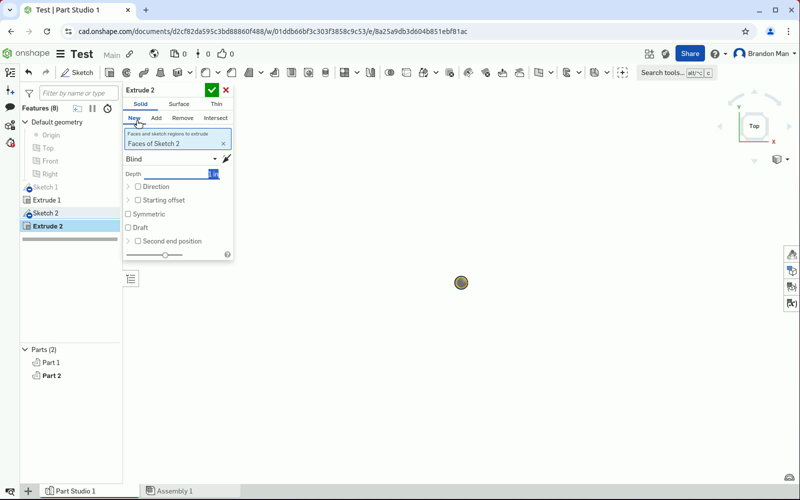
text(8.906)
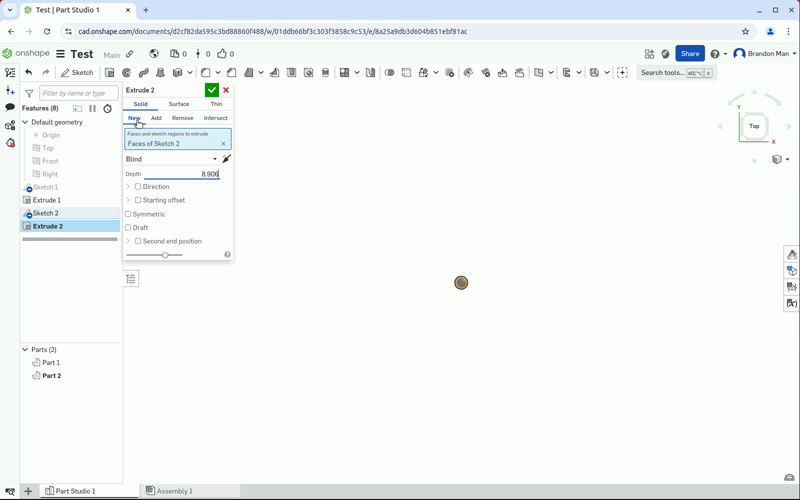
key(enter)
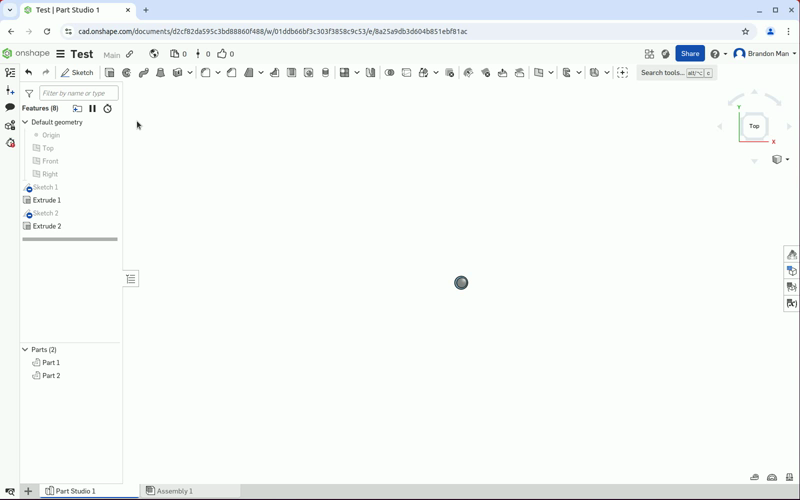
key(shift+h)
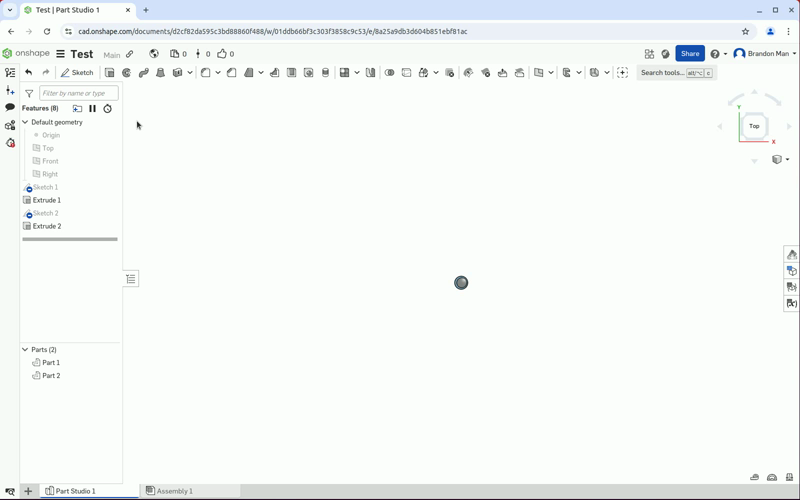
key(shift+h)
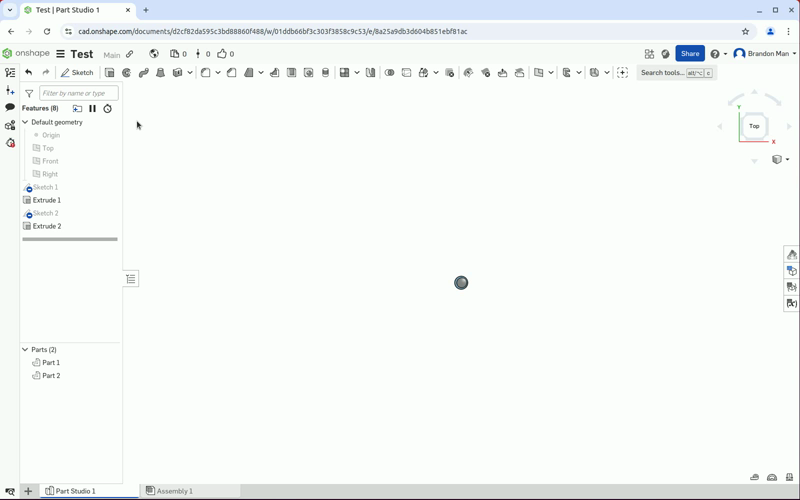
mouse_move(73, 189)
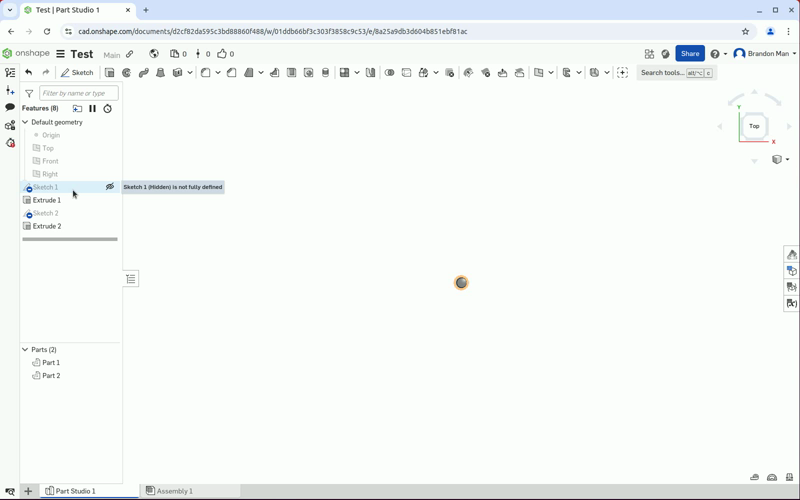
click(73, 189)
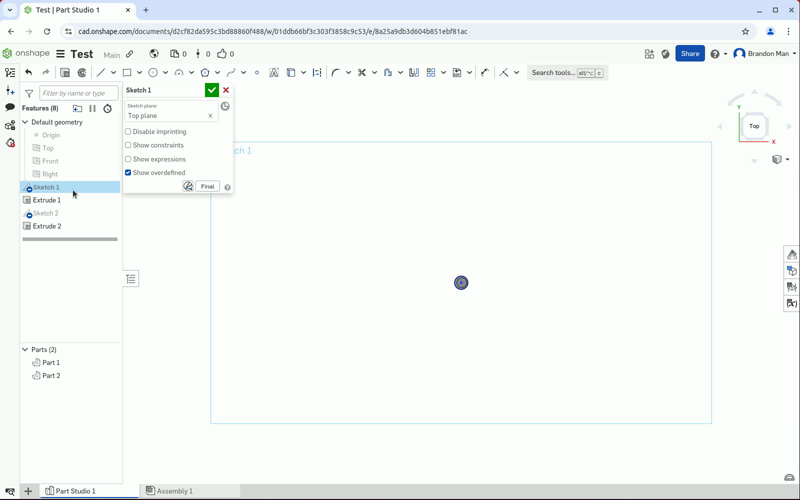
mouse_move(229, 92)
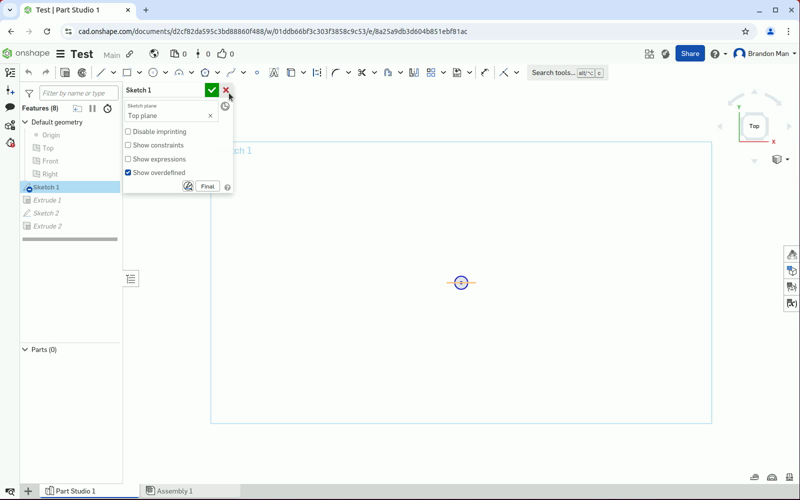
click(229, 92)
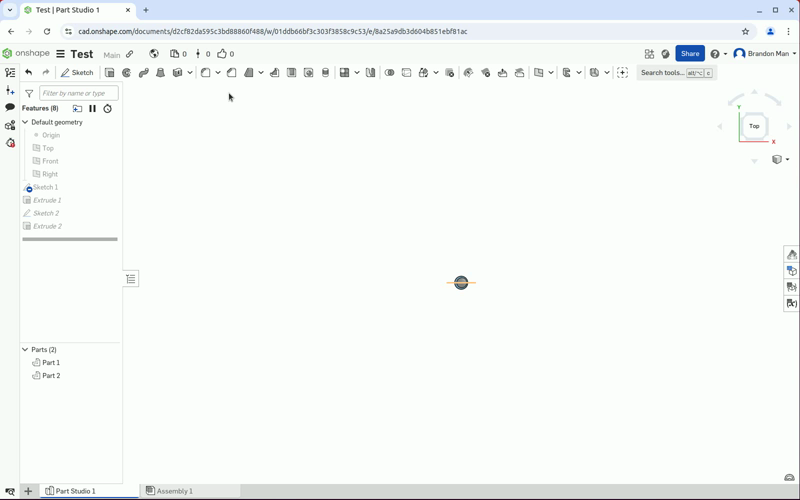
mouse_move(541, 75)
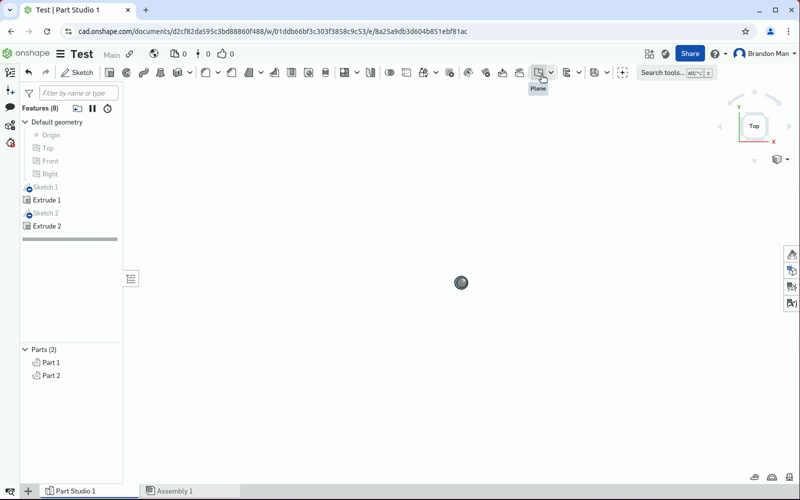
click(541, 75)
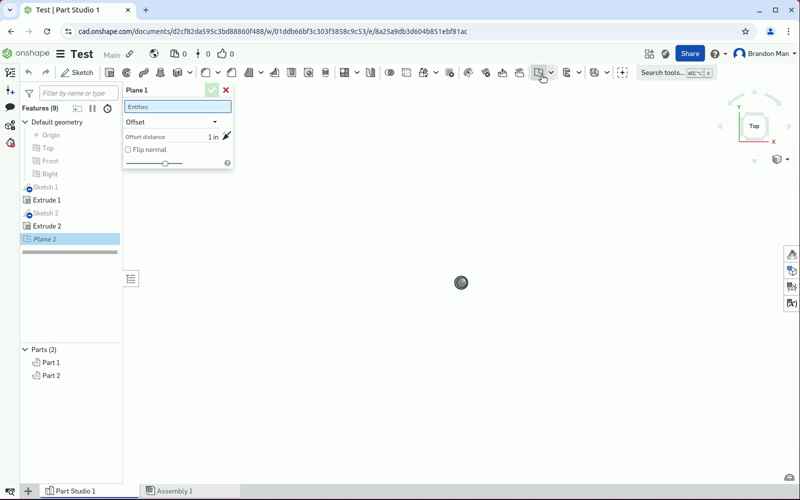
mouse_move(73, 150)
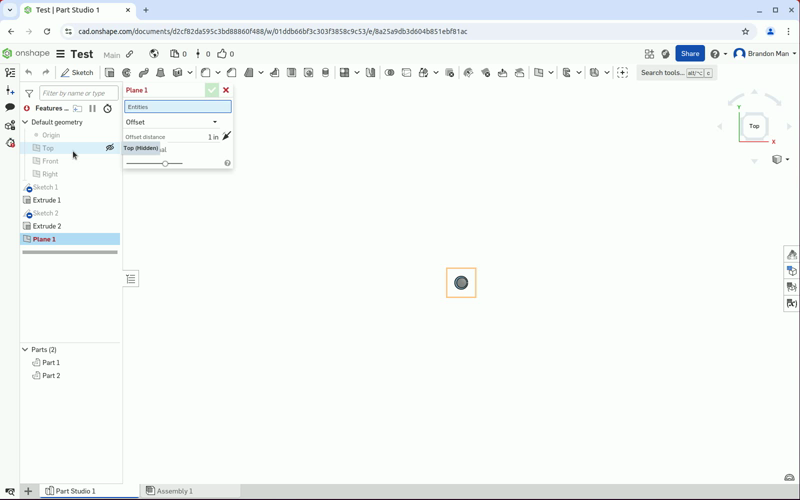
click(73, 150)
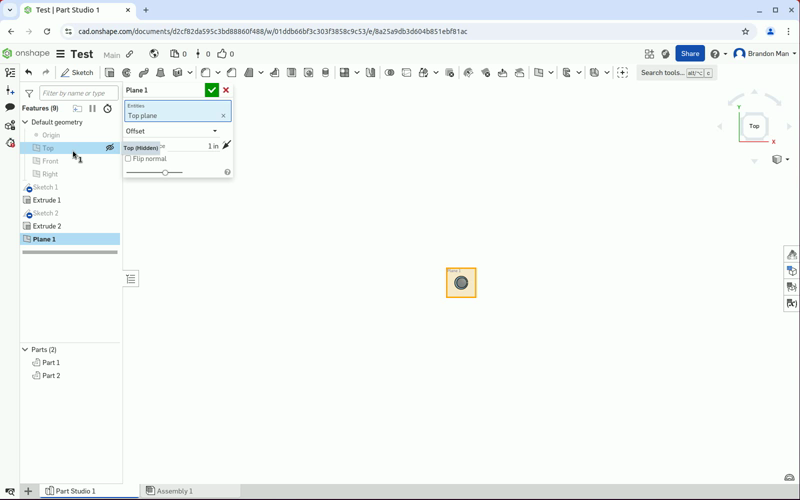
key(tab, 2)
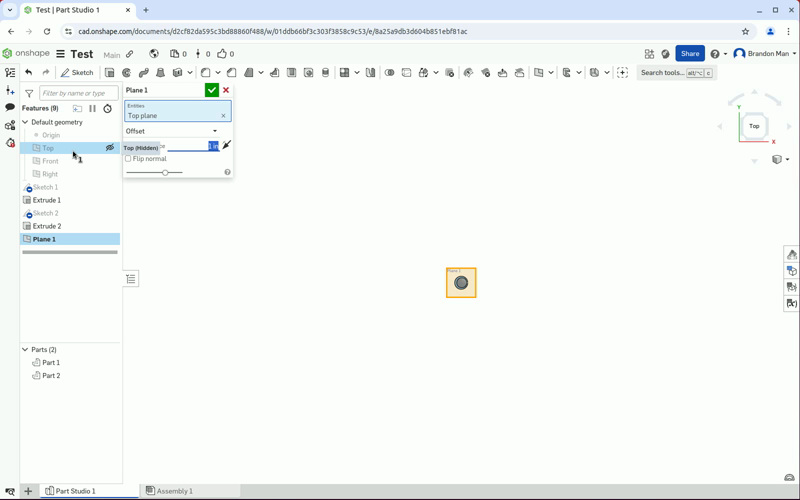
text(8.904)
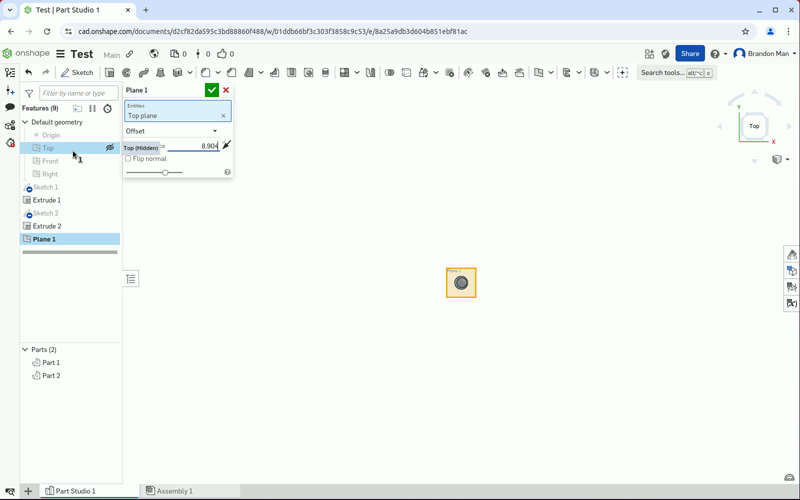
key(enter, 2)
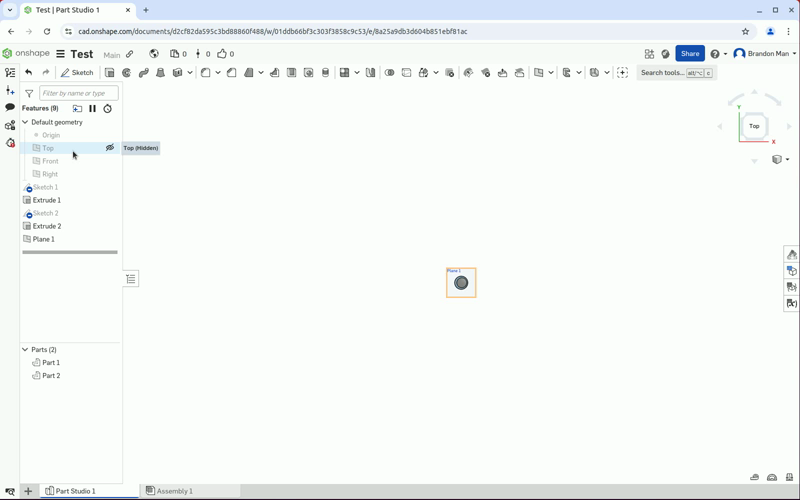
key(shift+s)
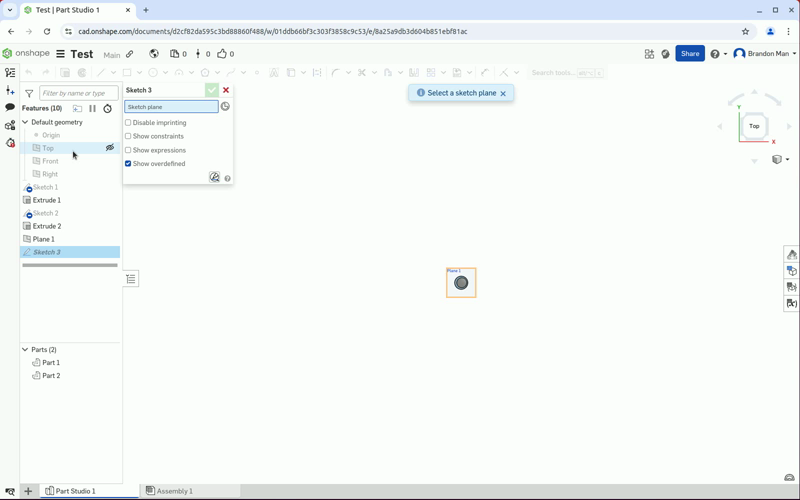
mouse_move(73, 241)
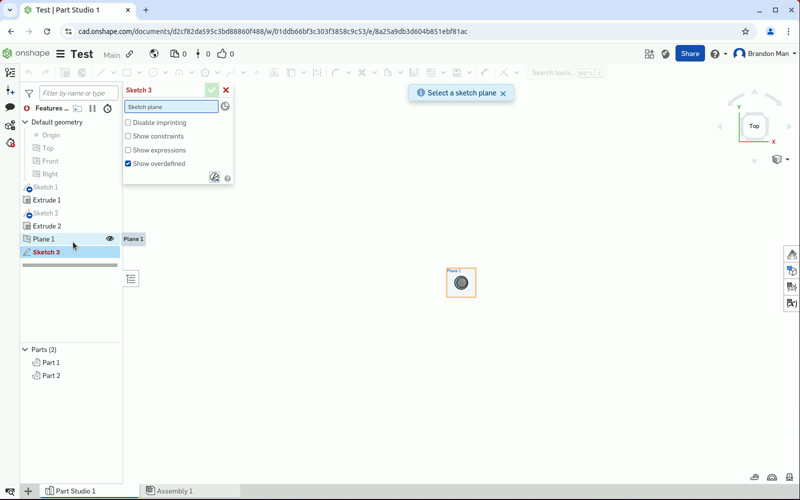
click(73, 241)
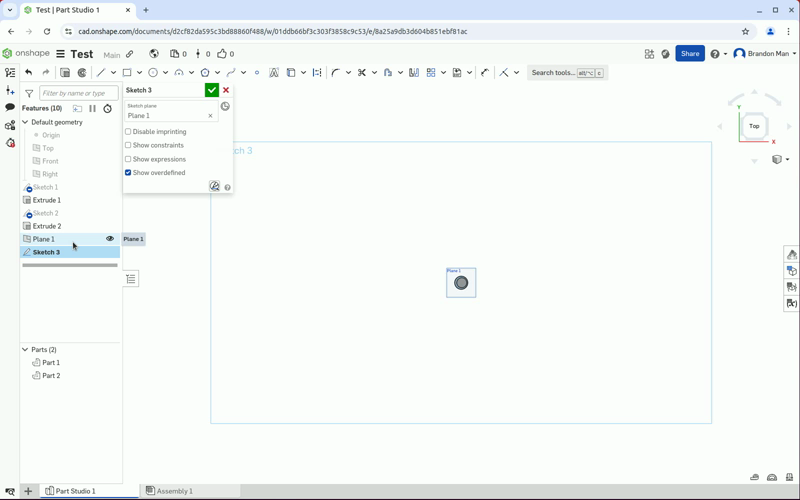
mouse_move(73, 352)
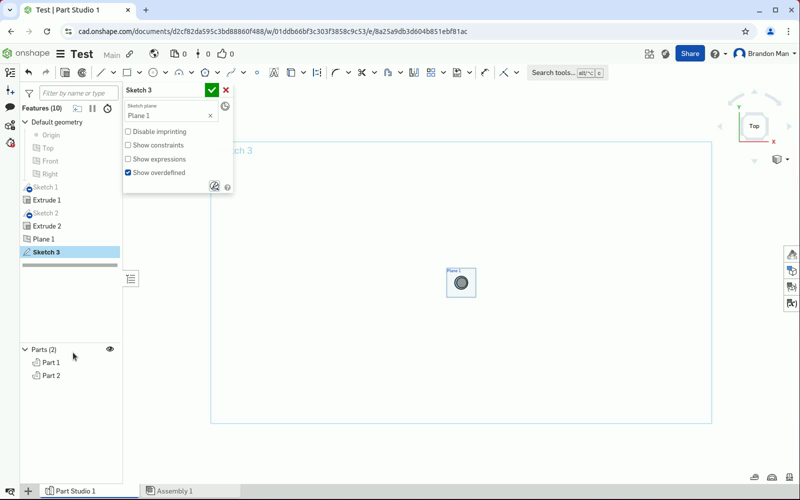
key(y)
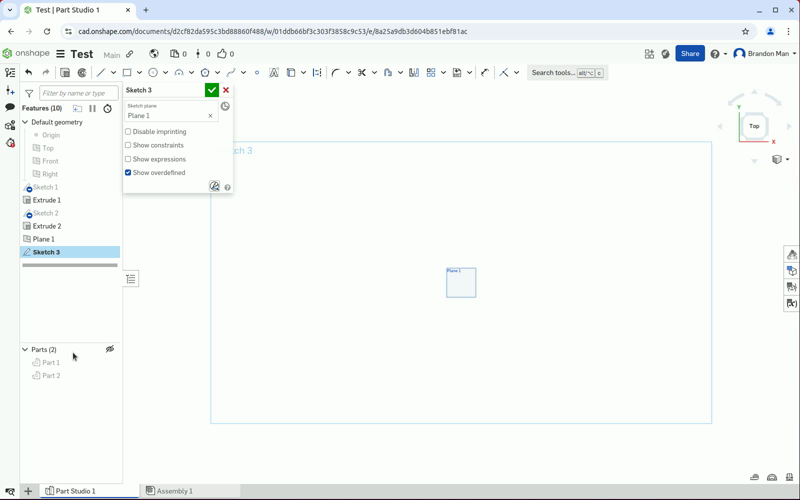
key(c)
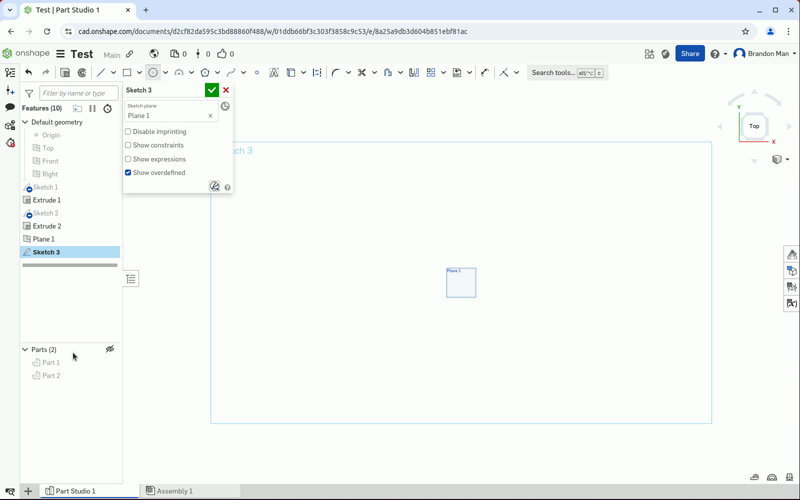
key_down(shift)
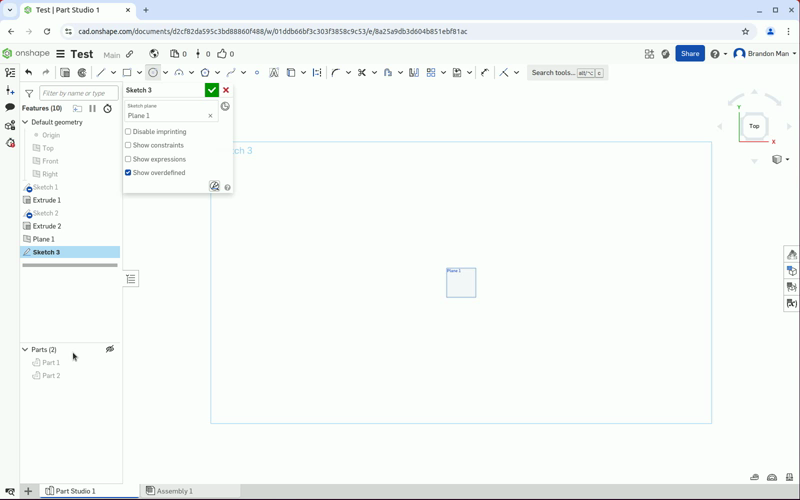
mouse_move(460, 282)
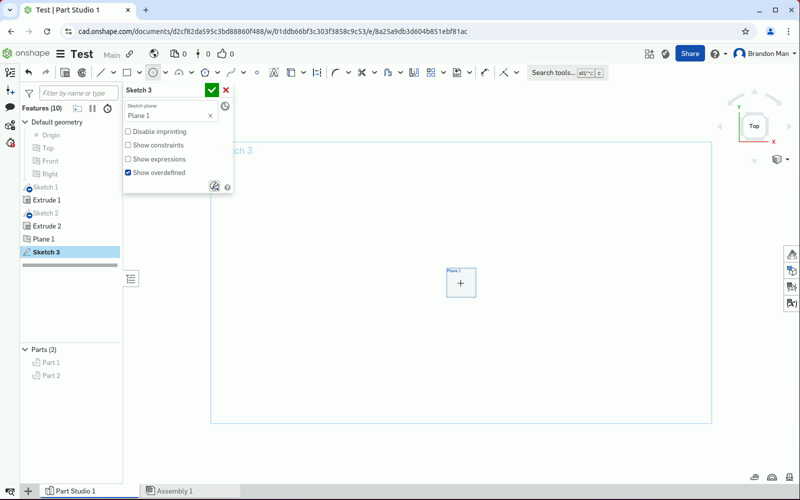
click(460, 282)
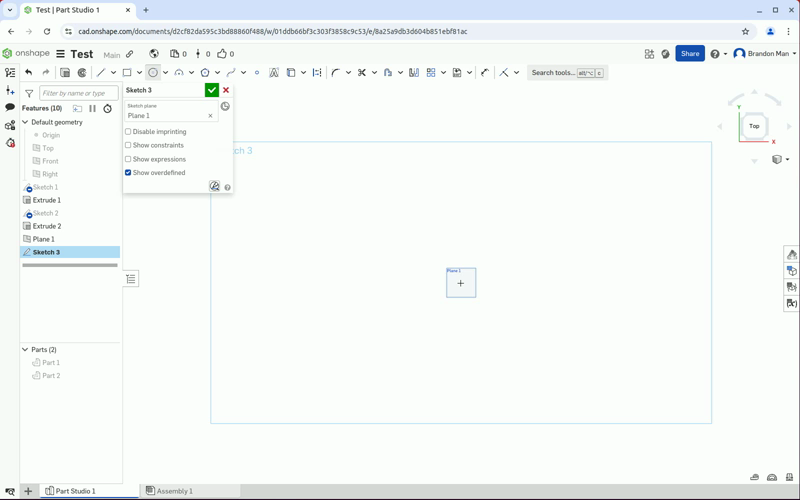
key_up(shift)
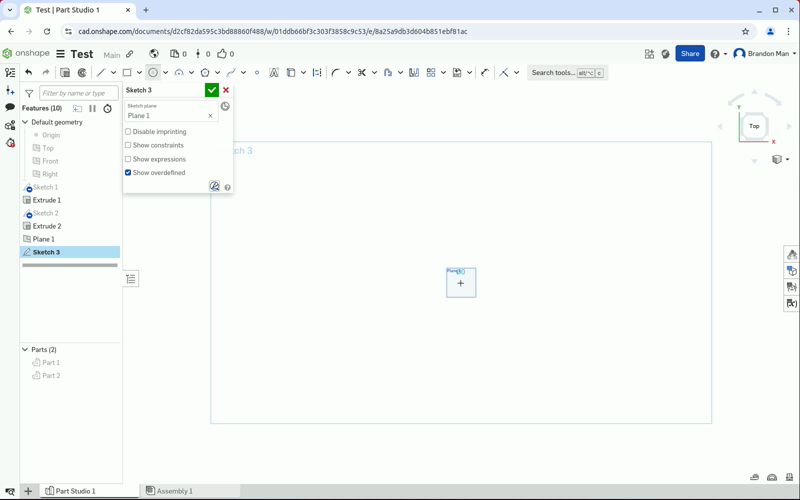
mouse_move(464, 282)
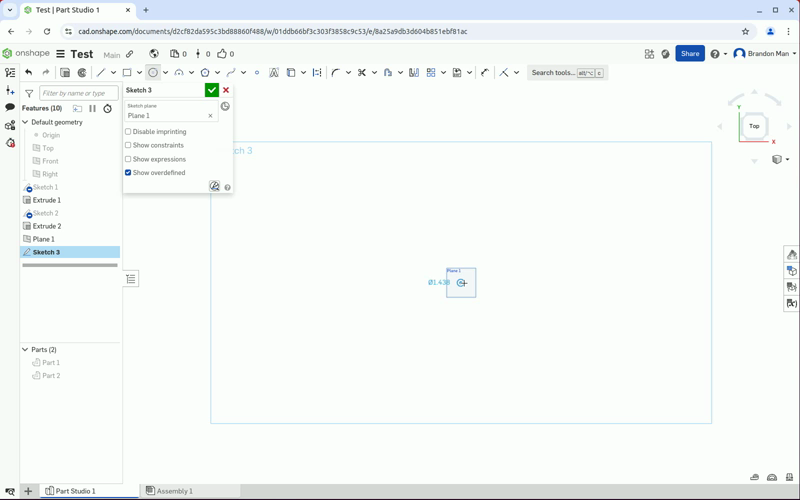
click(464, 282)
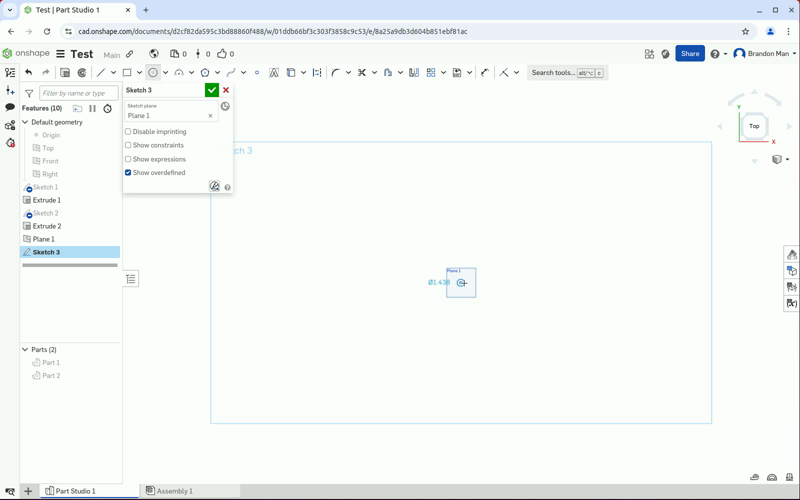
key(esc)
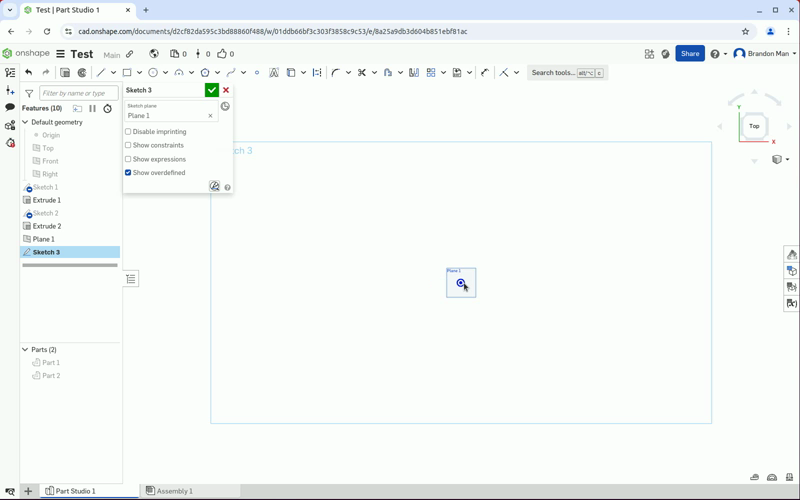
mouse_move(463, 281)
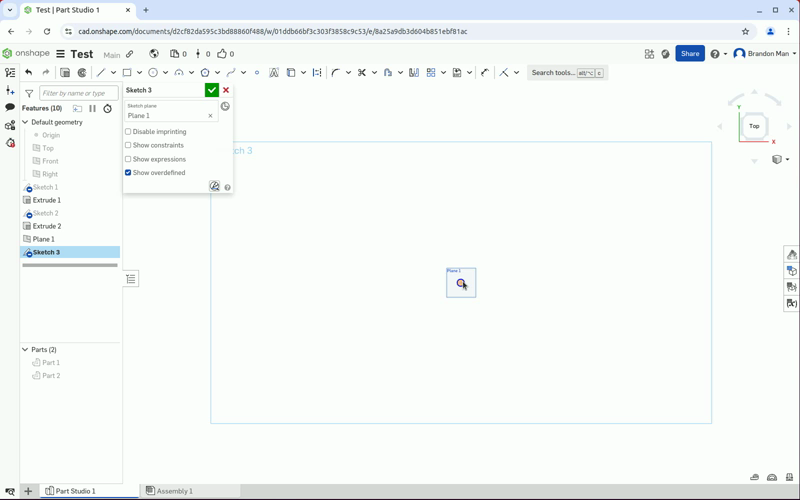
scroll(6)
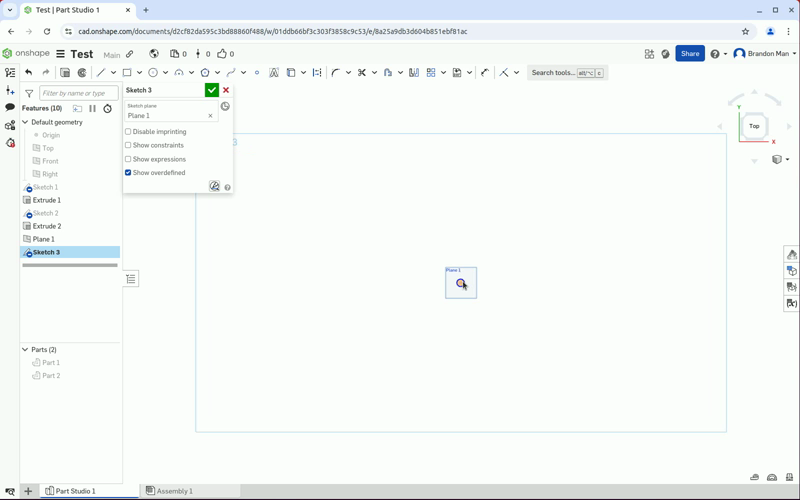
scroll(6)
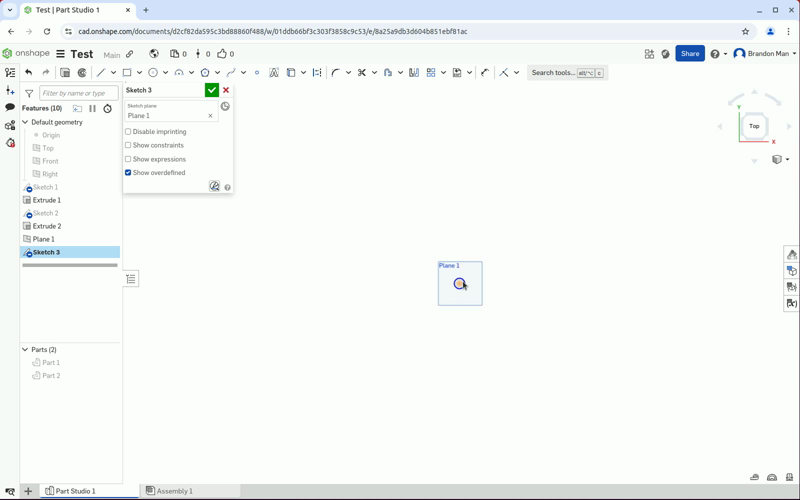
scroll(6)
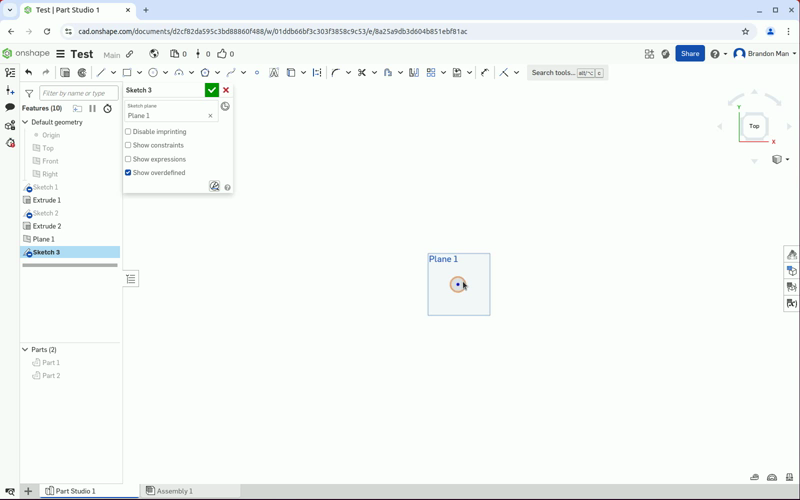
scroll(6)
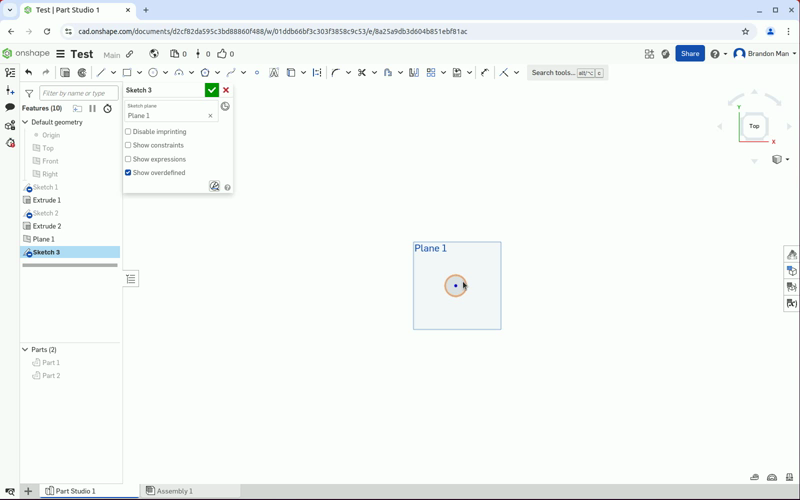
scroll(6)
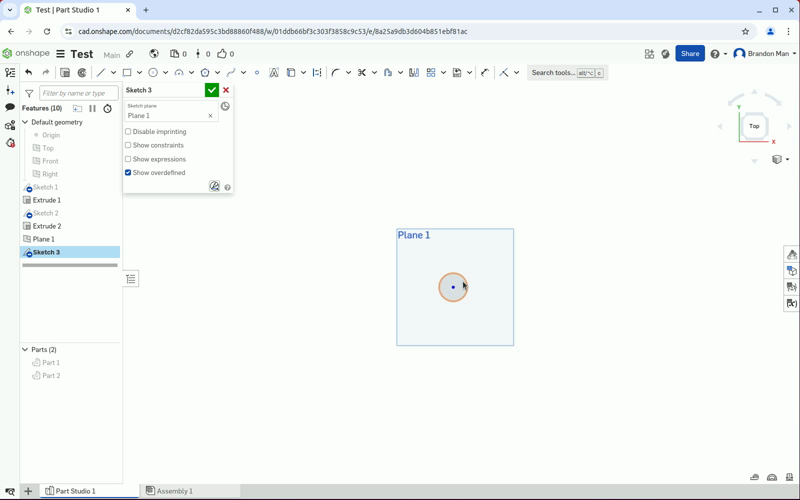
scroll(6)
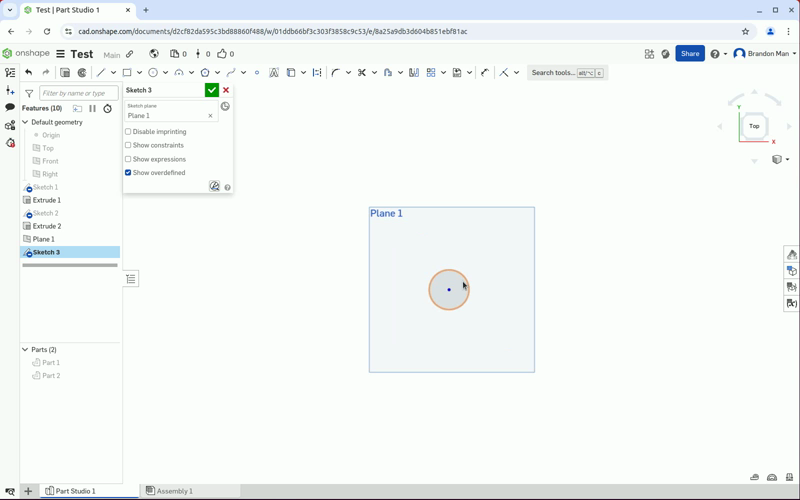
scroll(6)
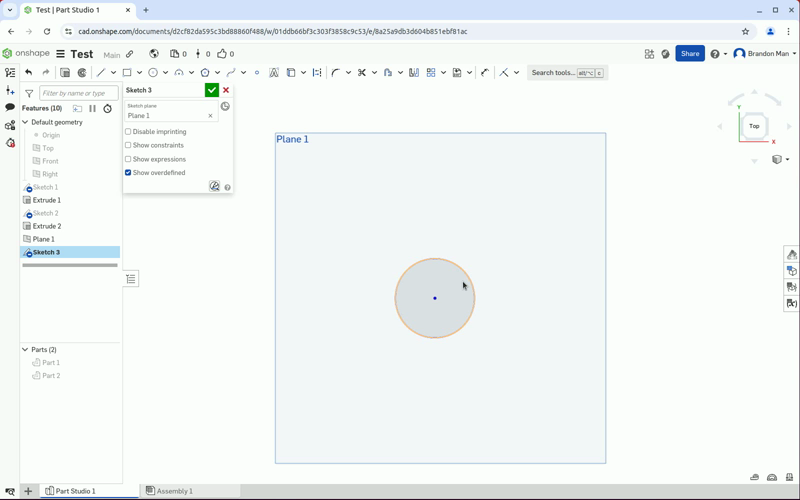
click(463, 281)
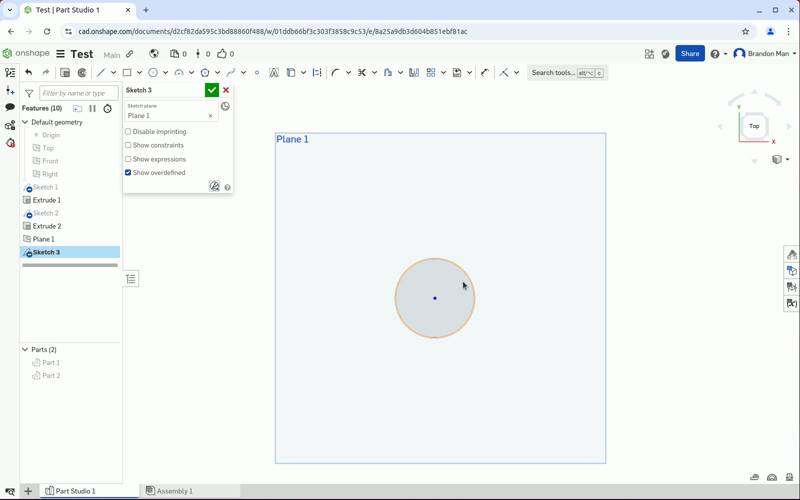
scroll(-6)
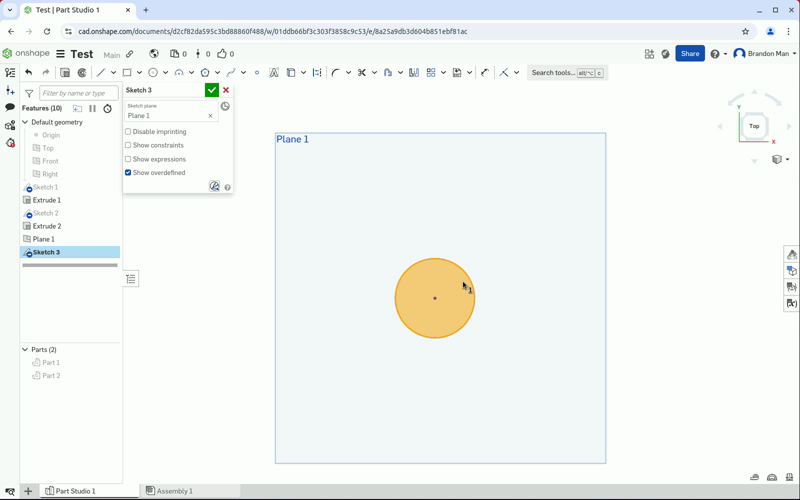
scroll(-6)
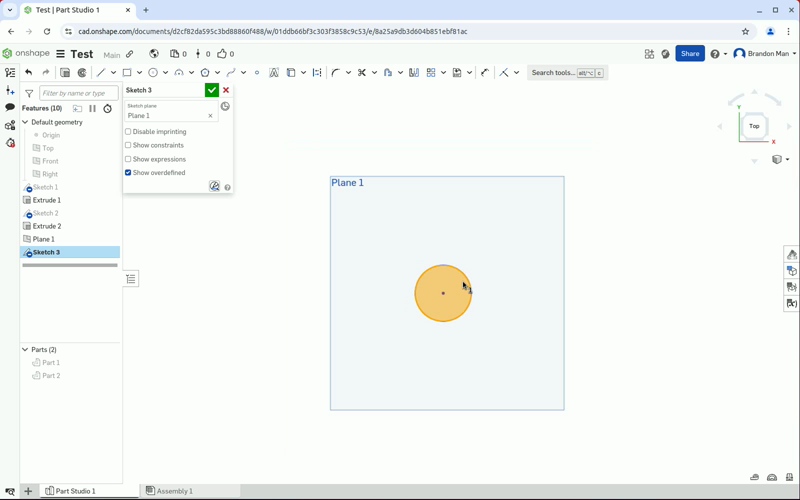
scroll(-6)
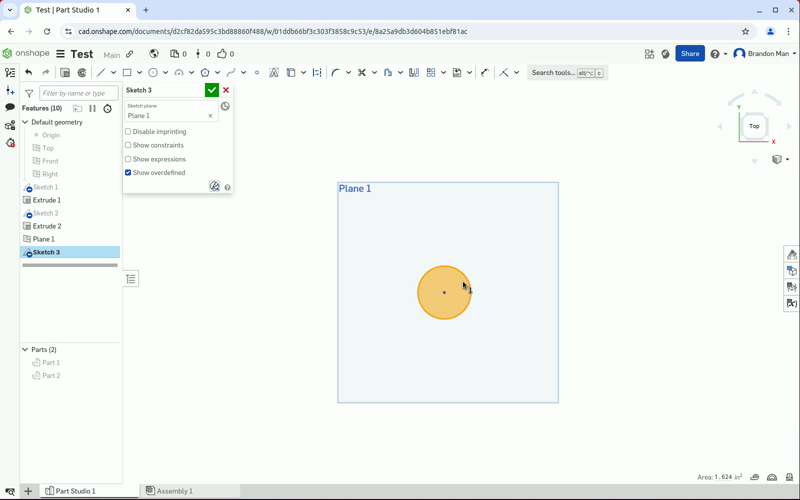
scroll(-6)
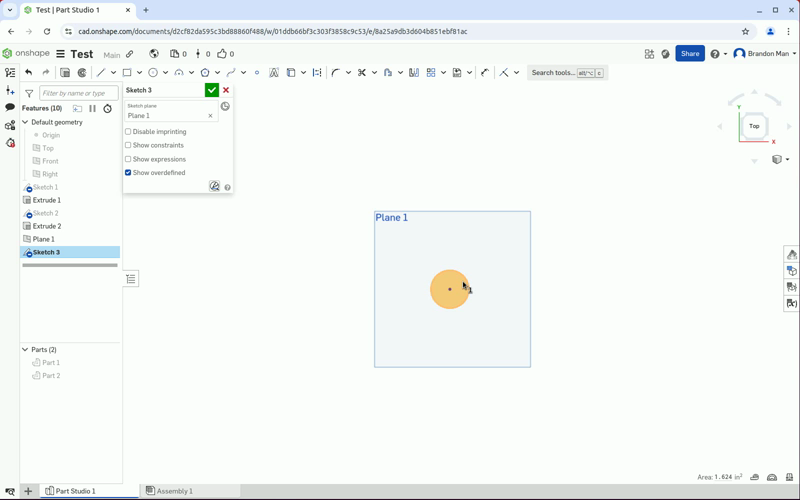
scroll(-6)
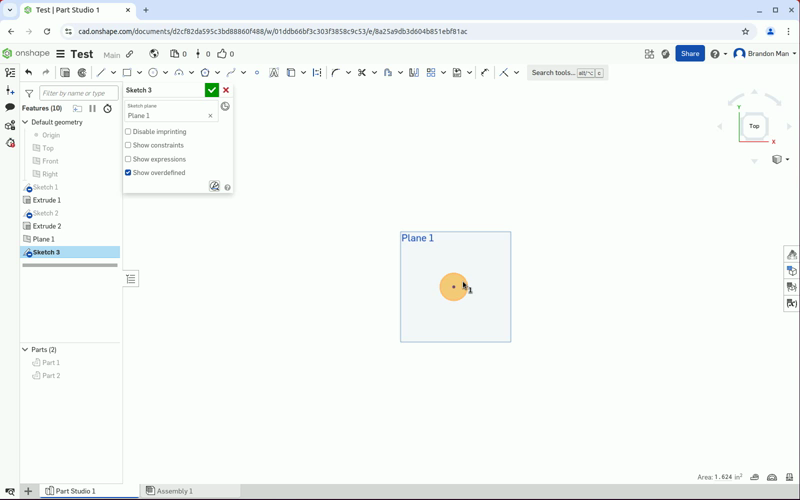
scroll(-6)
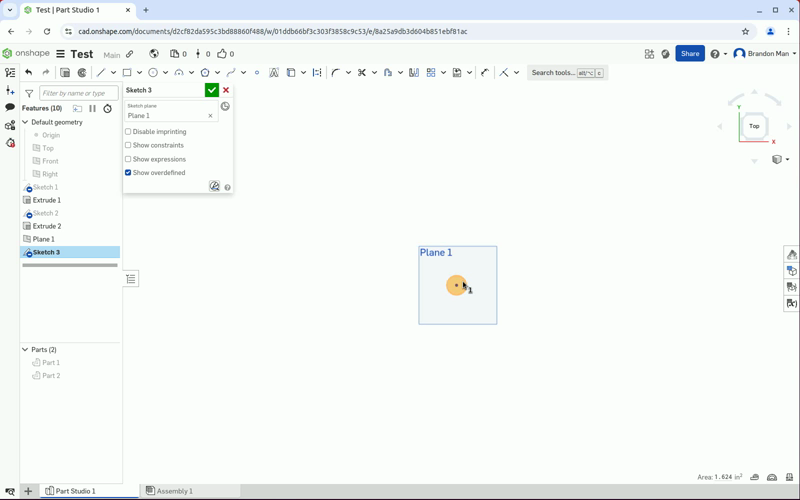
scroll(-6)
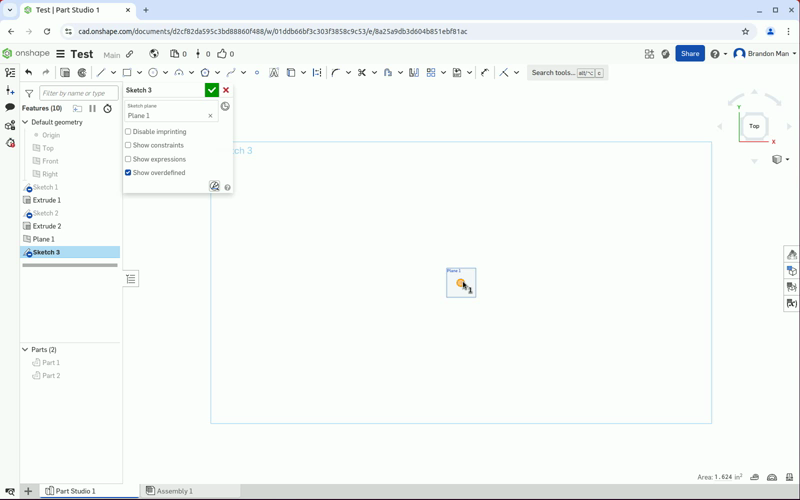
mouse_move(73, 352)
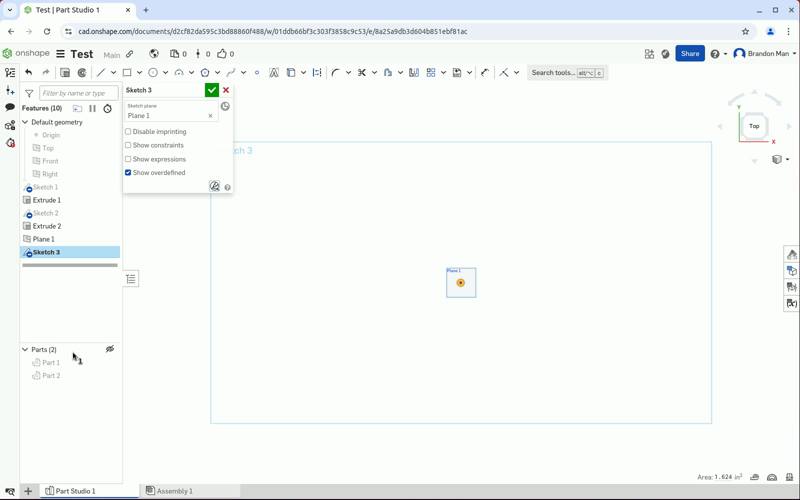
key(shift+y)
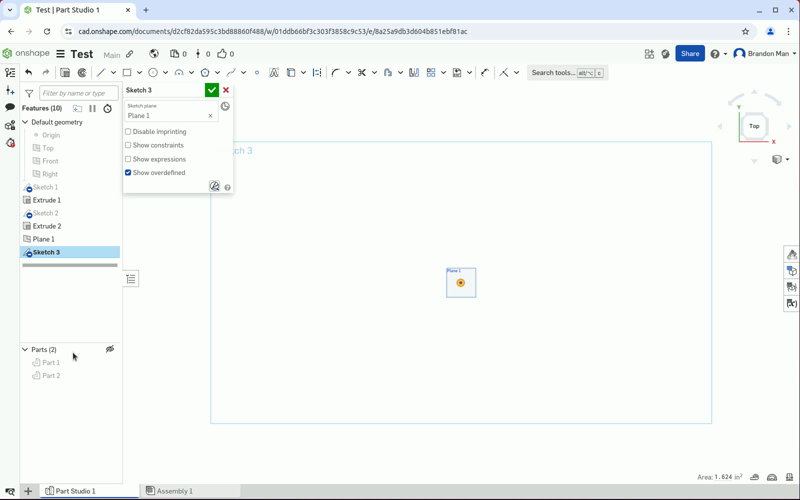
key(shift+e)
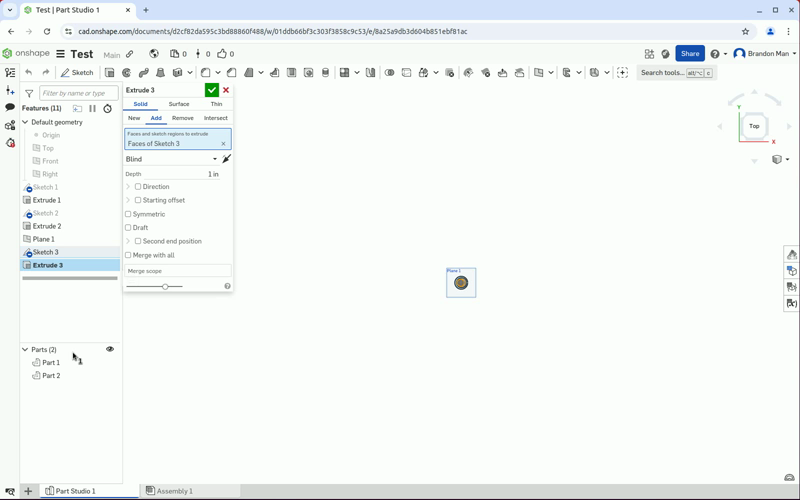
mouse_move(143, 106)
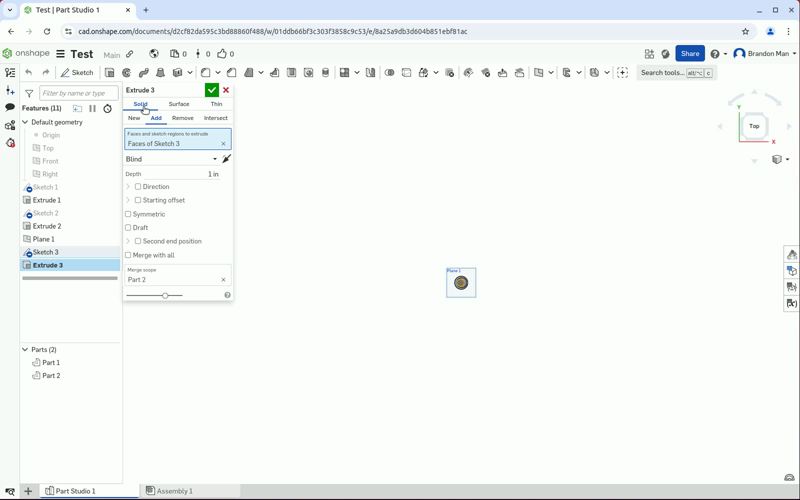
click(143, 106)
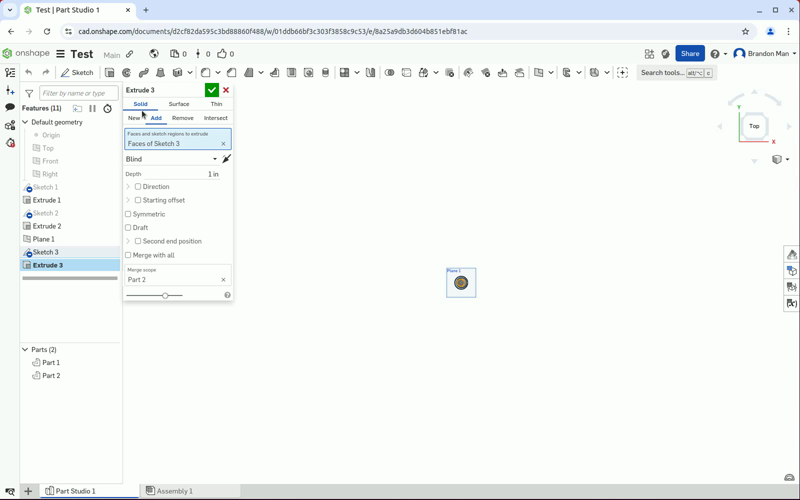
mouse_move(137, 120)
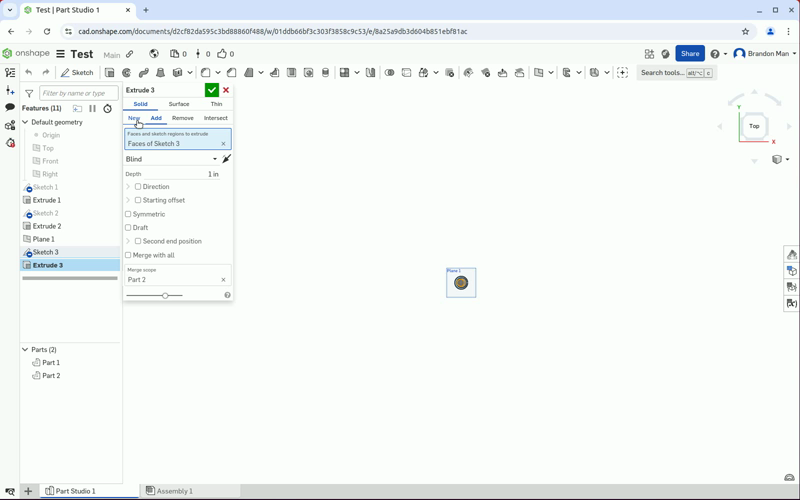
click(137, 120)
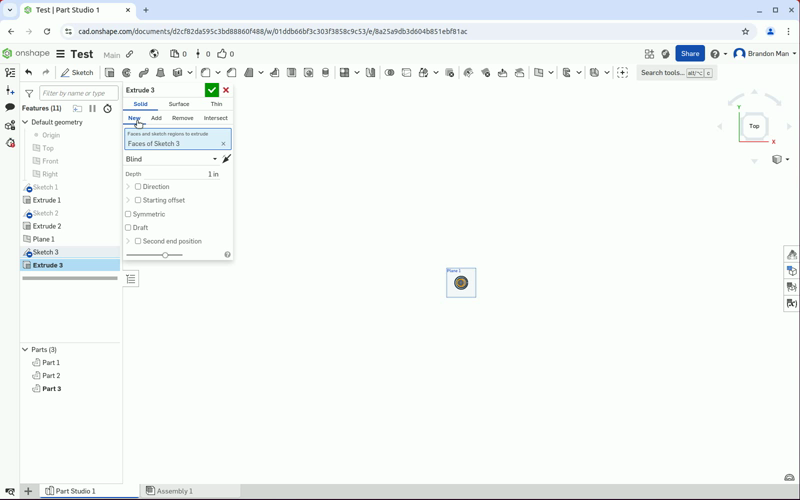
key(tab, 4)
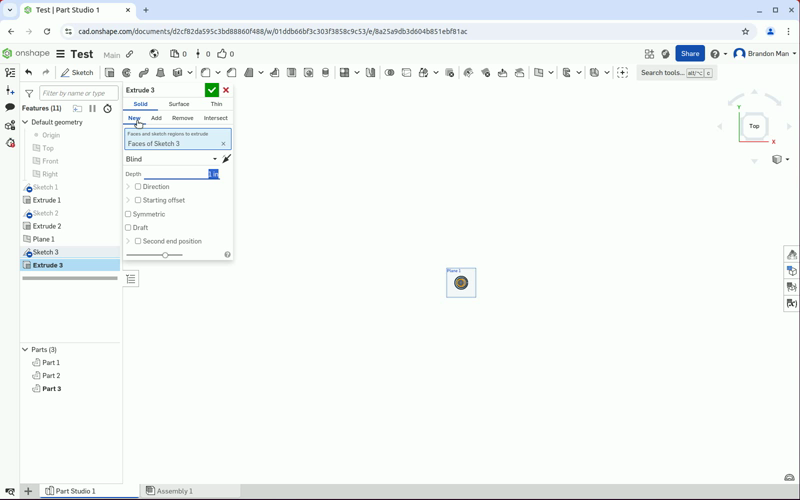
text(7.703)
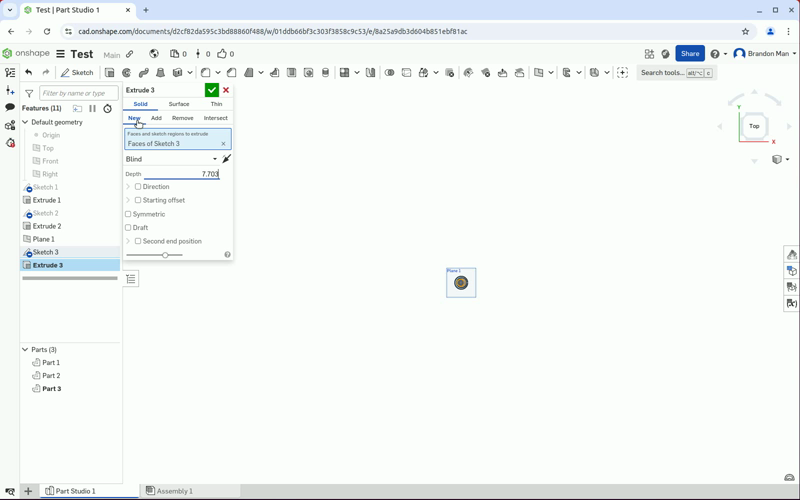
key(enter)
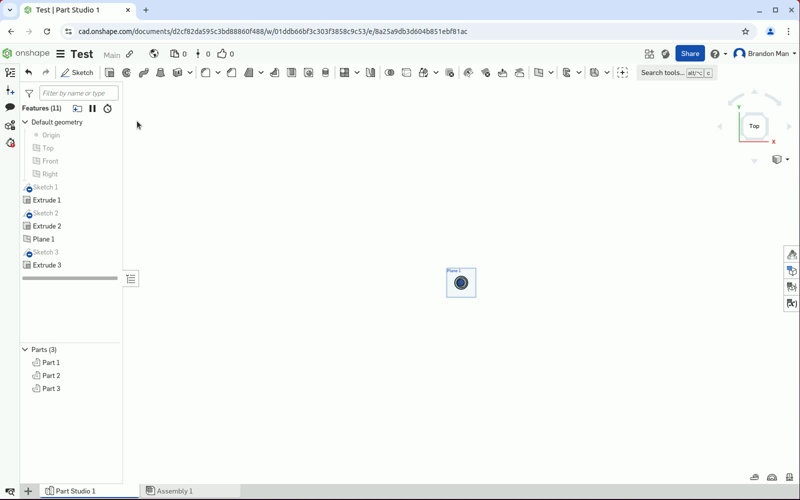
key(shift+h)
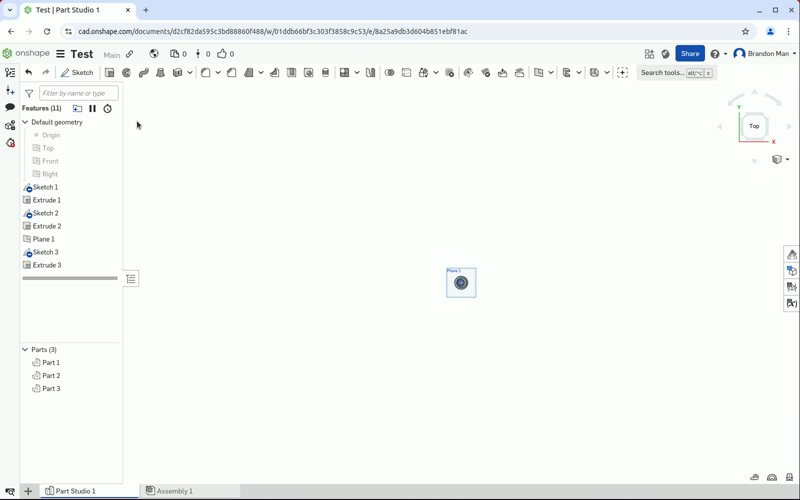
key(shift+h)
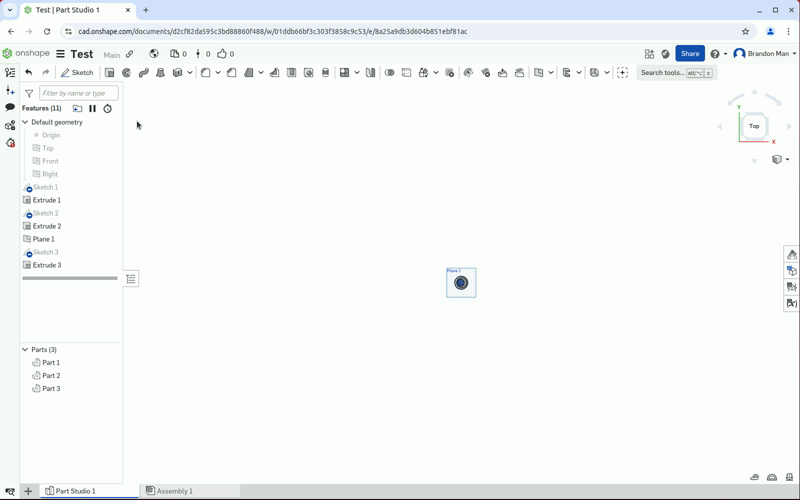
mouse_move(73, 189)
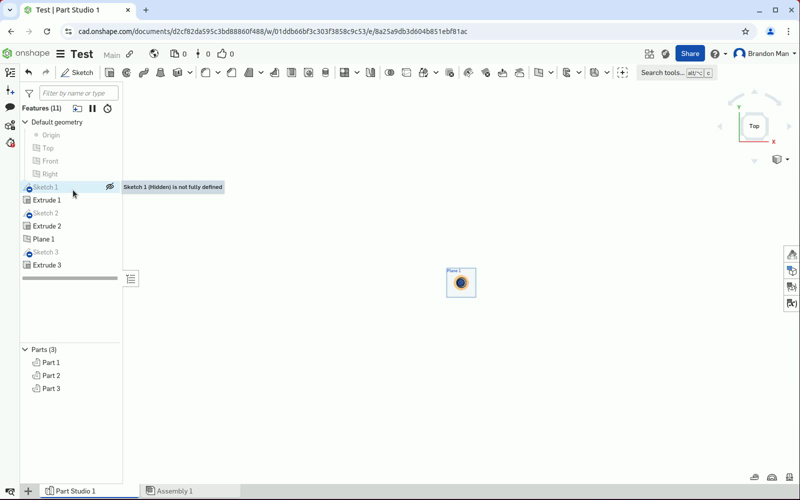
click(73, 189)
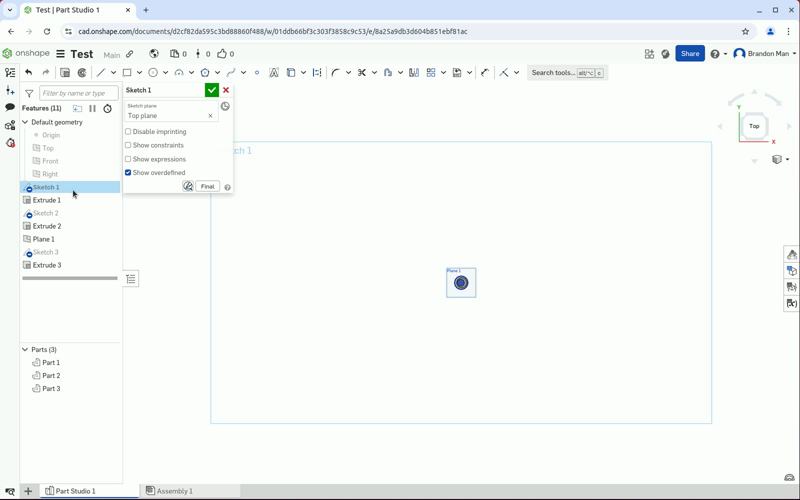
mouse_move(229, 92)
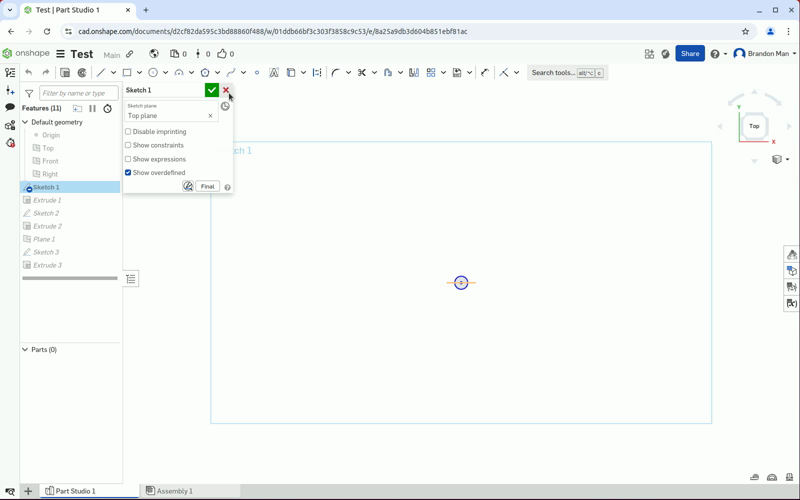
click(229, 92)
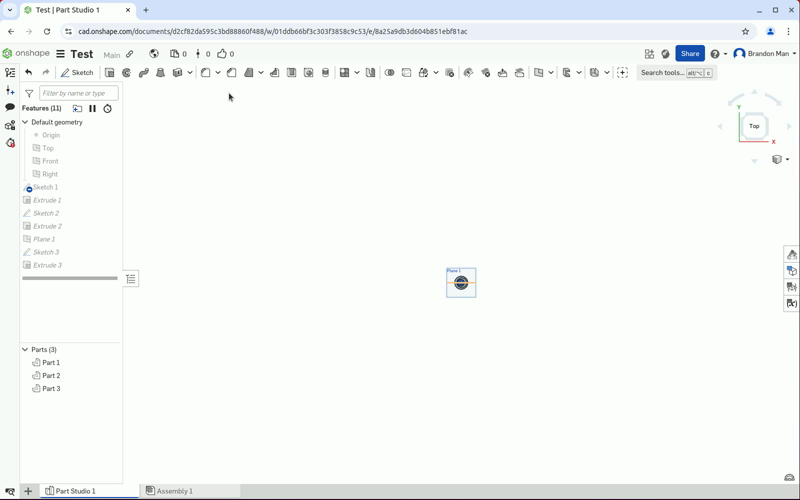
mouse_move(541, 75)
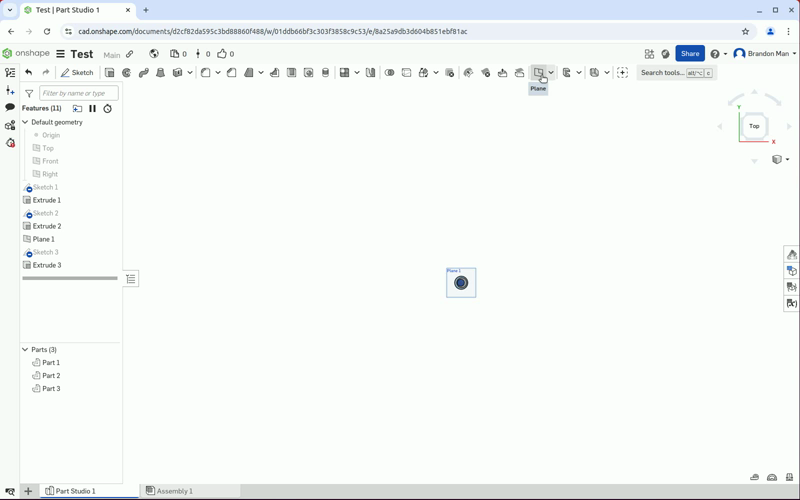
click(541, 75)
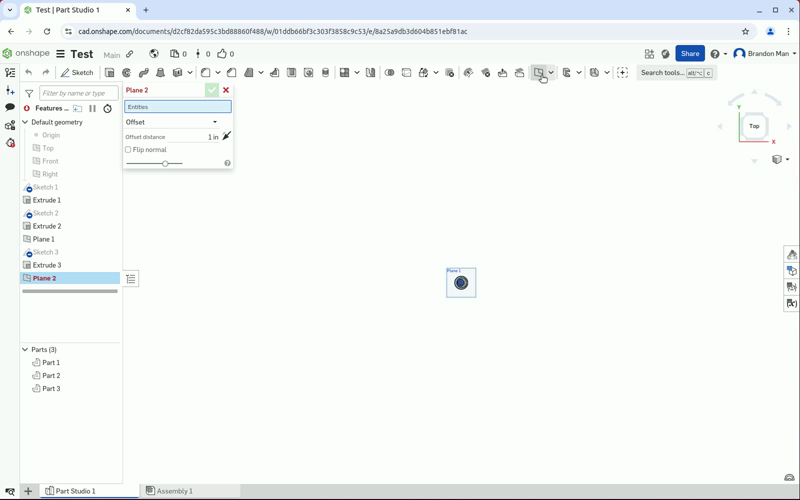
mouse_move(73, 150)
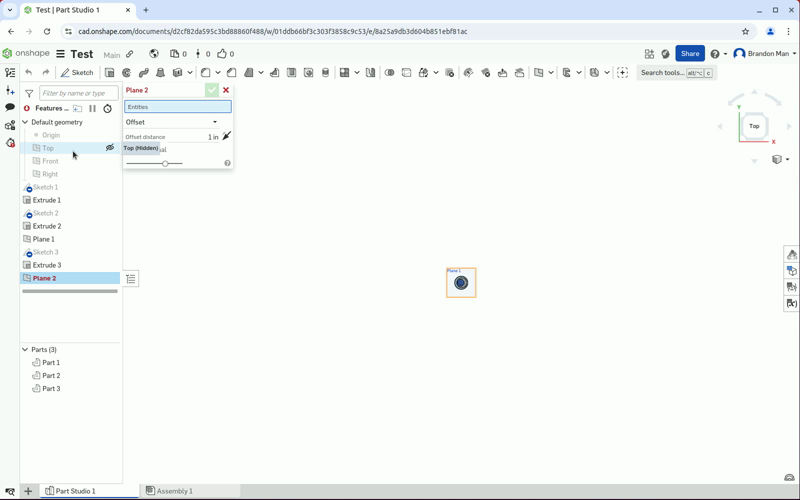
click(73, 150)
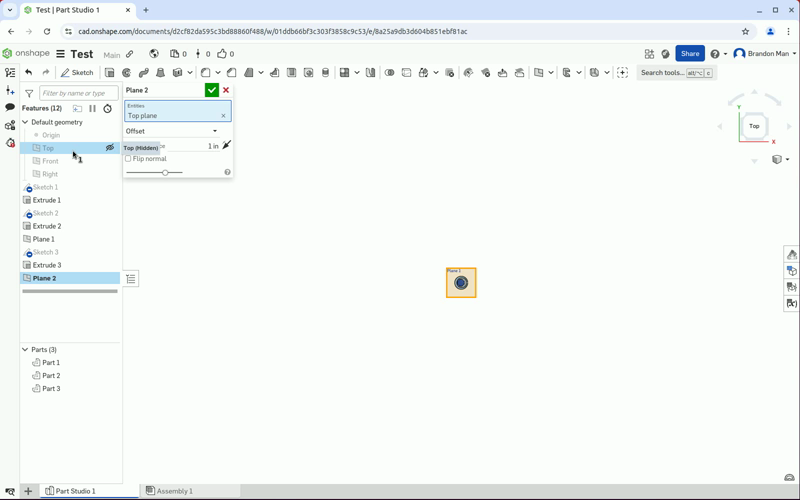
key(tab, 2)
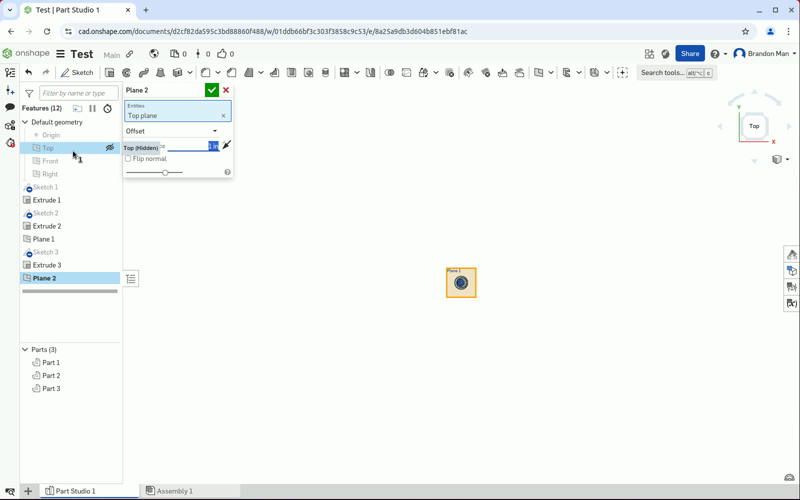
text(16.607)
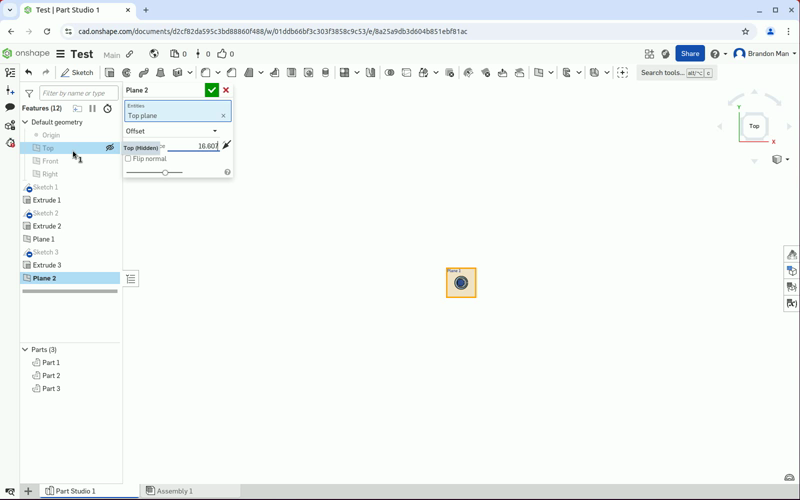
key(enter, 2)
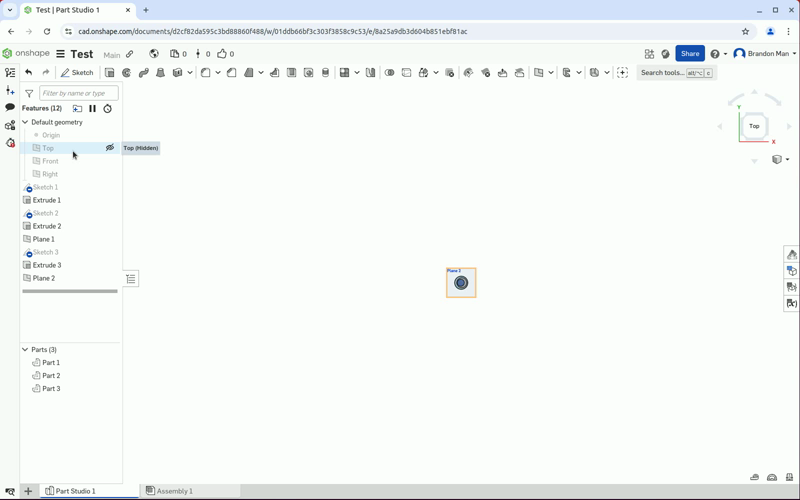
key(shift+s)
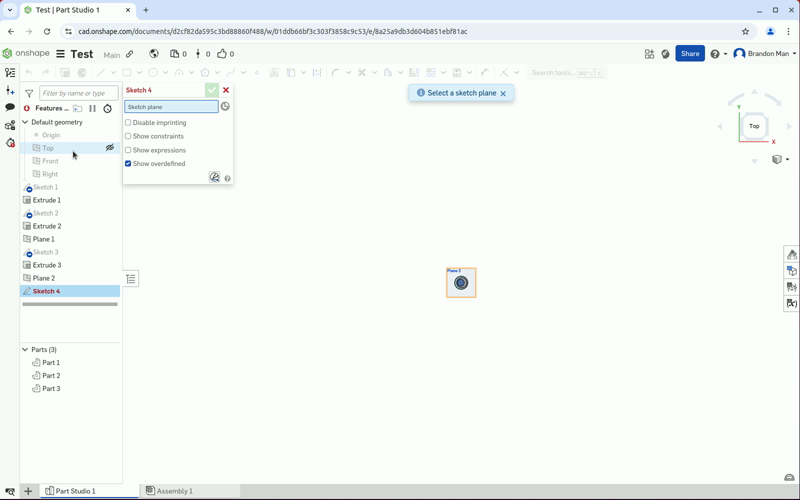
mouse_move(73, 280)
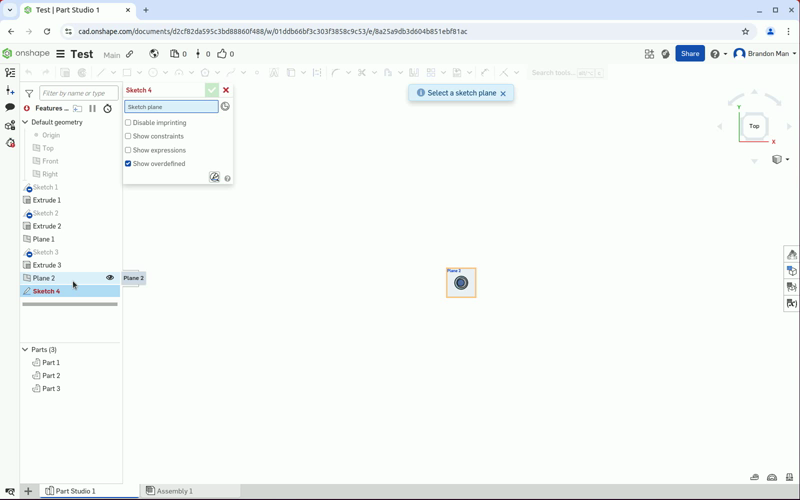
click(73, 280)
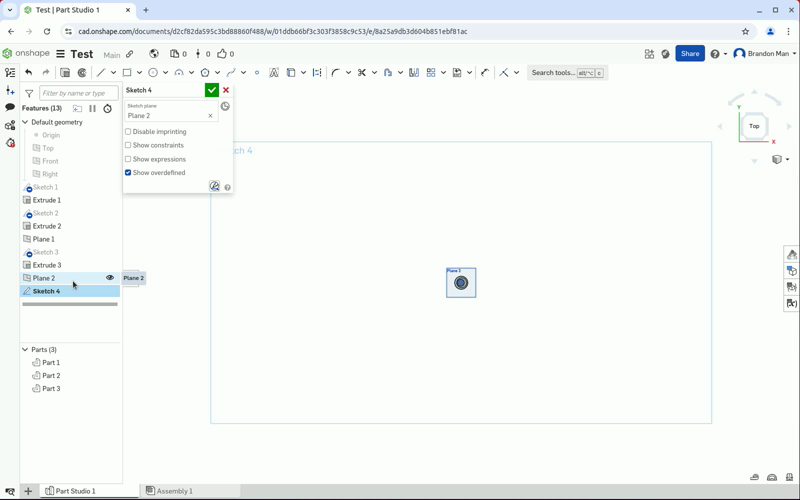
mouse_move(73, 352)
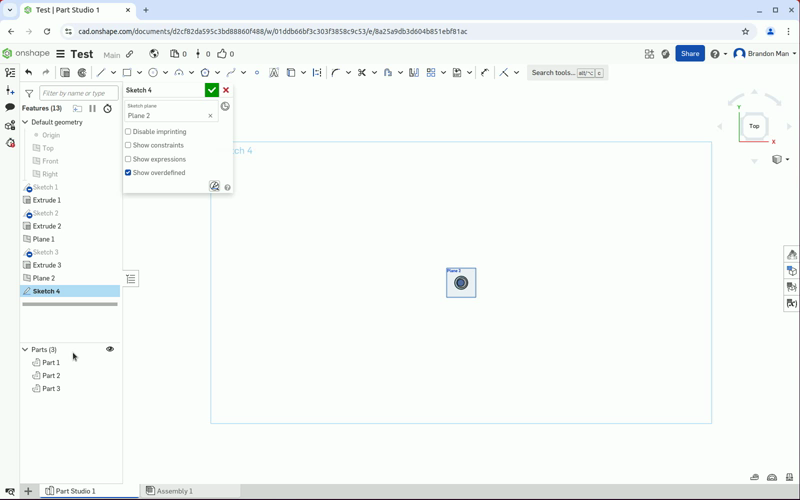
key(y)
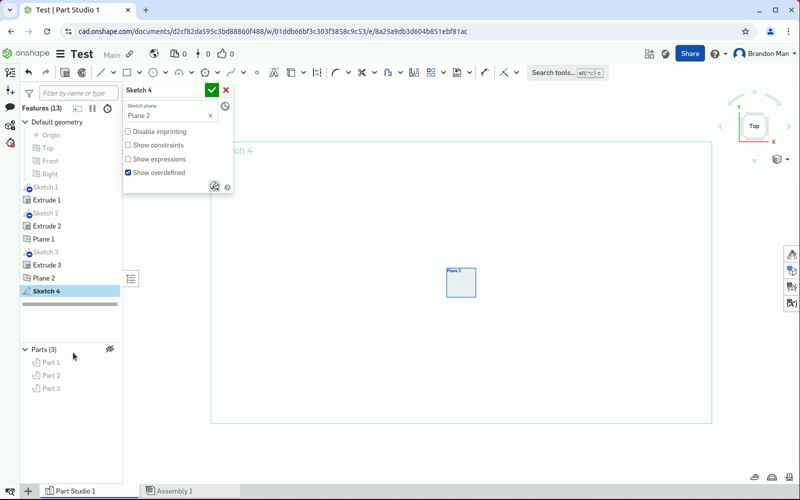
key(l)
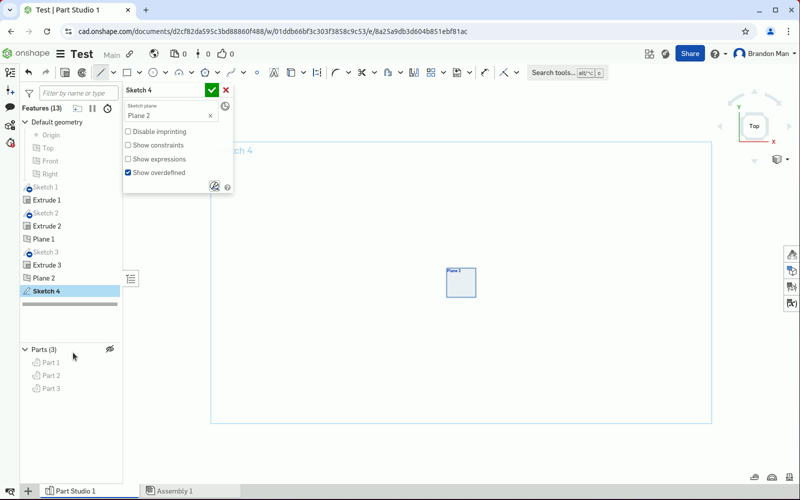
key_down(shift)
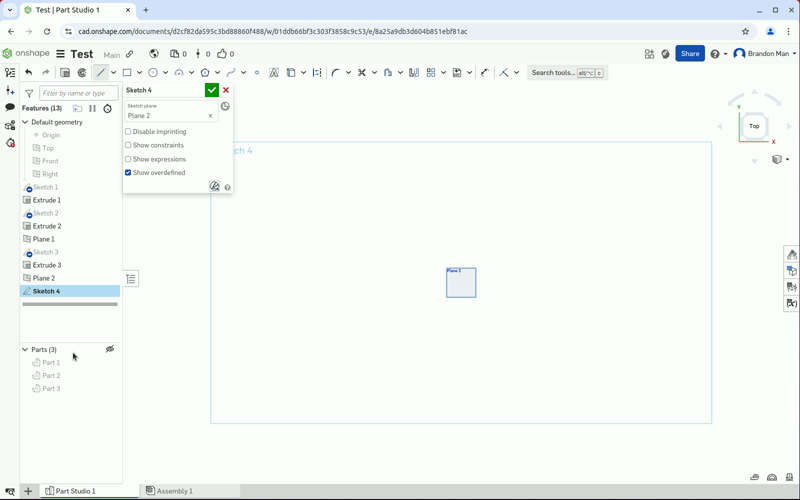
mouse_move(459, 284)
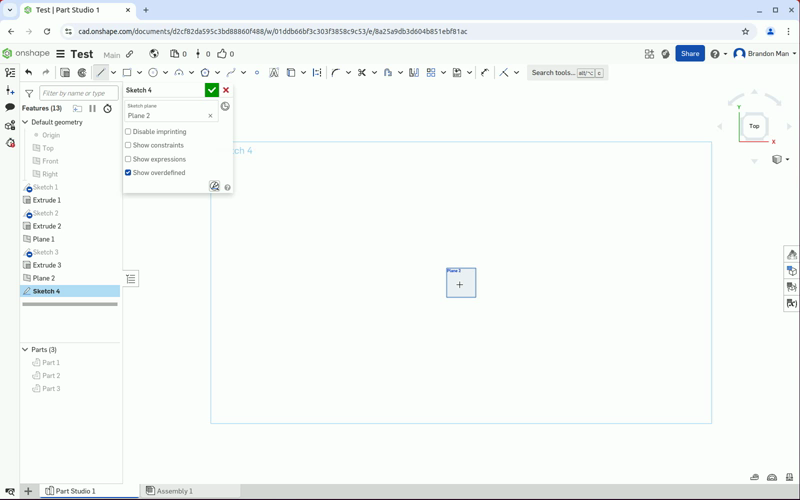
click(459, 284)
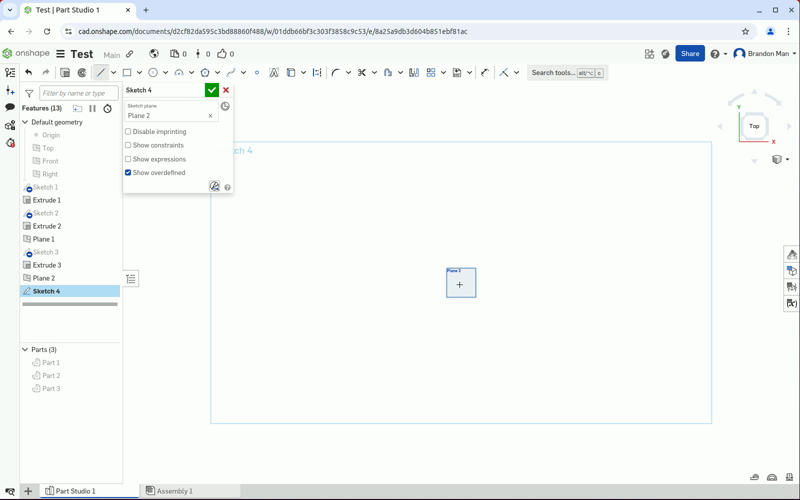
key_up(shift)
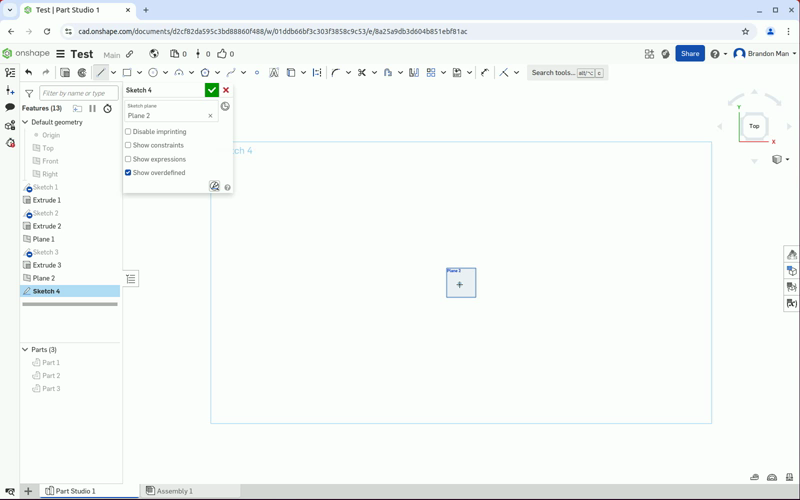
key_down(shift)
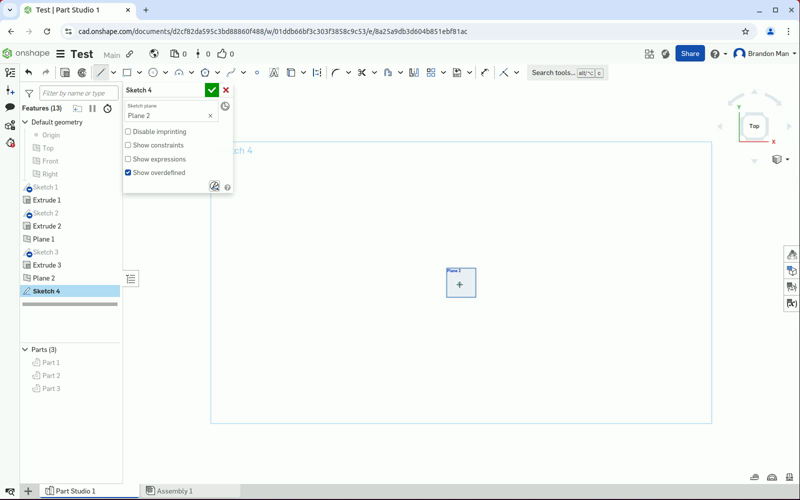
mouse_move(489, 284)
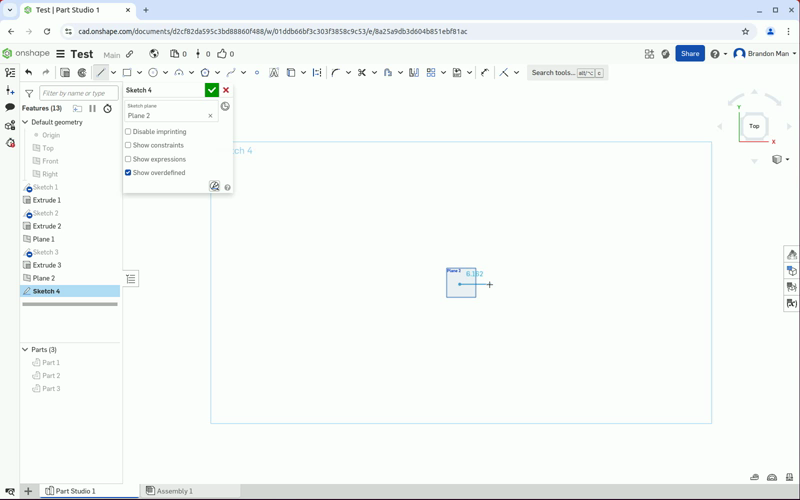
mouse_move(464, 284)
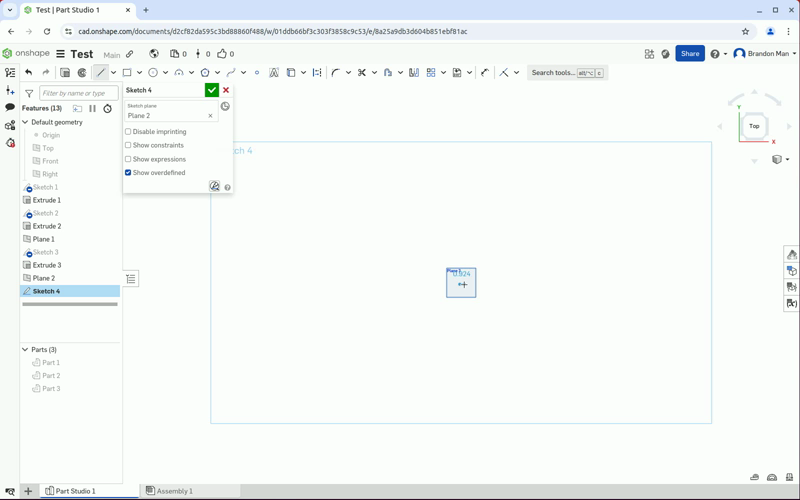
scroll(6)
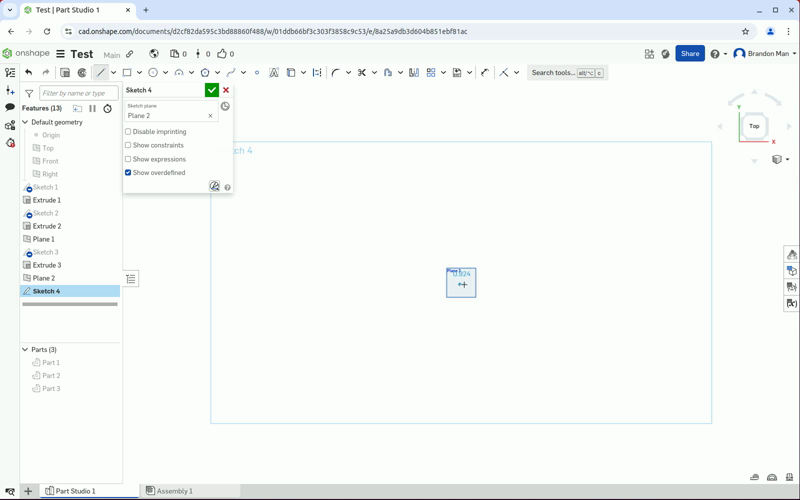
scroll(6)
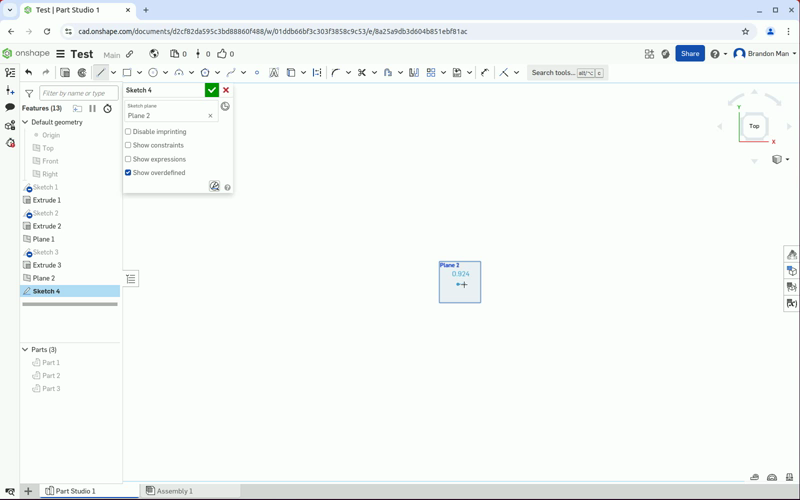
scroll(6)
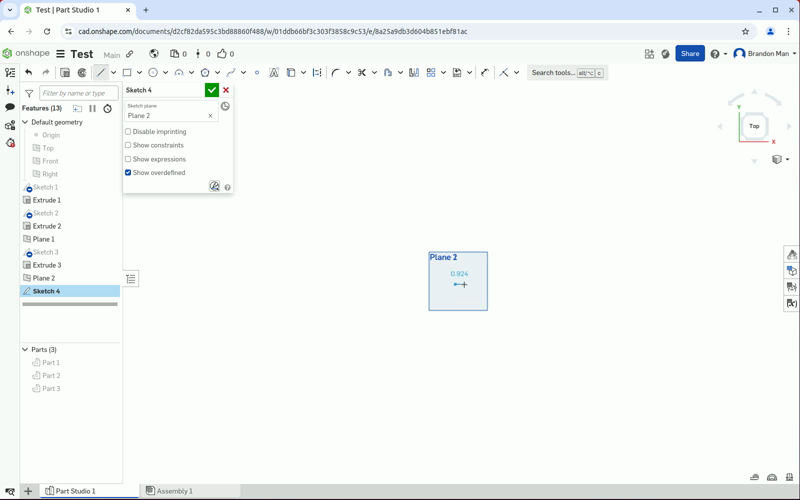
scroll(6)
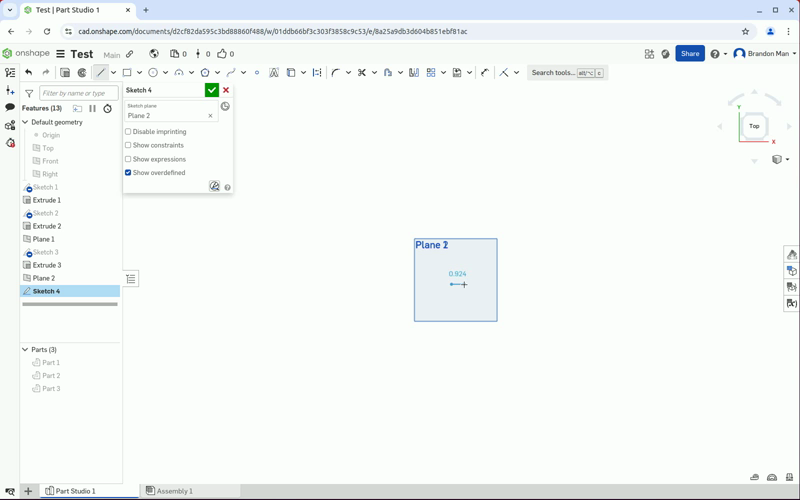
scroll(6)
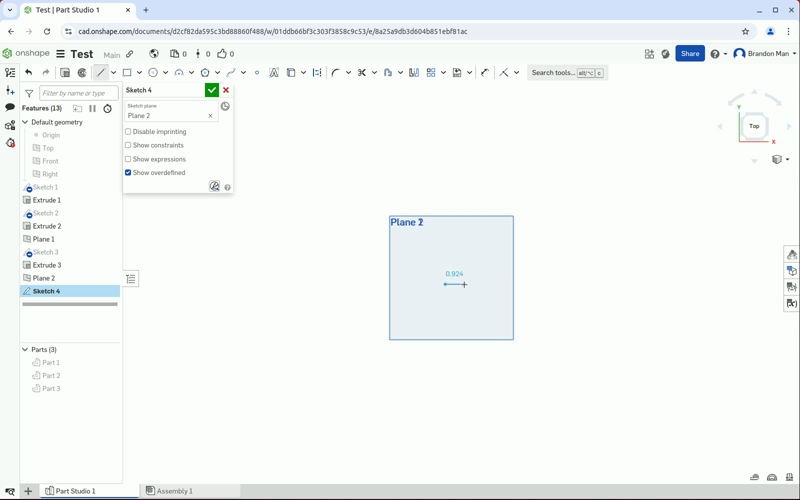
scroll(6)
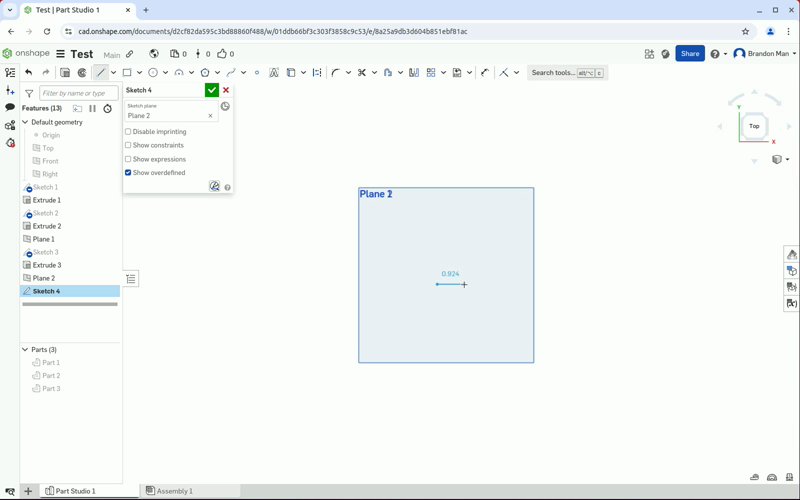
scroll(6)
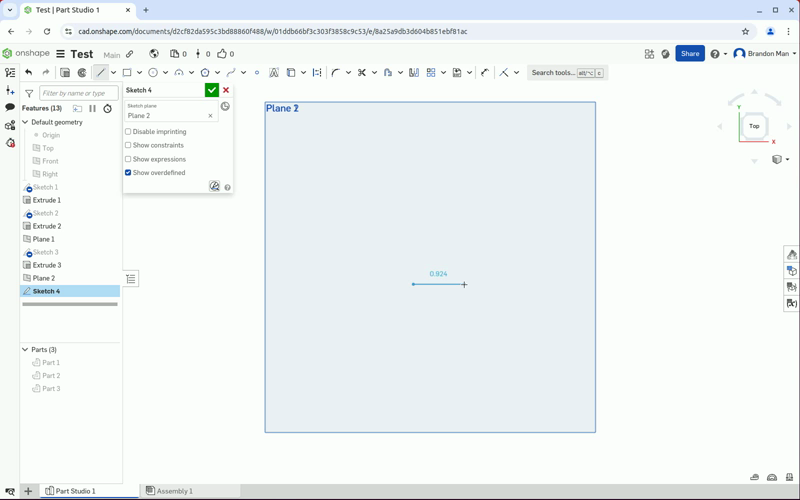
click(464, 284)
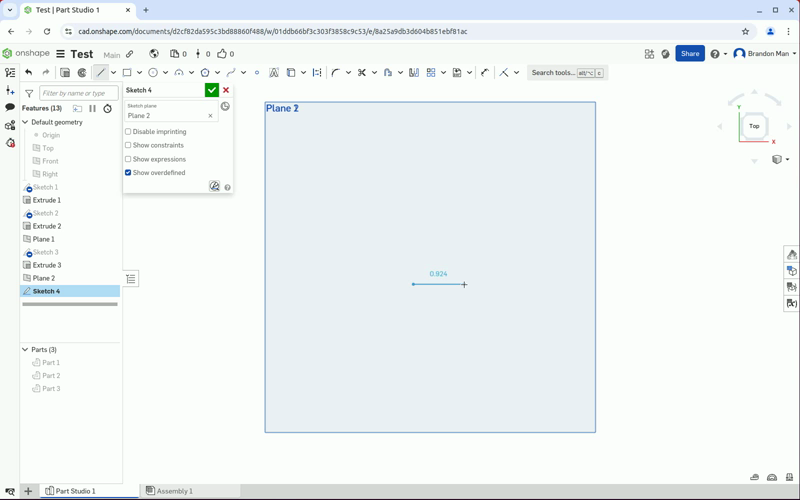
scroll(-6)
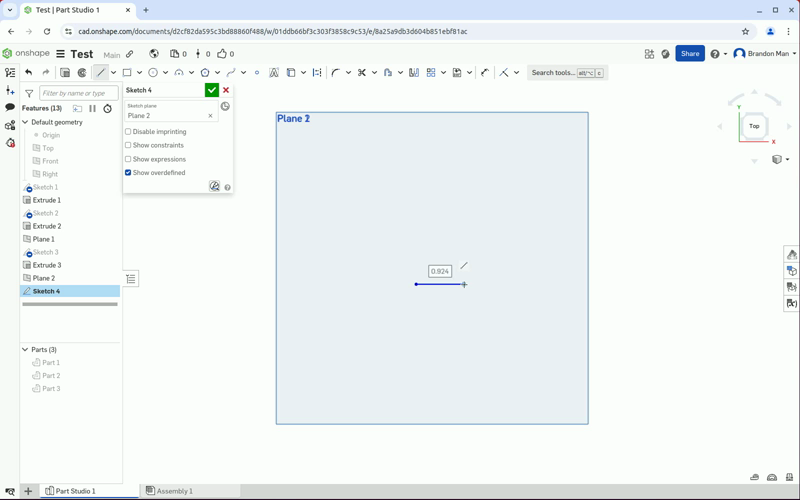
scroll(-6)
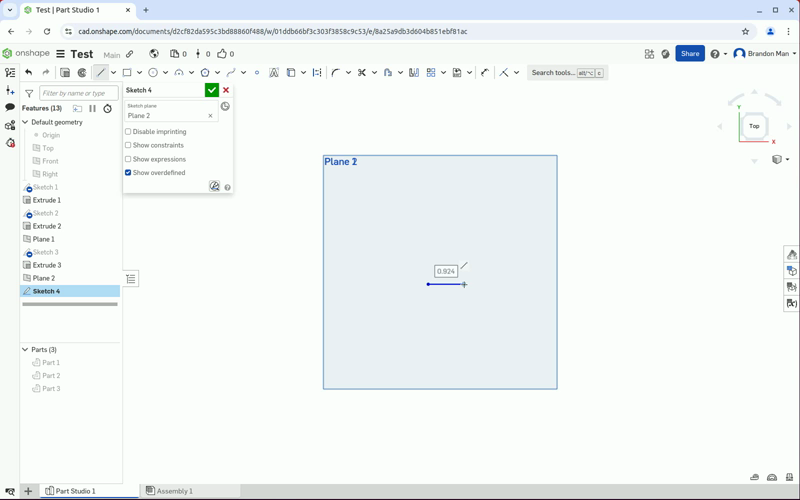
scroll(-6)
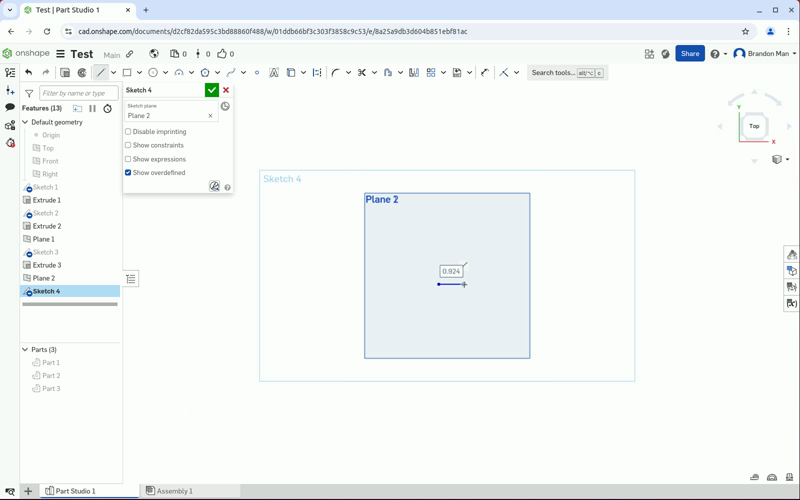
scroll(-6)
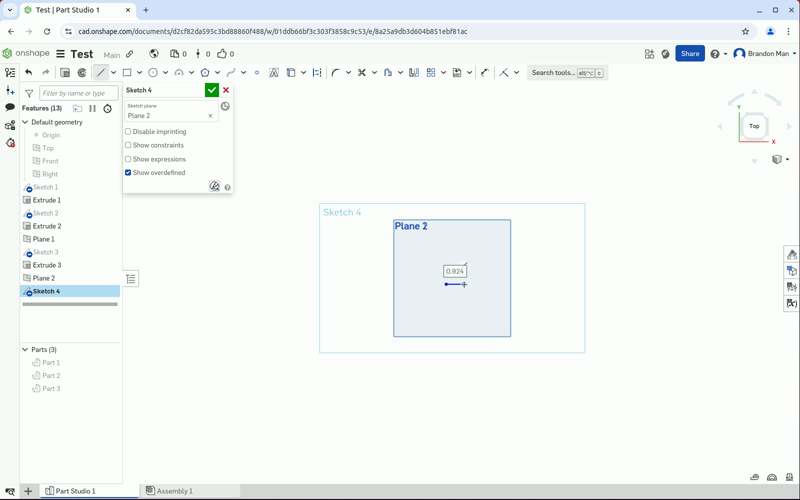
scroll(-6)
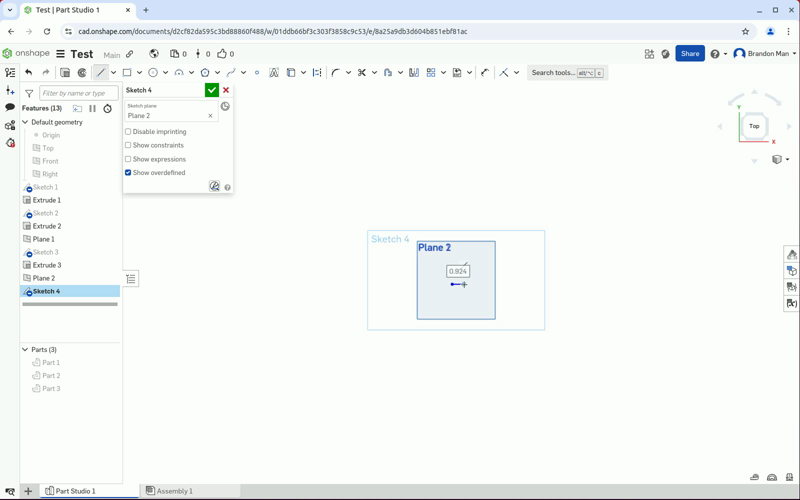
scroll(-6)
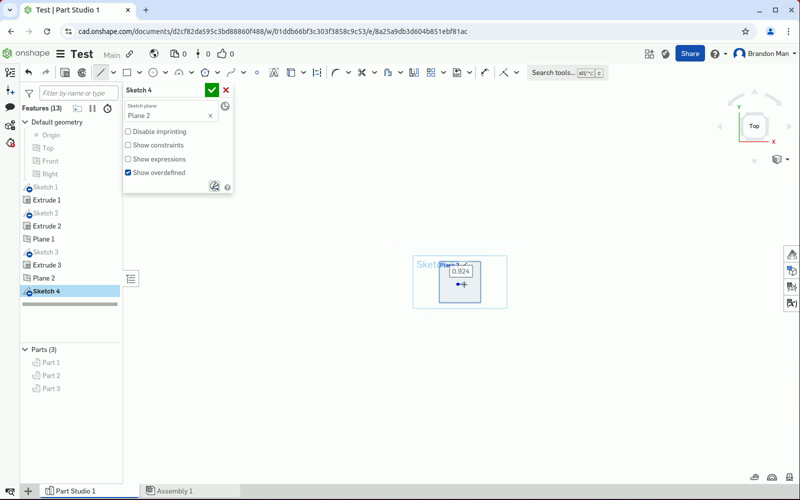
scroll(-6)
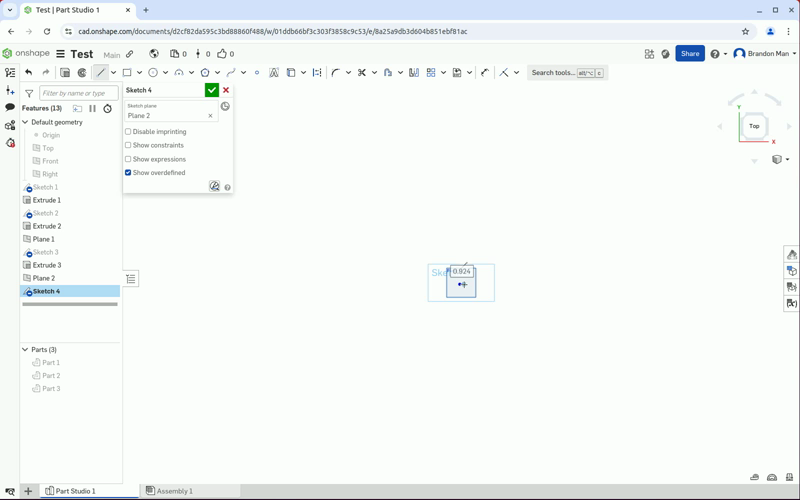
key_up(shift)
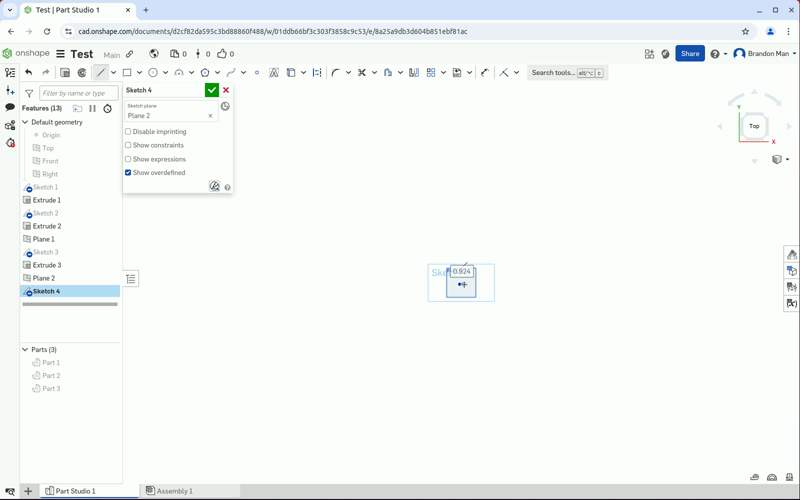
key_down(shift)
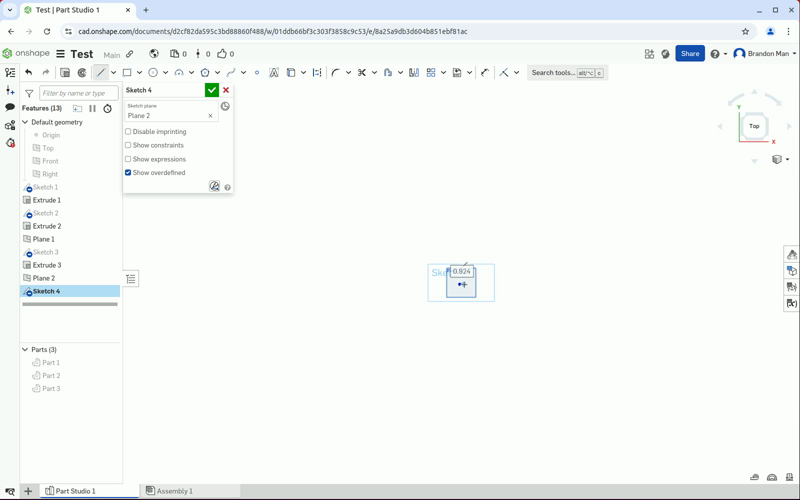
mouse_move(494, 284)
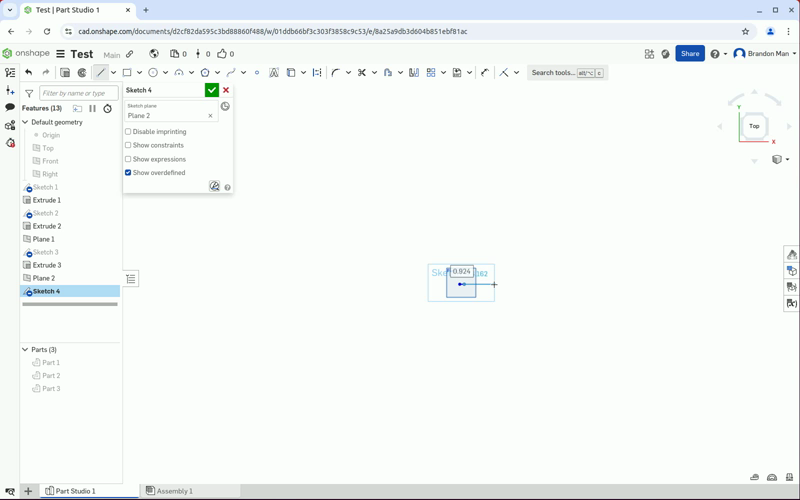
mouse_move(464, 279)
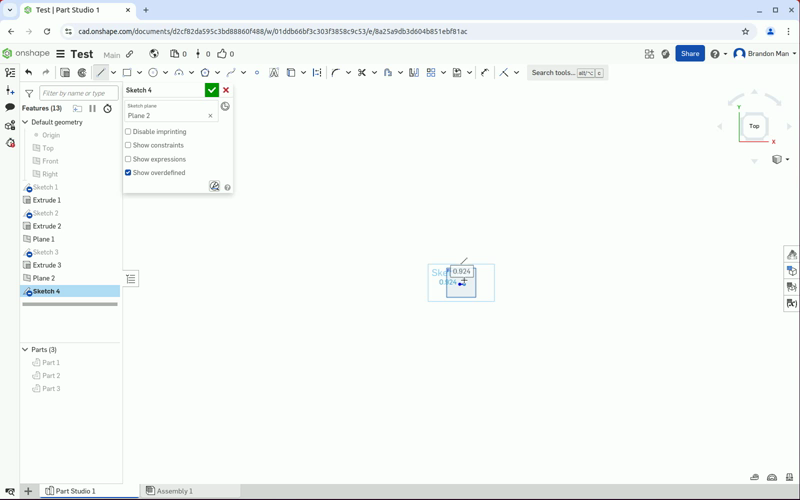
scroll(6)
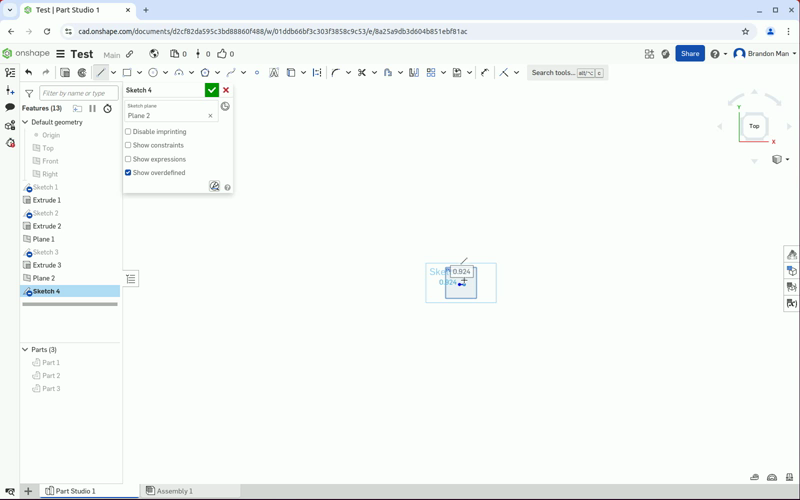
scroll(6)
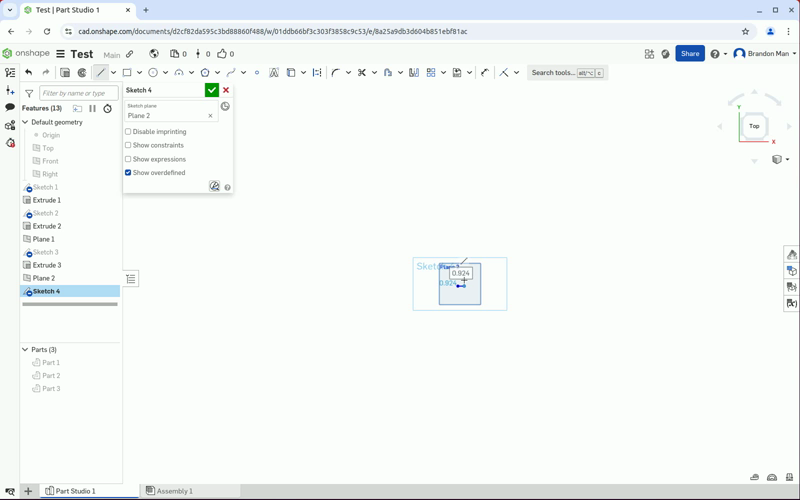
scroll(6)
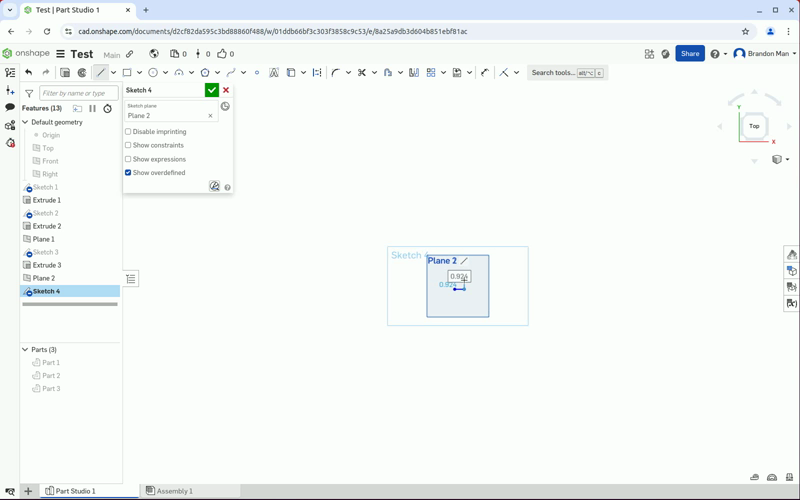
scroll(6)
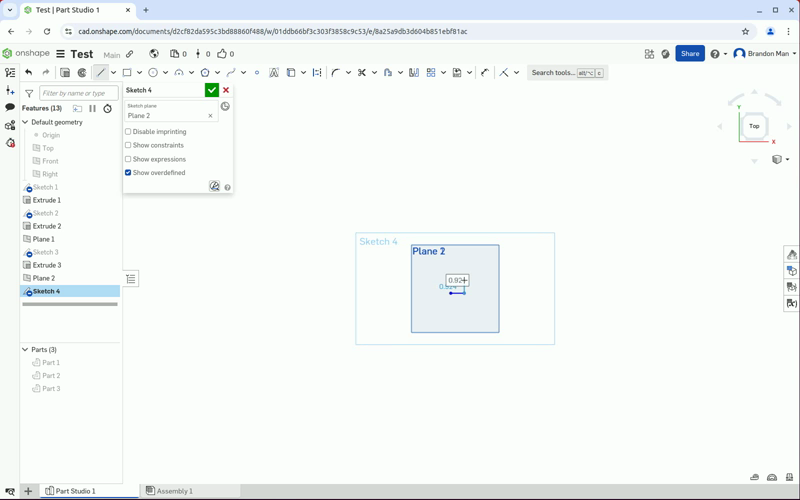
scroll(6)
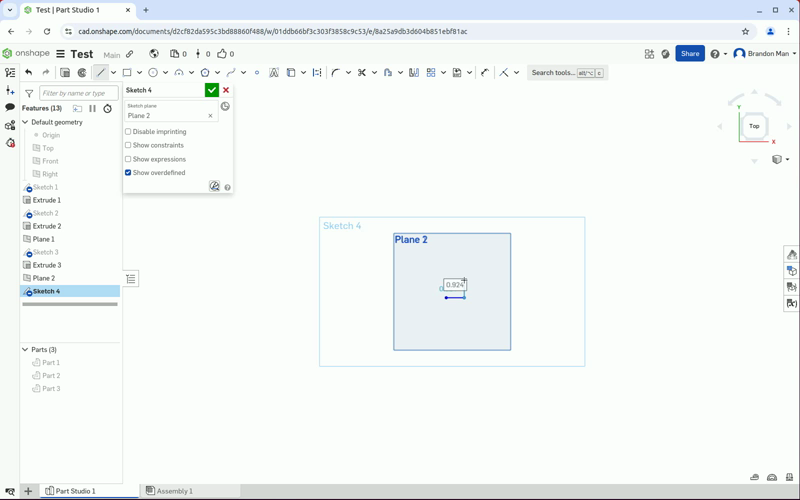
scroll(6)
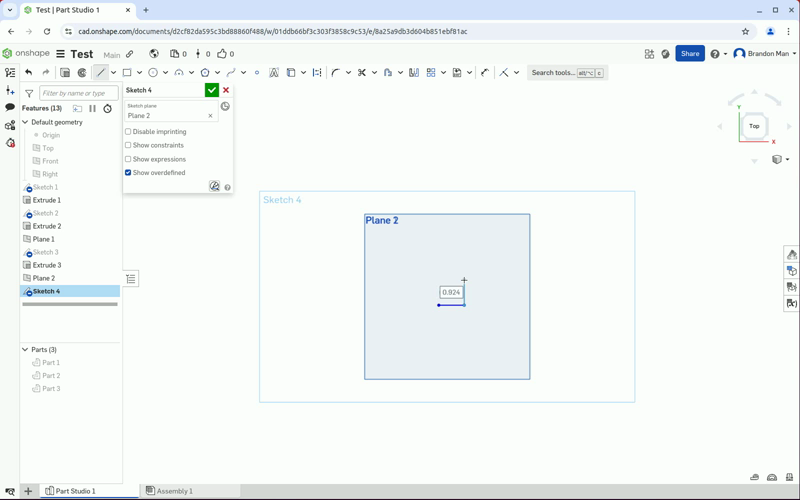
scroll(6)
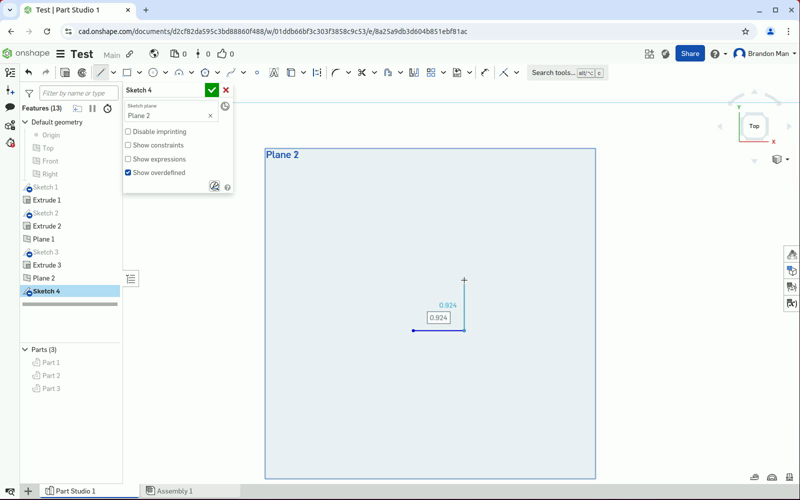
click(464, 279)
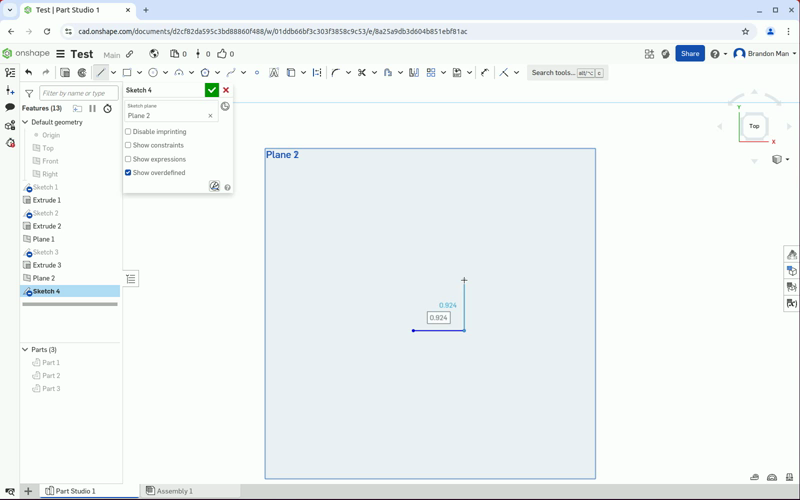
scroll(-6)
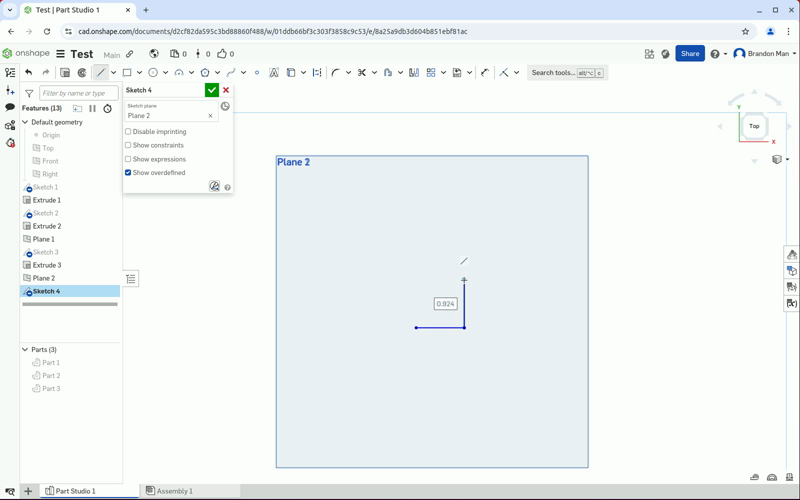
scroll(-6)
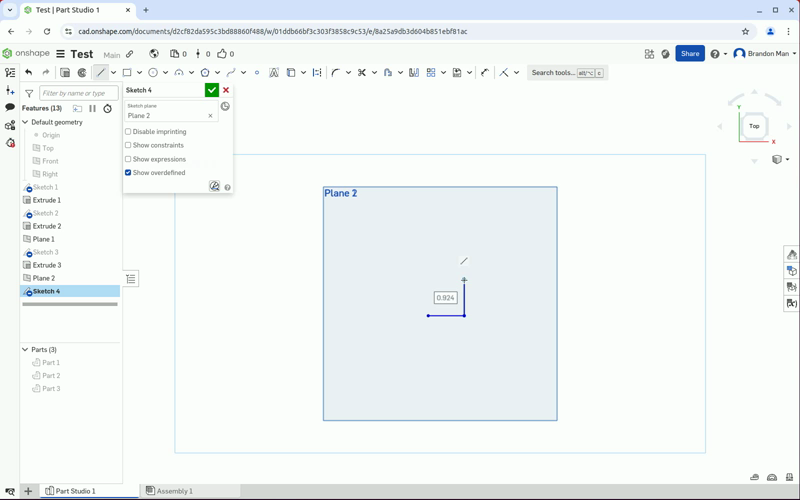
scroll(-6)
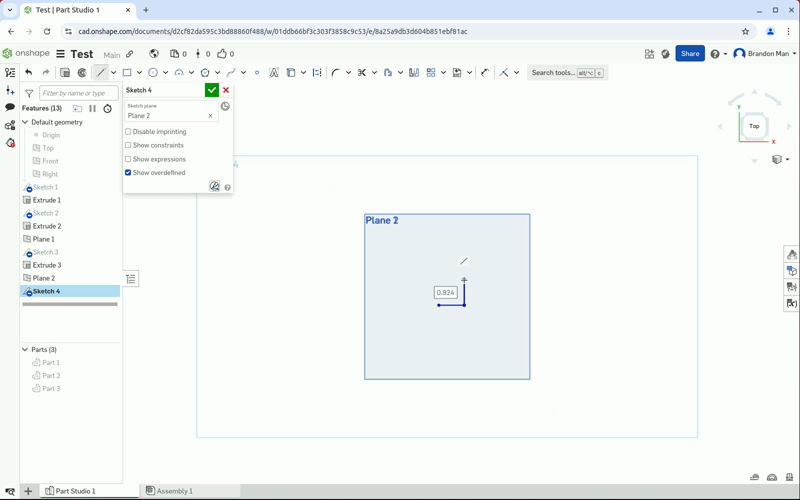
scroll(-6)
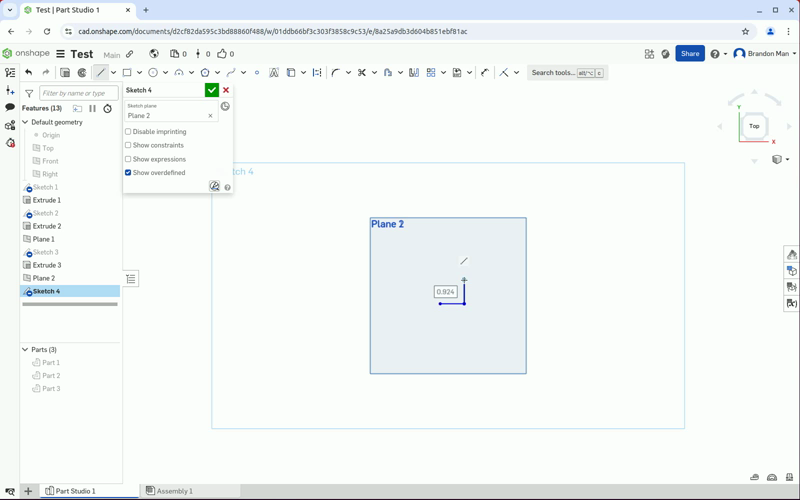
scroll(-6)
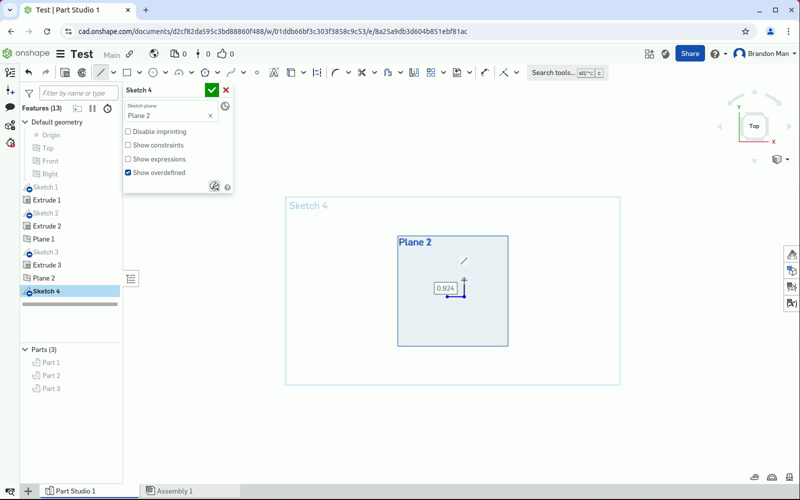
scroll(-6)
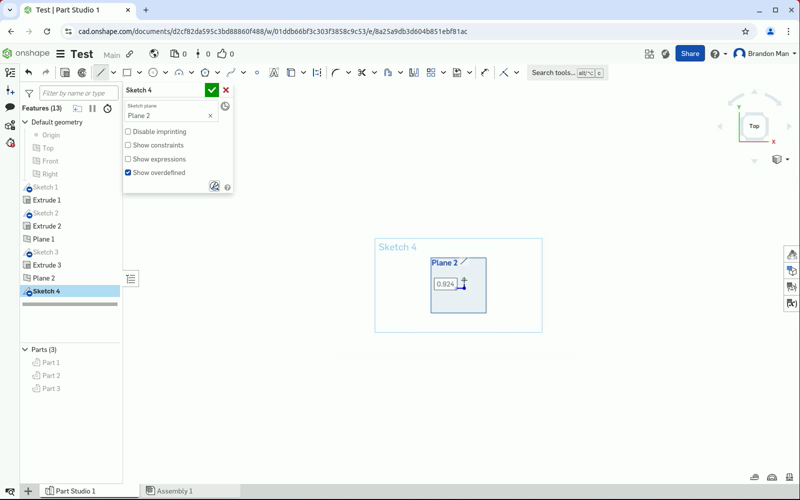
scroll(-6)
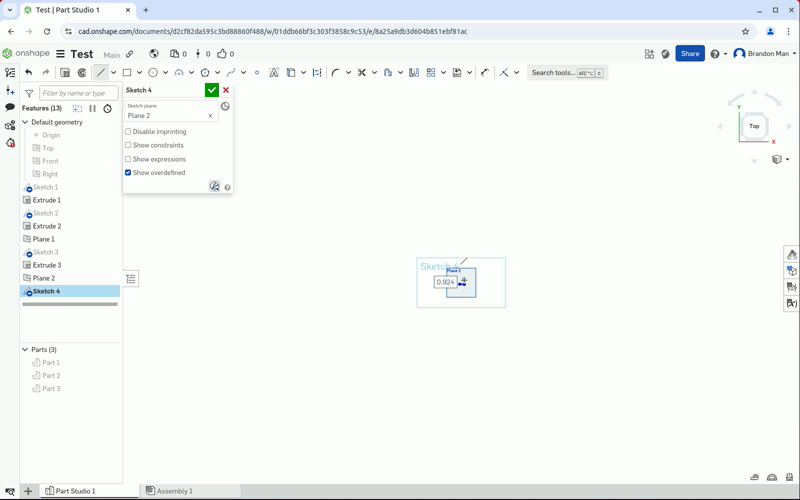
key_up(shift)
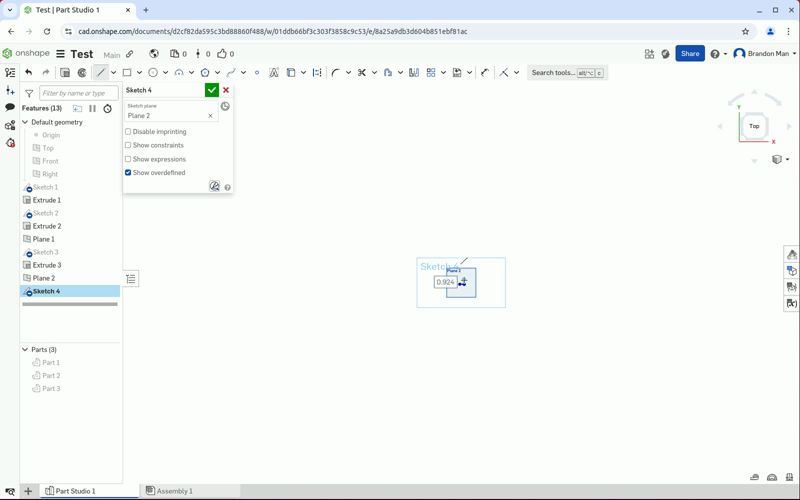
key_down(shift)
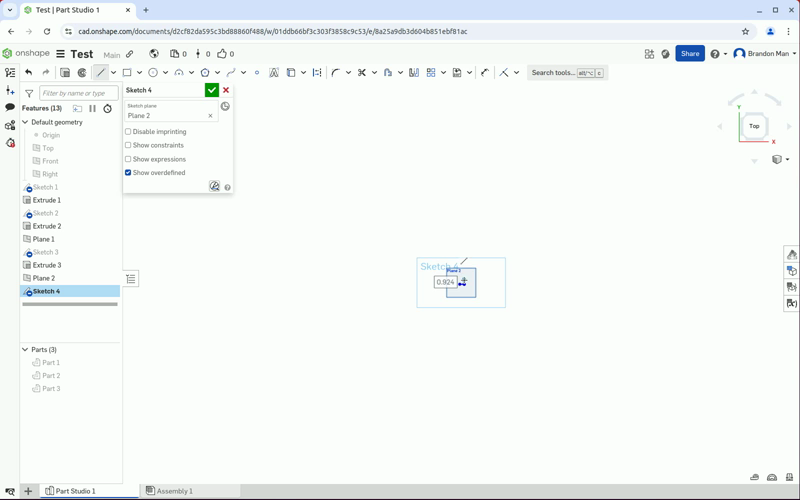
mouse_move(494, 279)
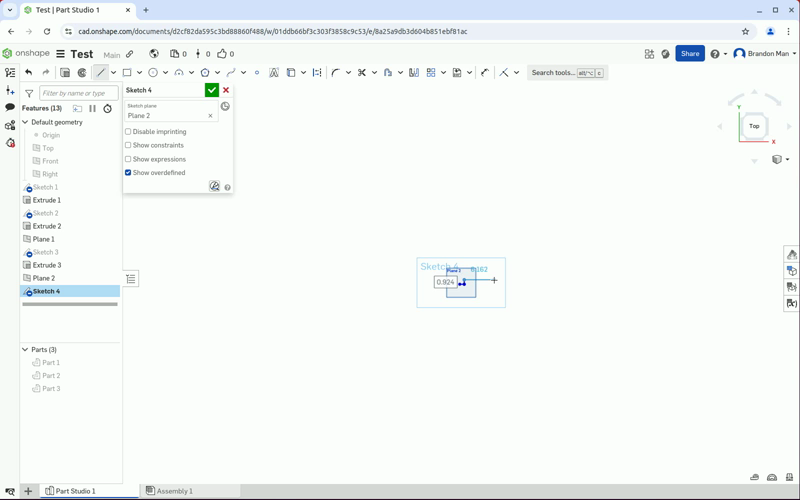
mouse_move(459, 279)
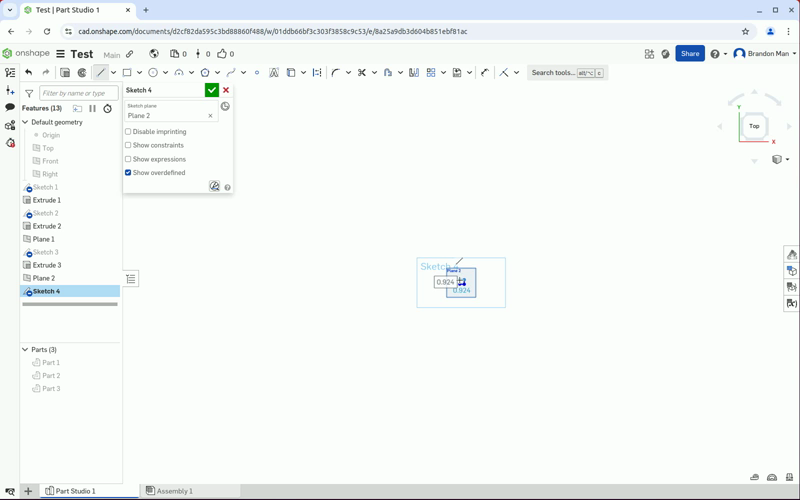
scroll(6)
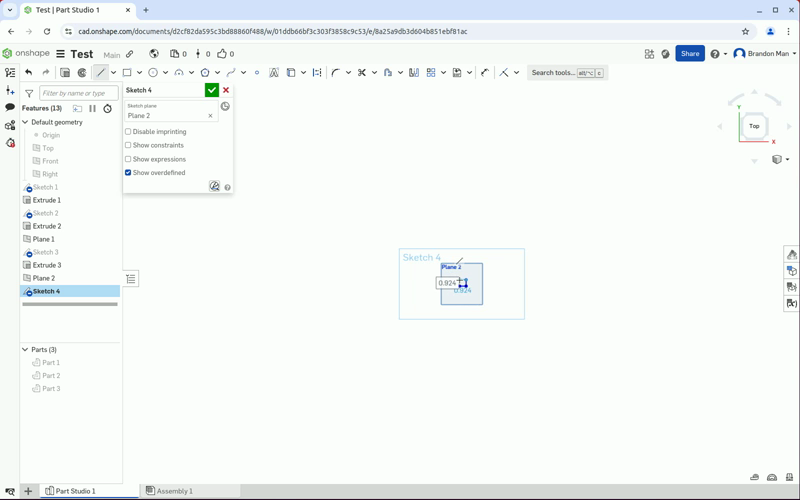
scroll(6)
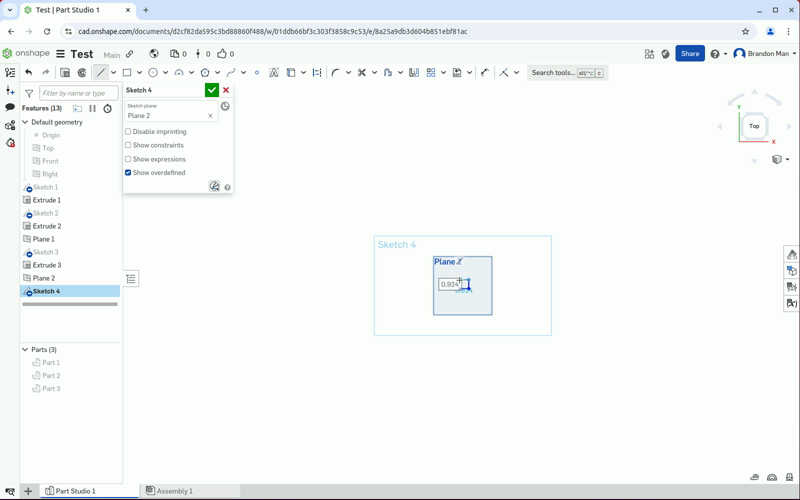
scroll(6)
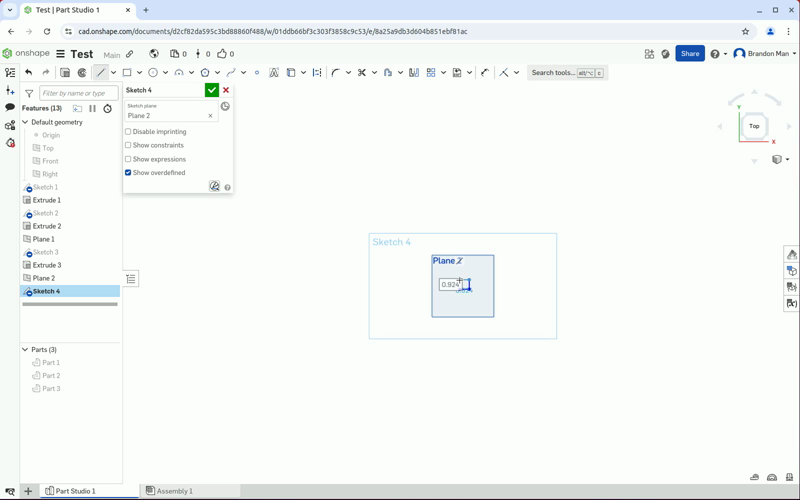
scroll(6)
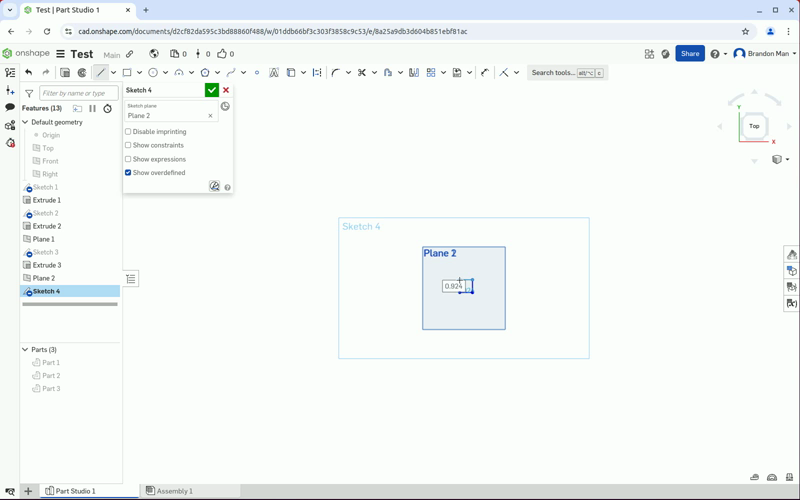
scroll(6)
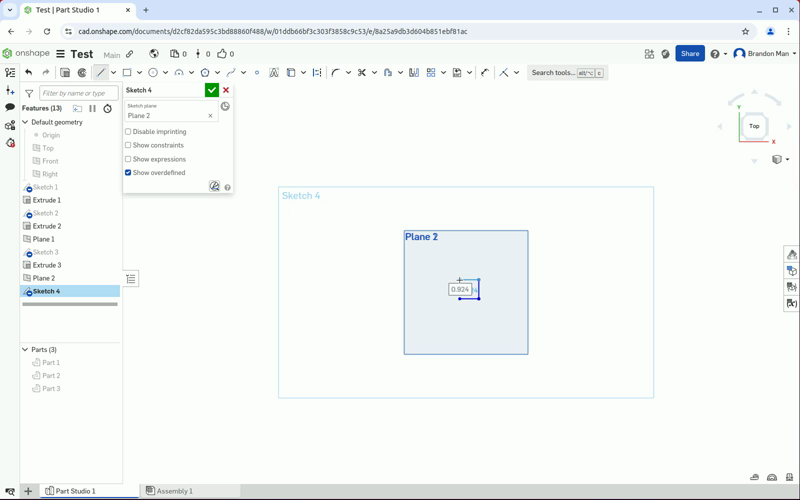
scroll(6)
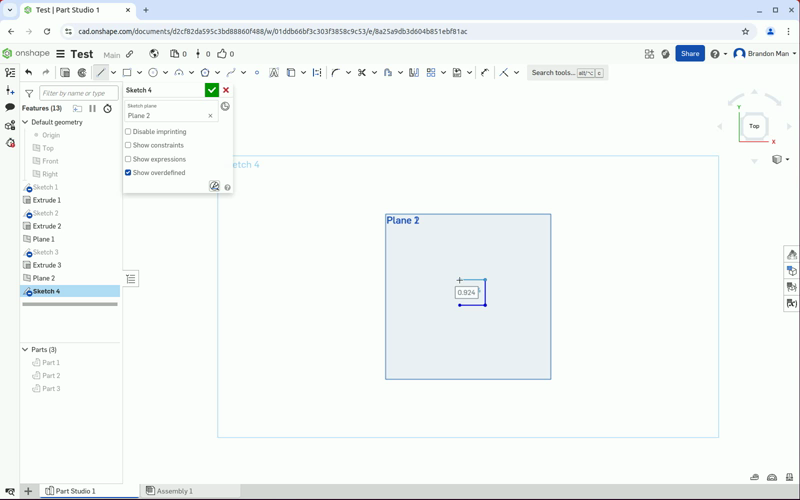
scroll(6)
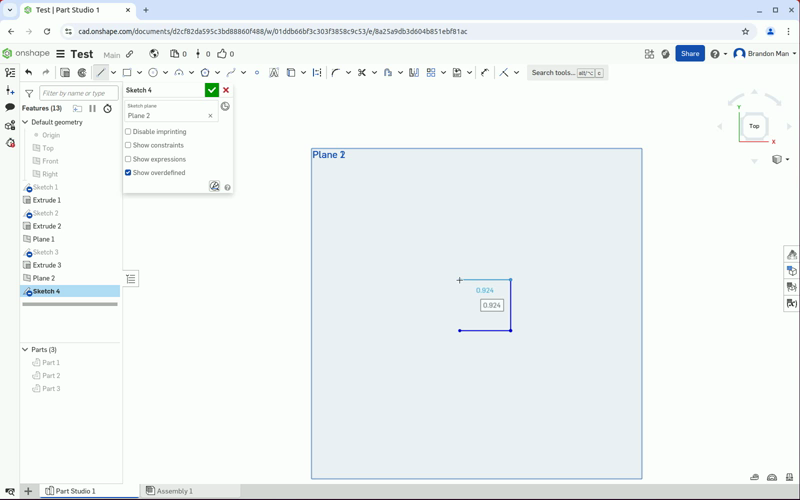
click(459, 279)
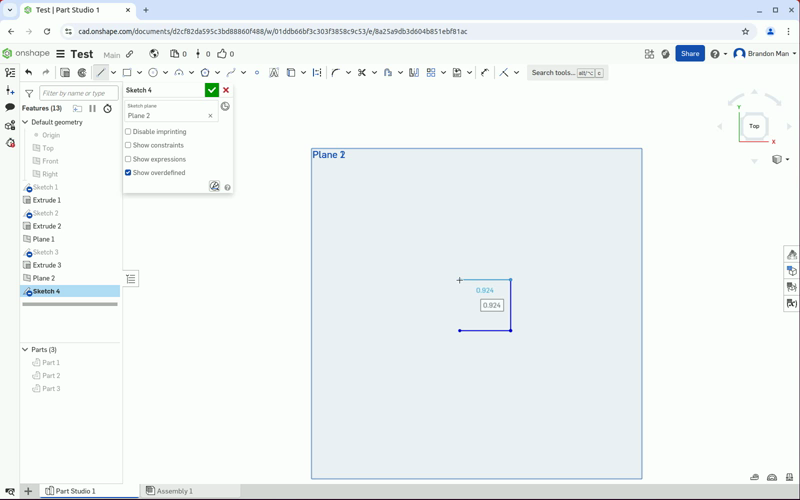
scroll(-6)
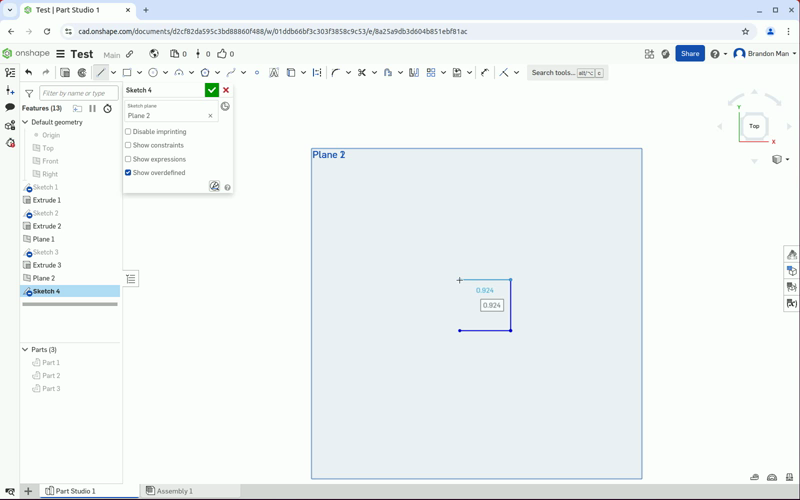
scroll(-6)
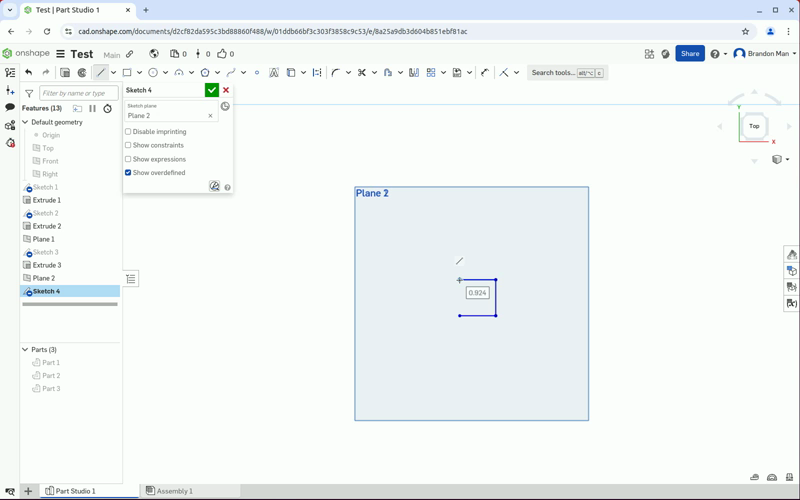
scroll(-6)
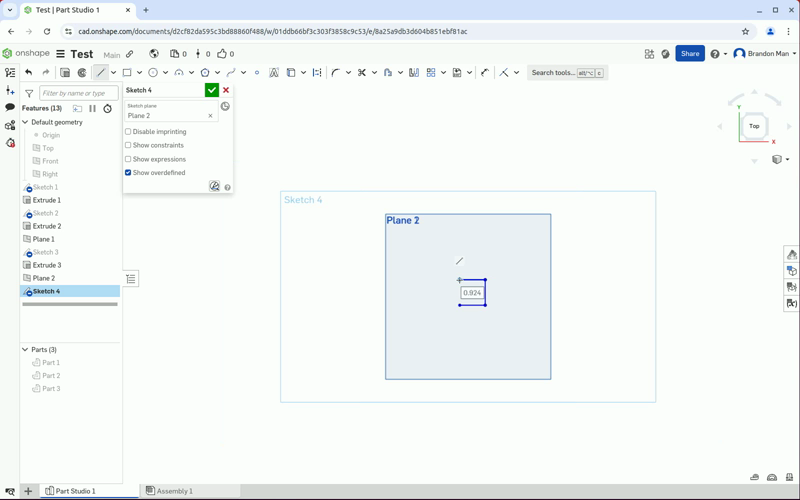
scroll(-6)
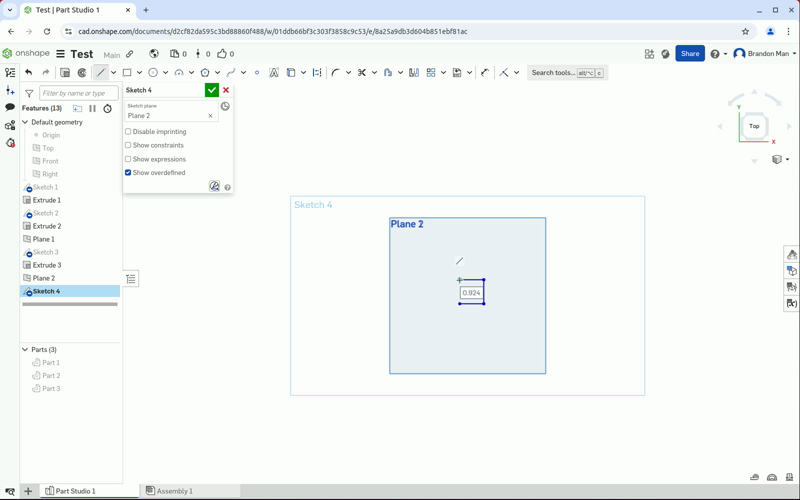
scroll(-6)
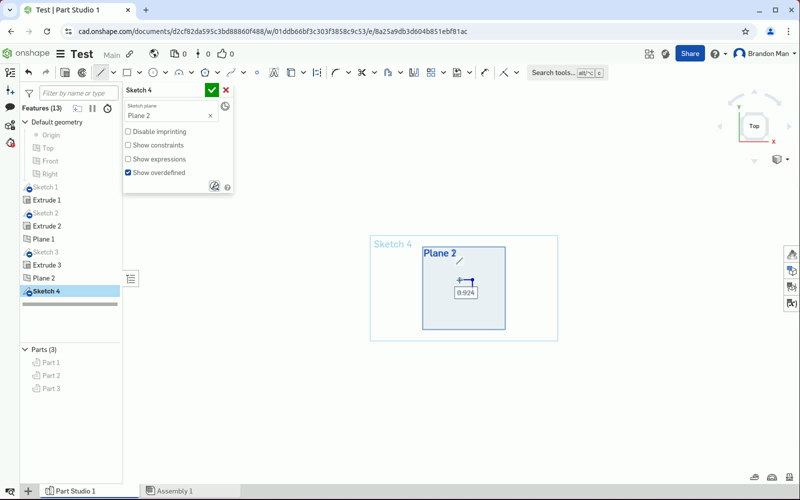
scroll(-6)
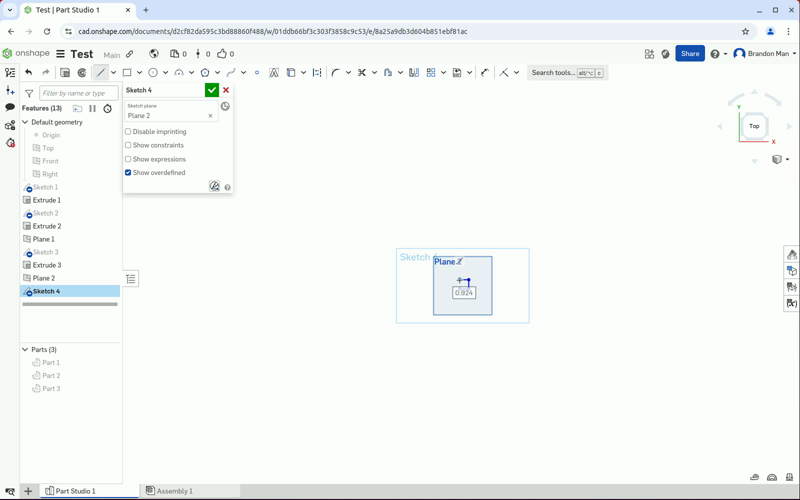
scroll(-6)
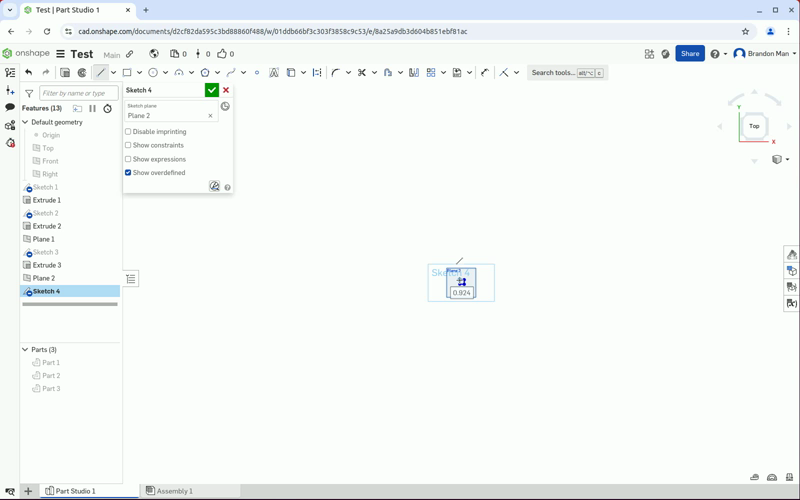
key_up(shift)
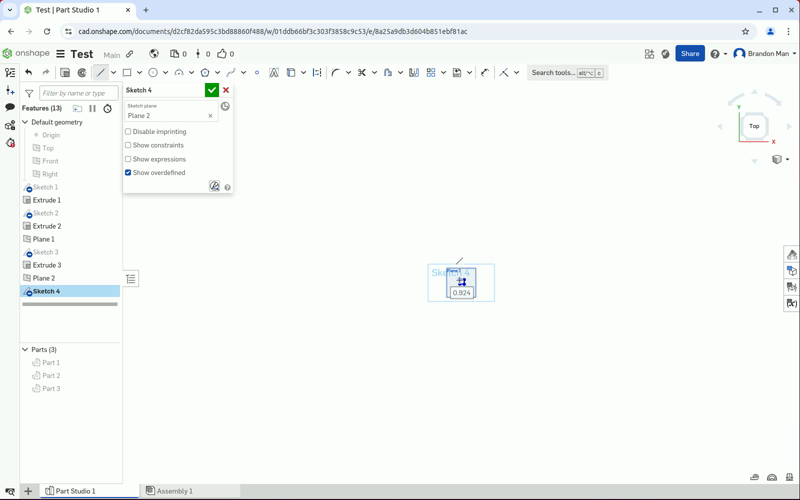
mouse_move(489, 279)
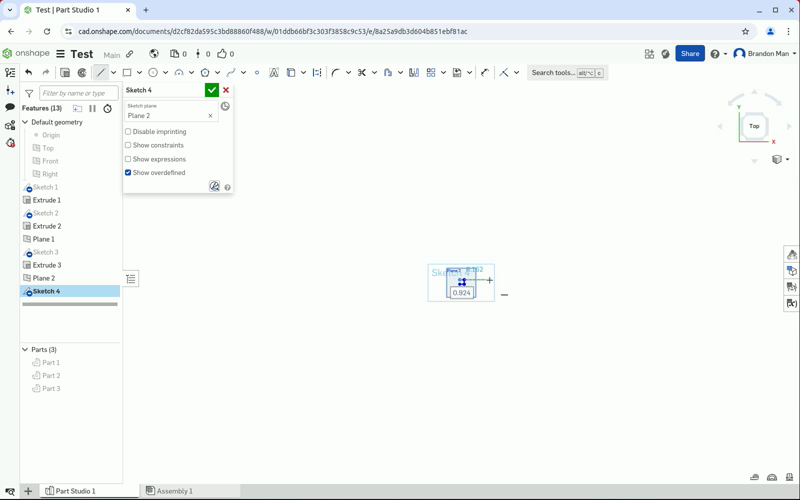
key_down(shift)
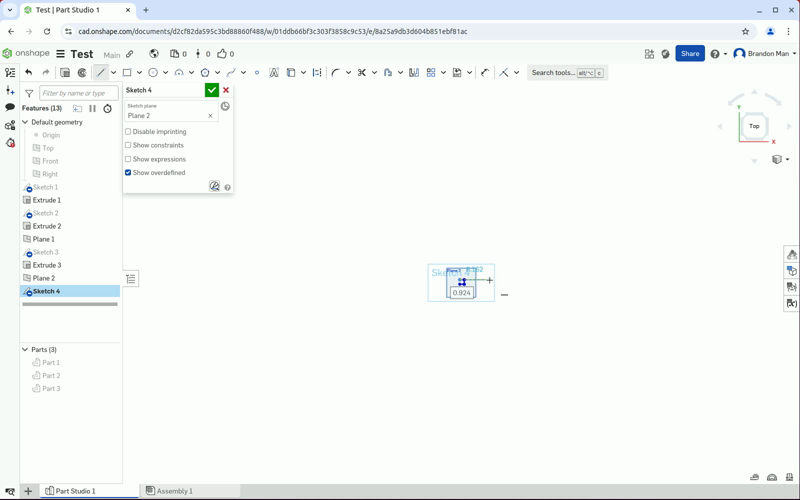
mouse_move(459, 284)
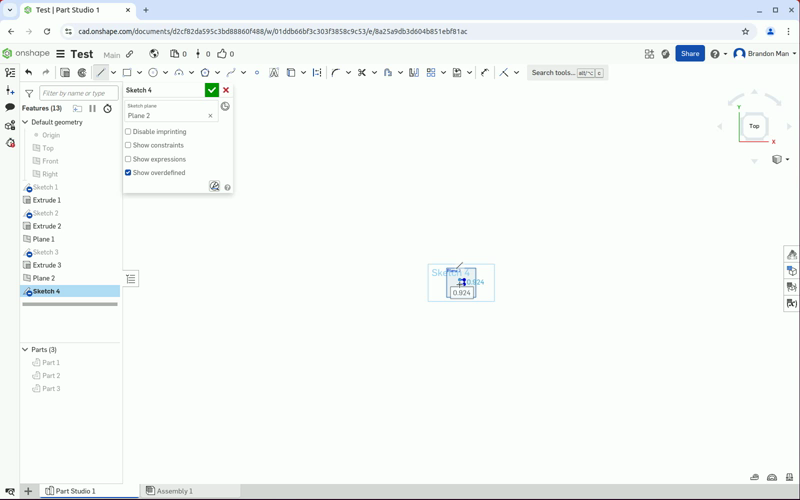
scroll(6)
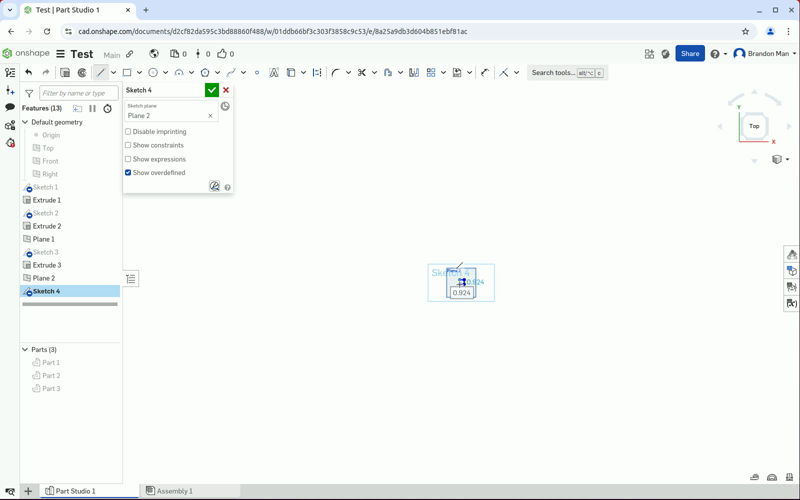
scroll(6)
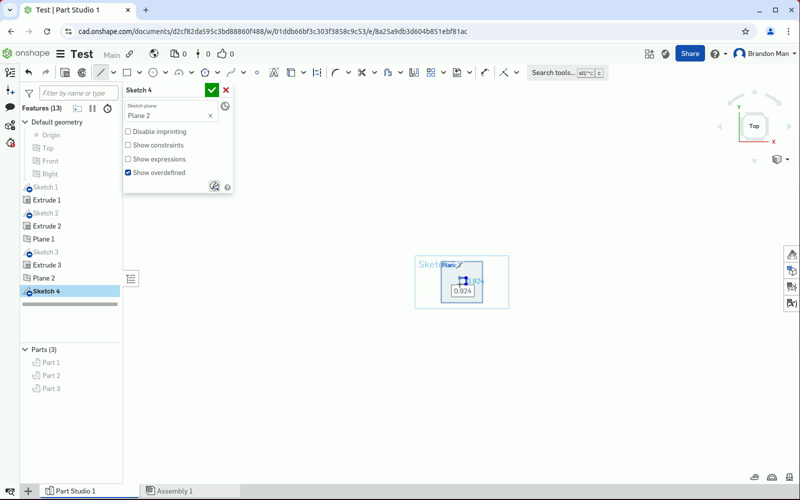
scroll(6)
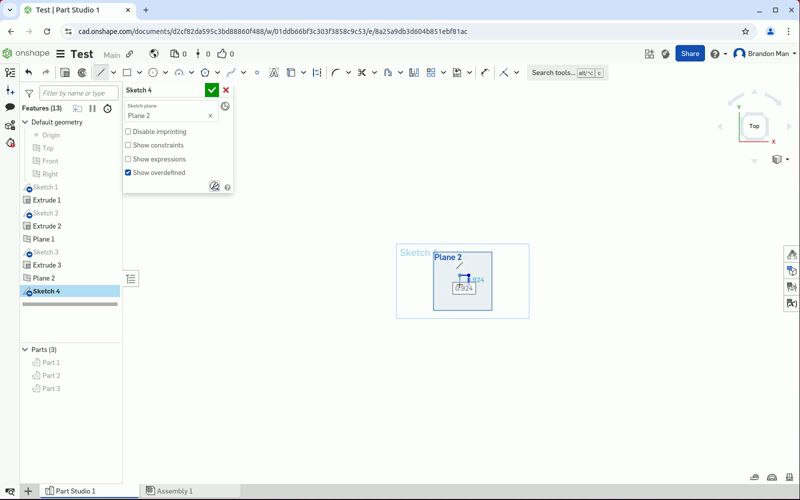
scroll(6)
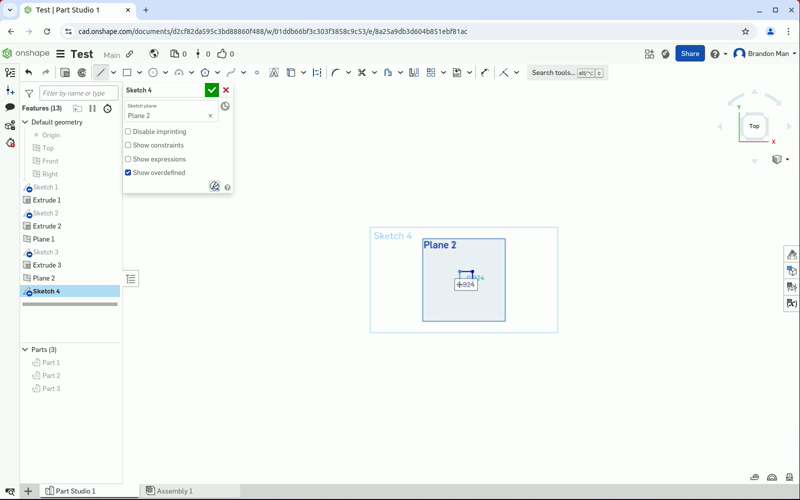
scroll(6)
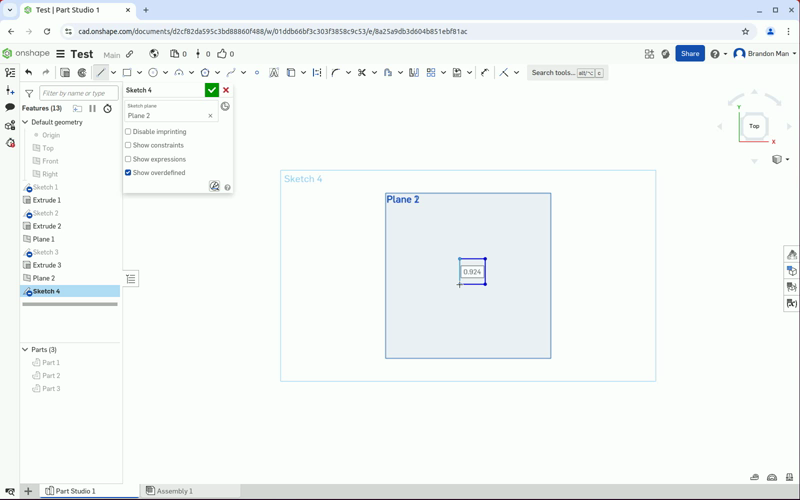
scroll(6)
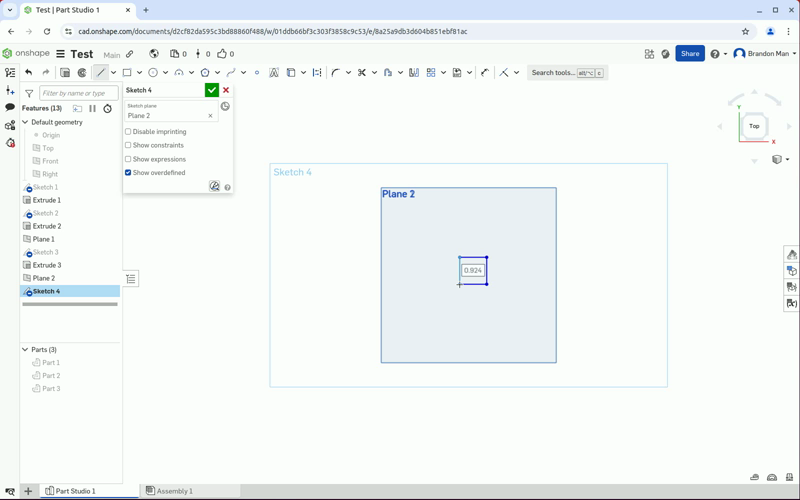
scroll(6)
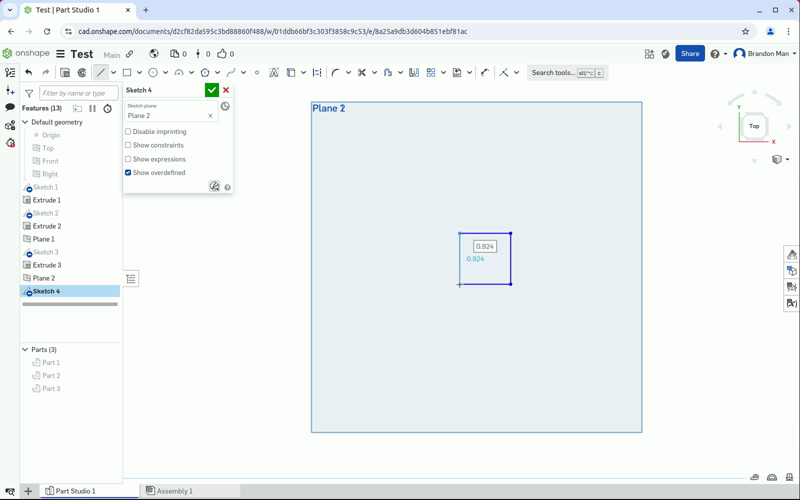
key_up(shift)
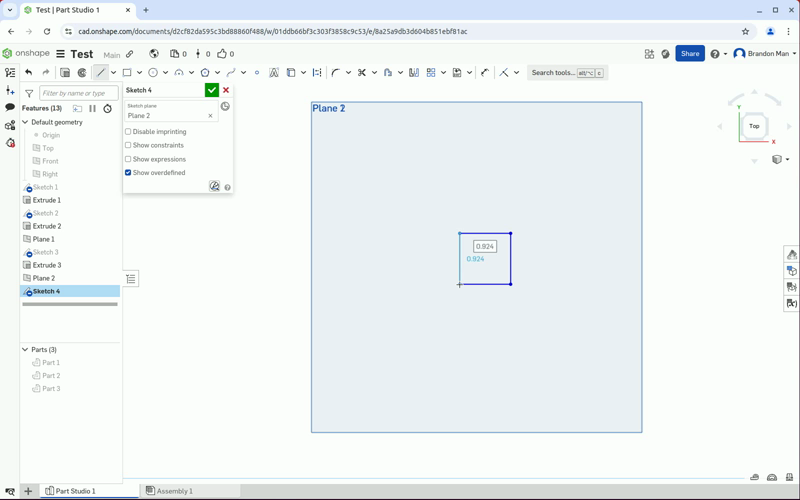
click(459, 284)
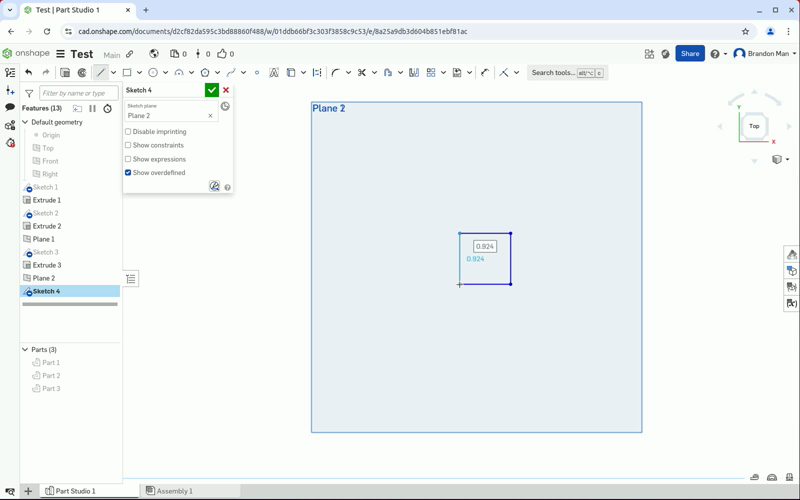
scroll(-6)
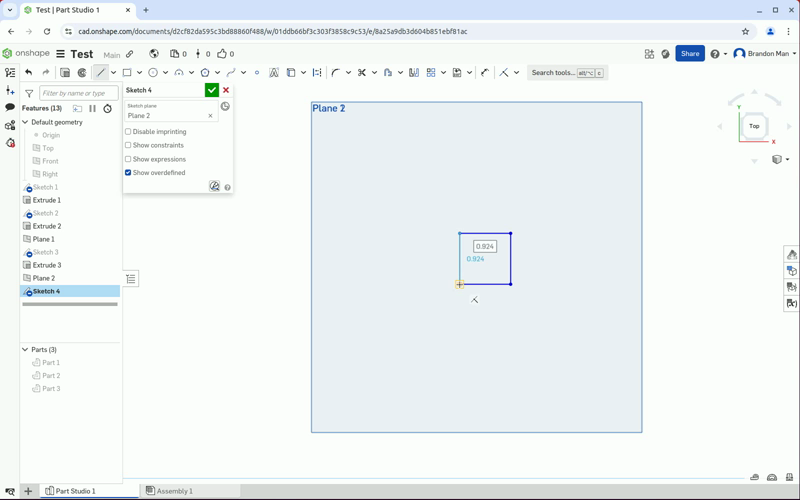
scroll(-6)
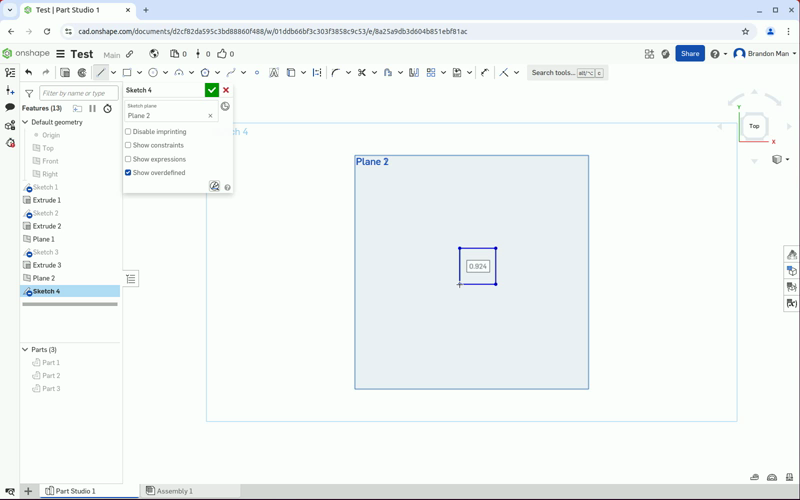
scroll(-6)
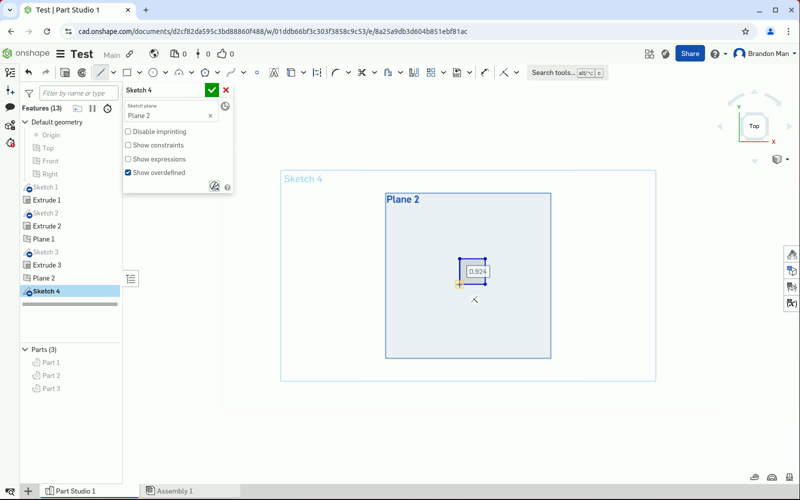
scroll(-6)
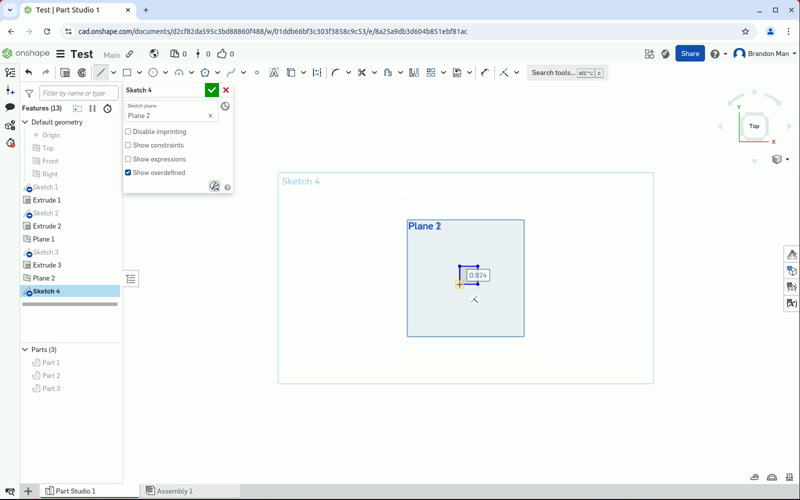
scroll(-6)
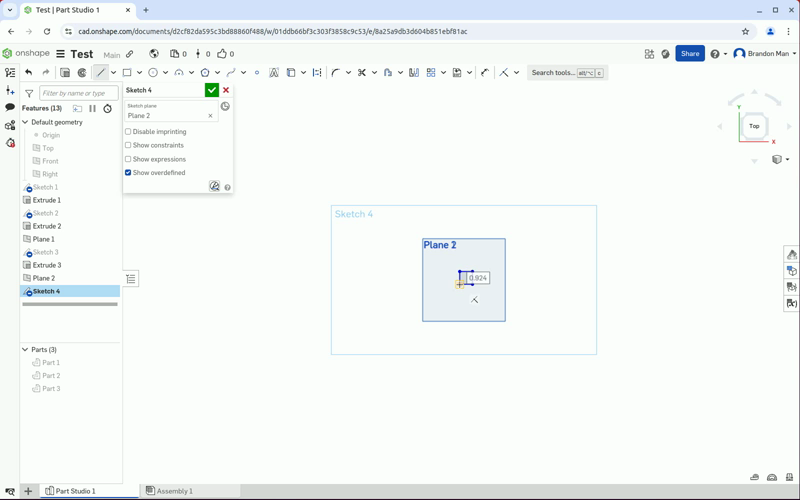
scroll(-6)
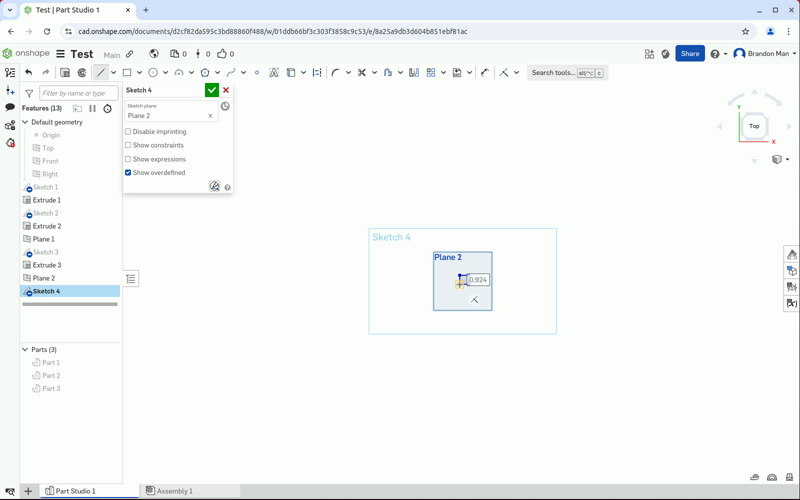
scroll(-6)
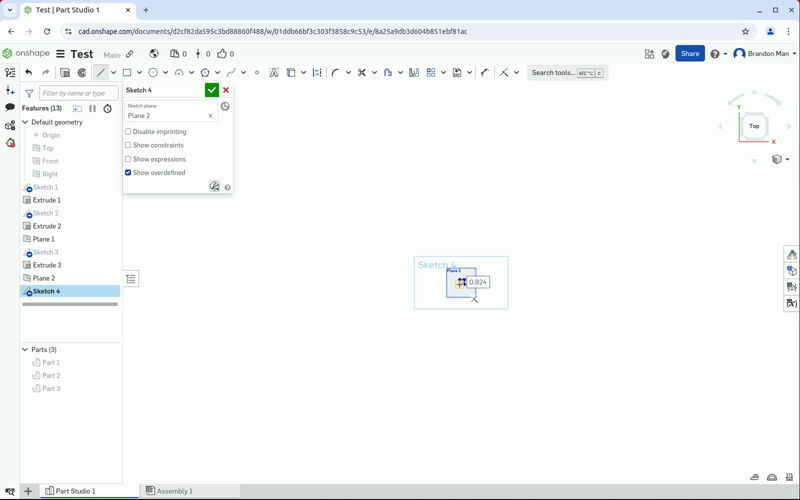
key(esc)
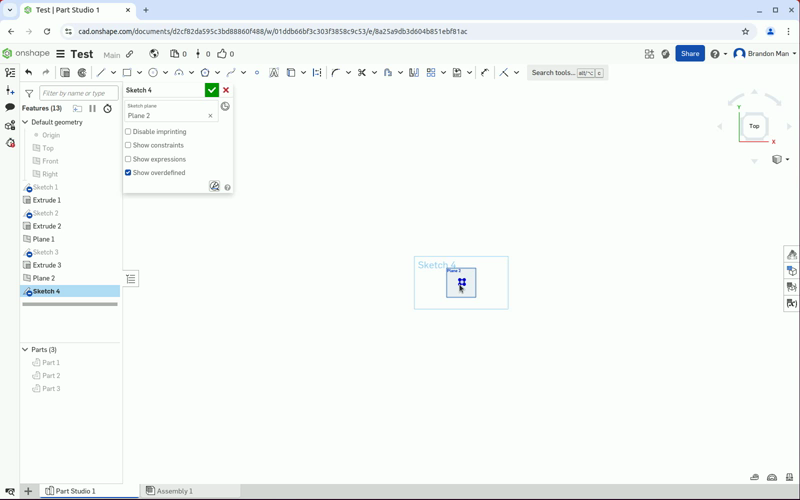
mouse_move(460, 283)
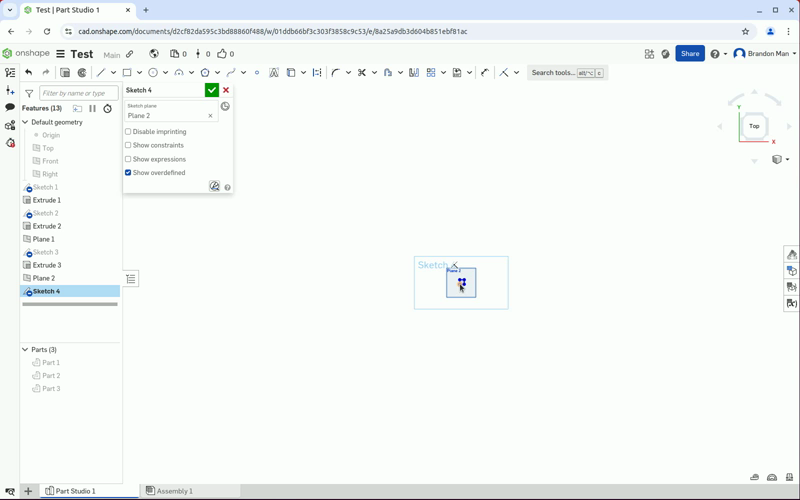
scroll(6)
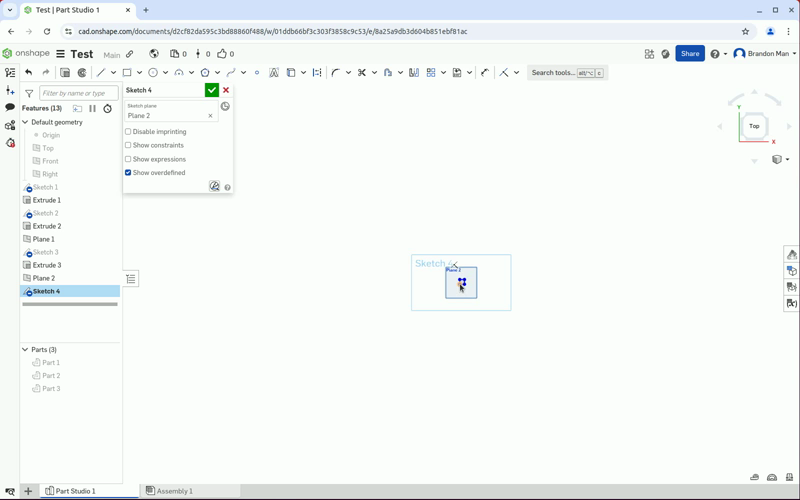
scroll(6)
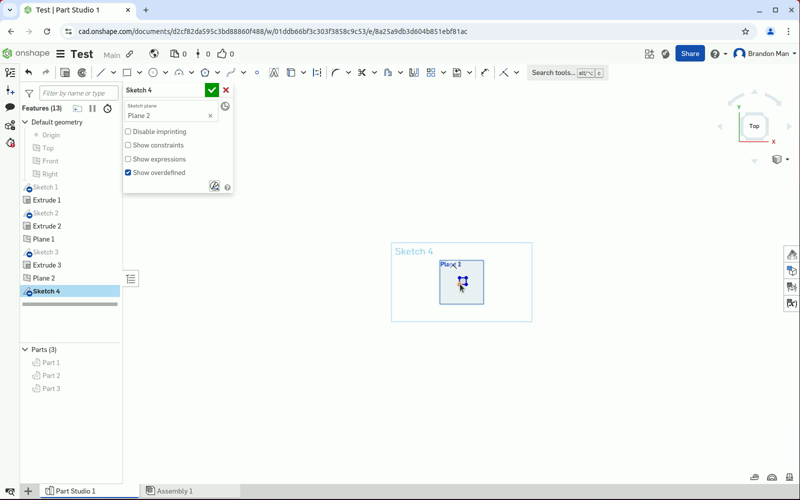
scroll(6)
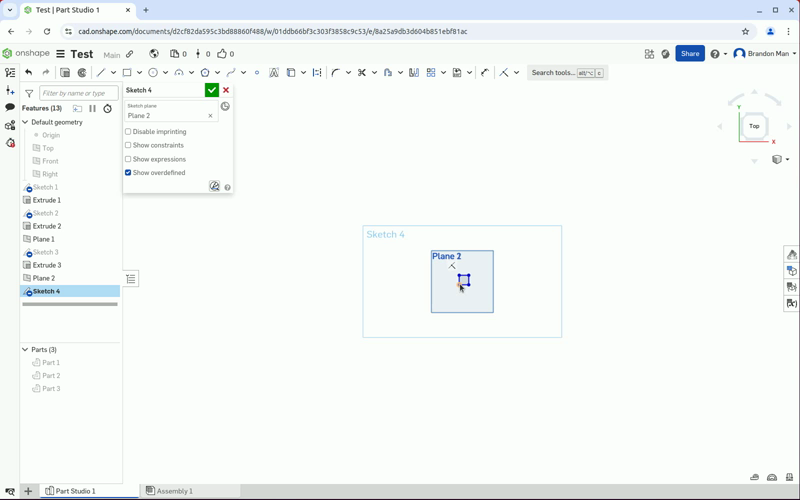
scroll(6)
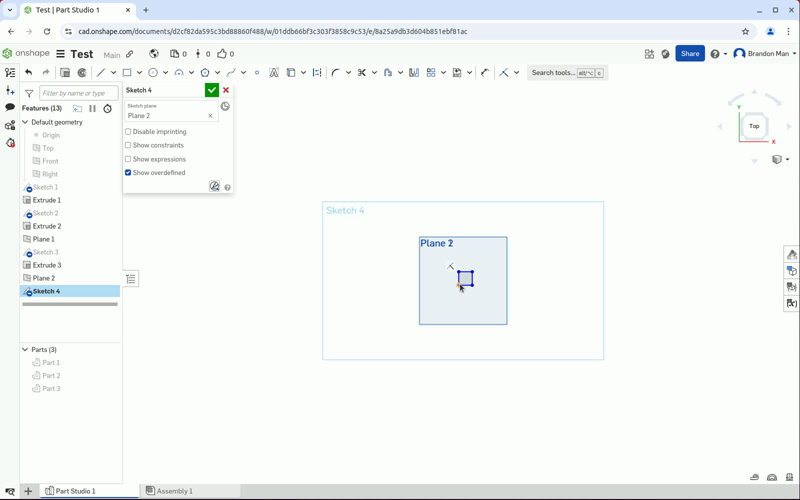
scroll(6)
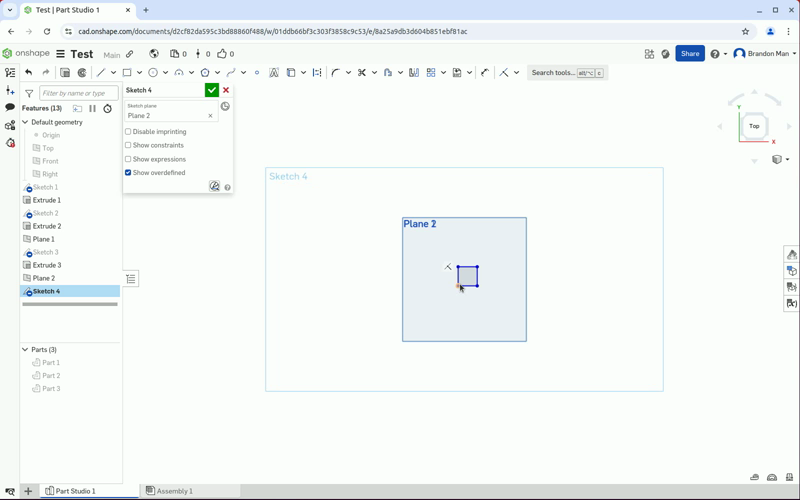
scroll(6)
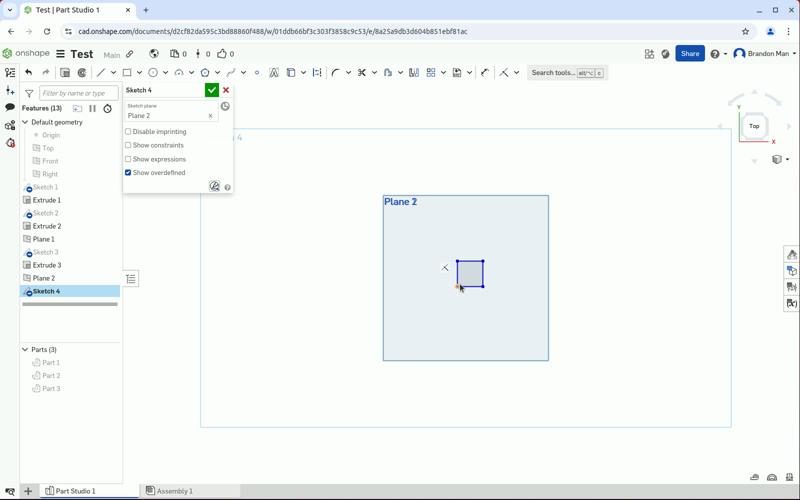
scroll(6)
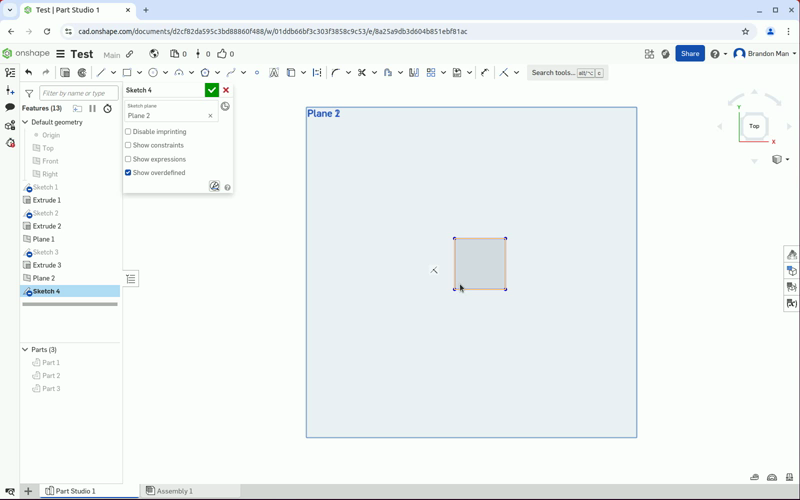
click(460, 283)
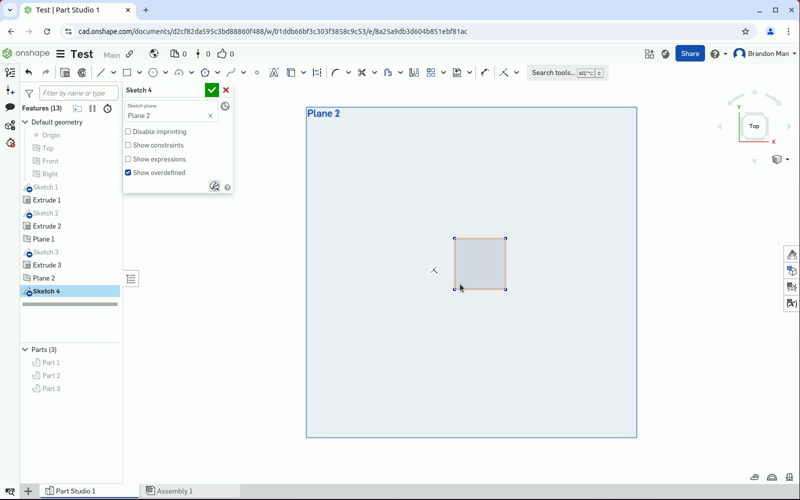
scroll(-6)
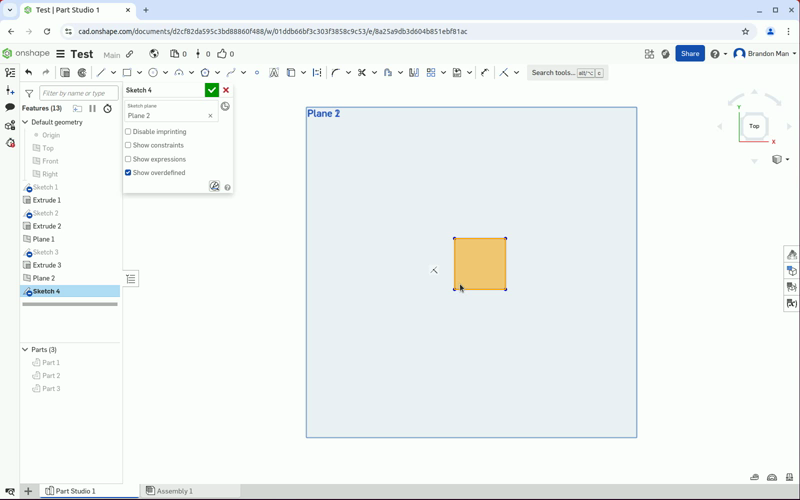
scroll(-6)
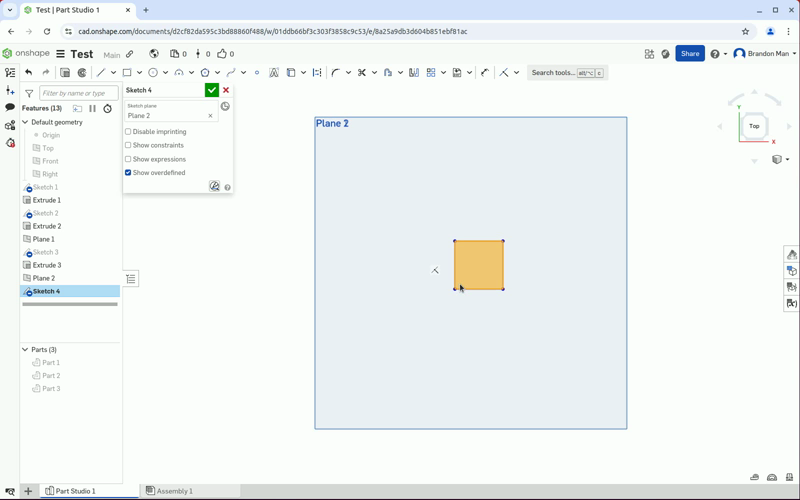
scroll(-6)
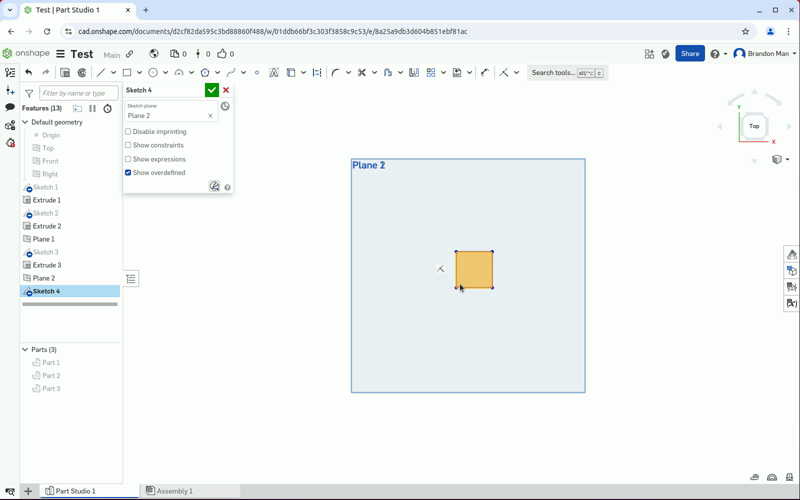
scroll(-6)
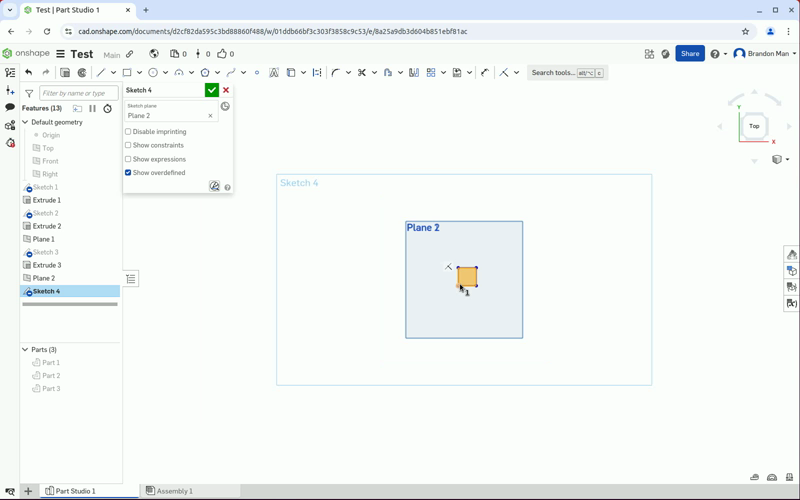
scroll(-6)
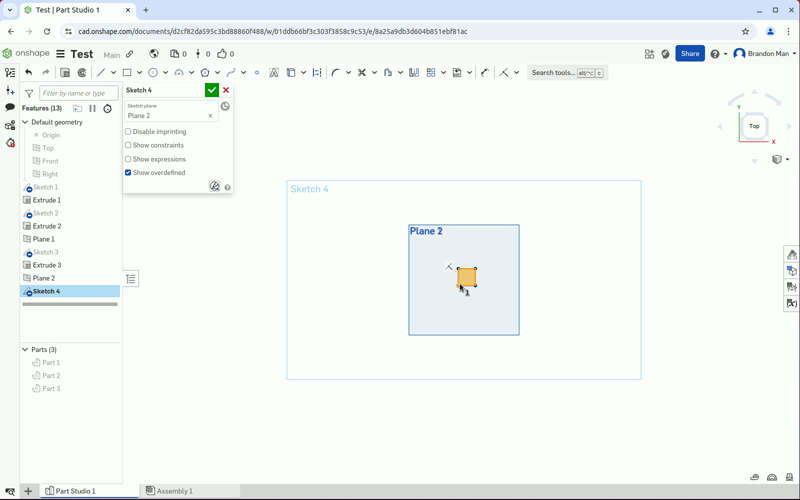
scroll(-6)
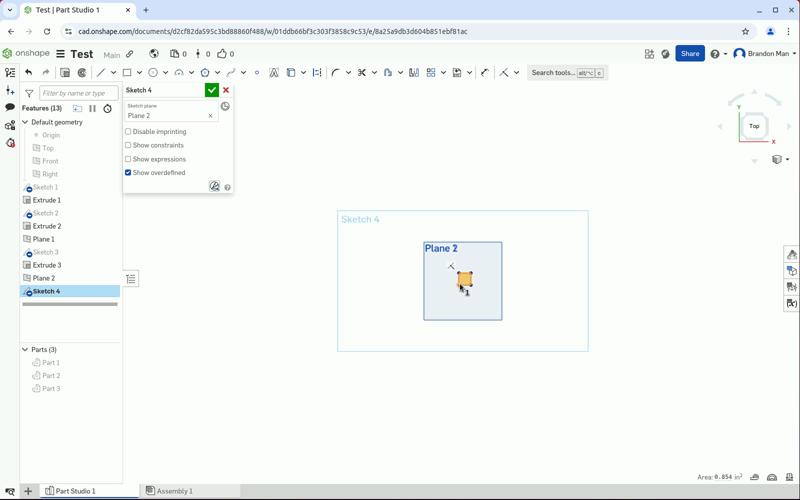
scroll(-6)
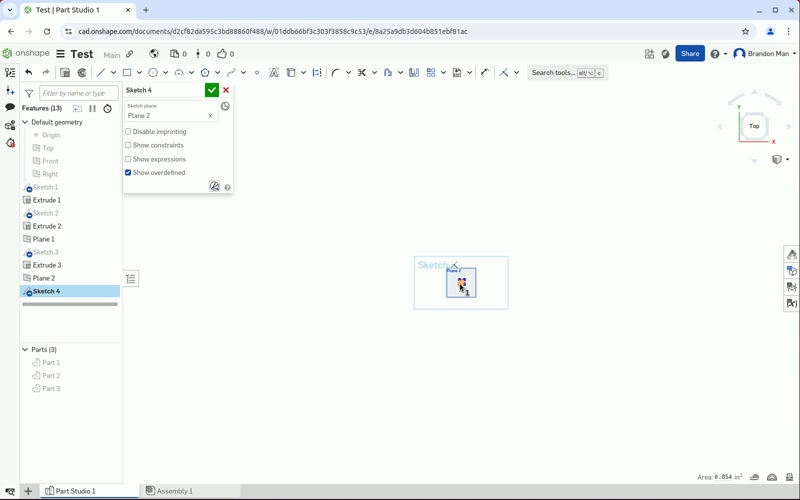
mouse_move(73, 352)
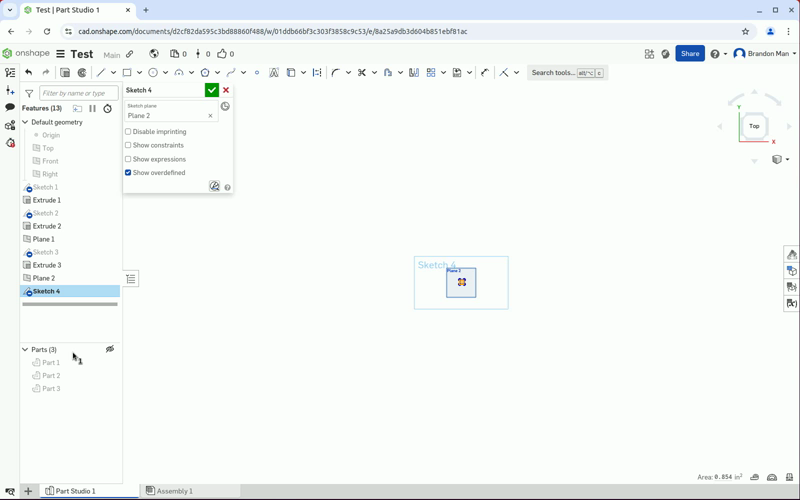
key(shift+y)
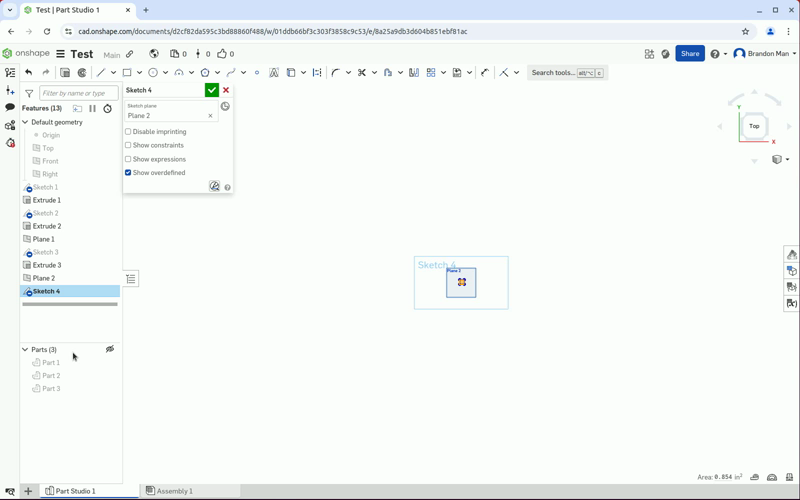
key(shift+e)
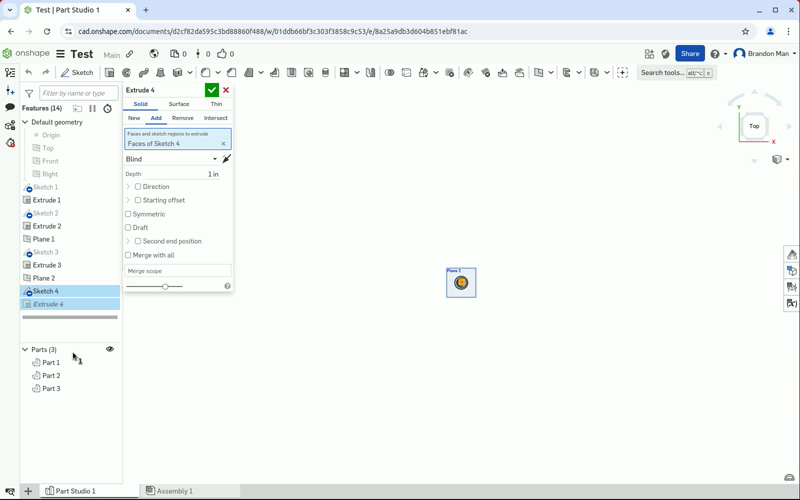
mouse_move(143, 106)
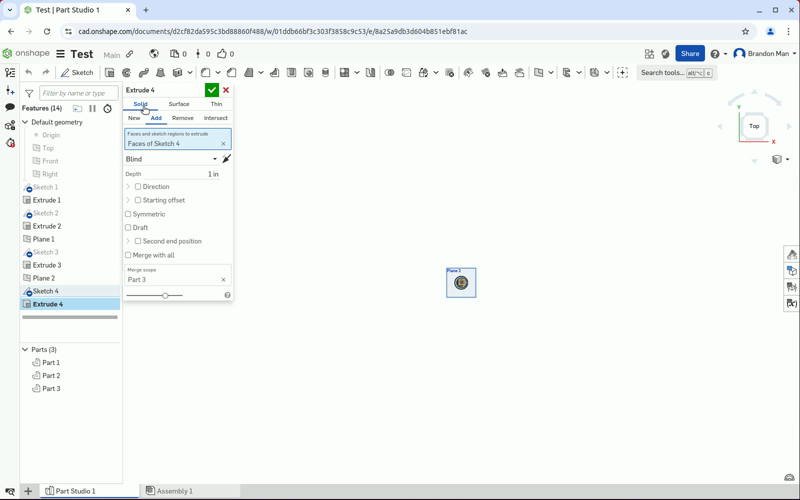
click(143, 106)
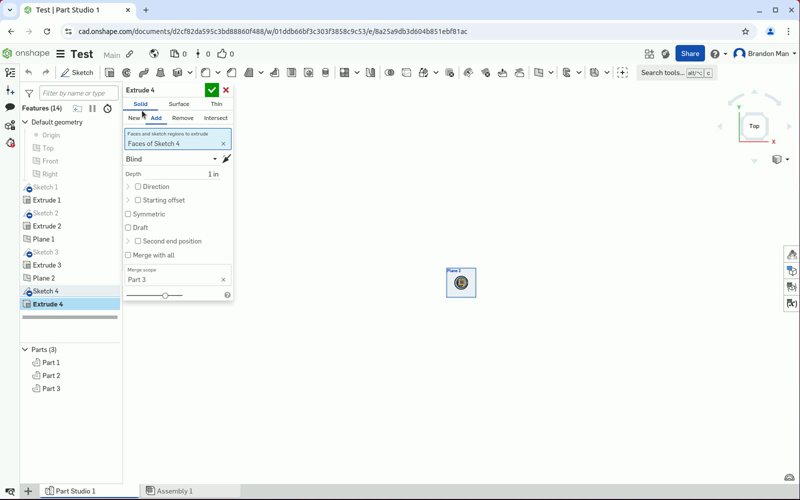
mouse_move(137, 120)
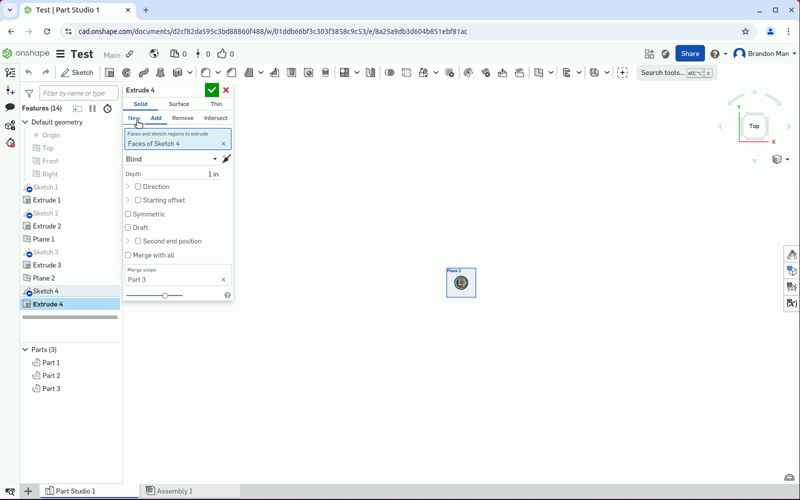
click(137, 120)
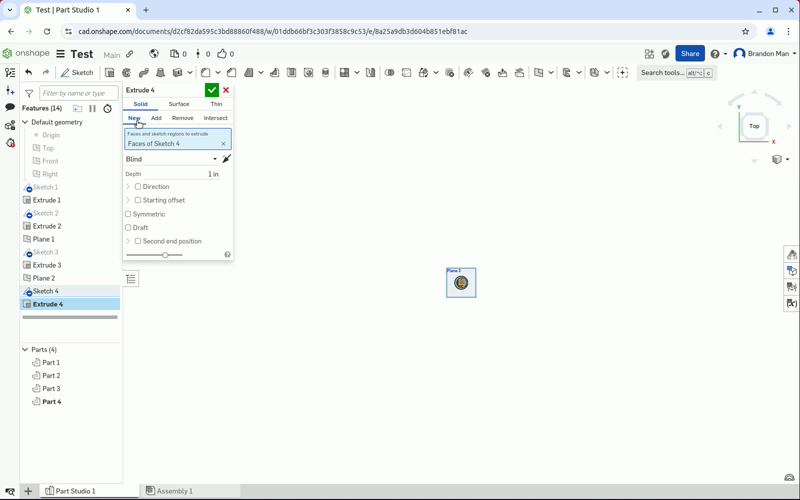
key(tab, 4)
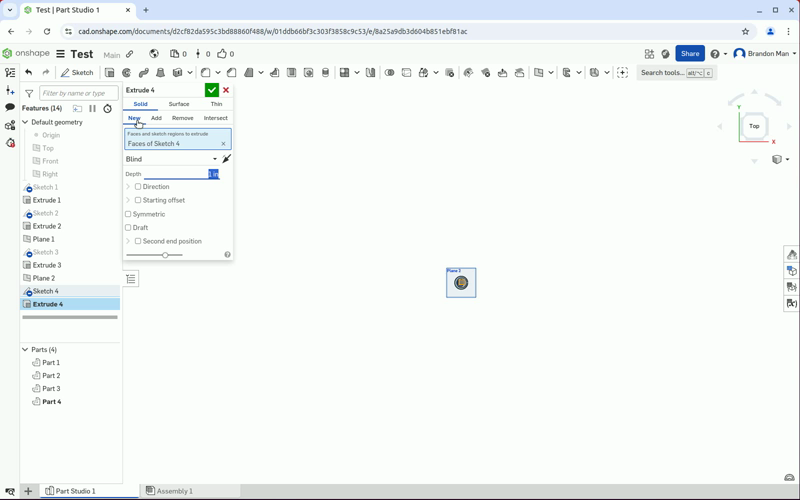
text(3.37)
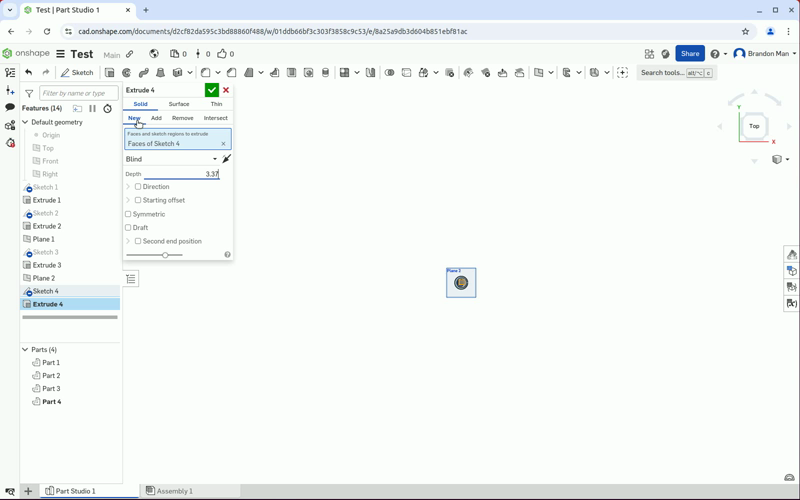
key(enter)
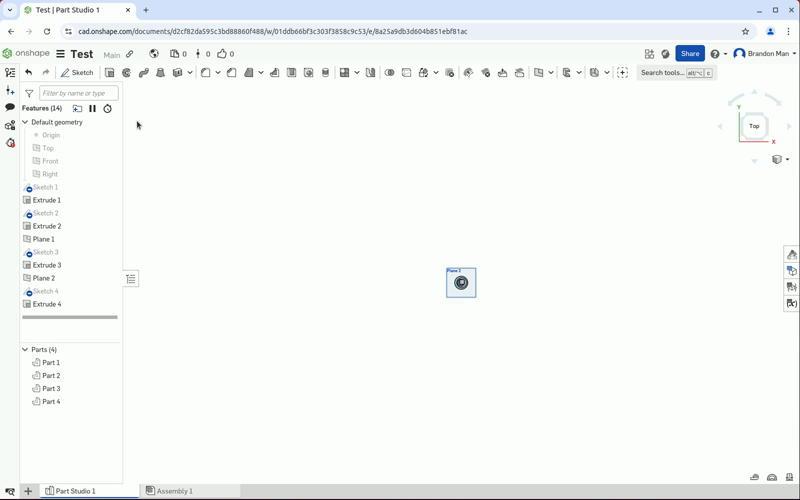
key(shift+h)
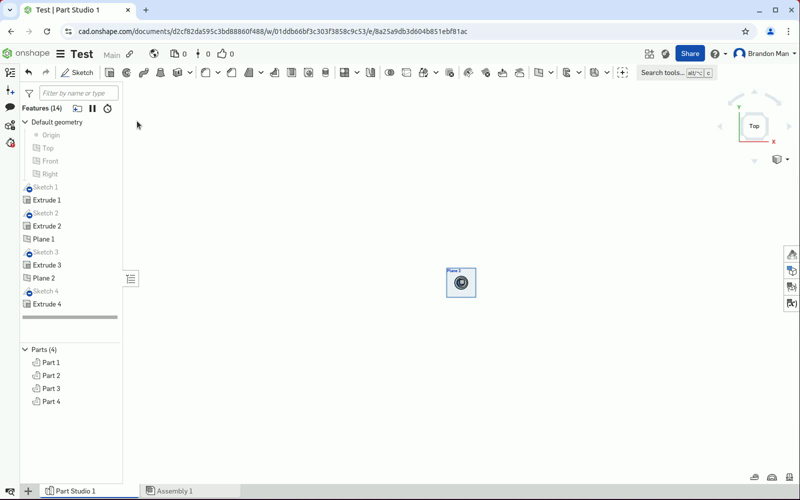
key(shift+h)
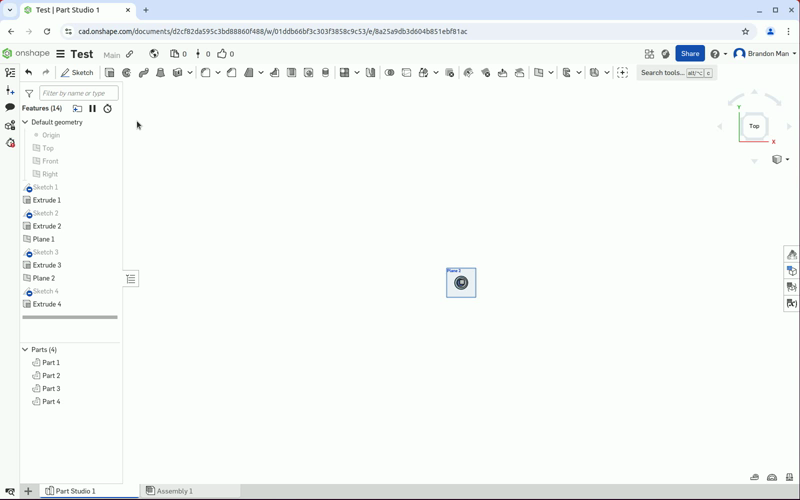
mouse_move(73, 189)
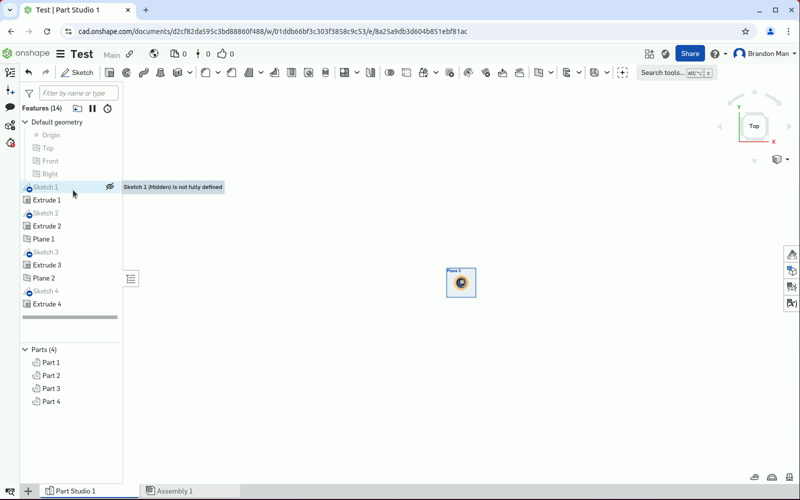
click(73, 189)
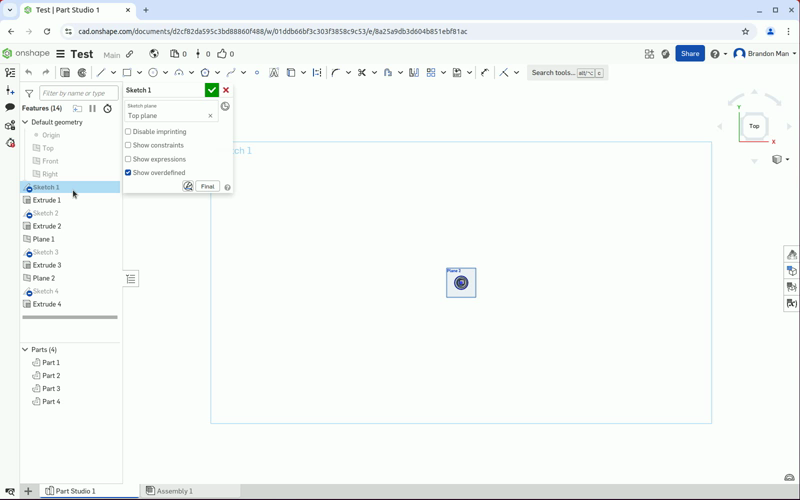
mouse_move(229, 92)
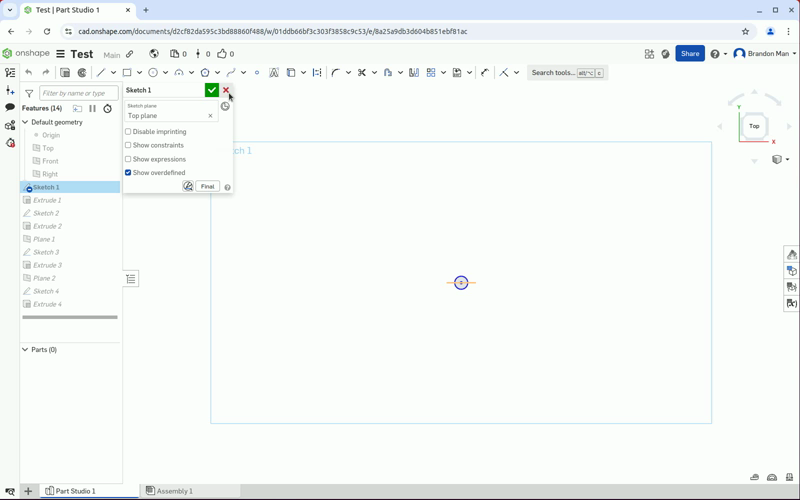
click(229, 92)
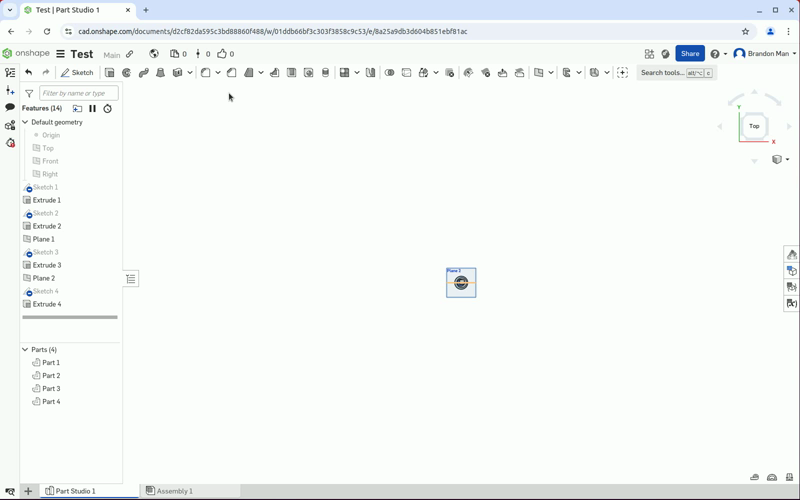
mouse_move(541, 75)
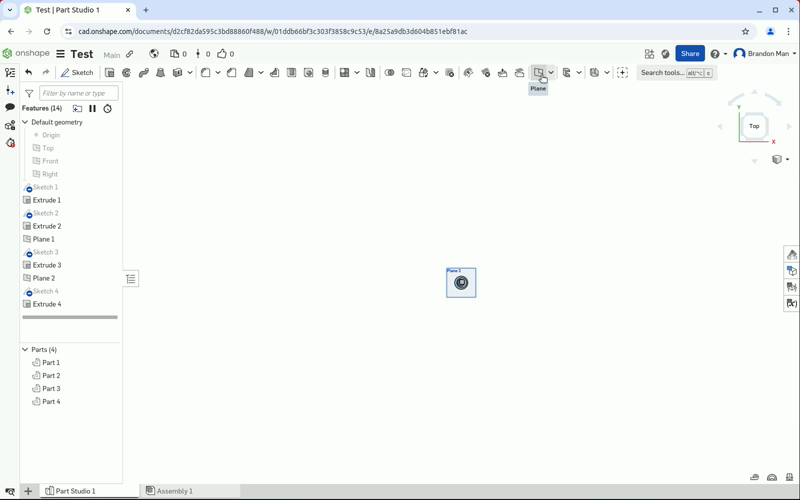
click(541, 75)
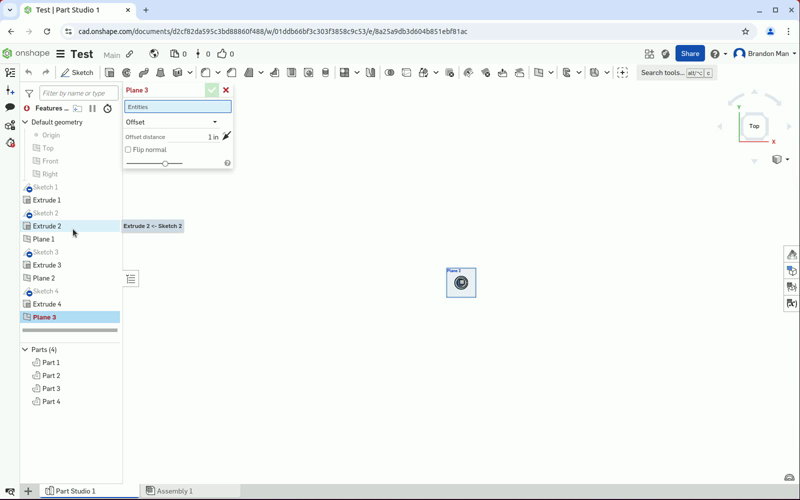
scroll(3)
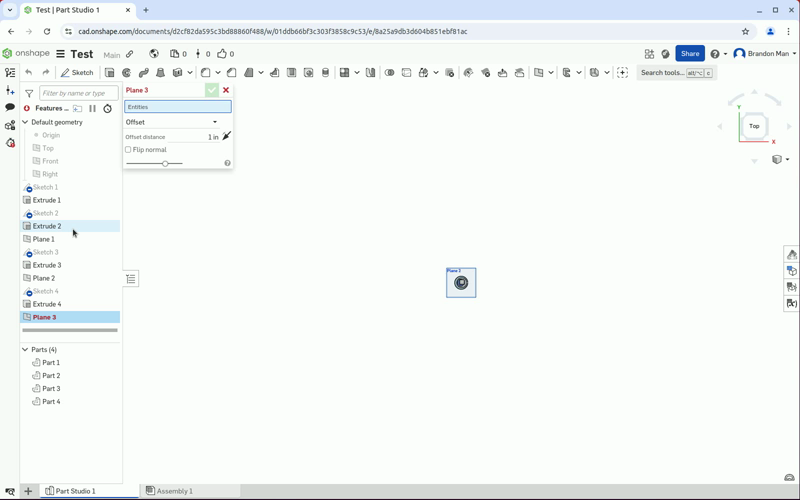
mouse_move(73, 150)
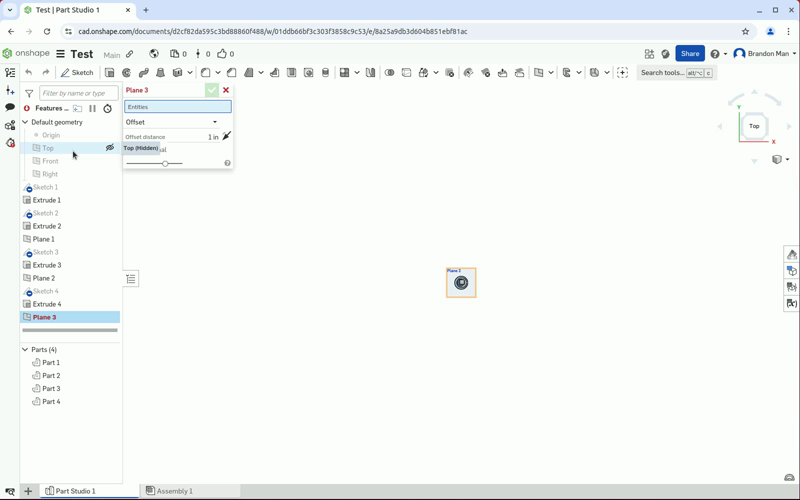
click(73, 150)
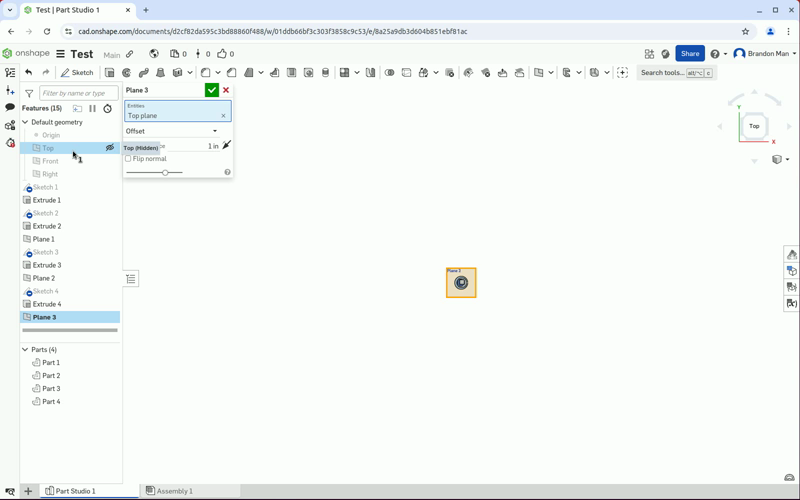
key(tab, 2)
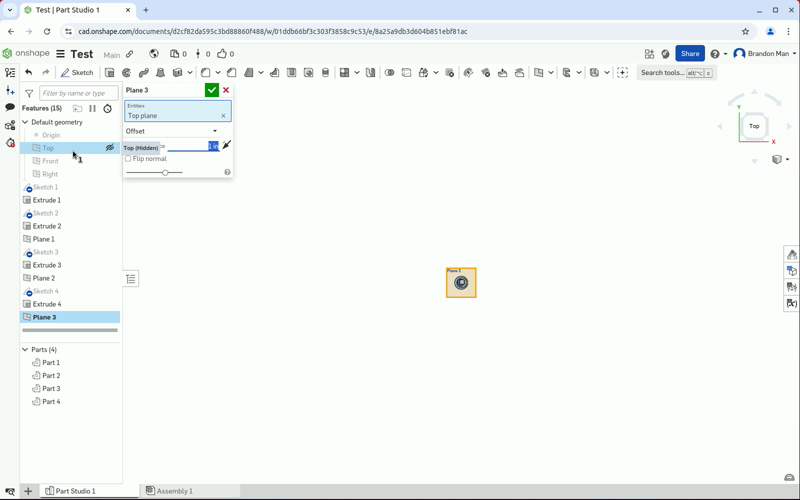
text(19.75)
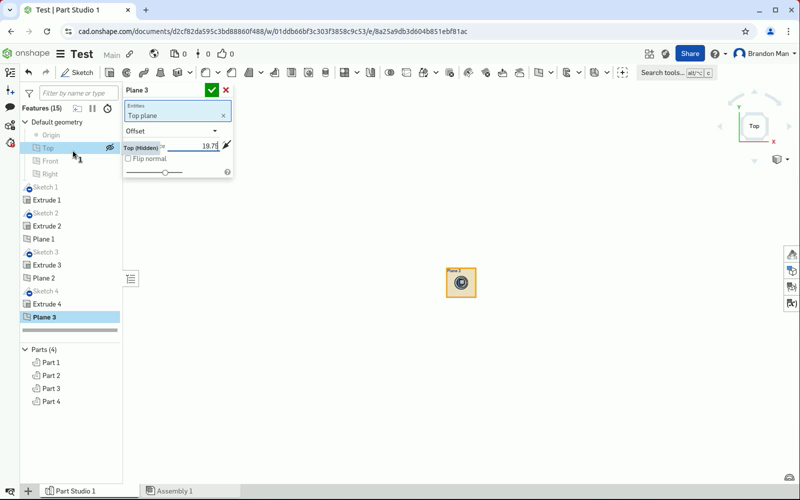
key(enter, 2)
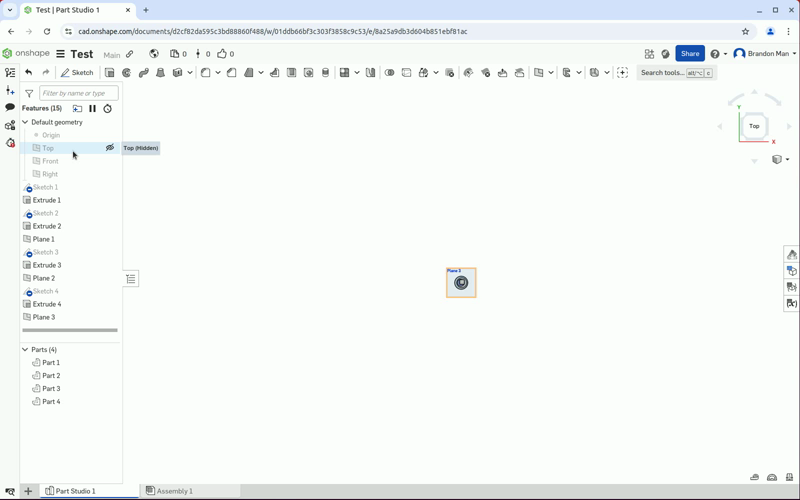
key(shift+s)
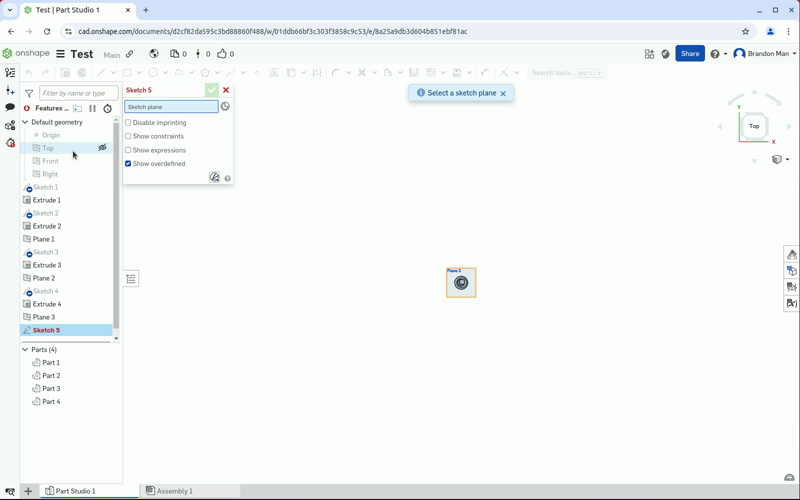
mouse_move(69, 319)
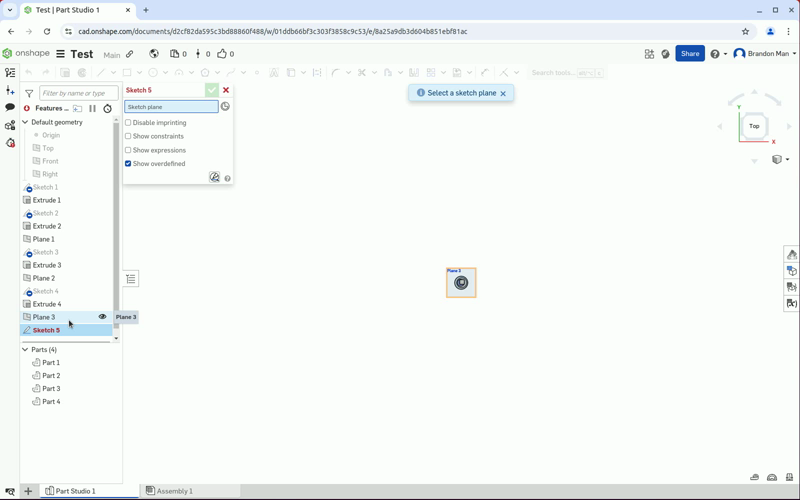
click(69, 319)
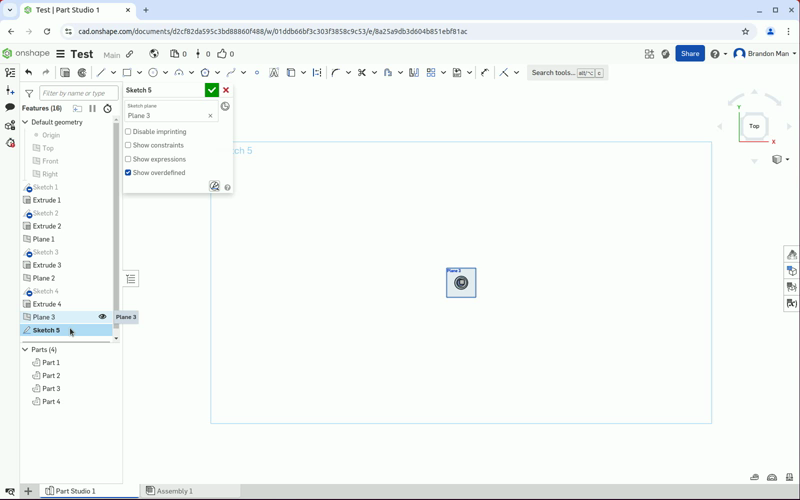
mouse_move(73, 352)
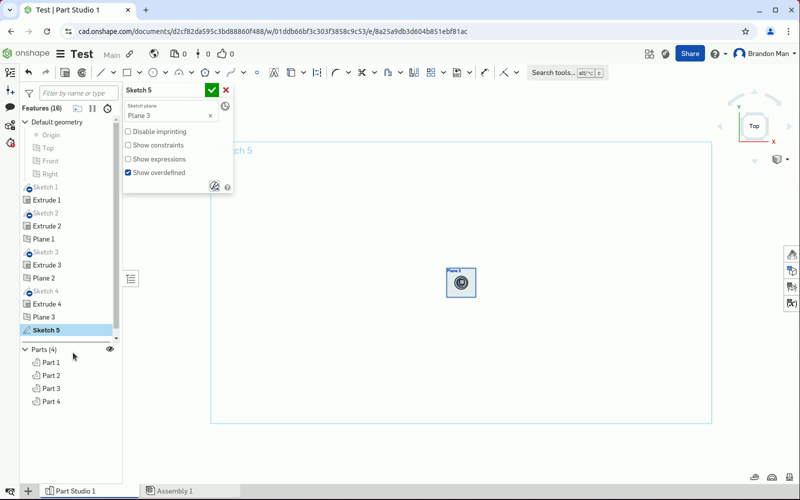
key(y)
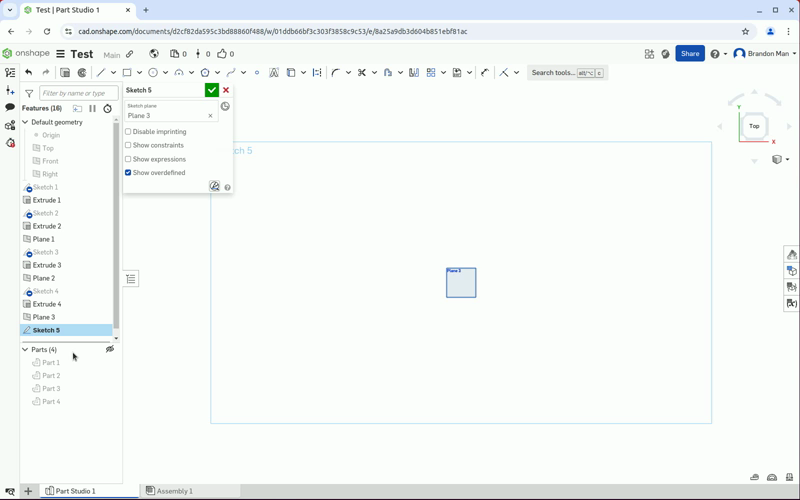
key(l)
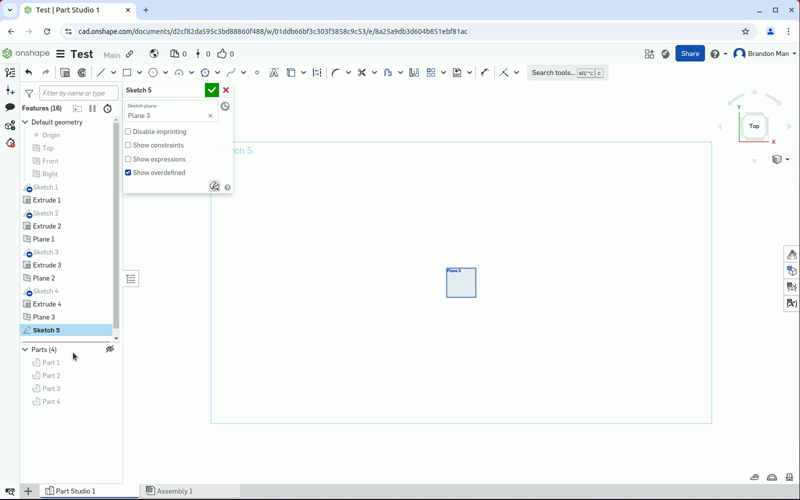
key_down(shift)
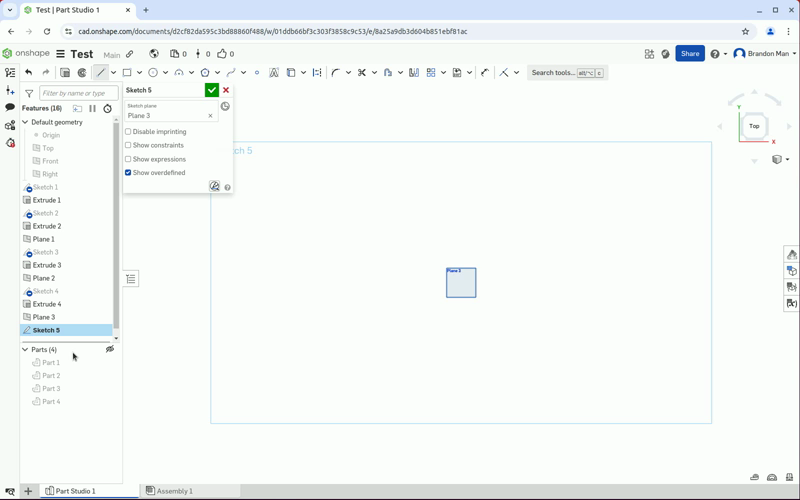
mouse_move(459, 284)
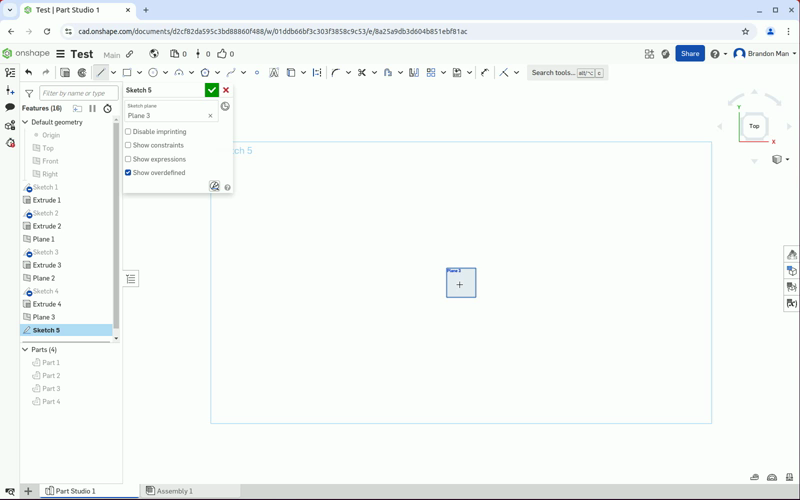
click(459, 284)
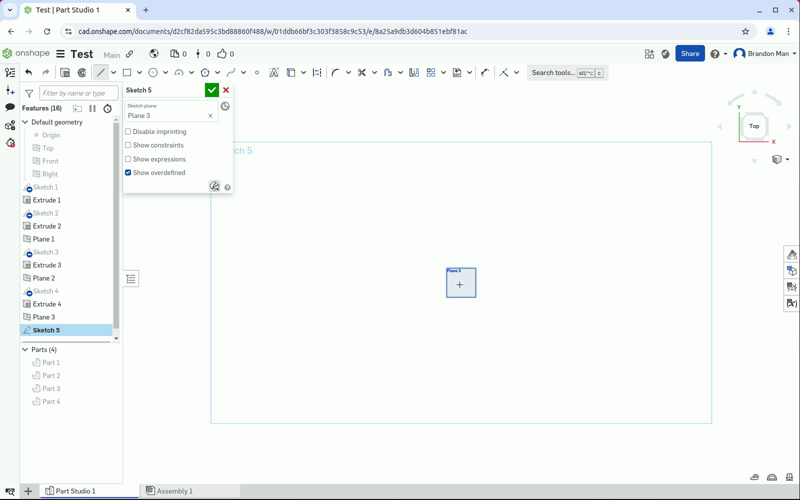
key_up(shift)
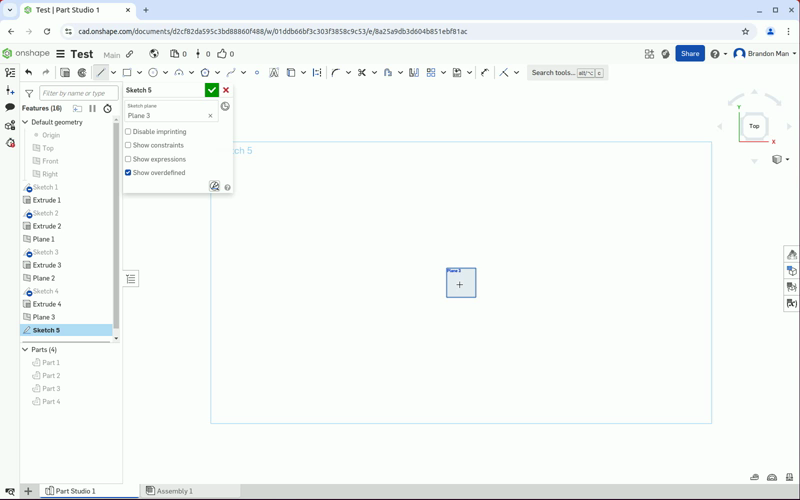
key_down(shift)
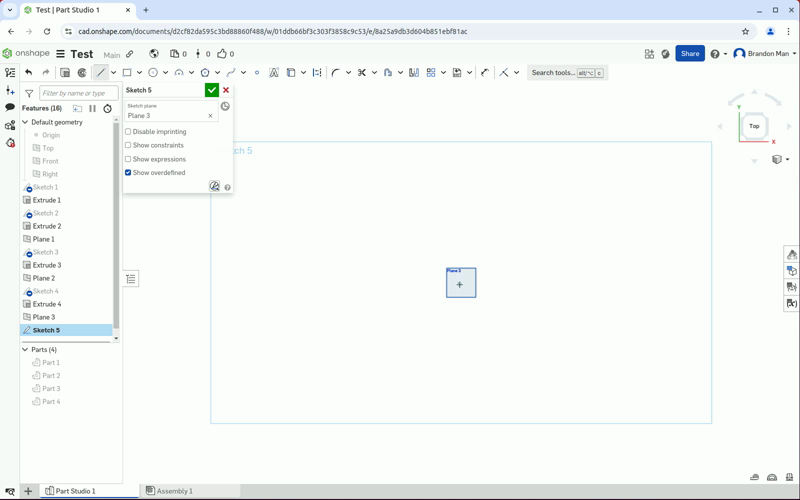
mouse_move(489, 284)
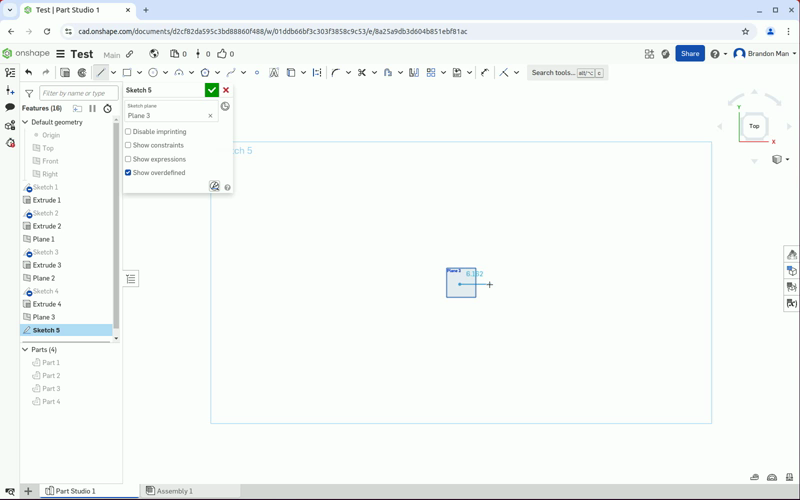
mouse_move(461, 284)
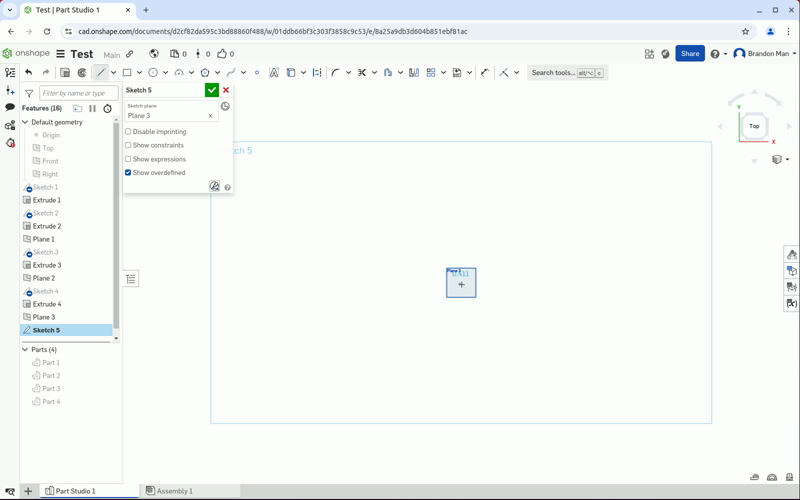
scroll(6)
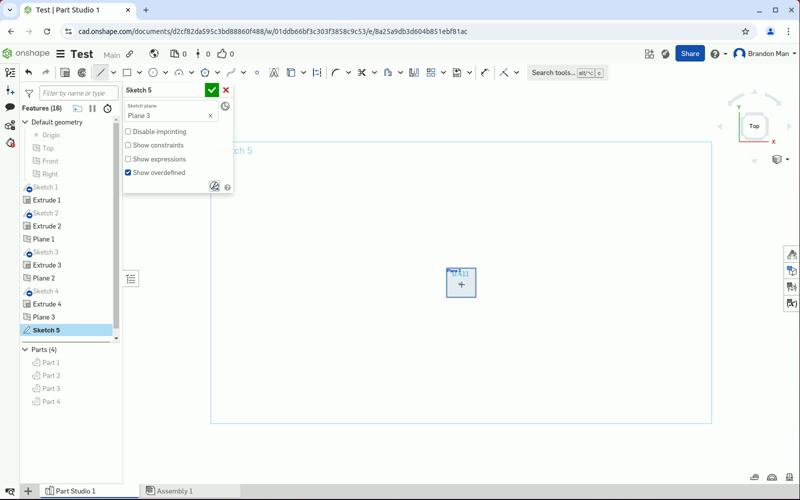
scroll(6)
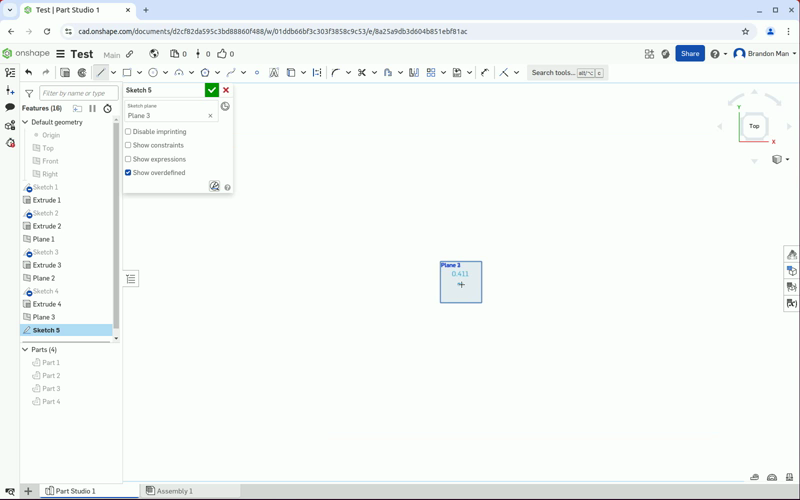
scroll(6)
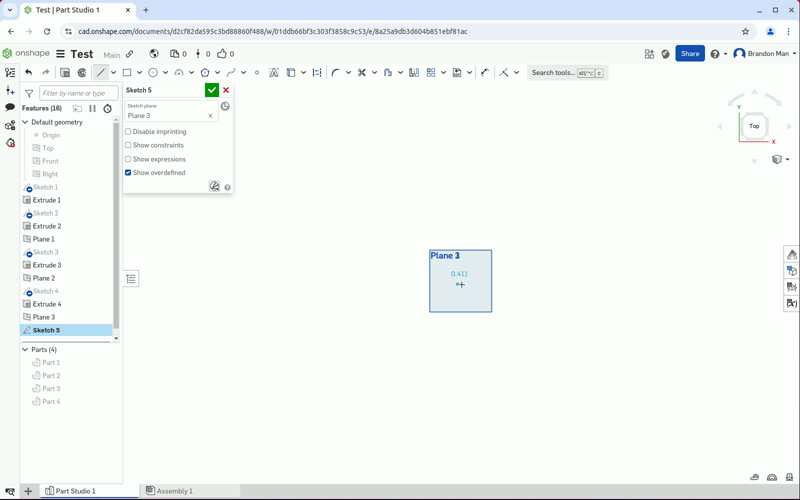
scroll(6)
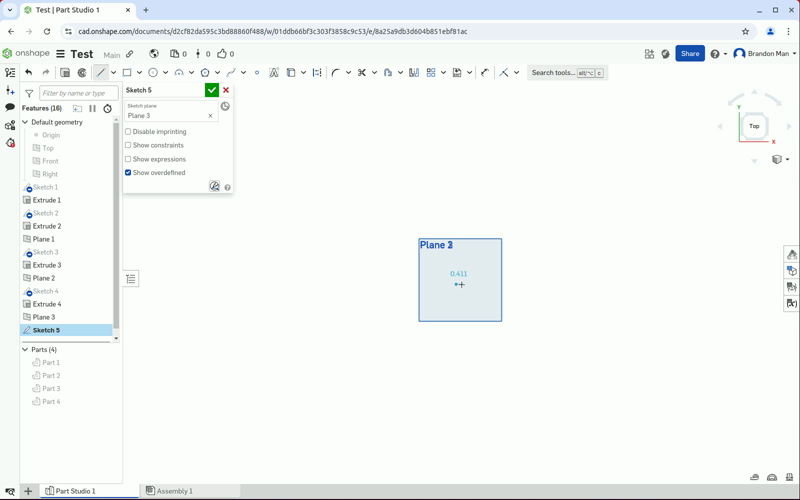
scroll(6)
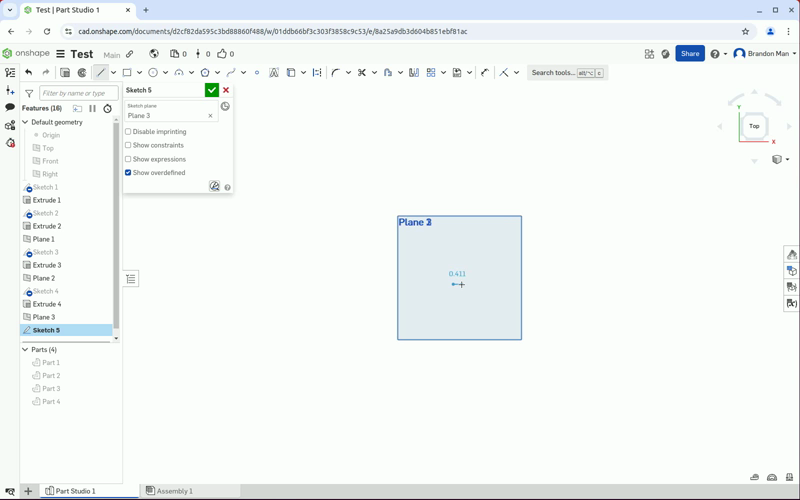
scroll(6)
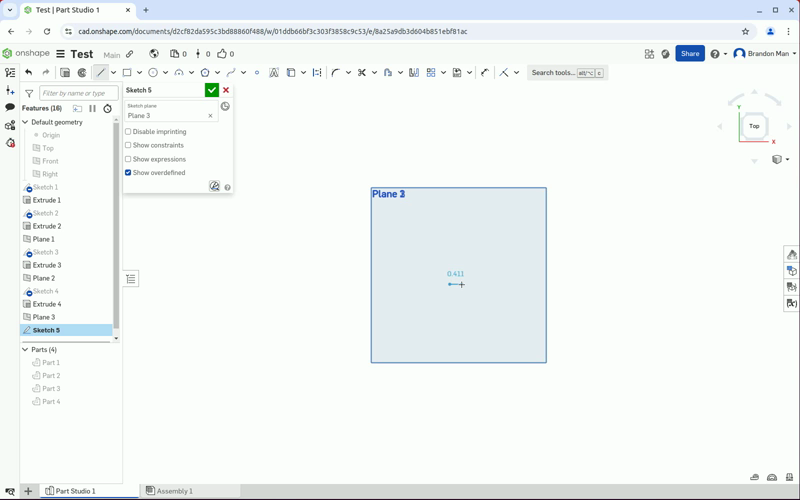
scroll(6)
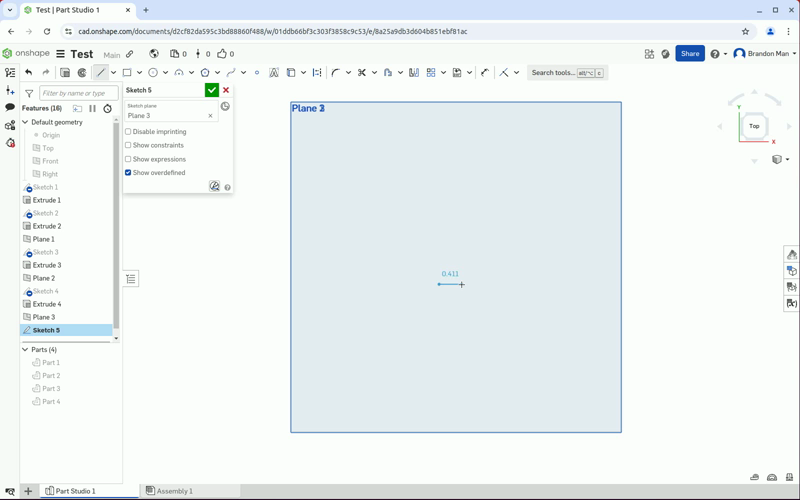
click(461, 284)
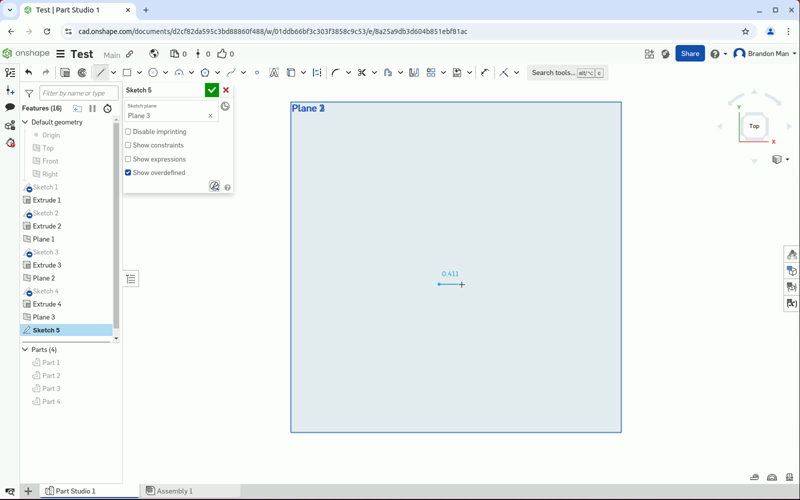
scroll(-6)
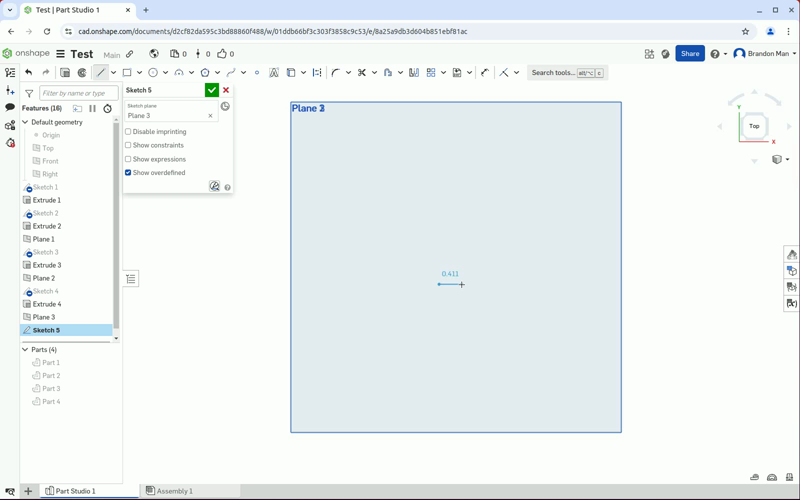
scroll(-6)
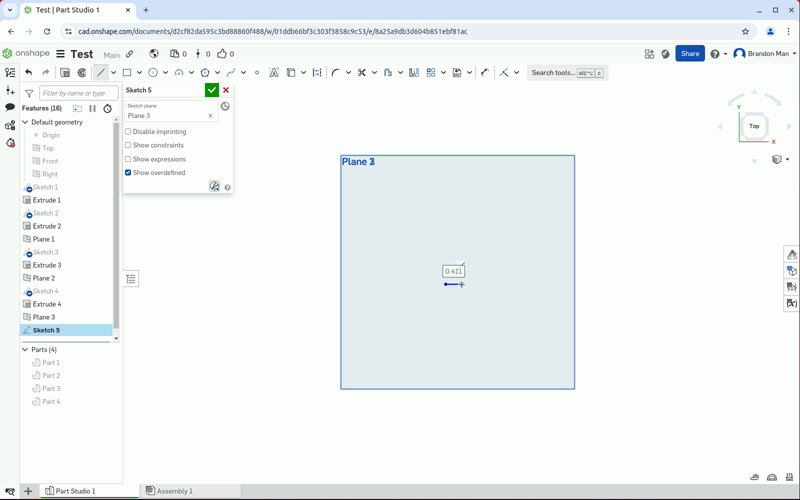
scroll(-6)
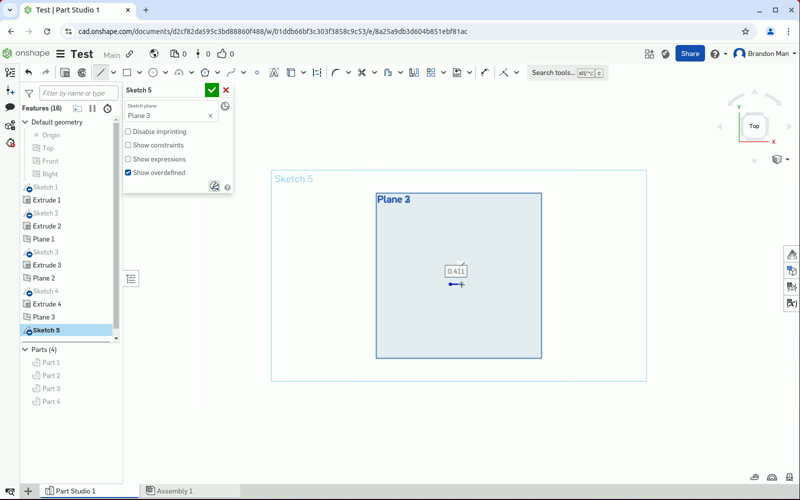
scroll(-6)
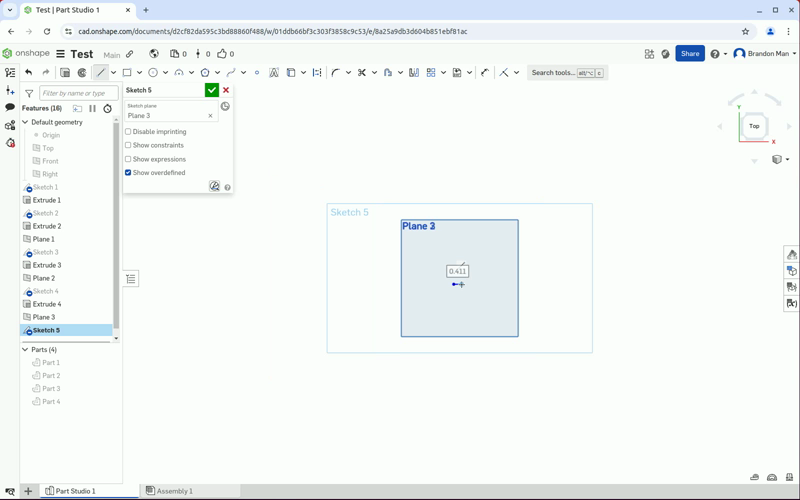
scroll(-6)
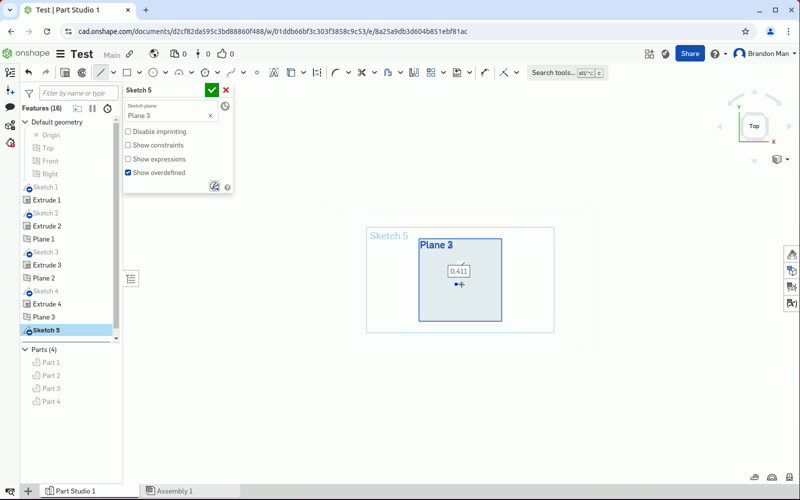
scroll(-6)
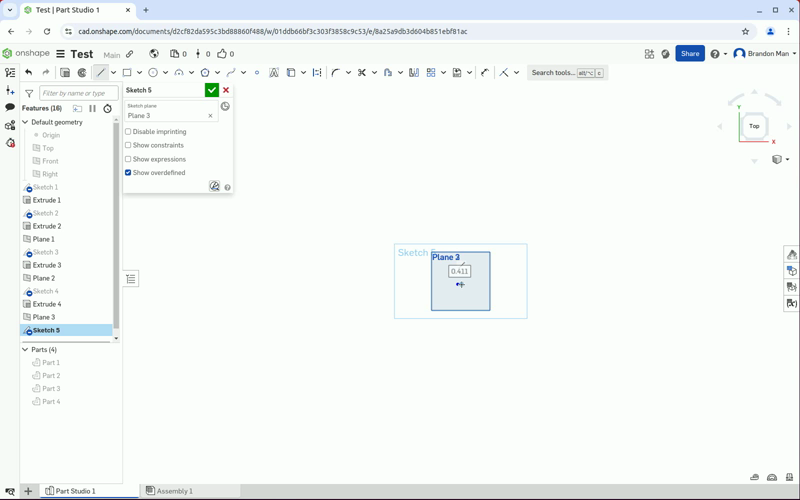
scroll(-6)
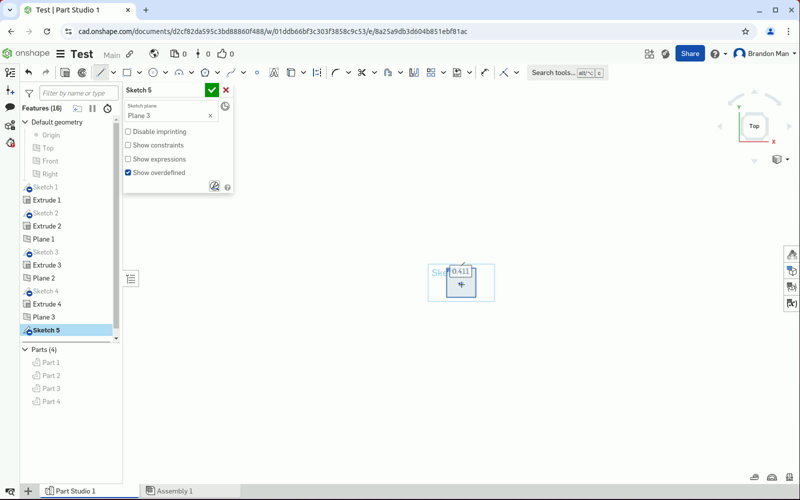
key_up(shift)
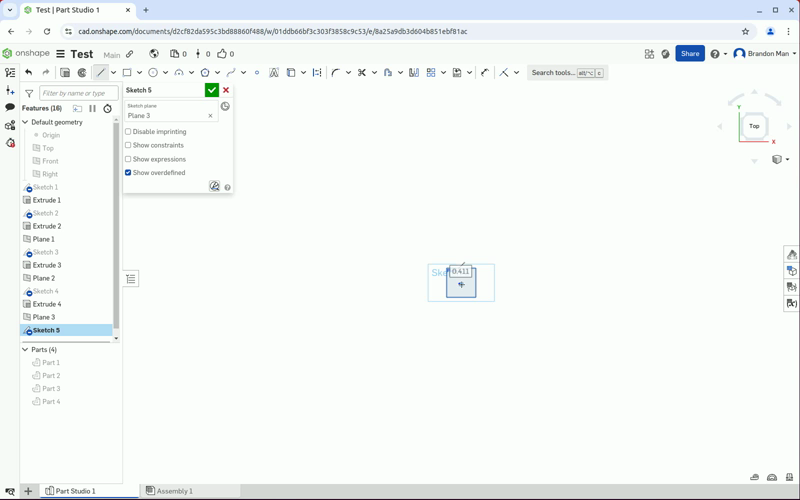
key_down(shift)
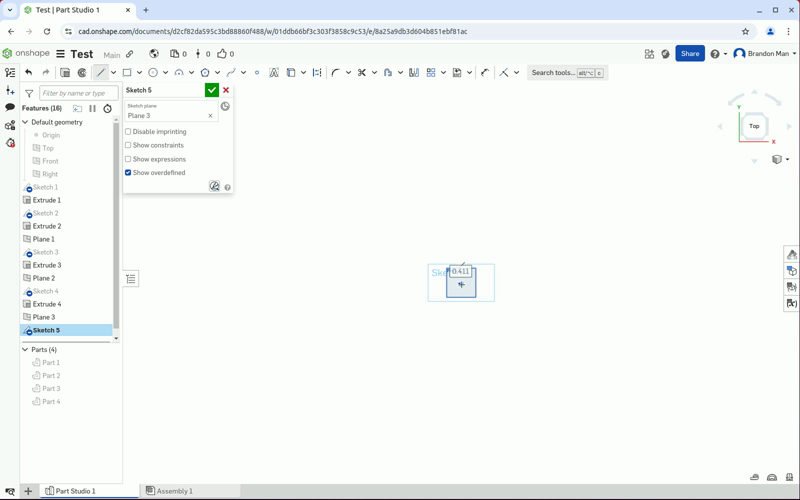
mouse_move(492, 284)
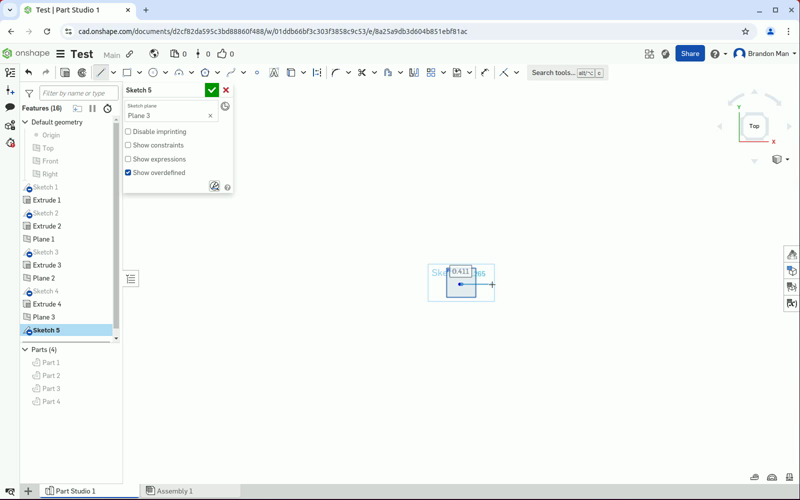
mouse_move(461, 279)
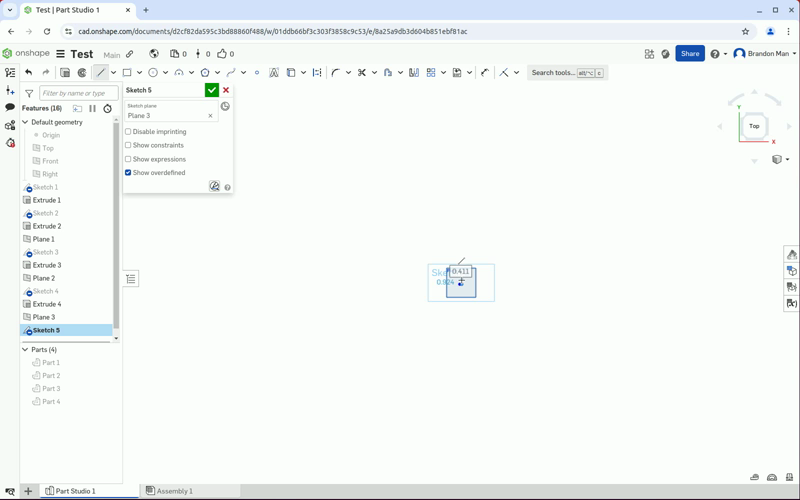
scroll(6)
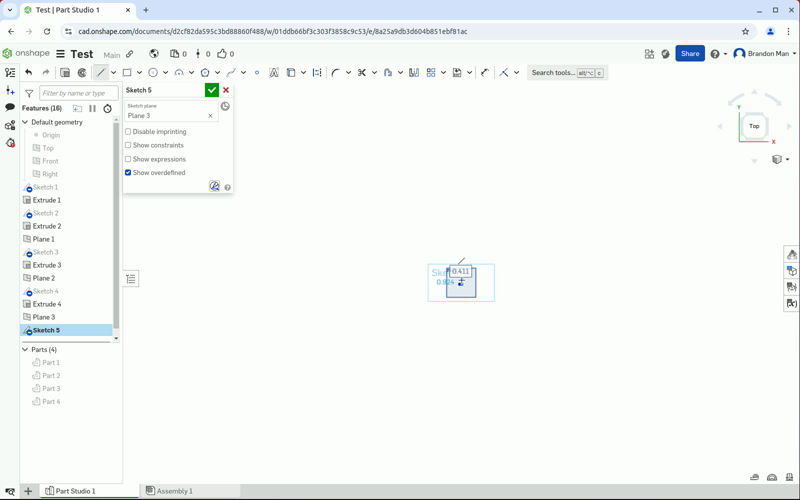
scroll(6)
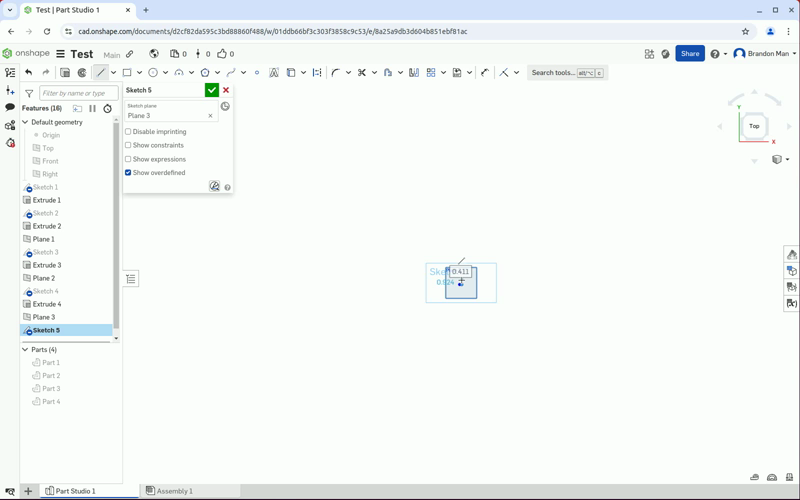
scroll(6)
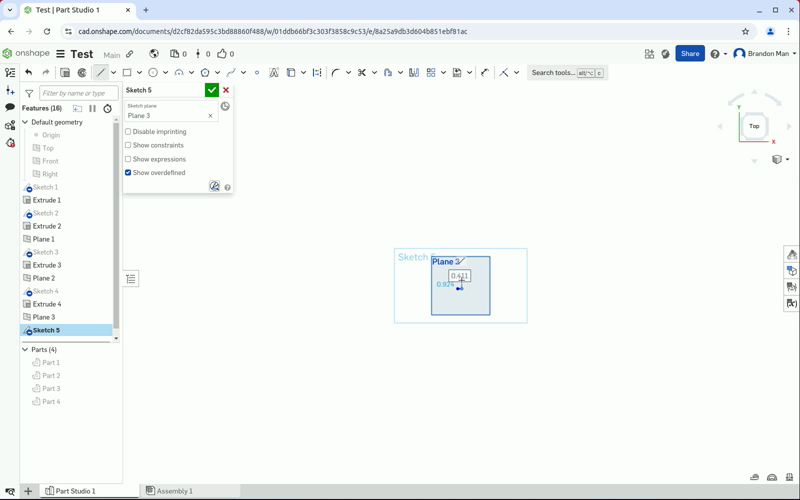
scroll(6)
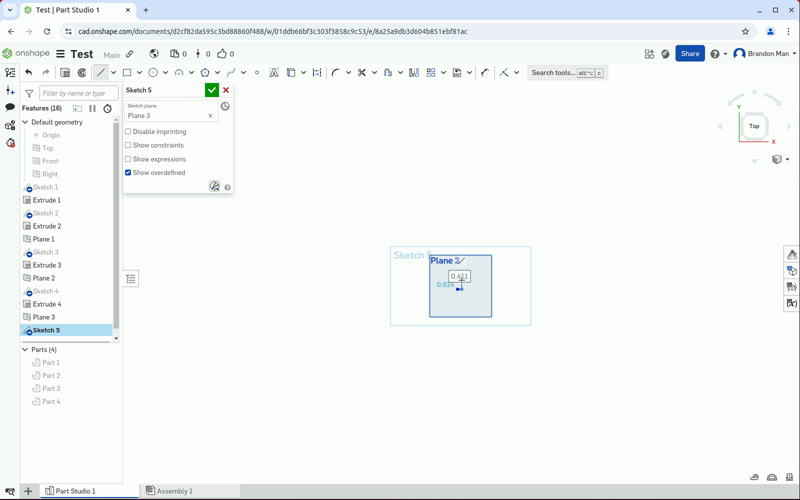
scroll(6)
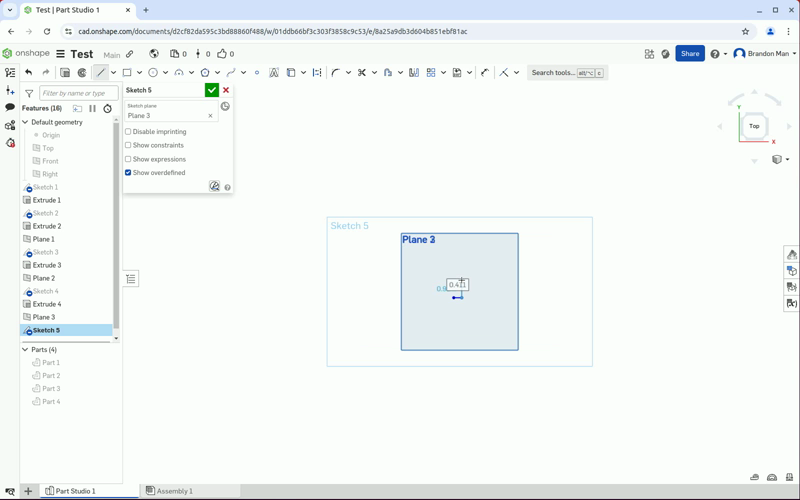
scroll(6)
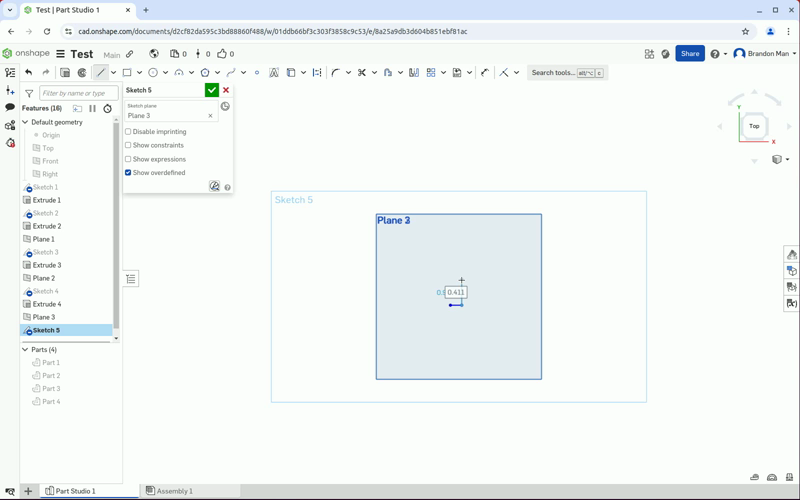
scroll(6)
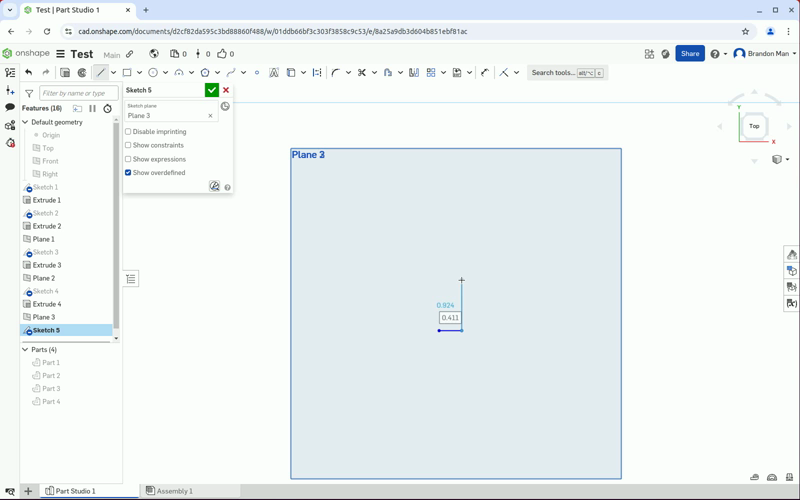
click(461, 279)
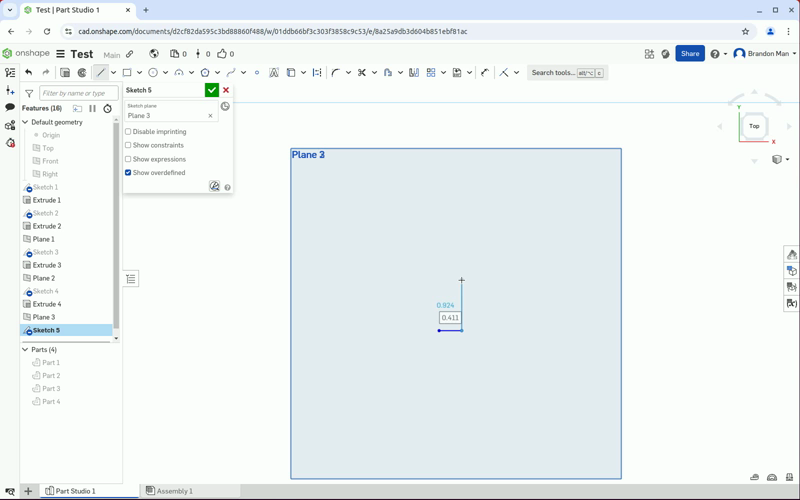
scroll(-6)
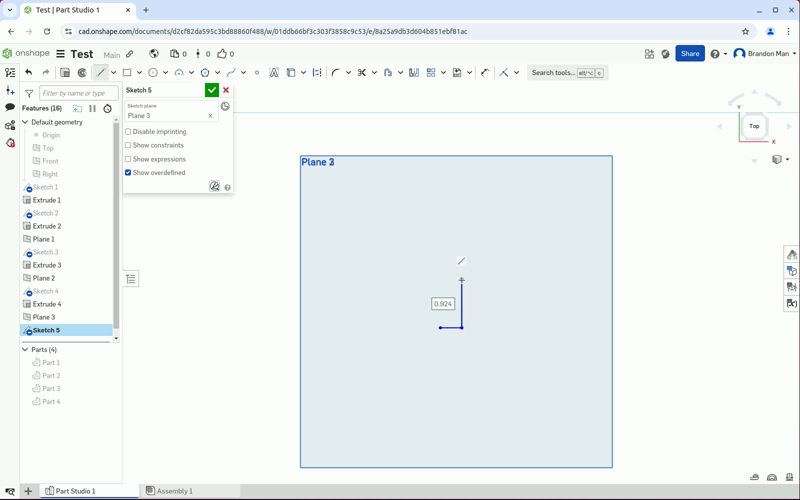
scroll(-6)
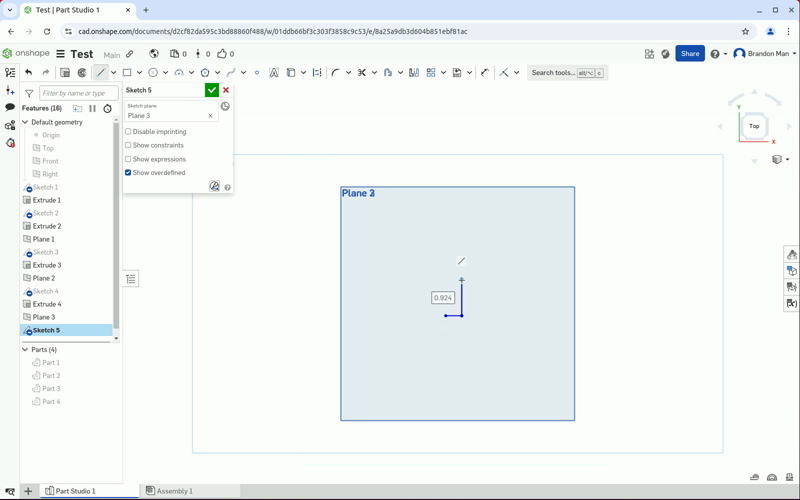
scroll(-6)
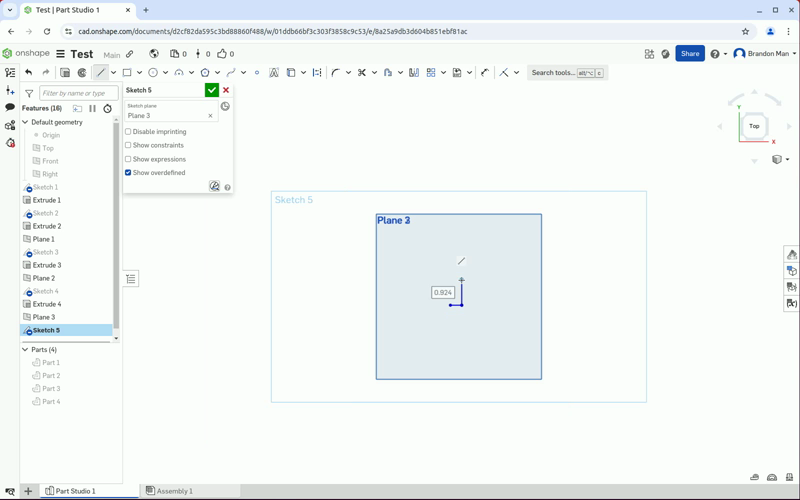
scroll(-6)
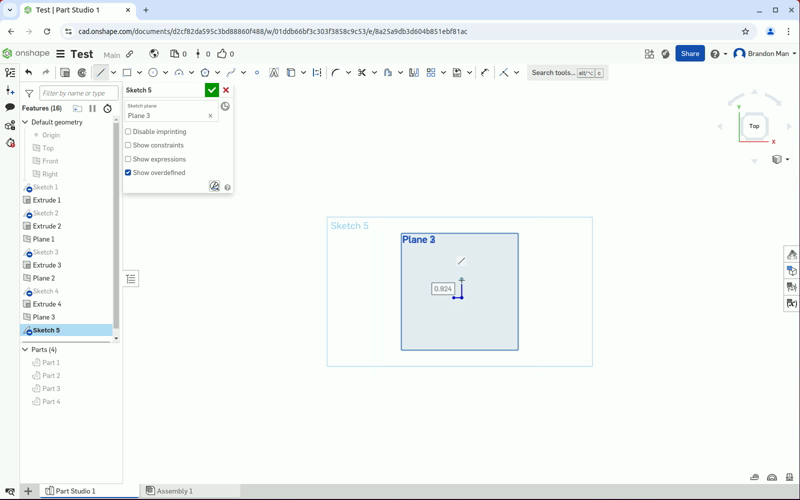
scroll(-6)
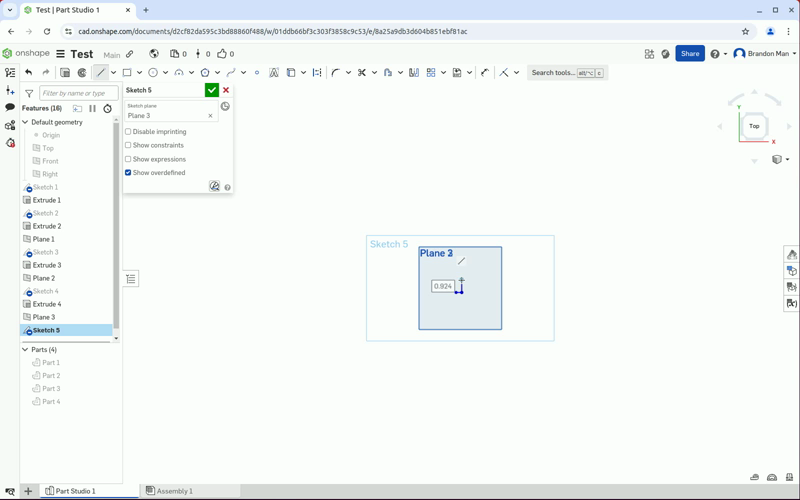
scroll(-6)
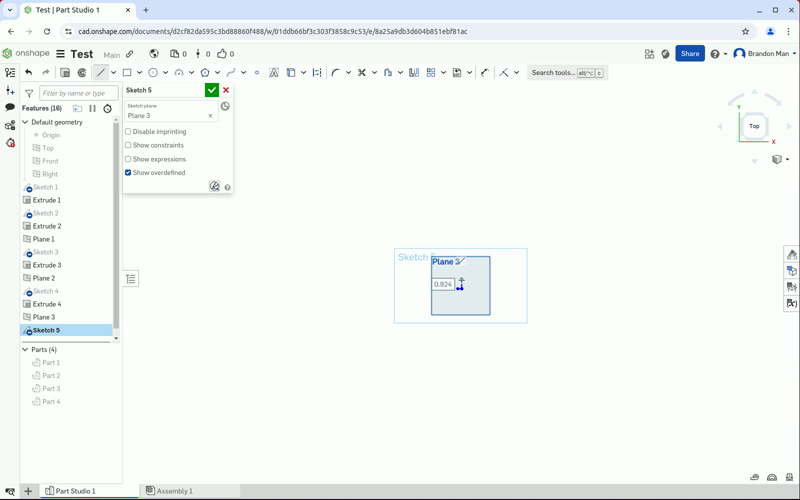
scroll(-6)
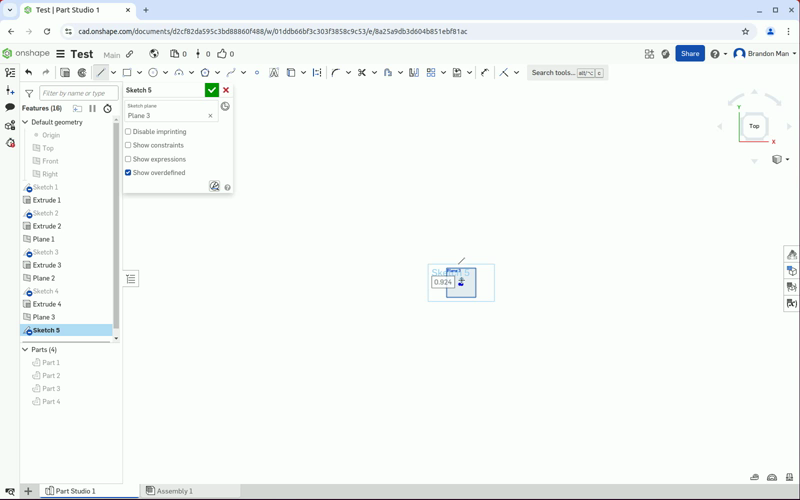
key_up(shift)
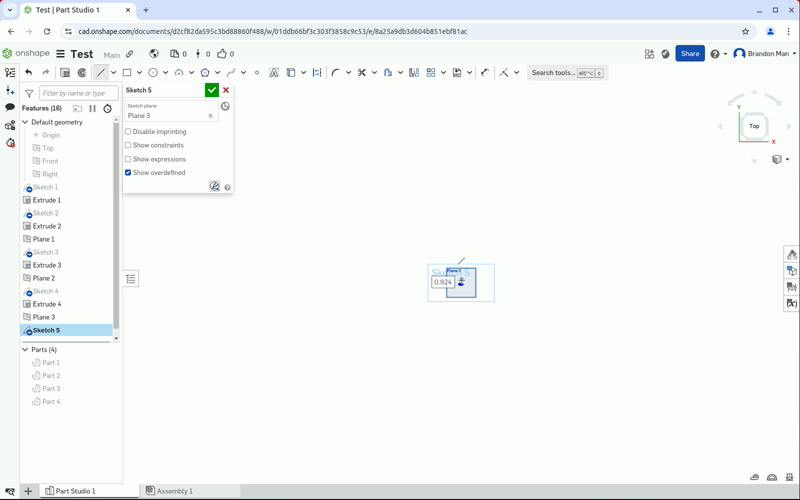
key_down(shift)
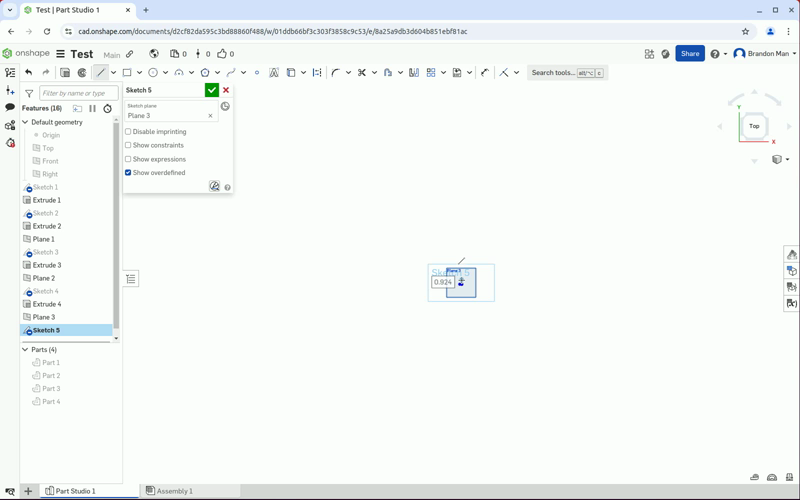
mouse_move(492, 279)
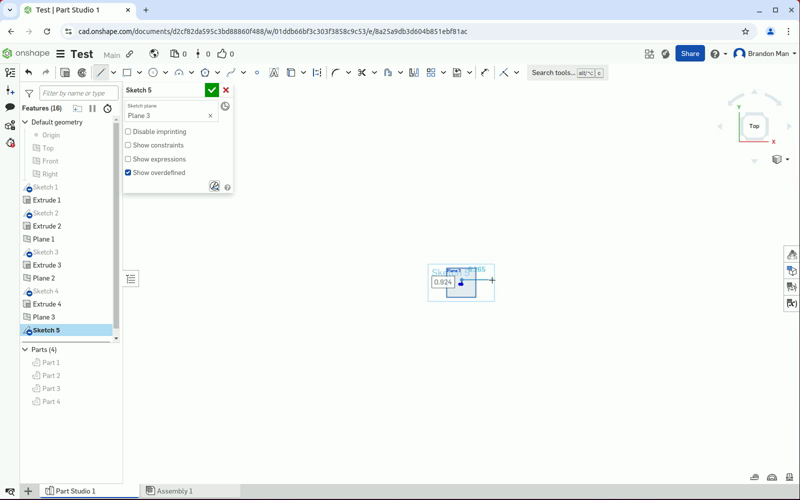
mouse_move(459, 279)
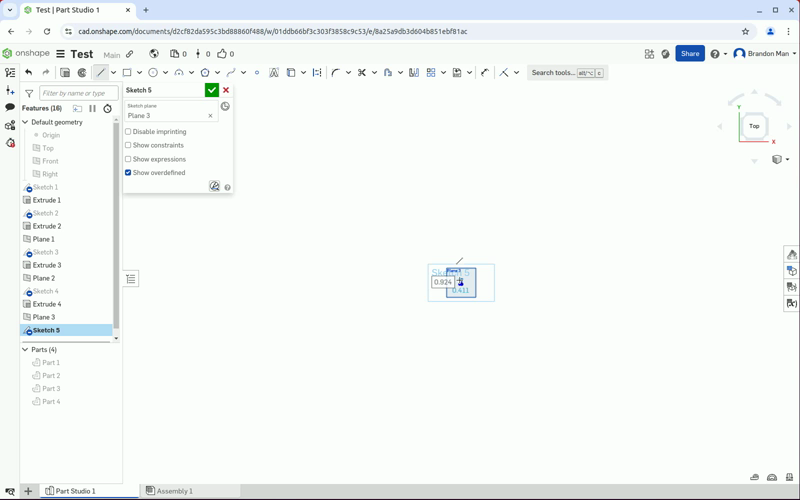
scroll(6)
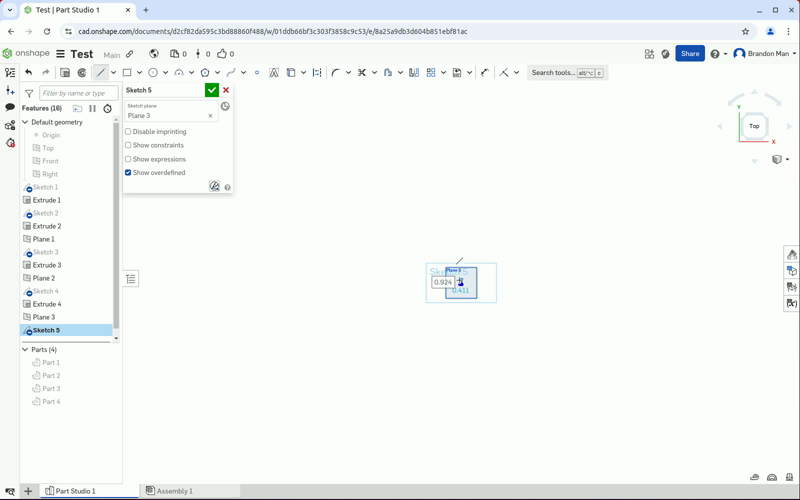
scroll(6)
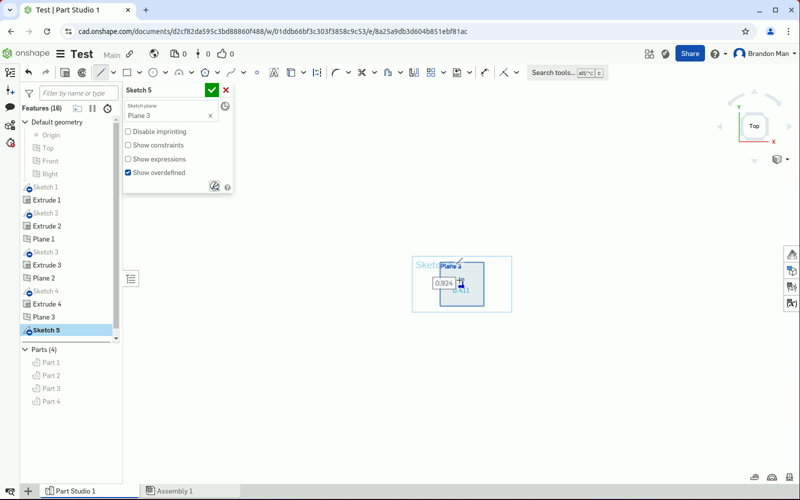
scroll(6)
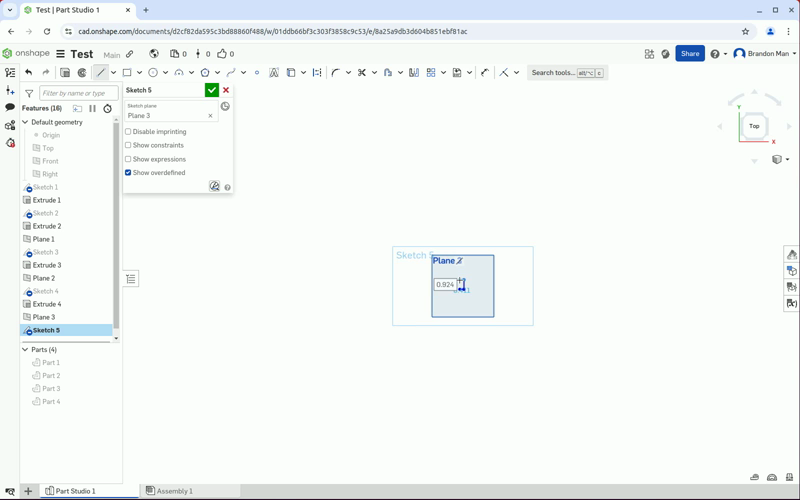
scroll(6)
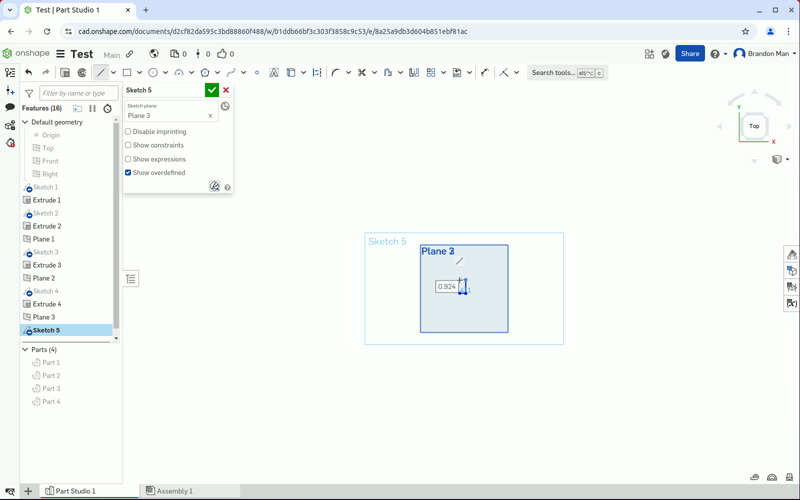
scroll(6)
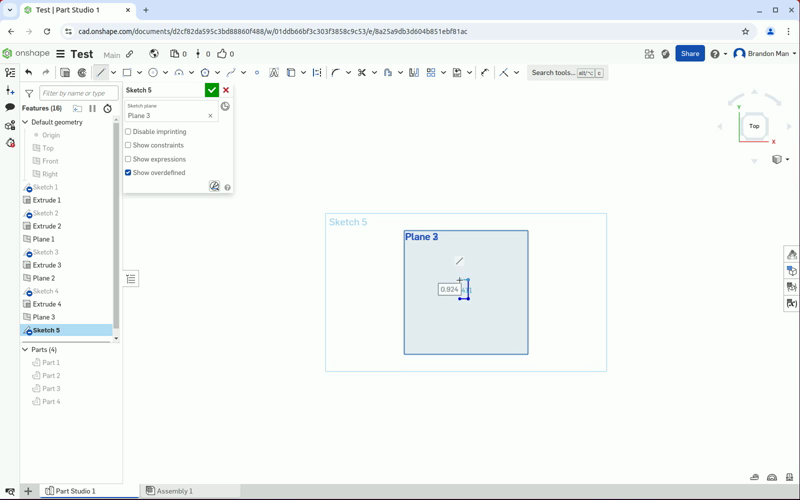
scroll(6)
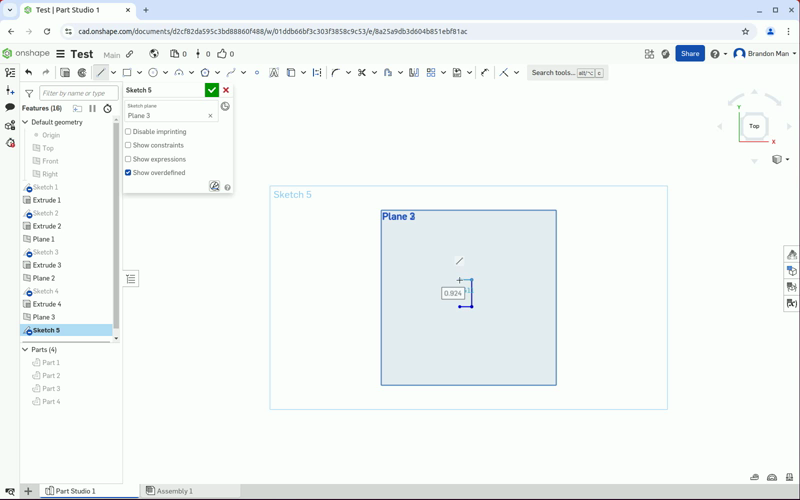
scroll(6)
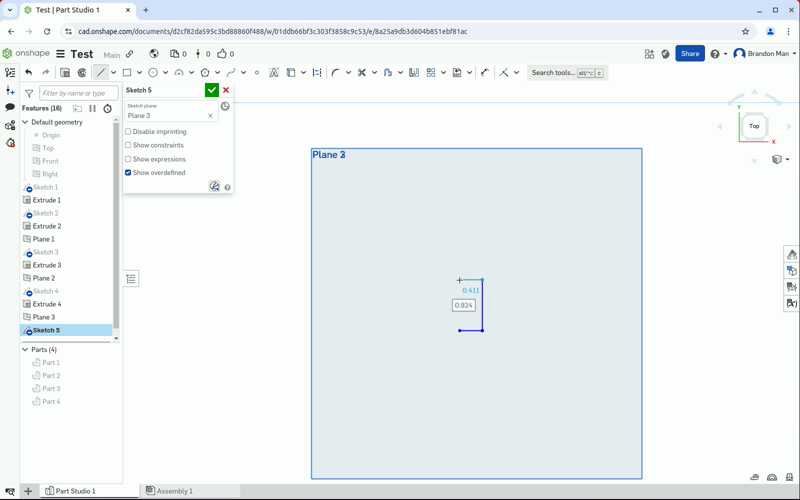
click(459, 279)
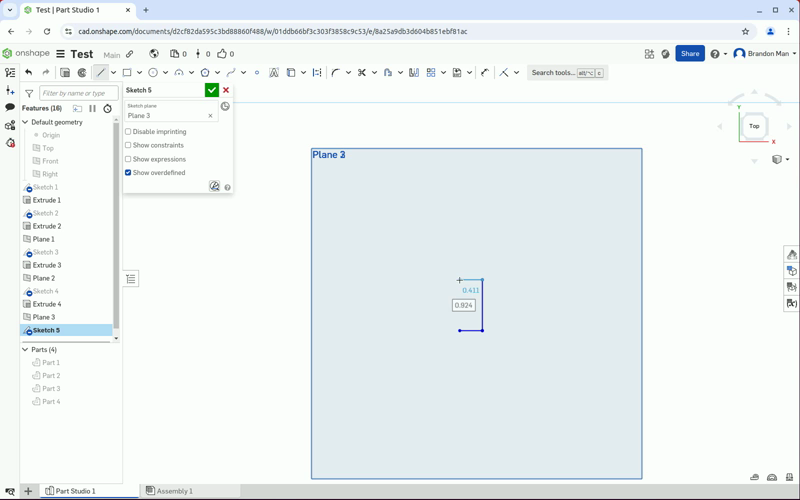
scroll(-6)
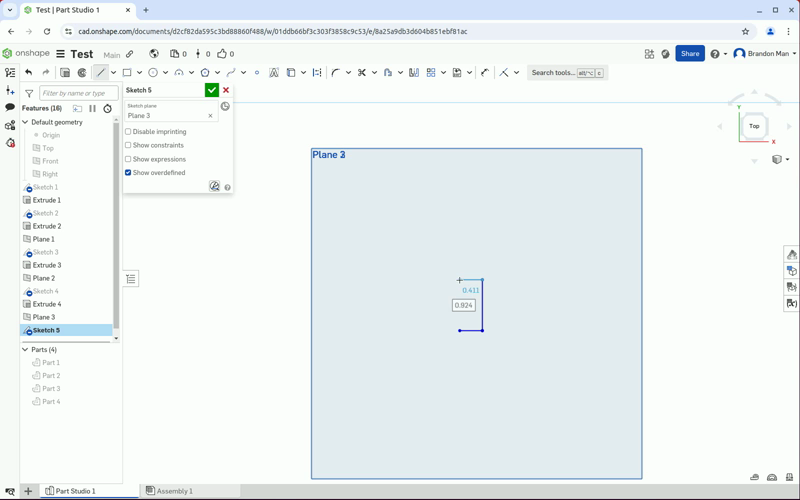
scroll(-6)
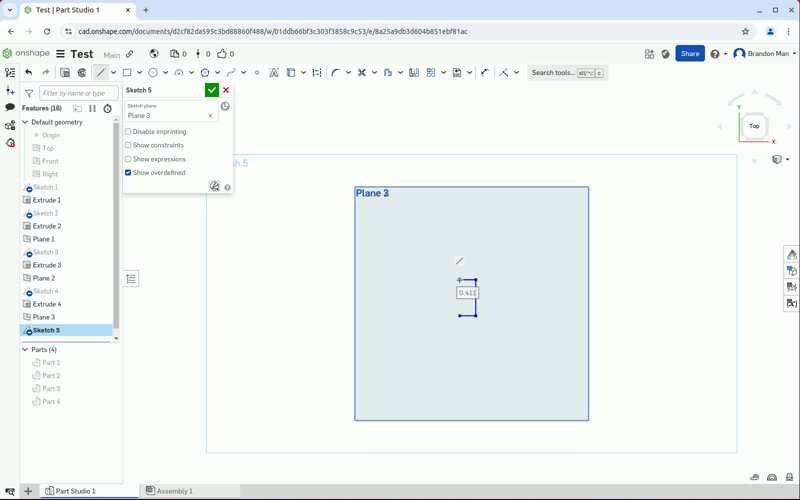
scroll(-6)
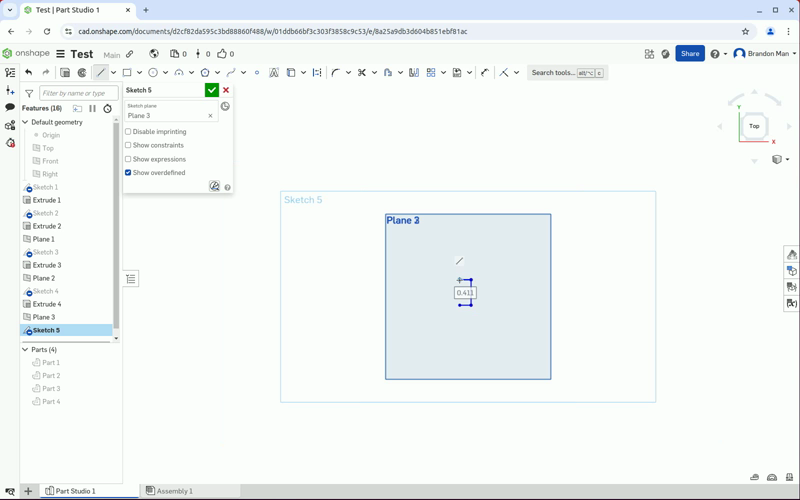
scroll(-6)
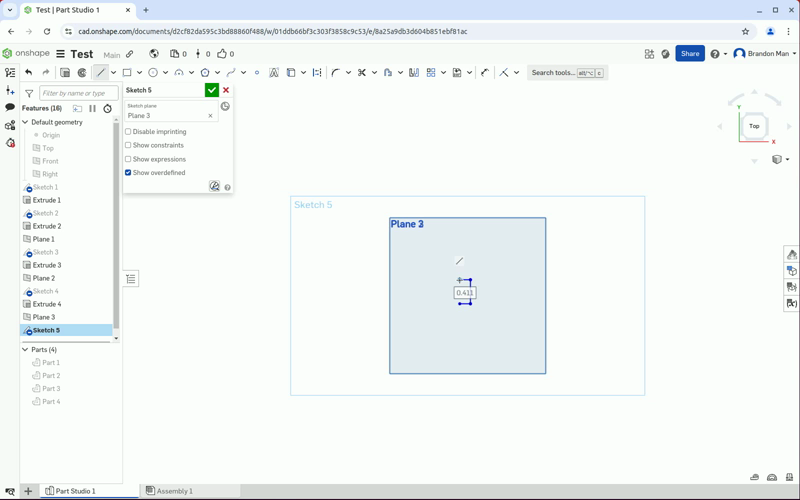
scroll(-6)
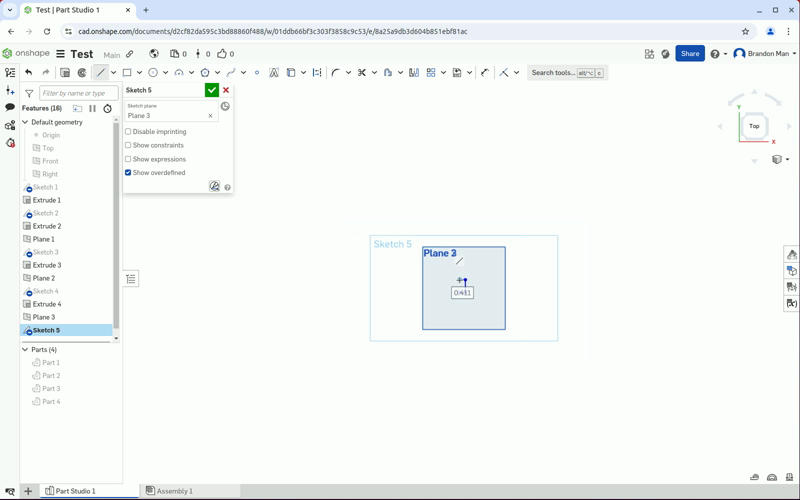
scroll(-6)
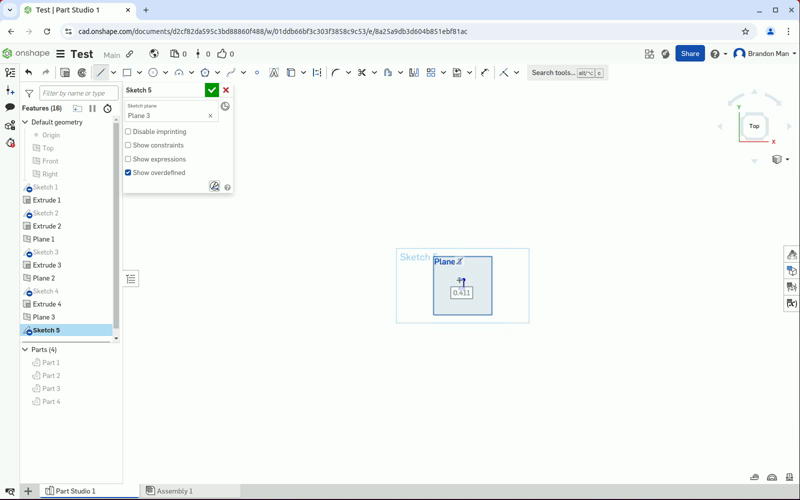
scroll(-6)
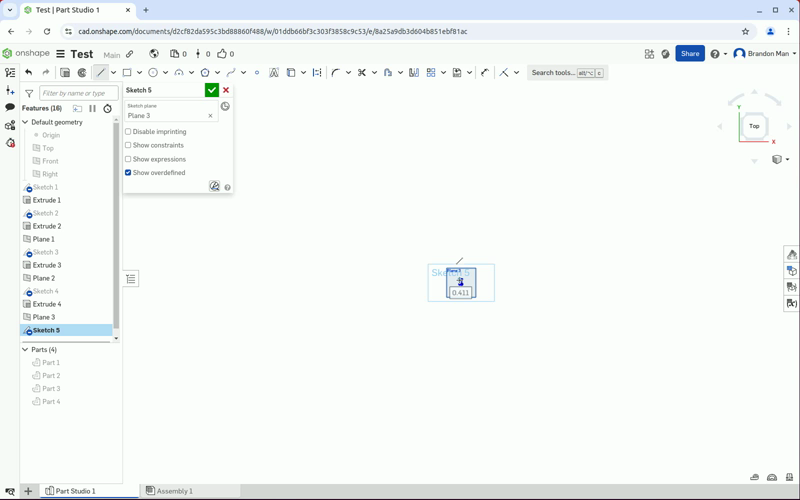
key_up(shift)
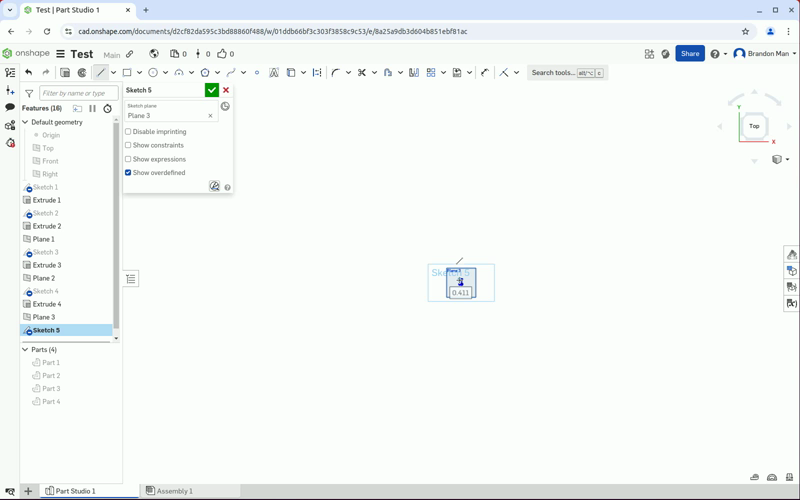
mouse_move(489, 279)
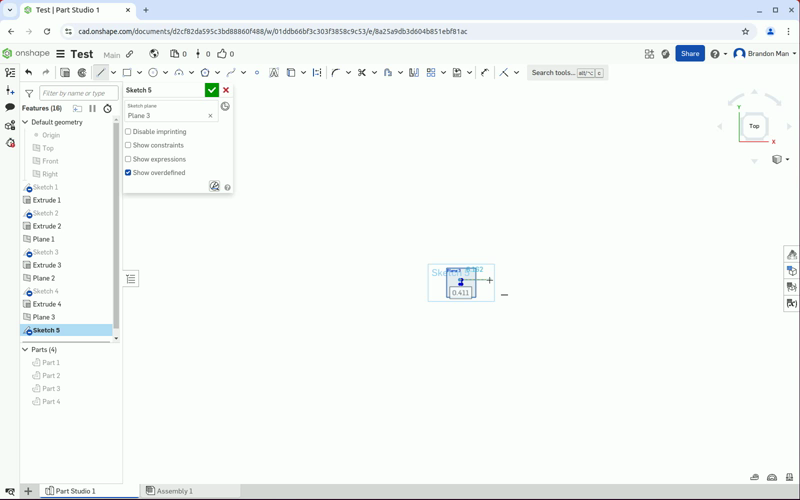
key_down(shift)
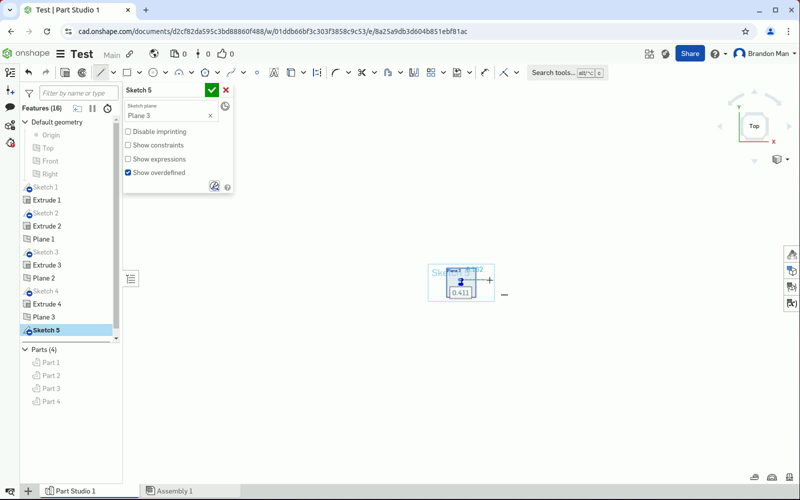
mouse_move(459, 284)
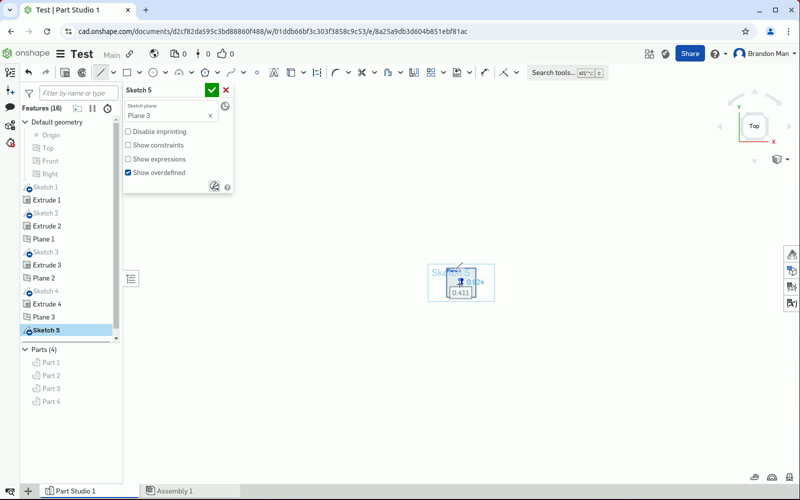
scroll(6)
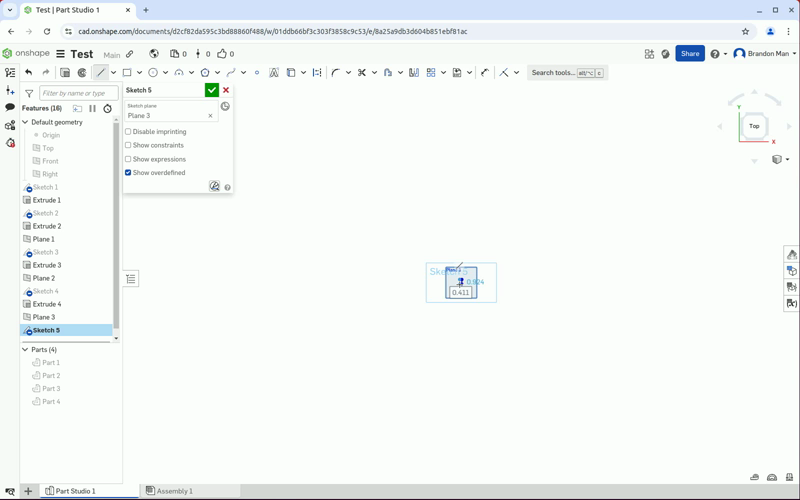
scroll(6)
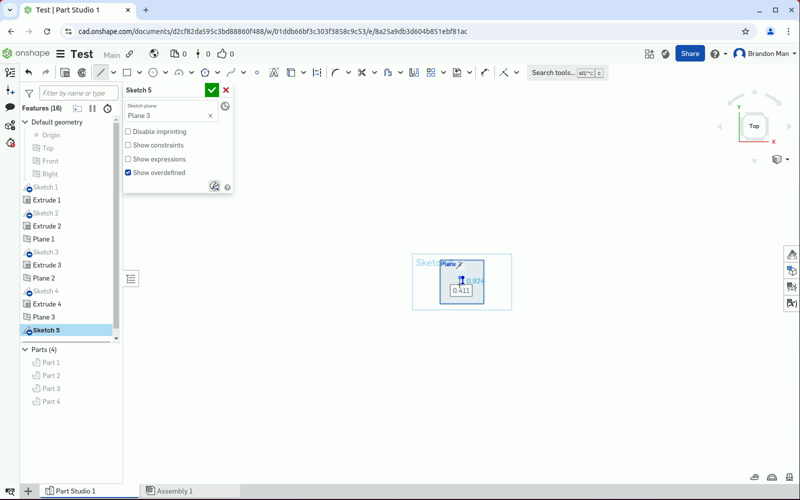
scroll(6)
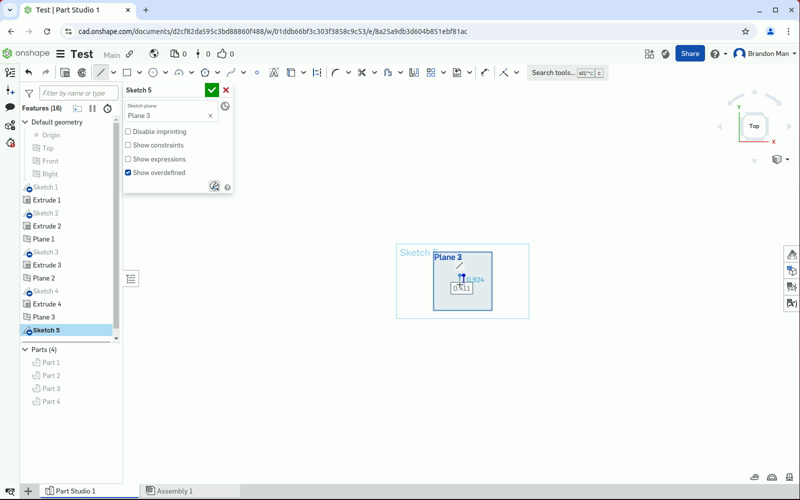
scroll(6)
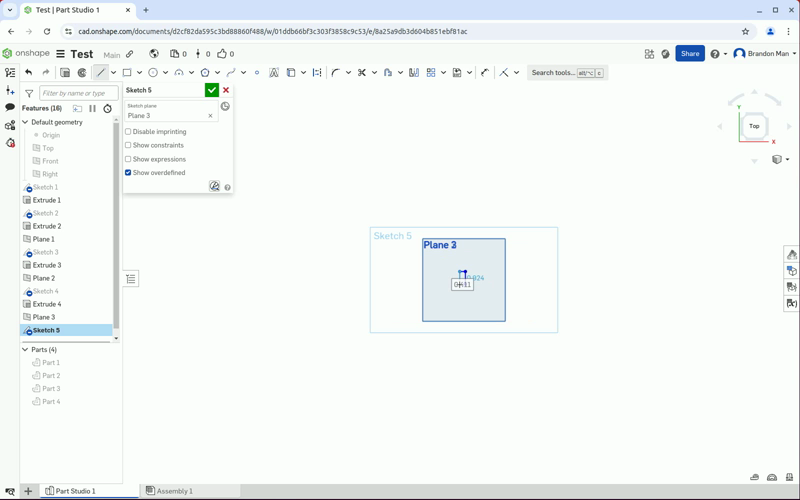
scroll(6)
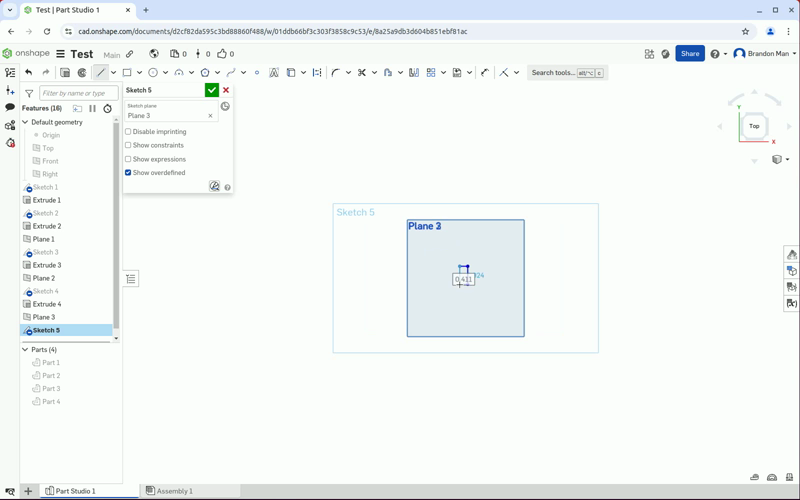
scroll(6)
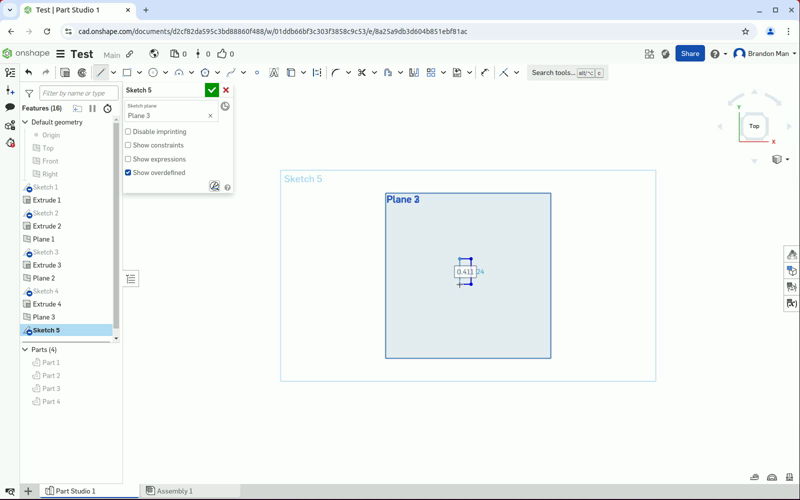
scroll(6)
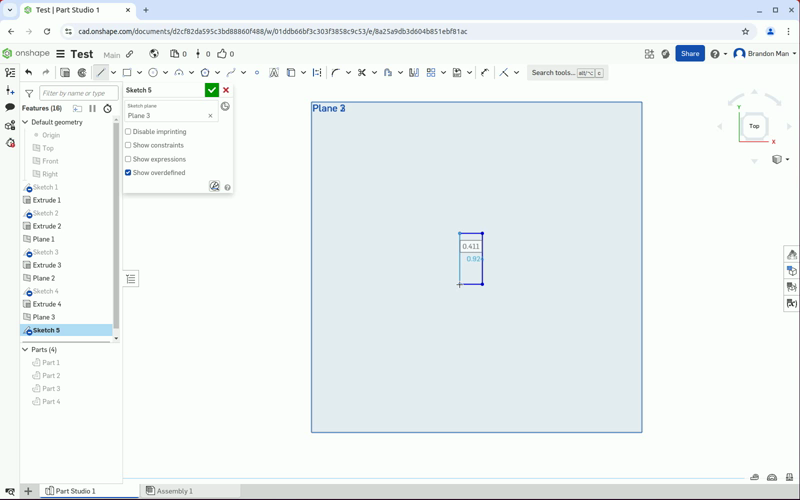
key_up(shift)
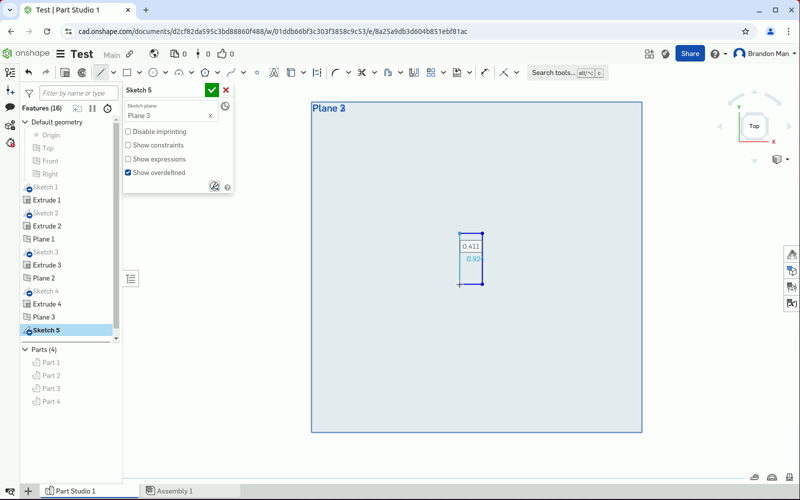
click(459, 284)
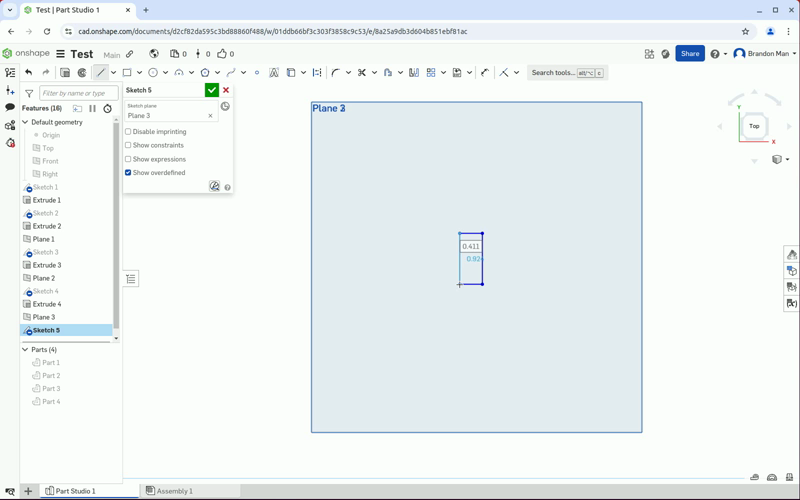
scroll(-6)
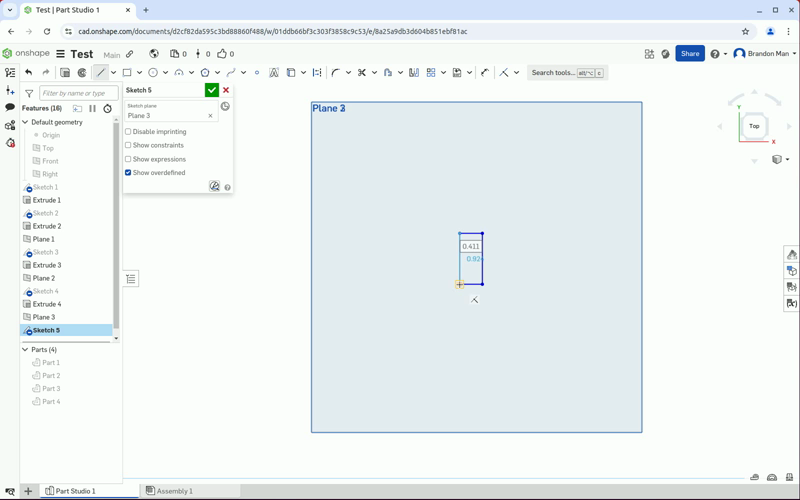
scroll(-6)
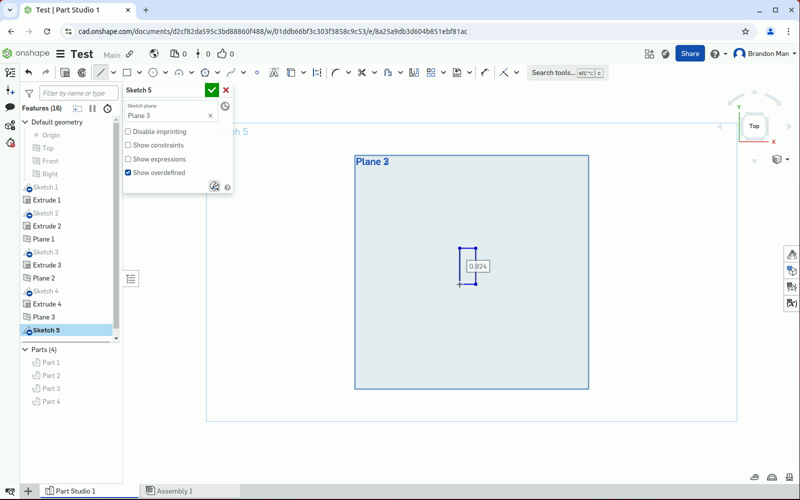
scroll(-6)
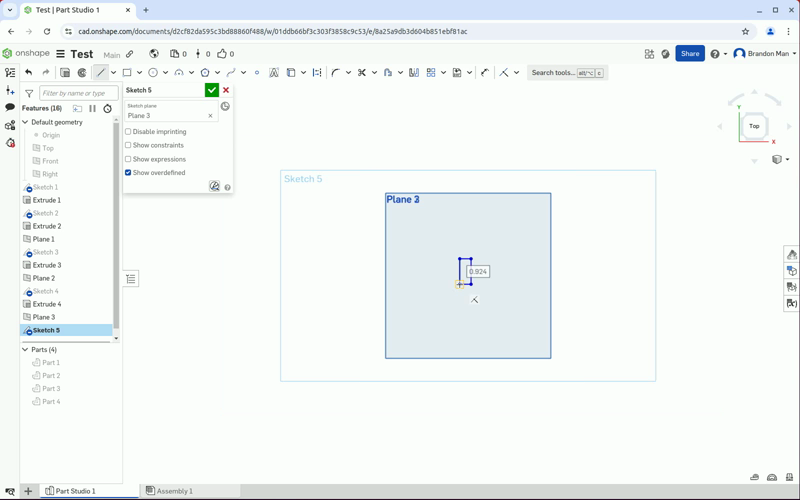
scroll(-6)
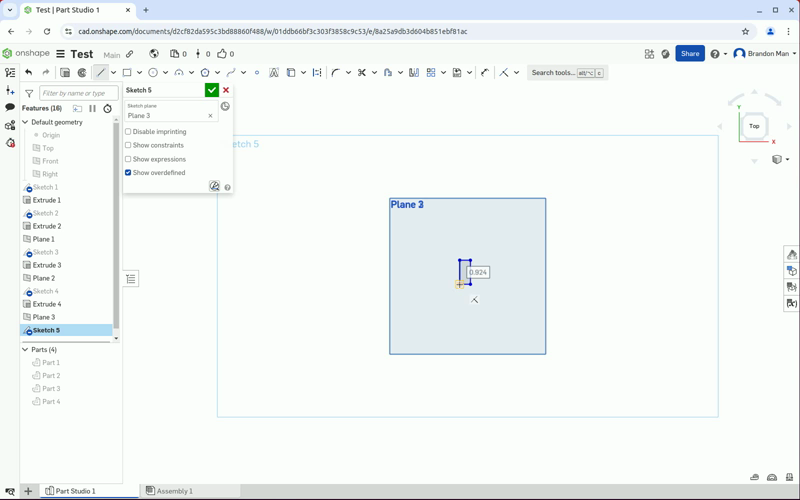
scroll(-6)
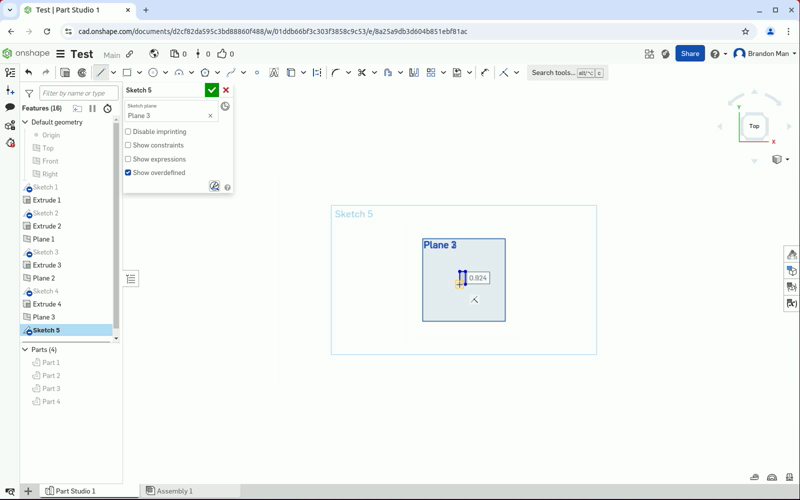
scroll(-6)
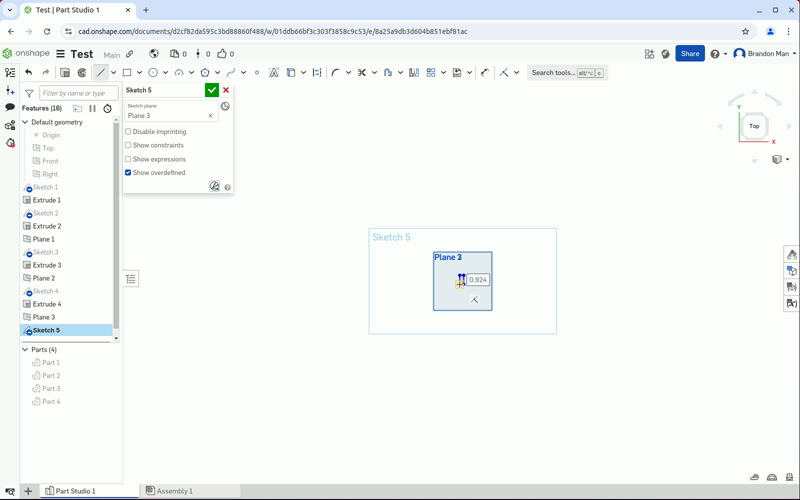
scroll(-6)
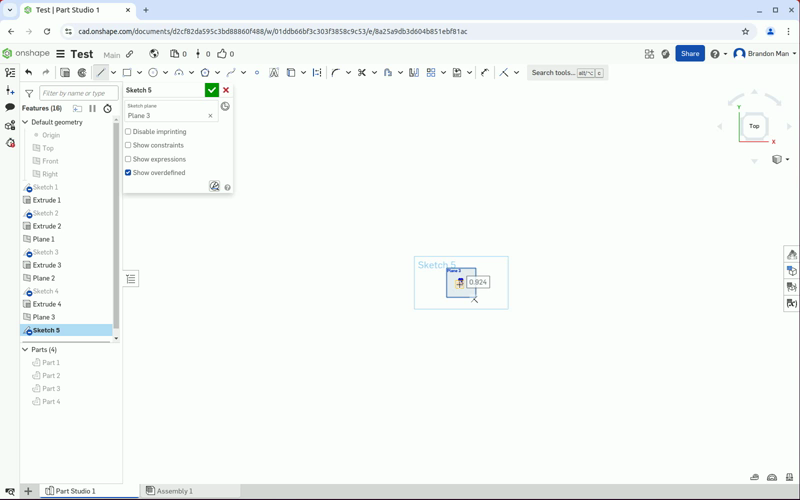
key(esc)
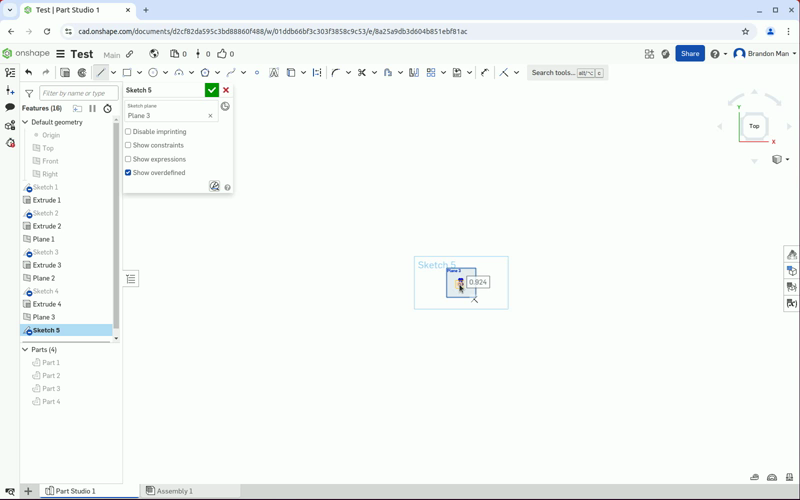
mouse_move(460, 281)
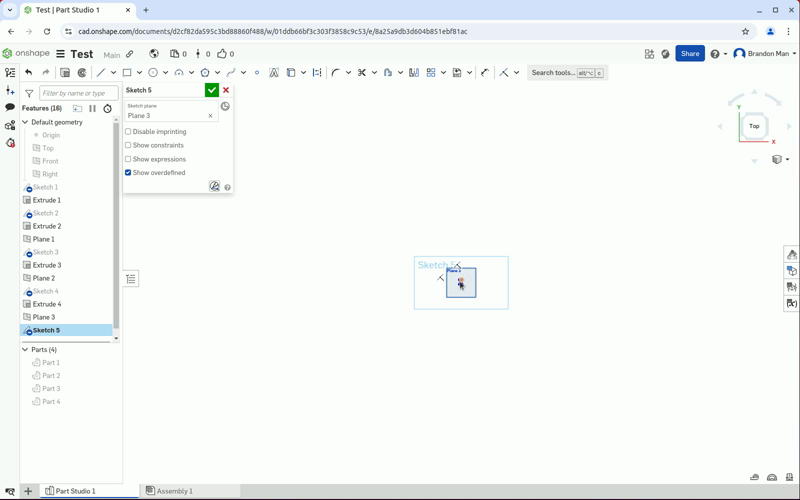
scroll(6)
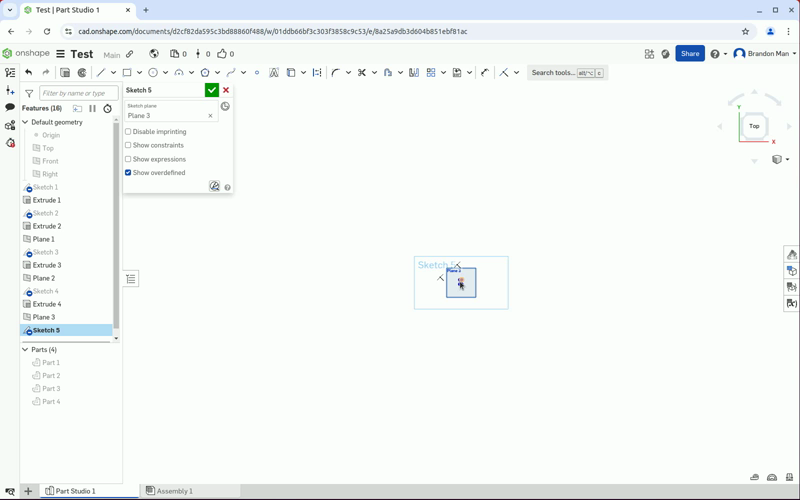
scroll(6)
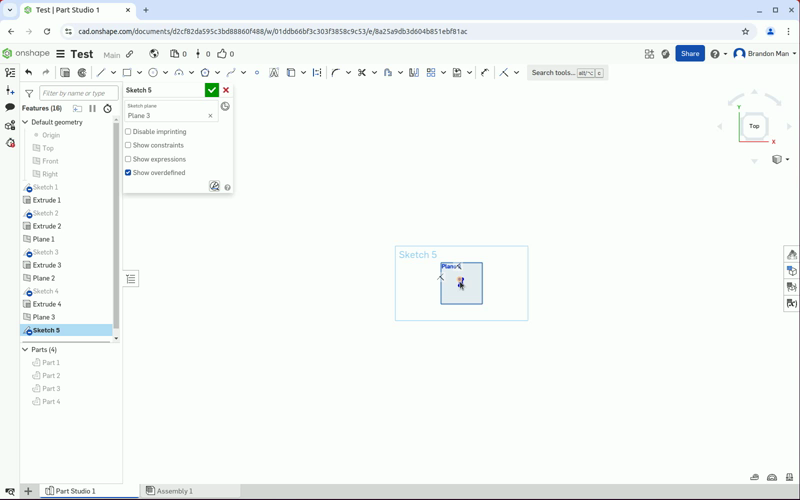
scroll(6)
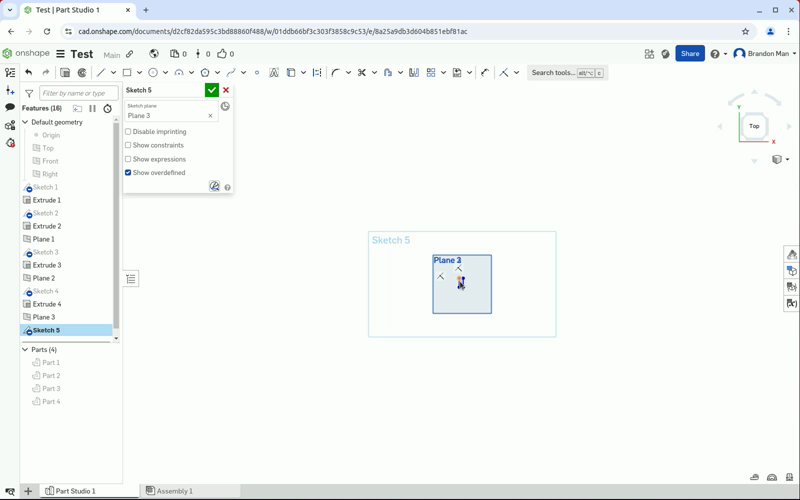
scroll(6)
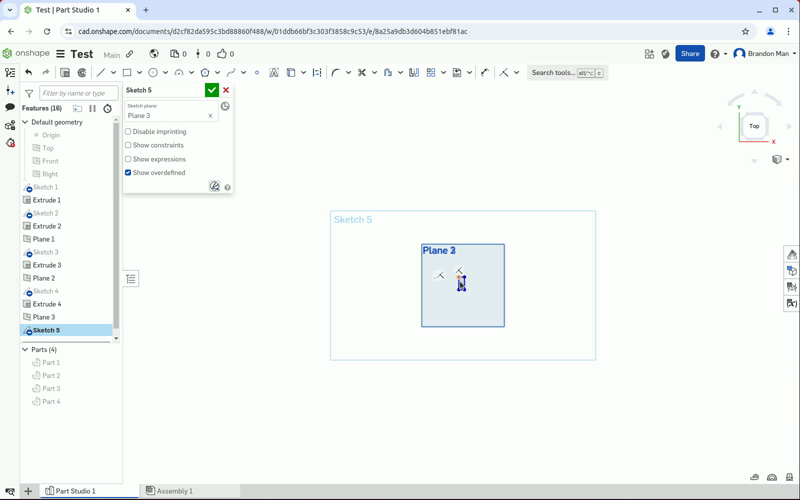
scroll(6)
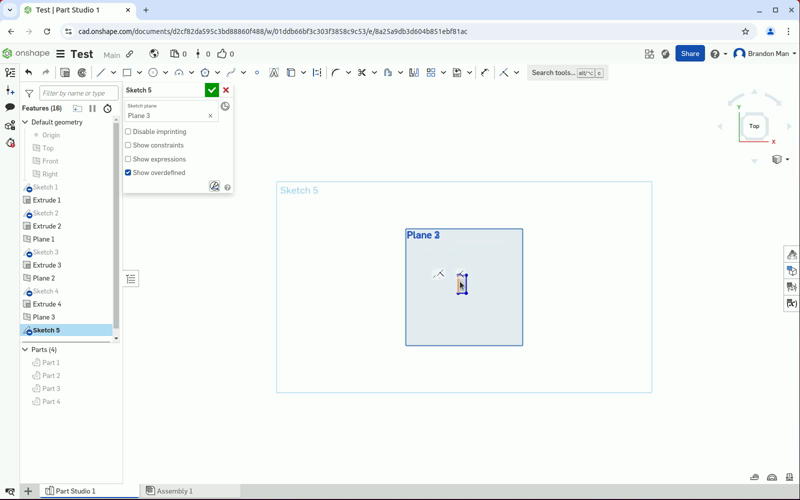
scroll(6)
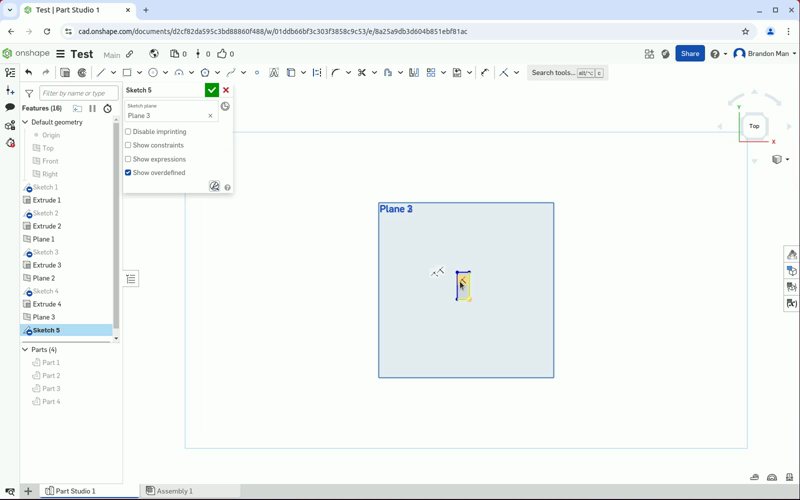
scroll(6)
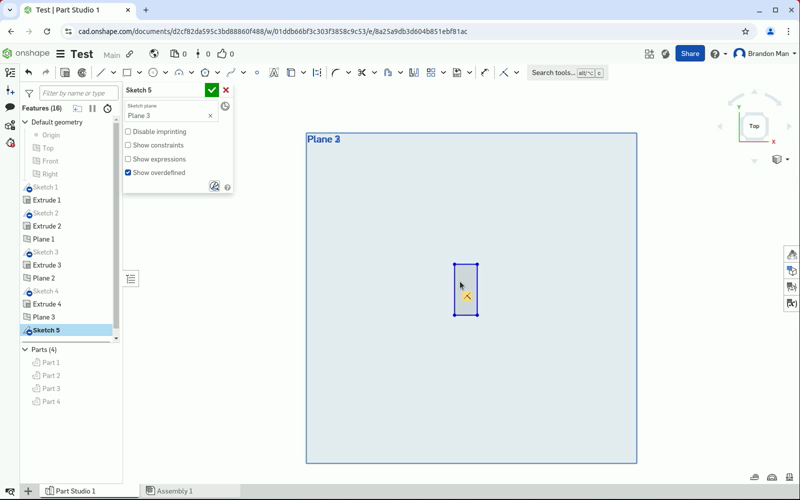
click(460, 281)
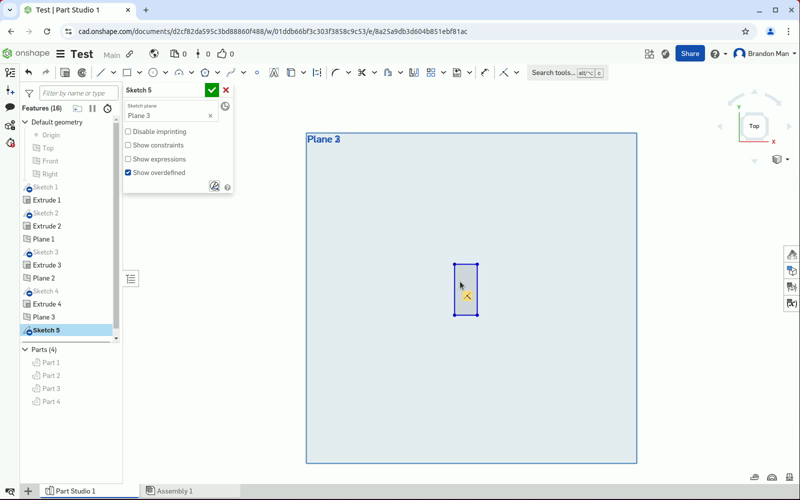
scroll(-6)
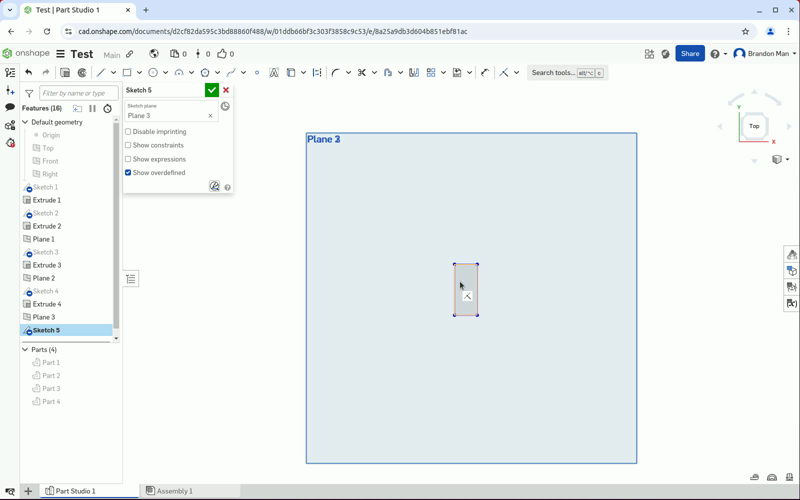
scroll(-6)
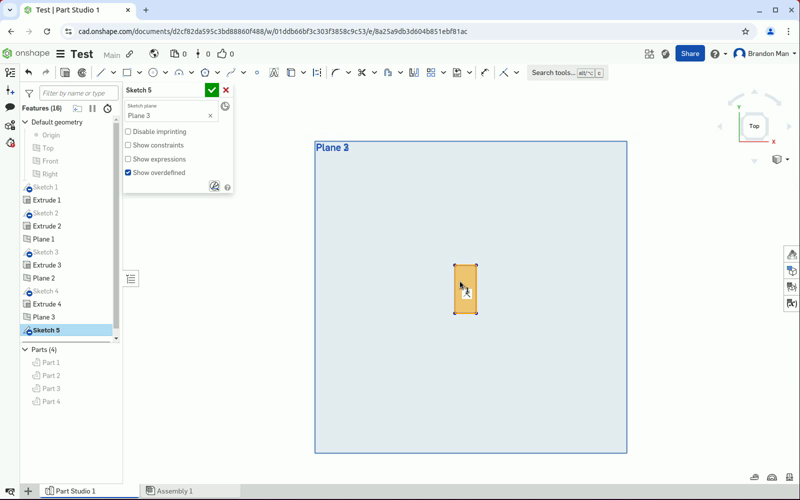
scroll(-6)
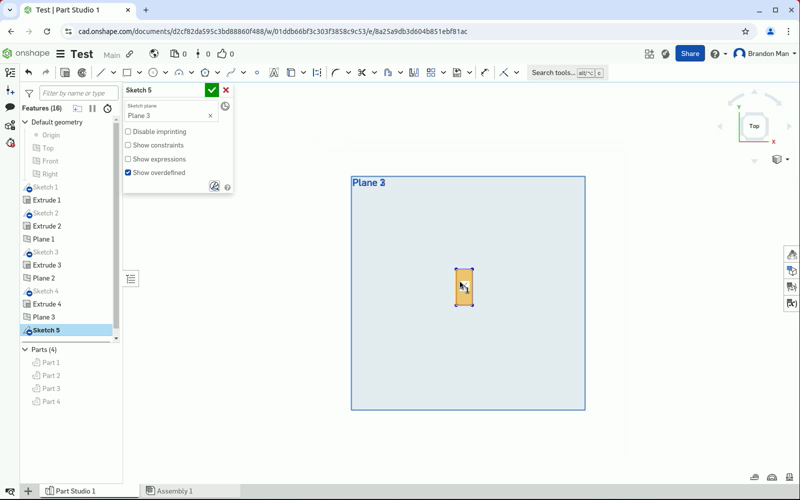
scroll(-6)
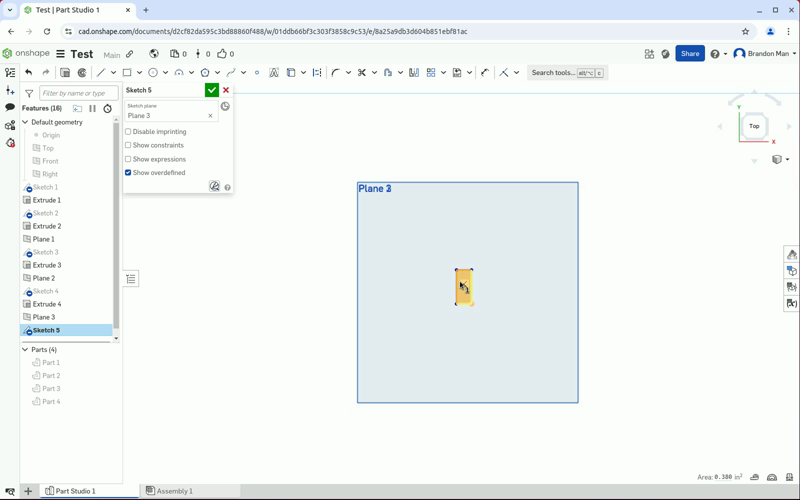
scroll(-6)
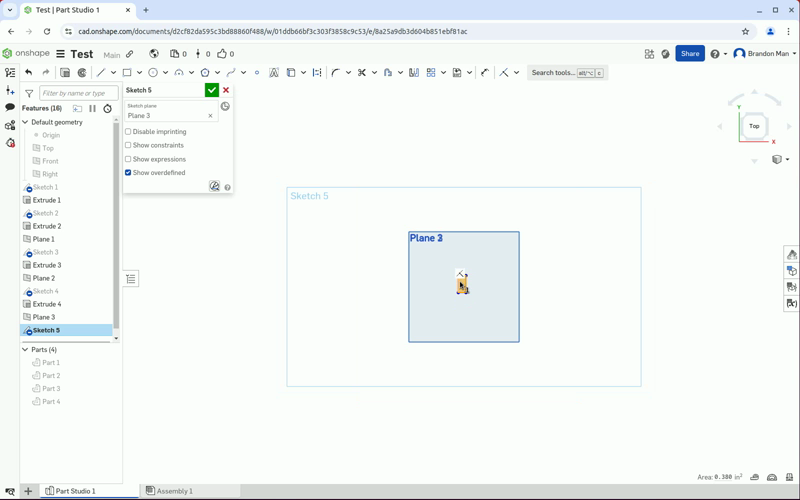
scroll(-6)
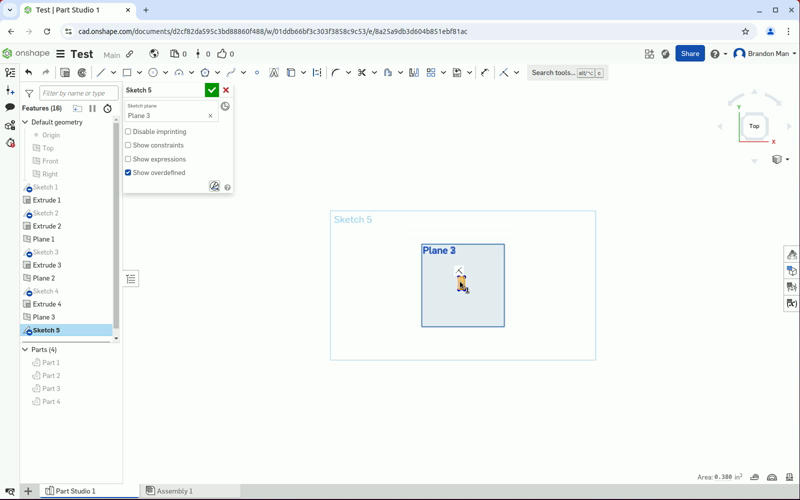
scroll(-6)
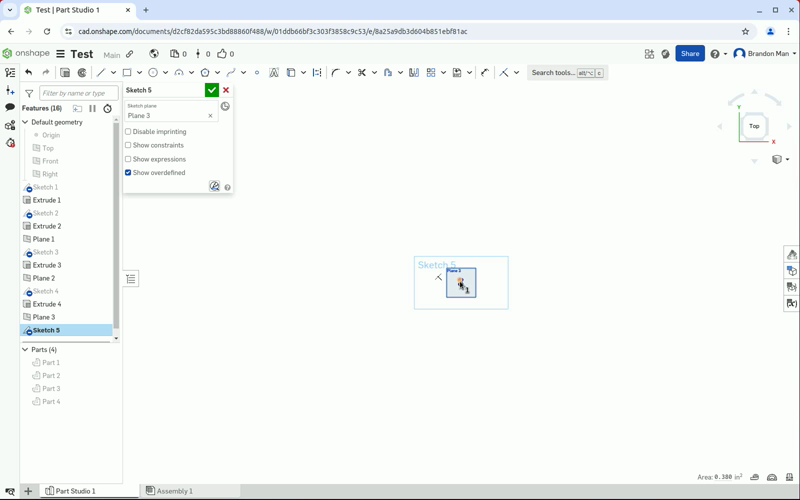
mouse_move(73, 352)
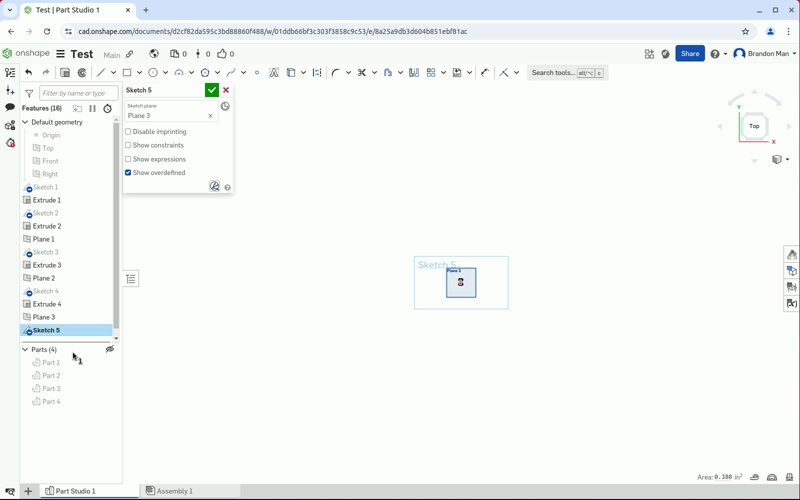
key(shift+y)
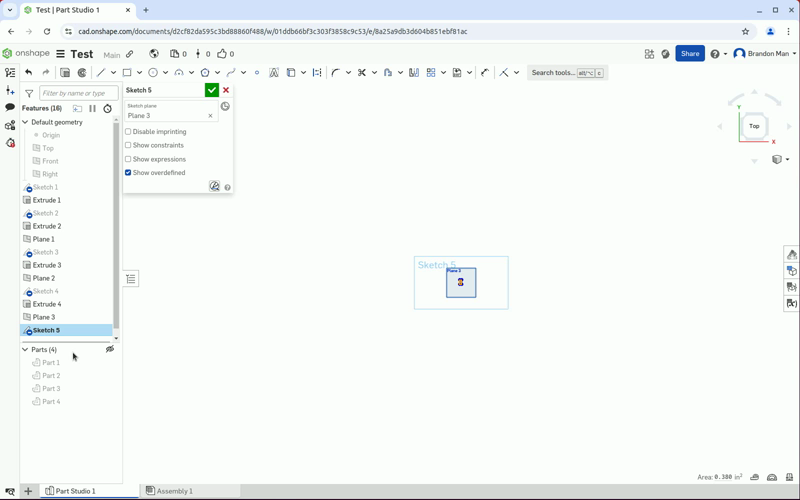
key(shift+e)
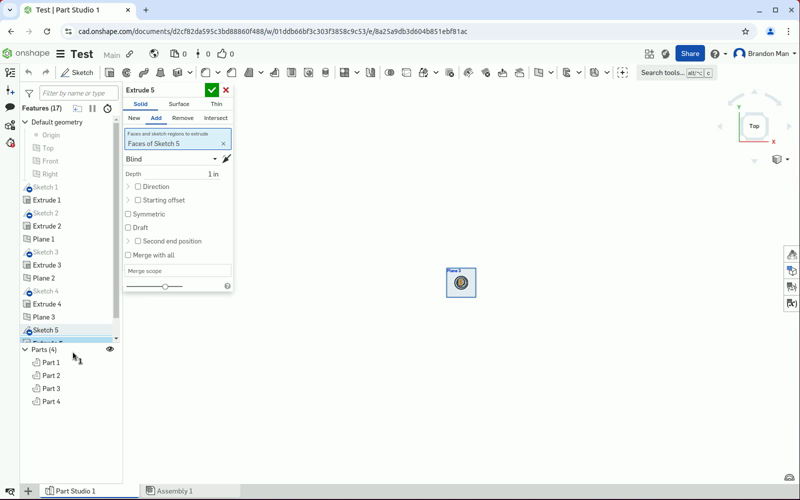
mouse_move(143, 106)
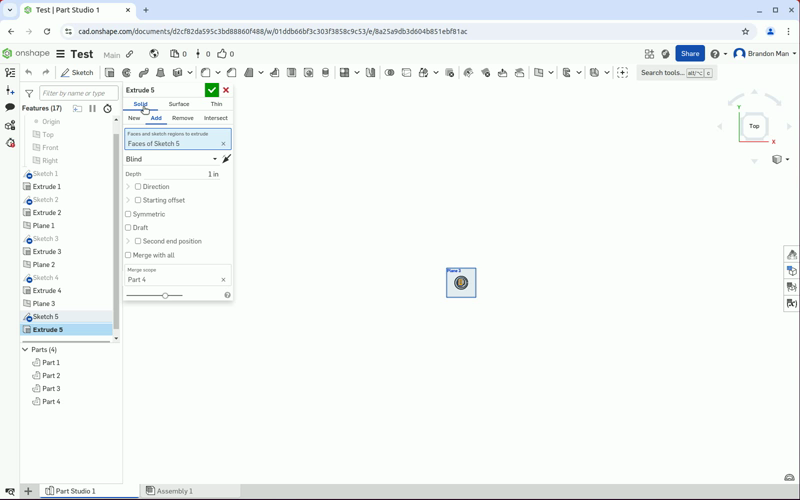
click(143, 106)
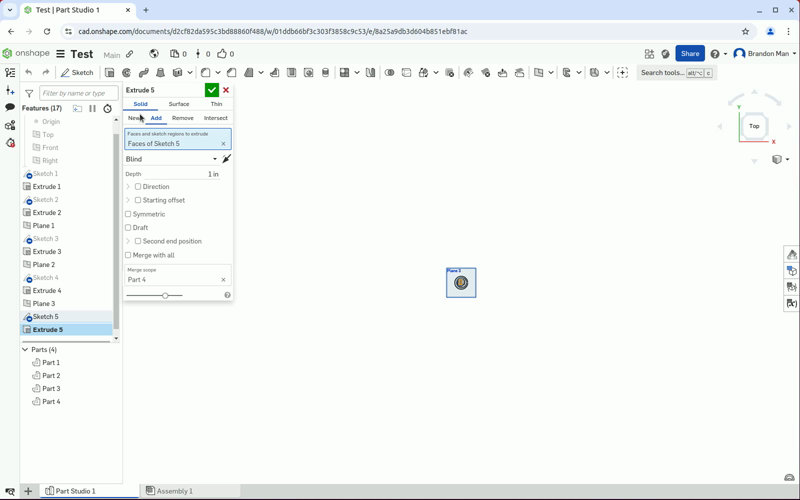
mouse_move(137, 120)
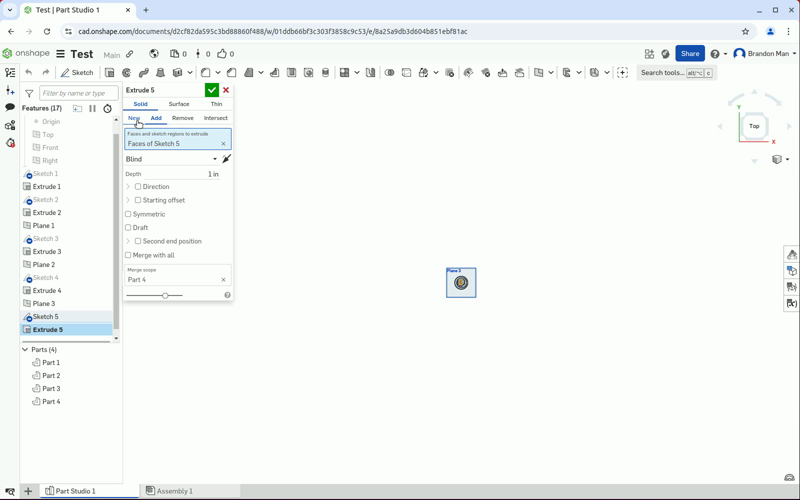
click(137, 120)
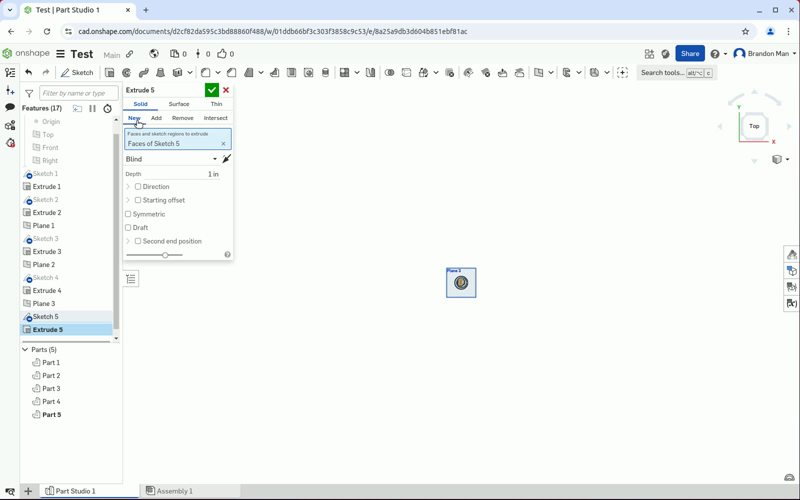
key(tab, 4)
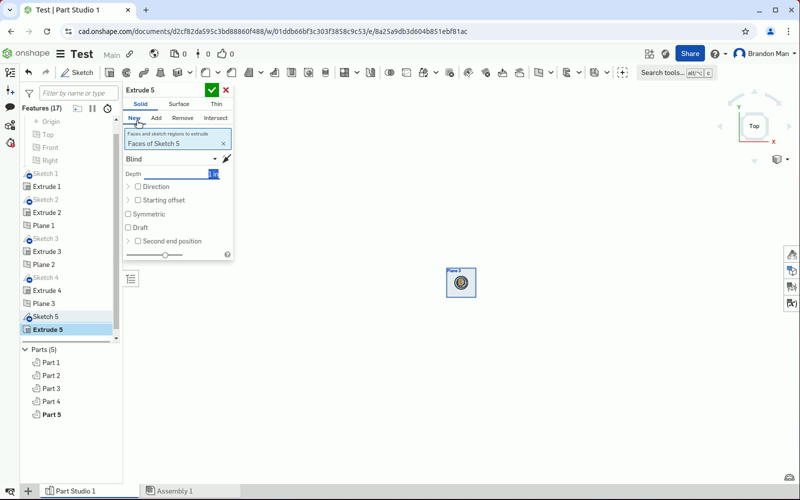
text(3.37)
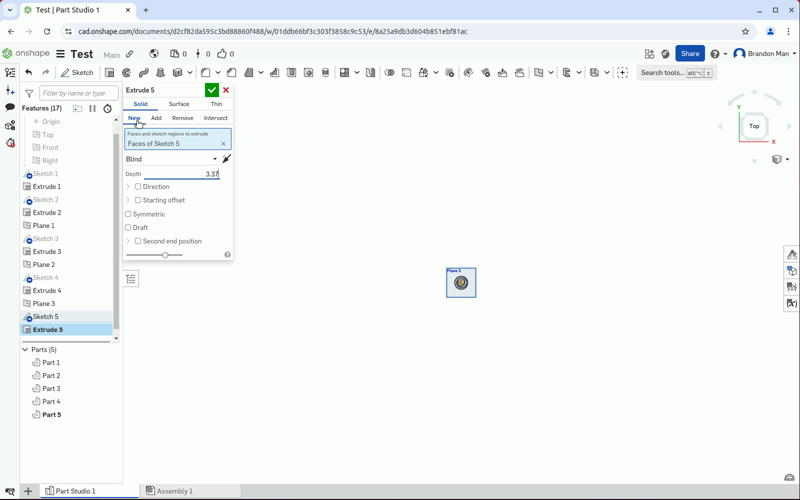
key(enter)
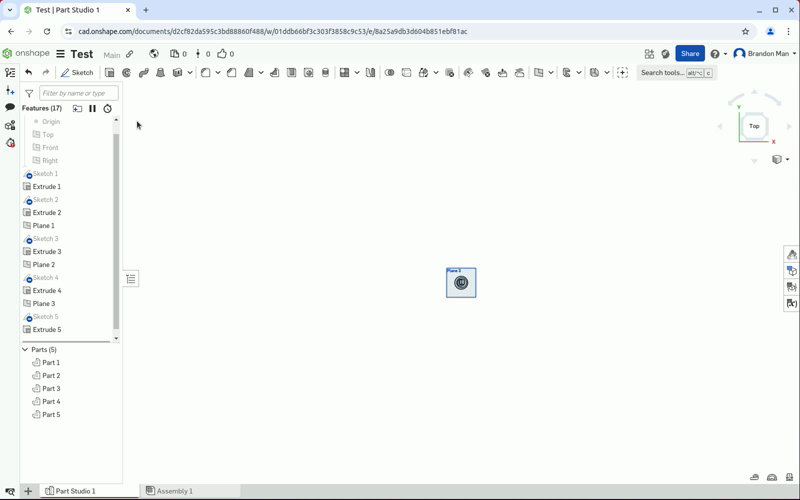
key(shift+h)
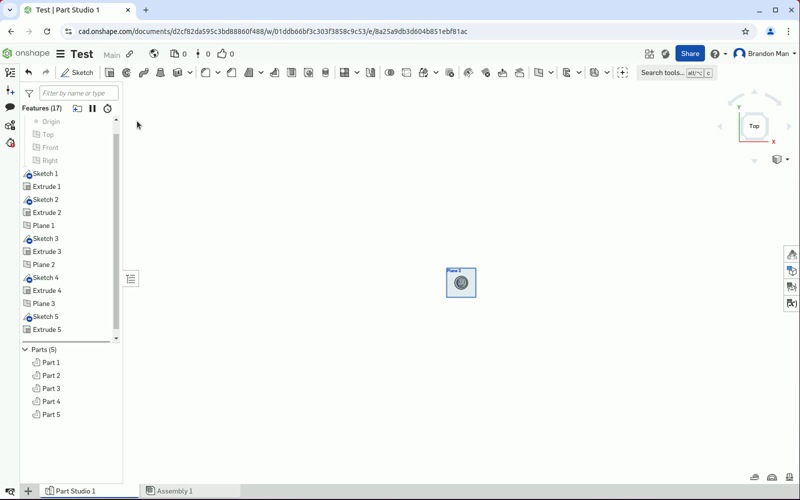
key(shift+h)
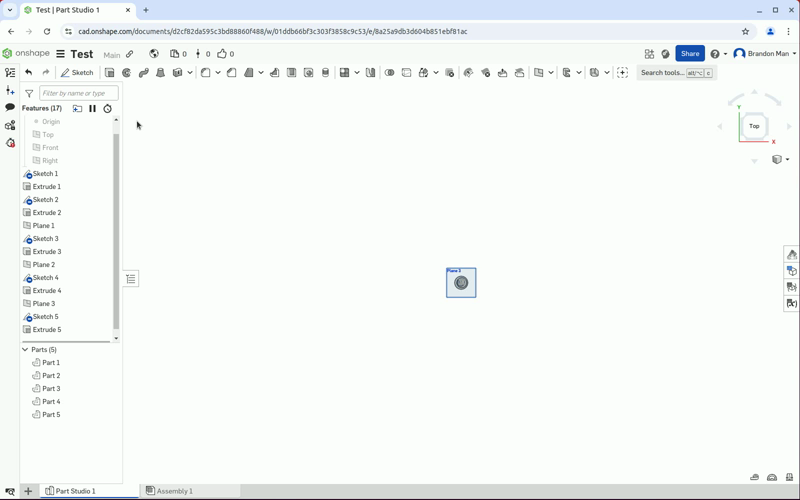
key(shift+7)
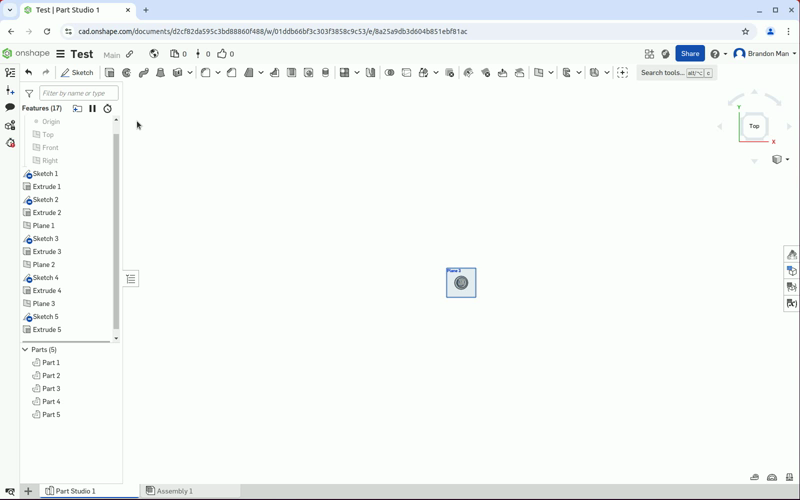
key(up, 3)
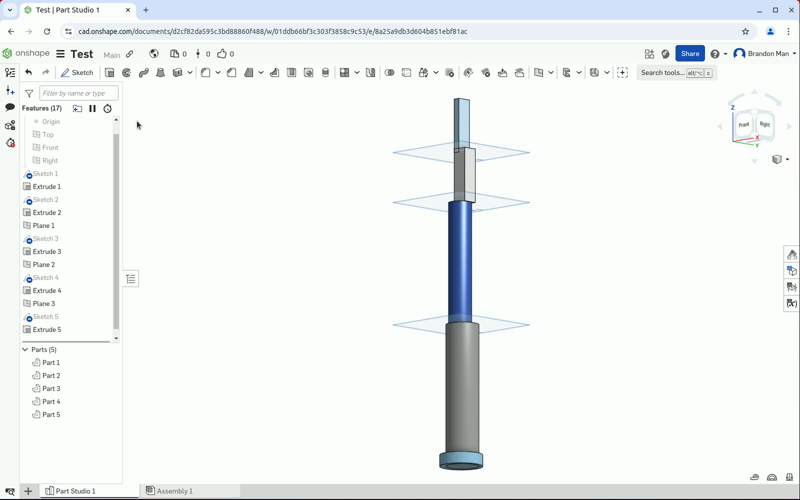
key(left, 3)
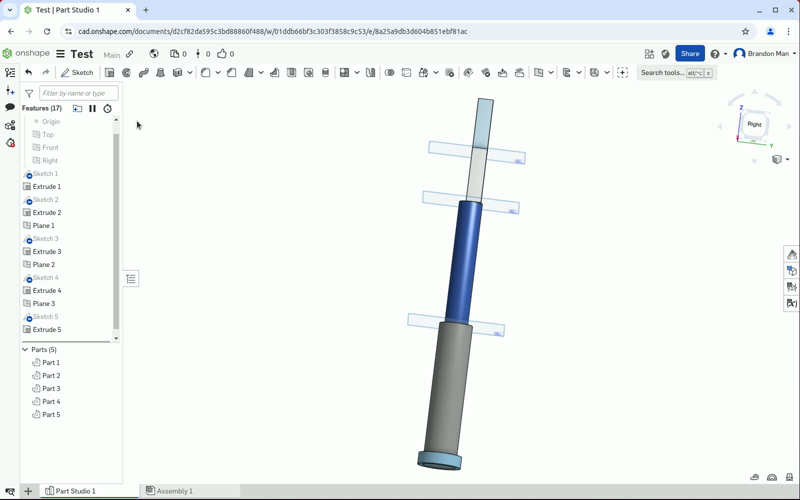
key(right, 3)
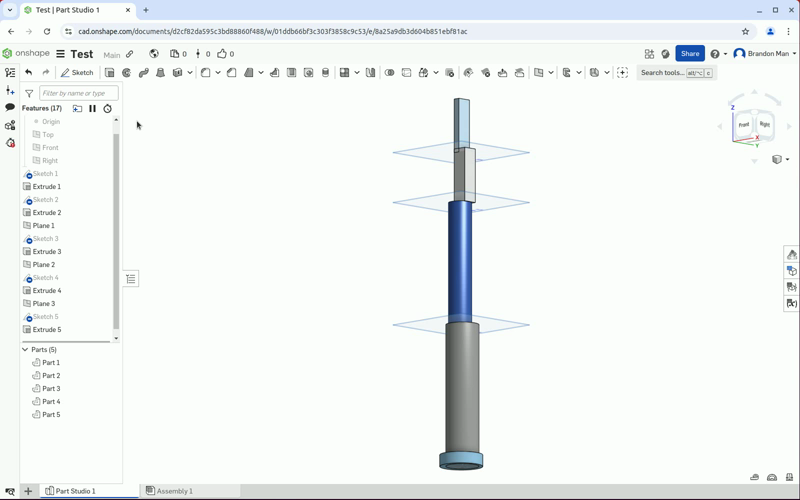
key(down, 3)
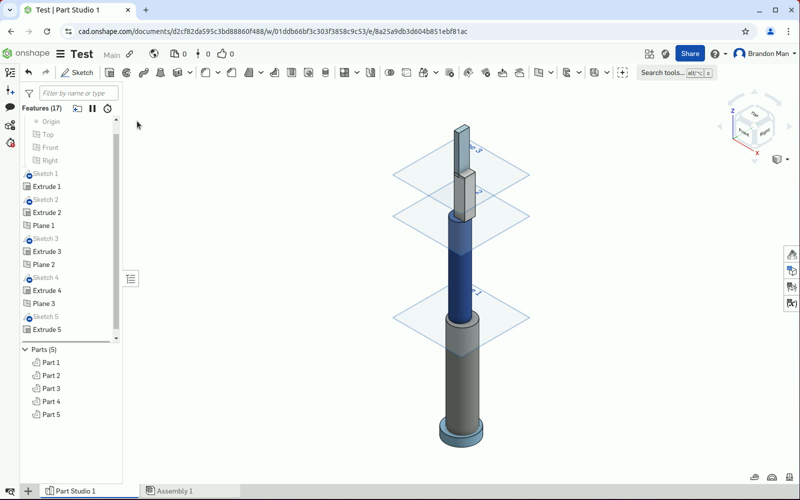
mouse_move(69, 176)
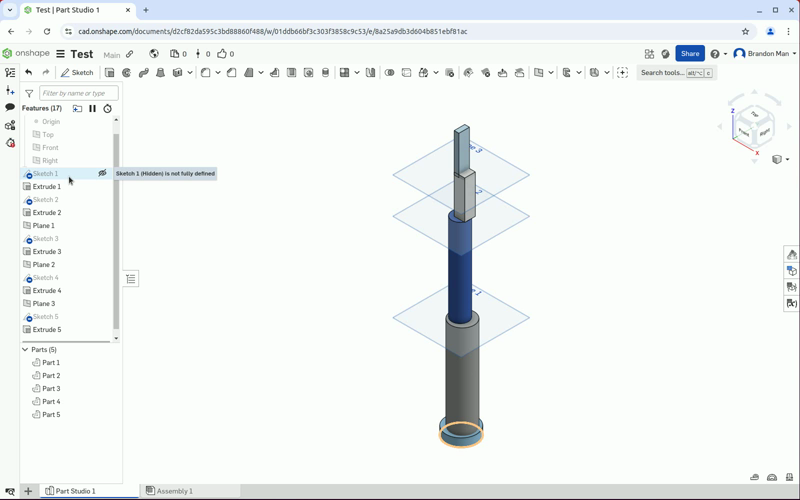
click(69, 176)